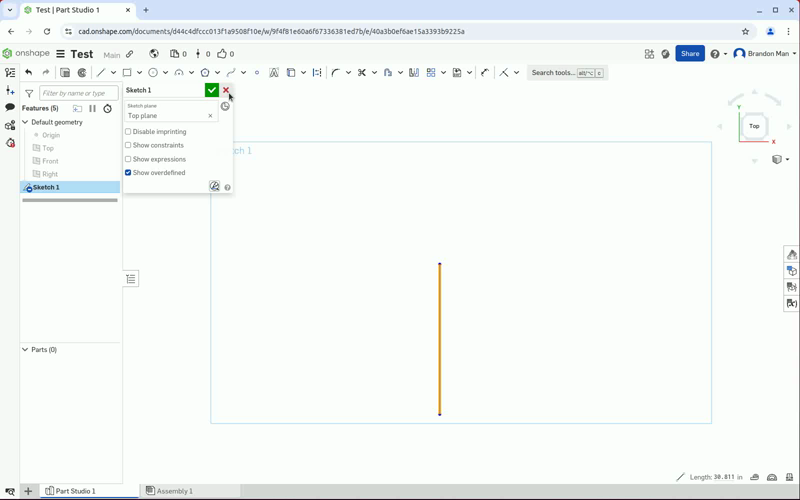
key(shift+h)
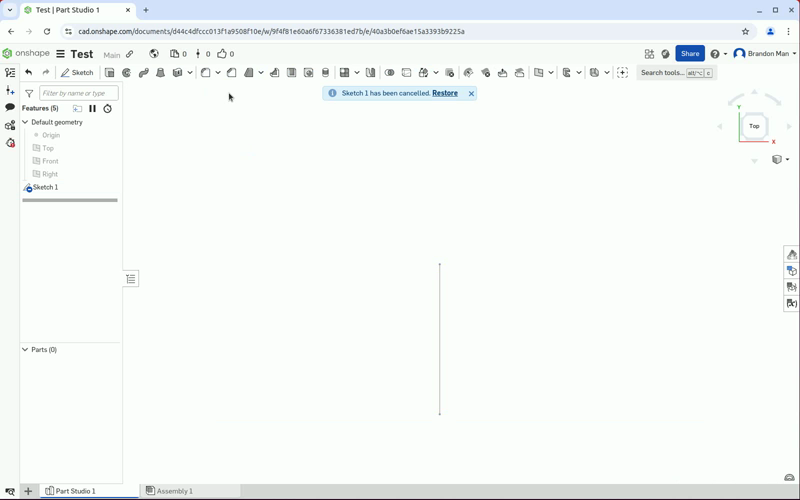
key(shift+s)
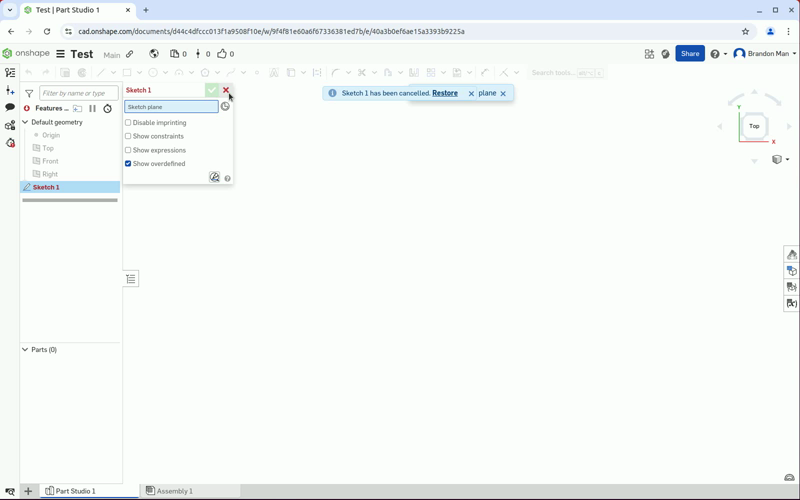
mouse_move(73, 150)
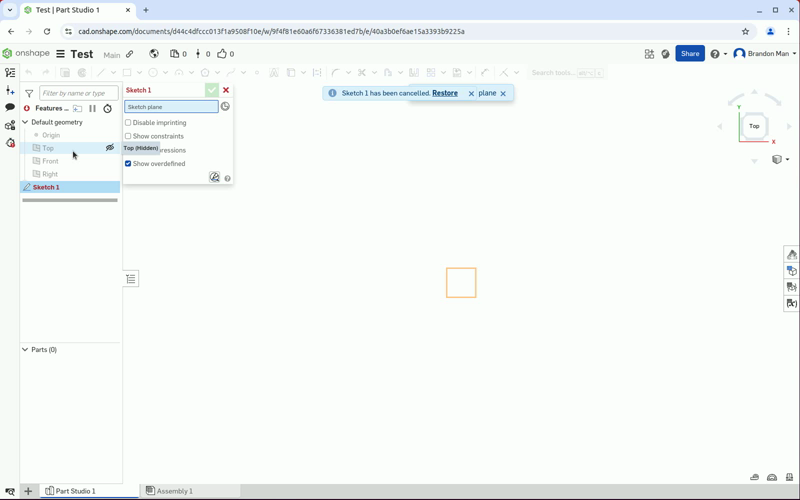
click(73, 150)
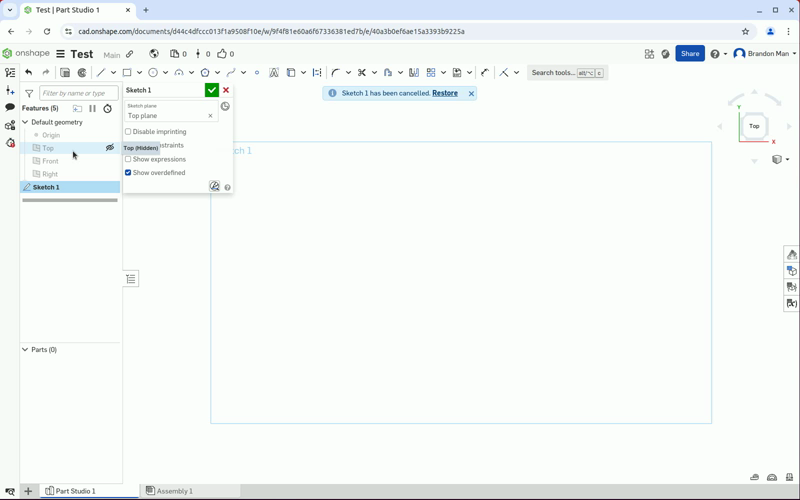
mouse_move(73, 352)
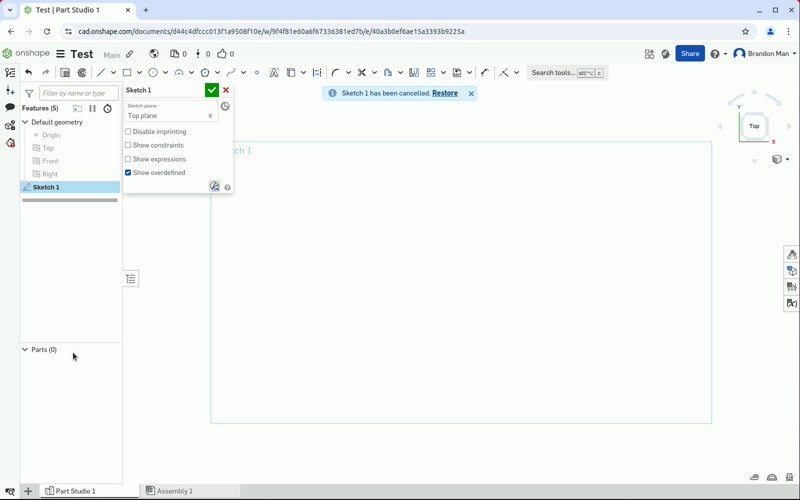
key(y)
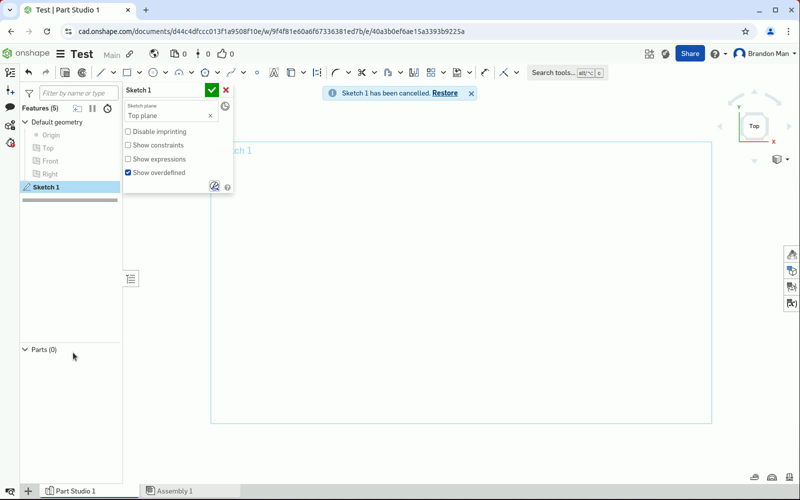
key(a)
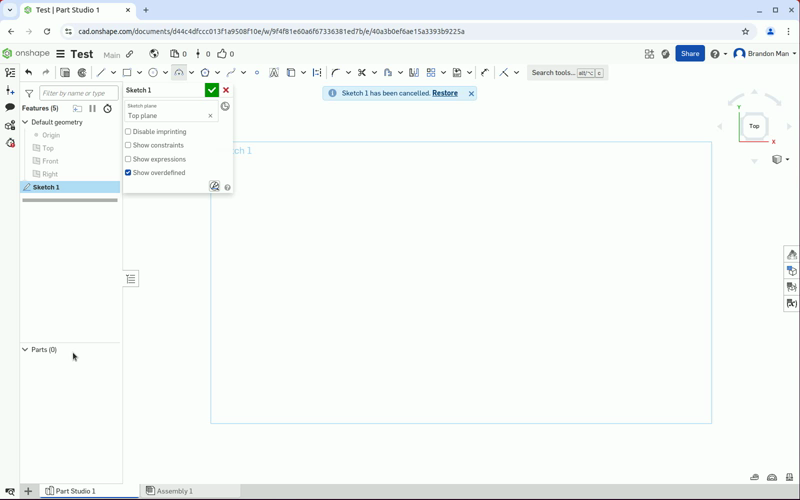
key_down(shift)
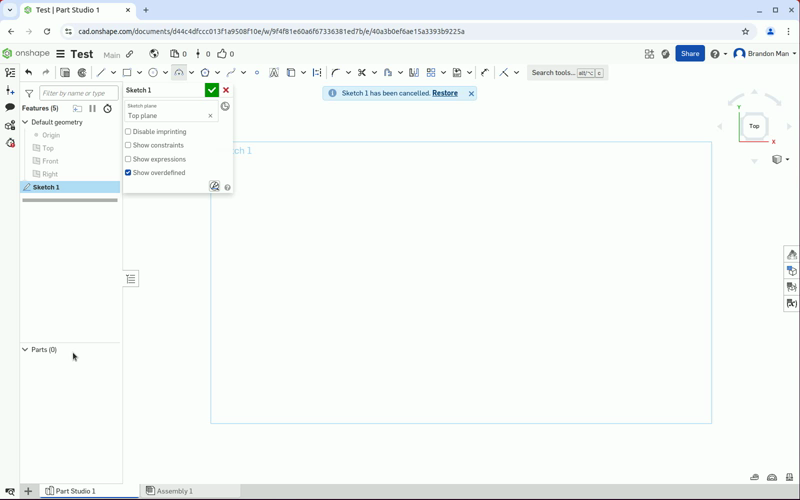
mouse_move(350, 282)
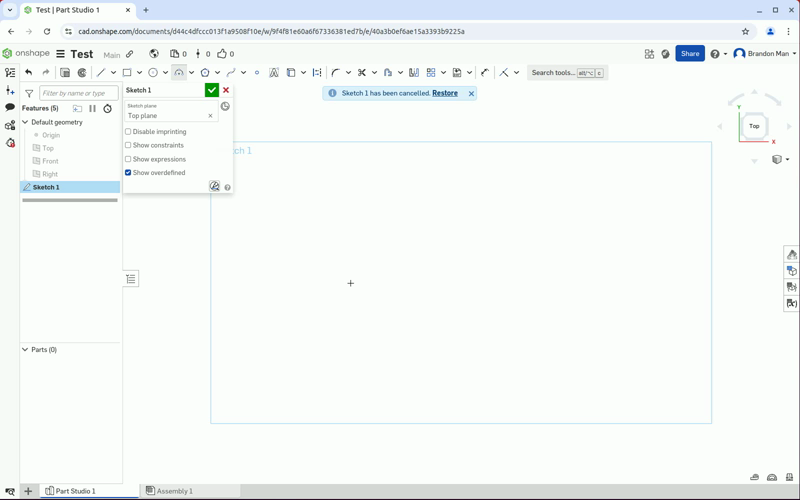
click(350, 282)
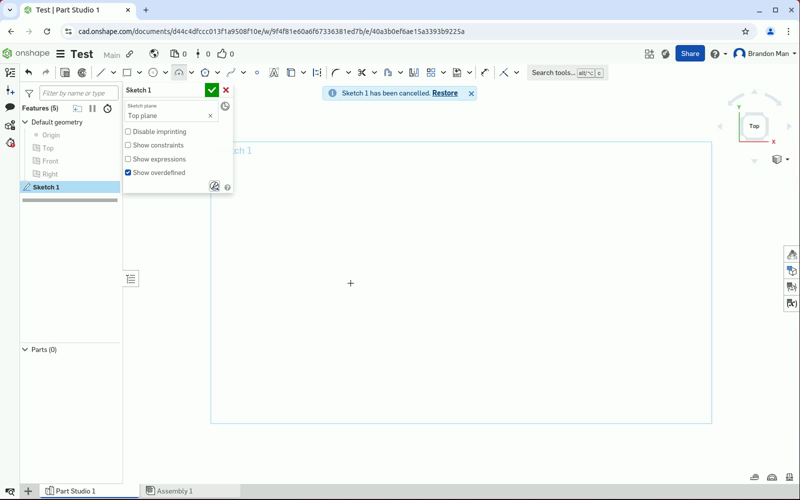
key_up(shift)
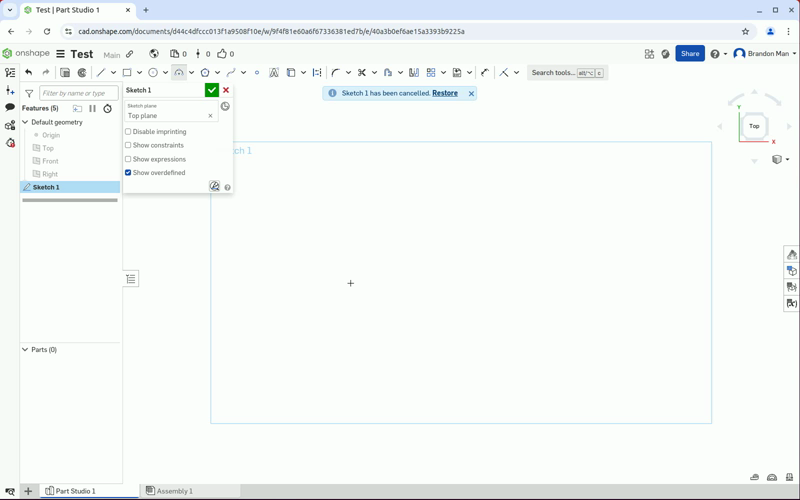
key_down(shift)
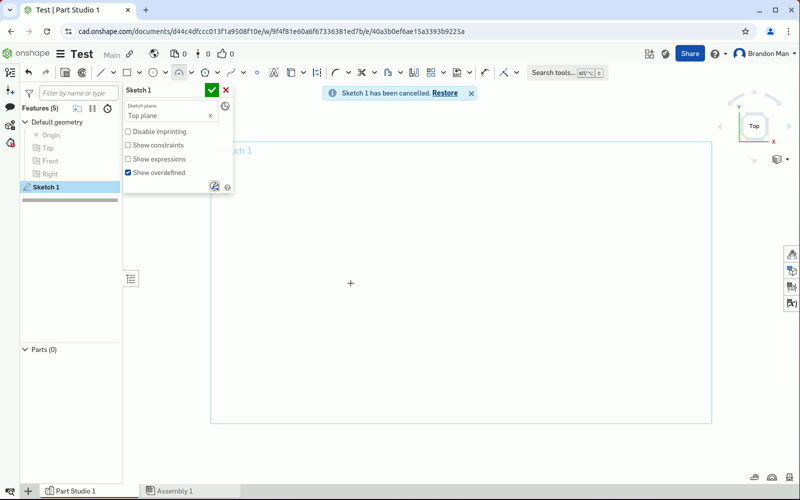
mouse_move(423, 386)
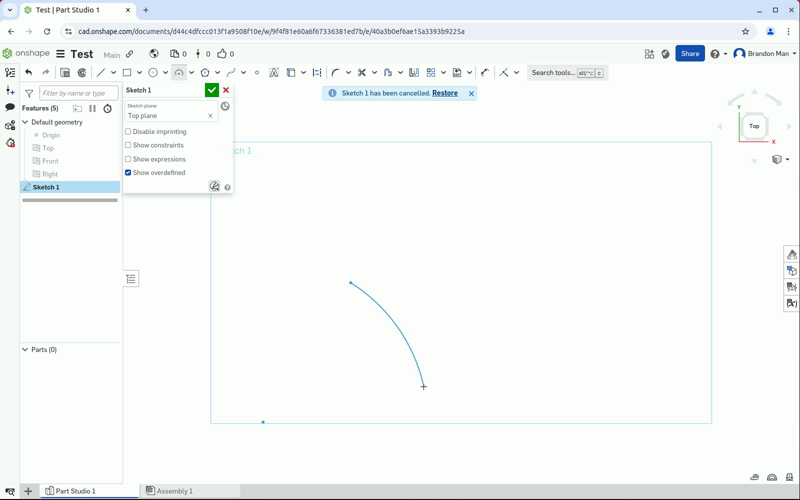
click(423, 386)
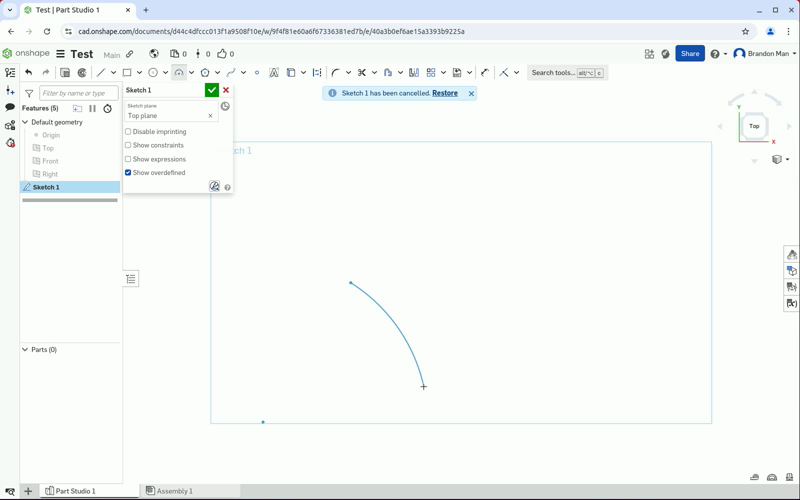
mouse_move(370, 345)
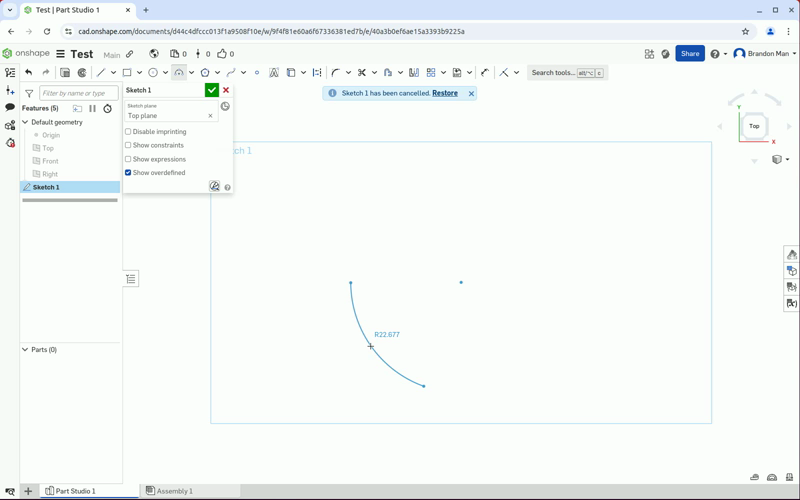
click(370, 345)
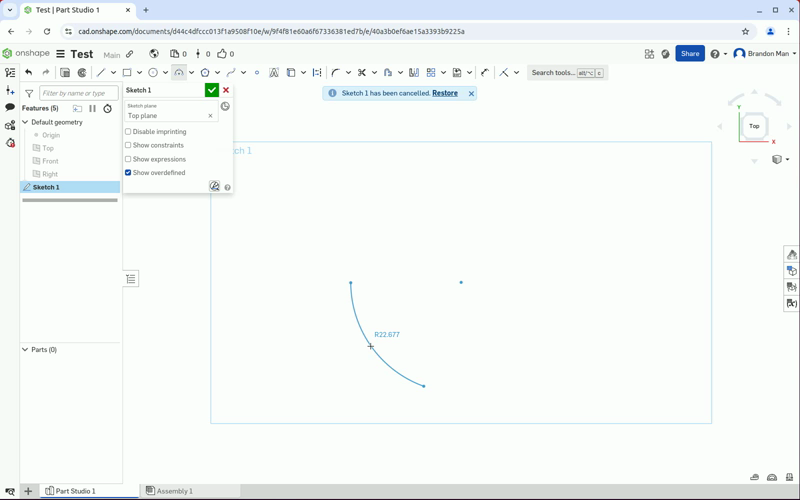
key_up(shift)
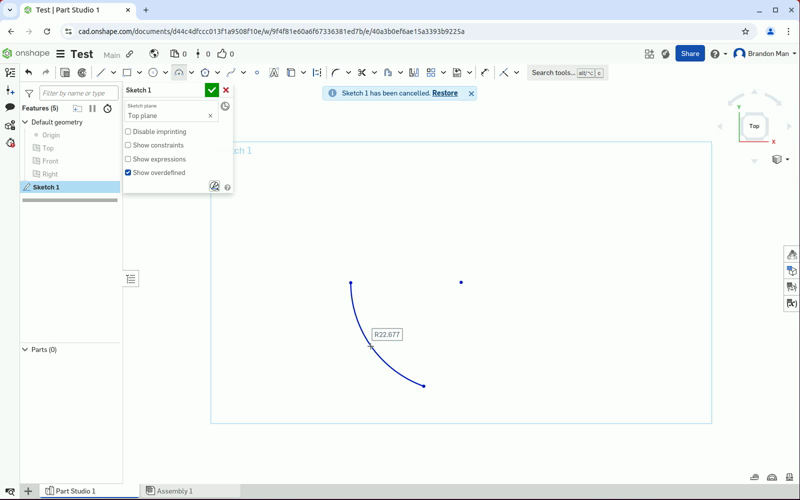
key(esc)
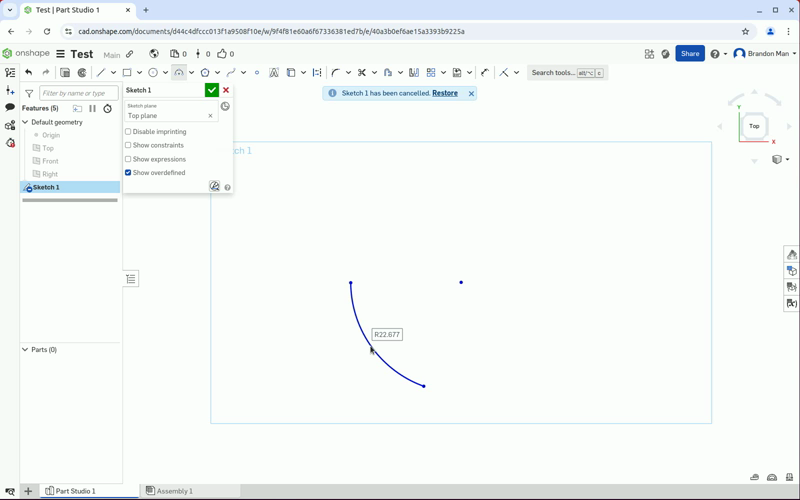
key(l)
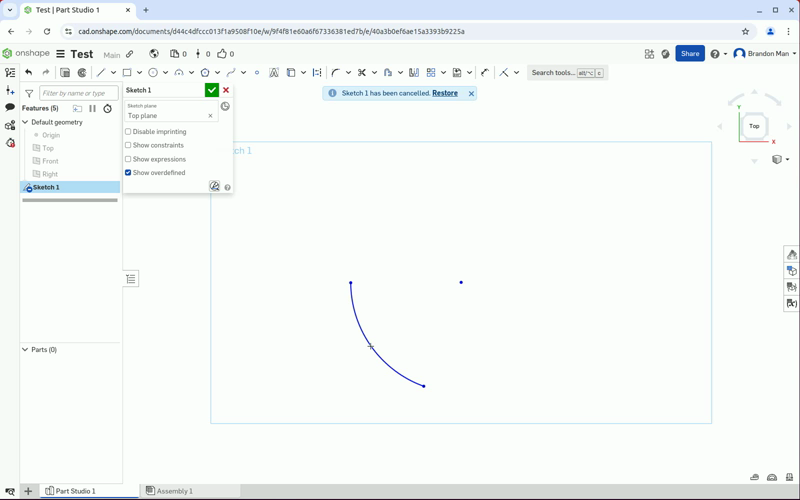
mouse_move(423, 386)
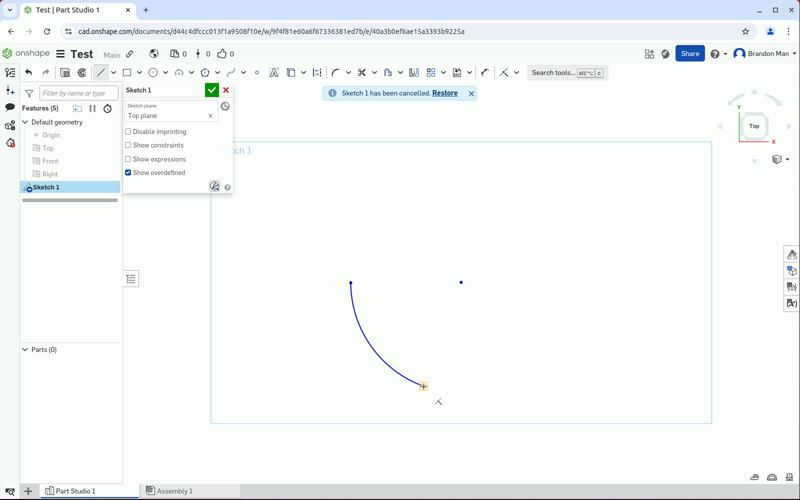
click(423, 386)
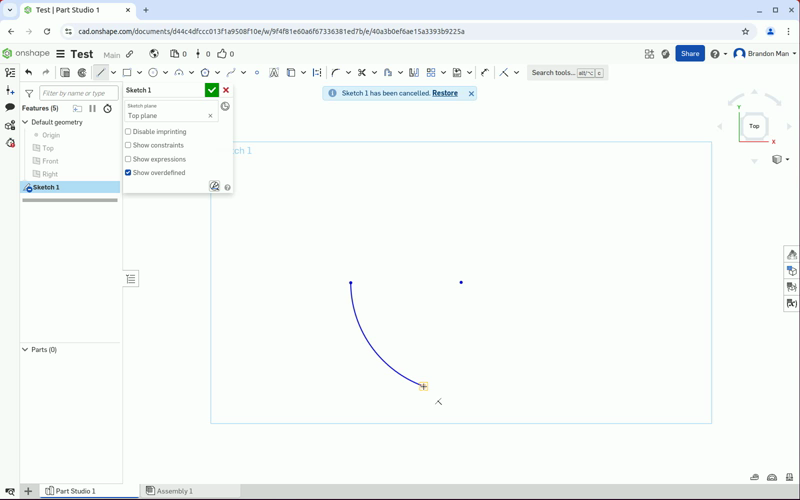
key_down(shift)
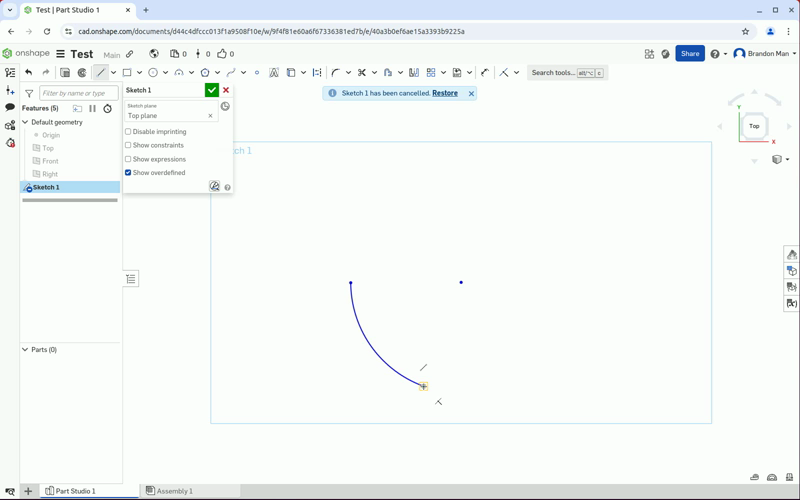
mouse_move(453, 386)
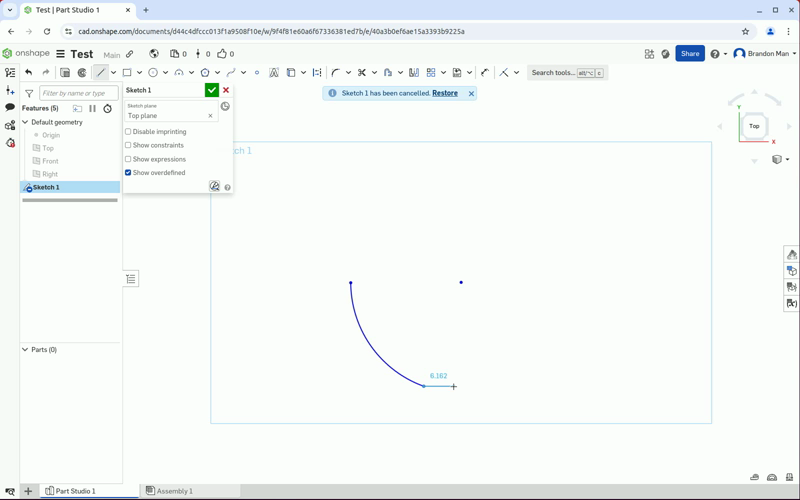
mouse_move(423, 384)
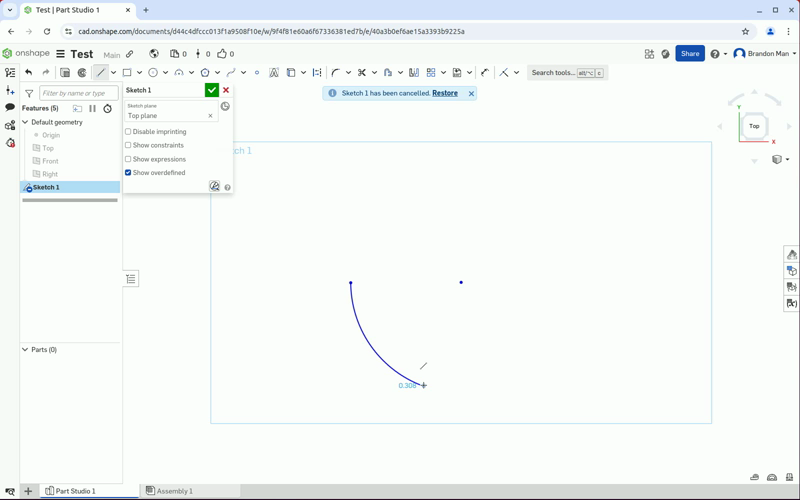
scroll(6)
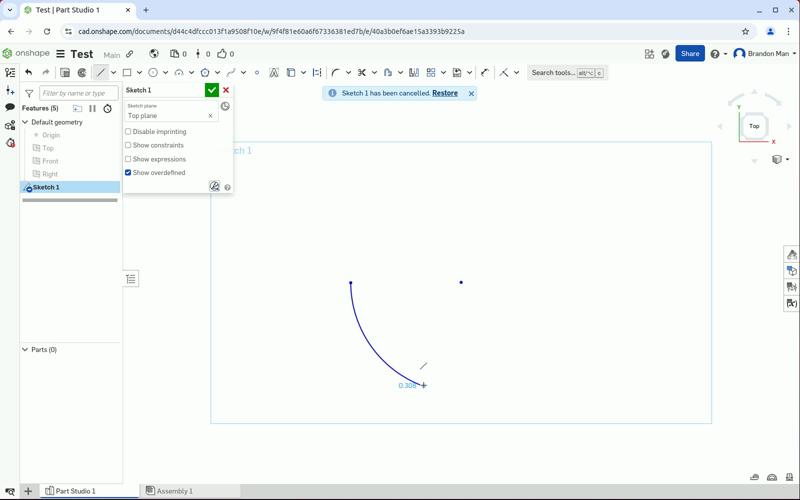
scroll(6)
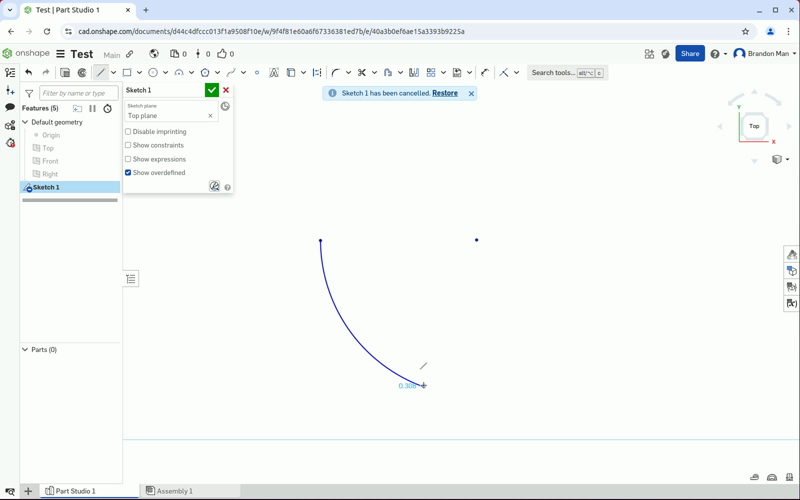
scroll(6)
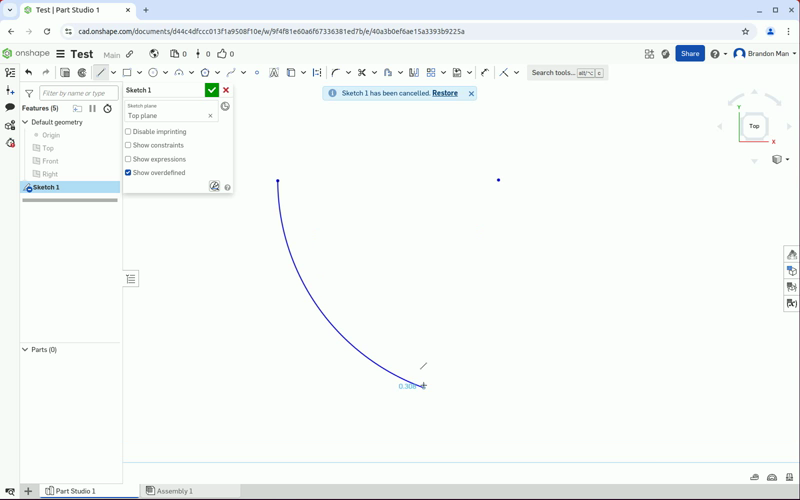
scroll(6)
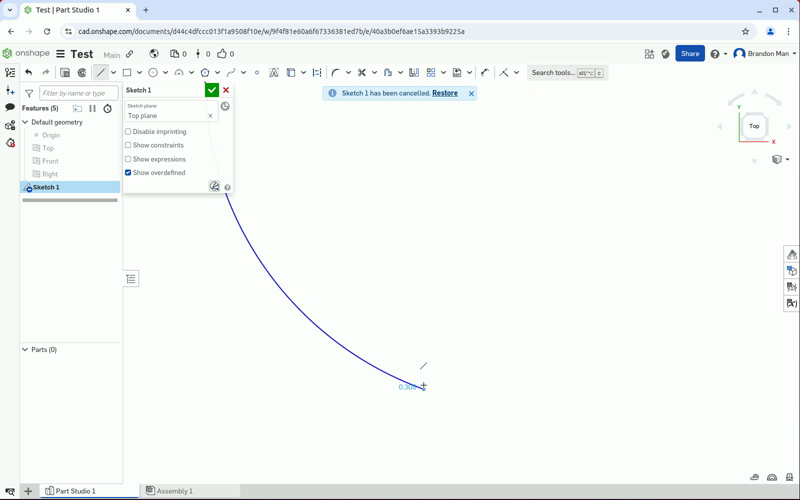
scroll(6)
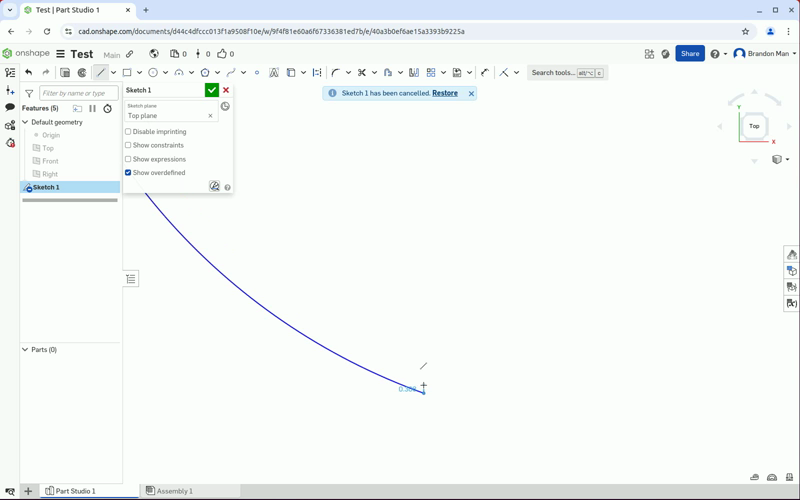
scroll(6)
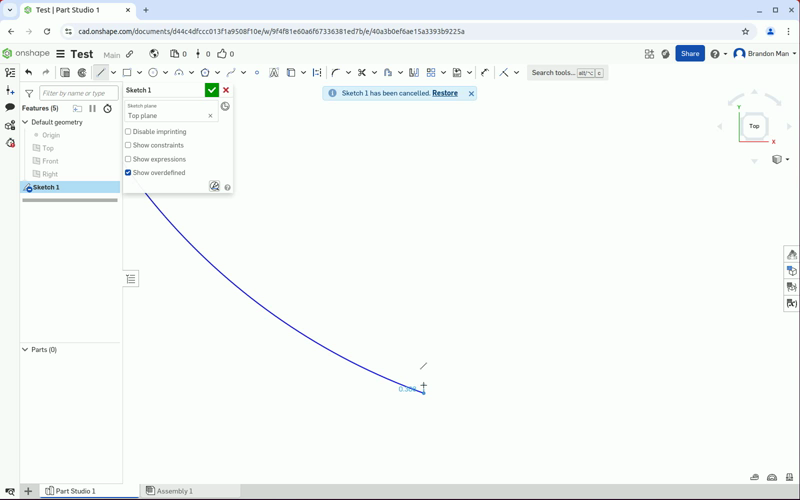
scroll(6)
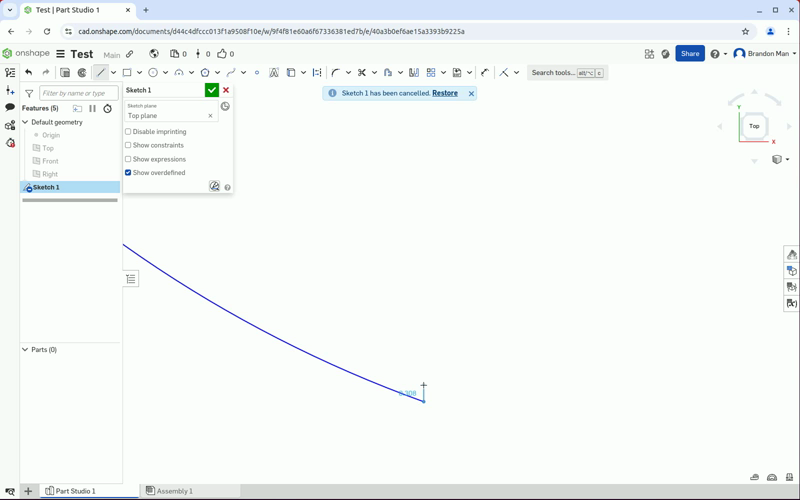
click(423, 384)
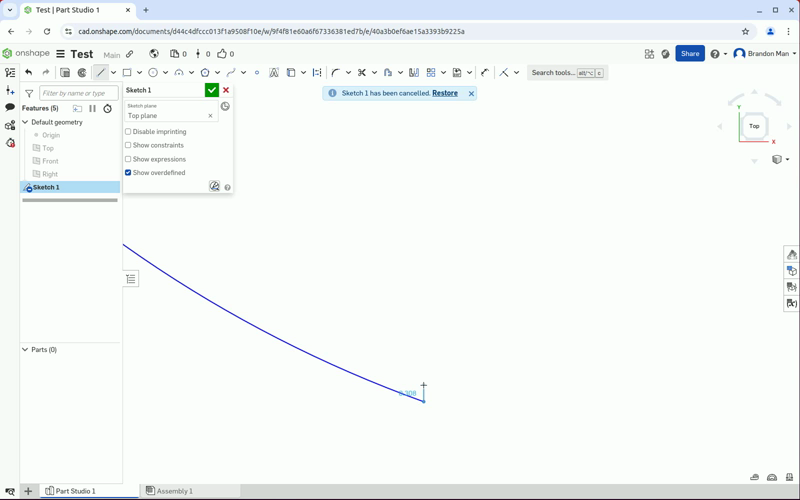
scroll(-6)
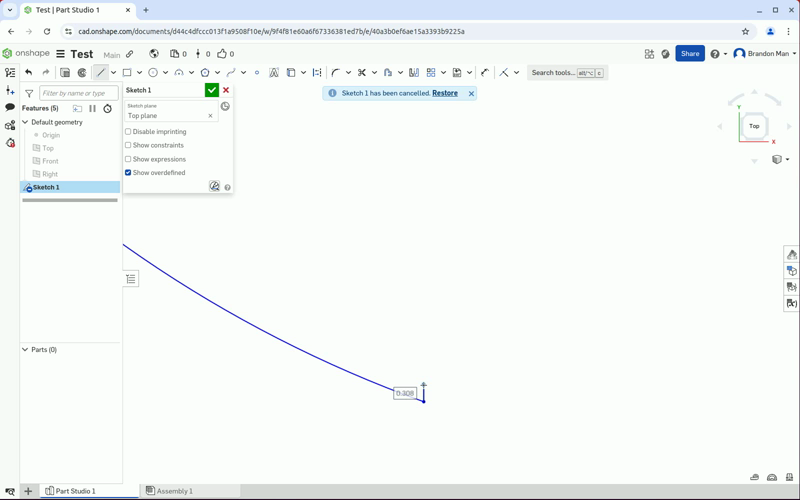
scroll(-6)
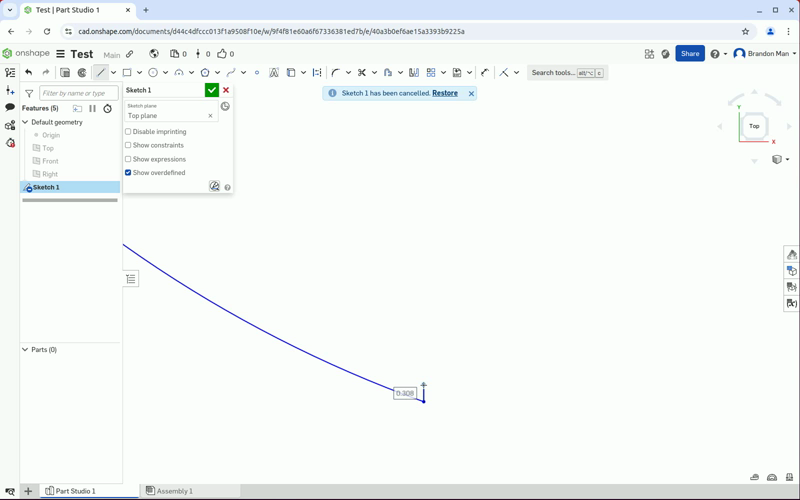
scroll(-6)
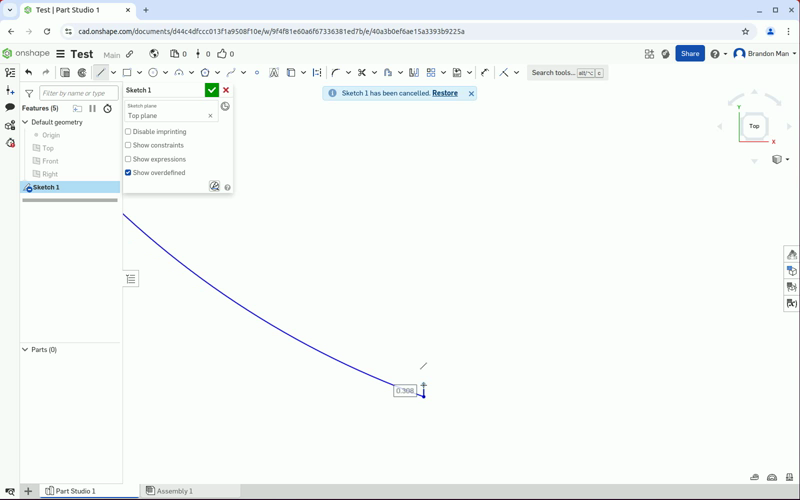
scroll(-6)
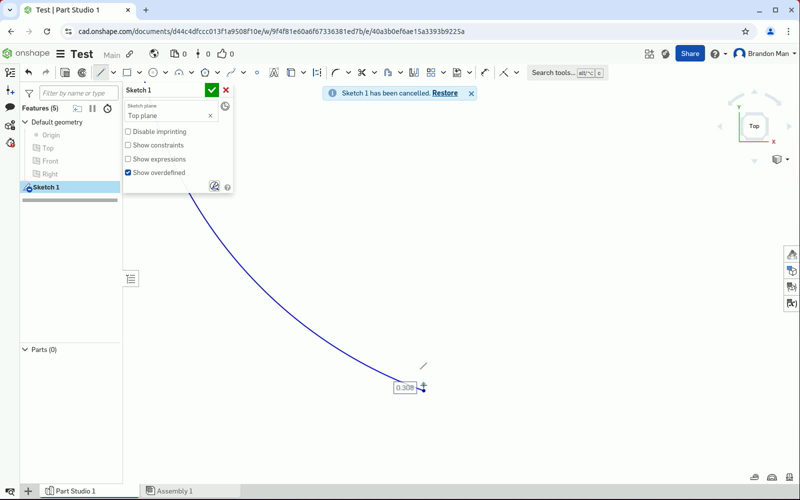
scroll(-6)
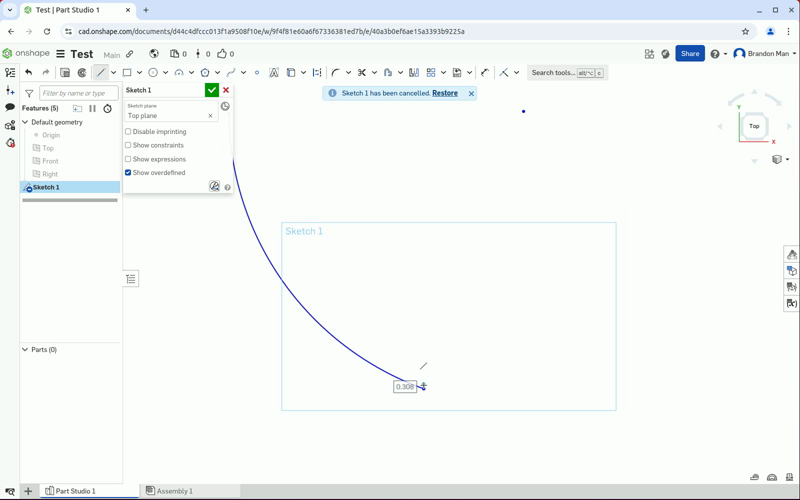
scroll(-6)
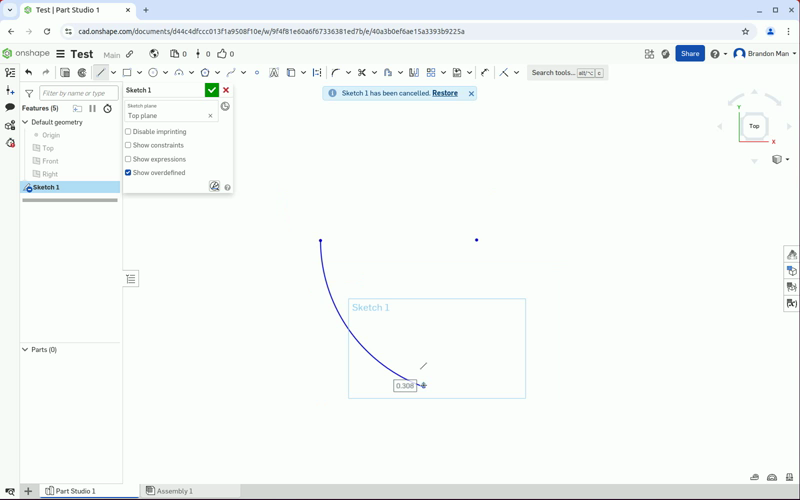
scroll(-6)
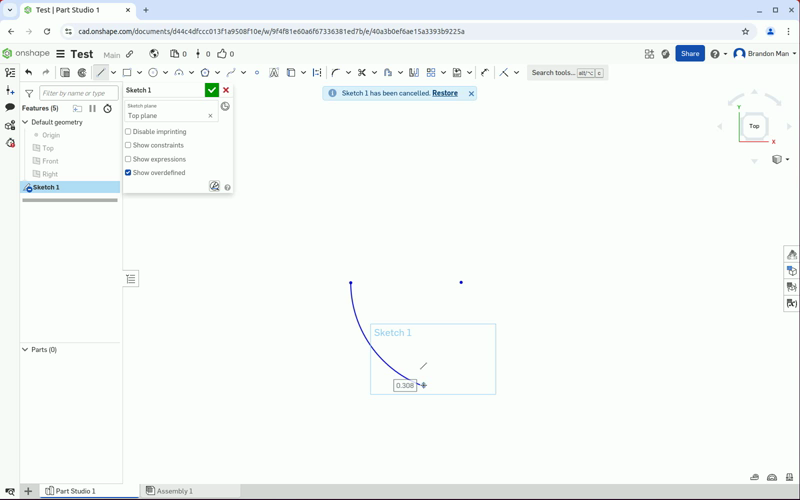
key_up(shift)
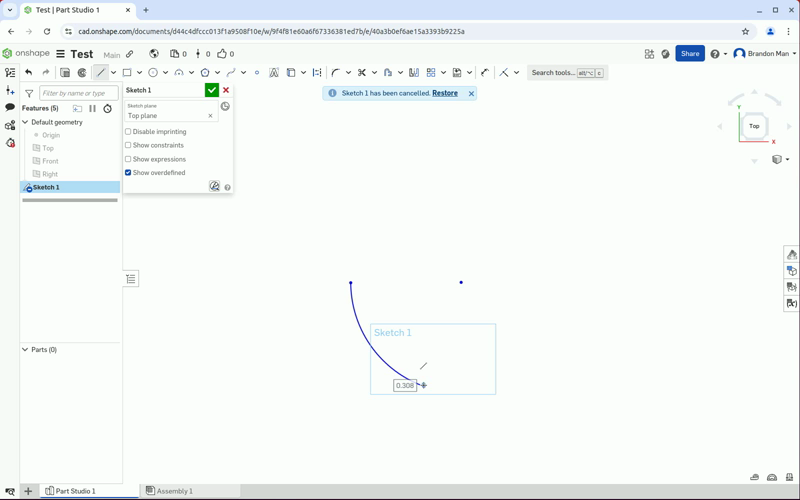
key(esc)
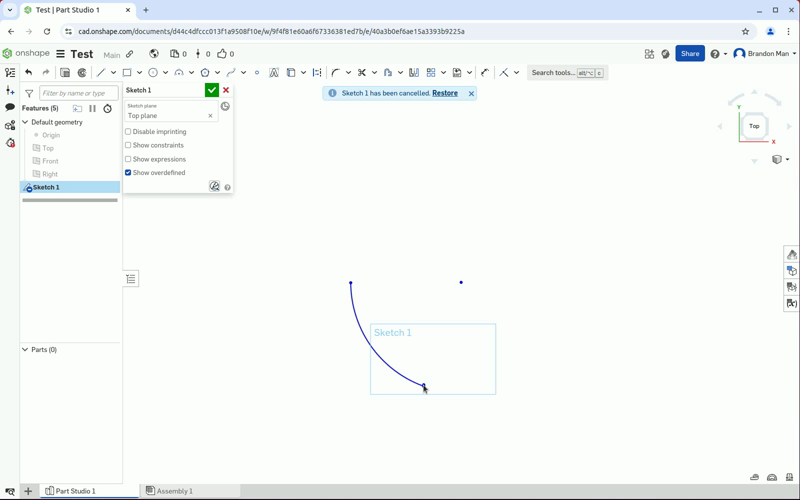
key(a)
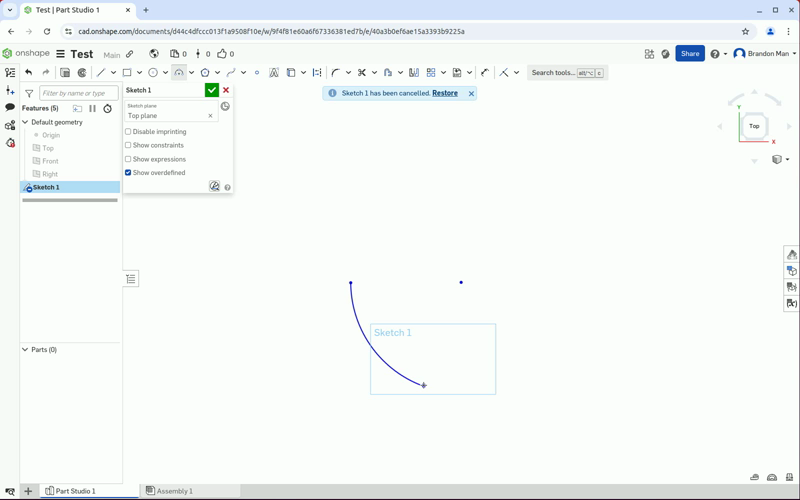
mouse_move(423, 384)
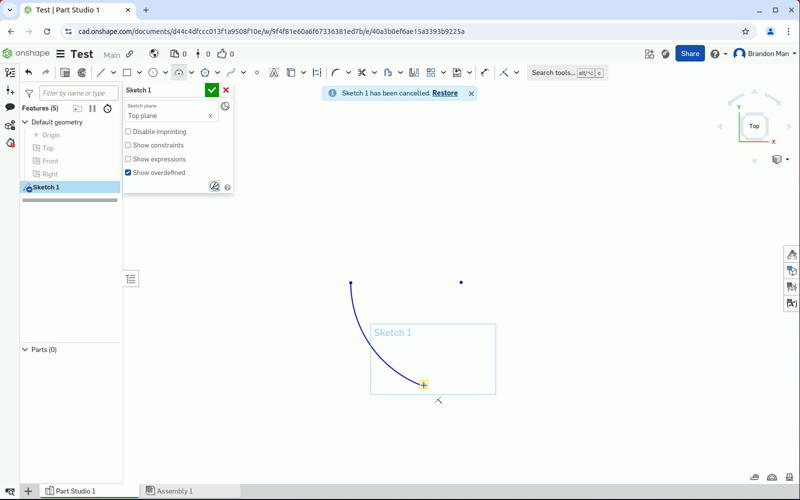
scroll(6)
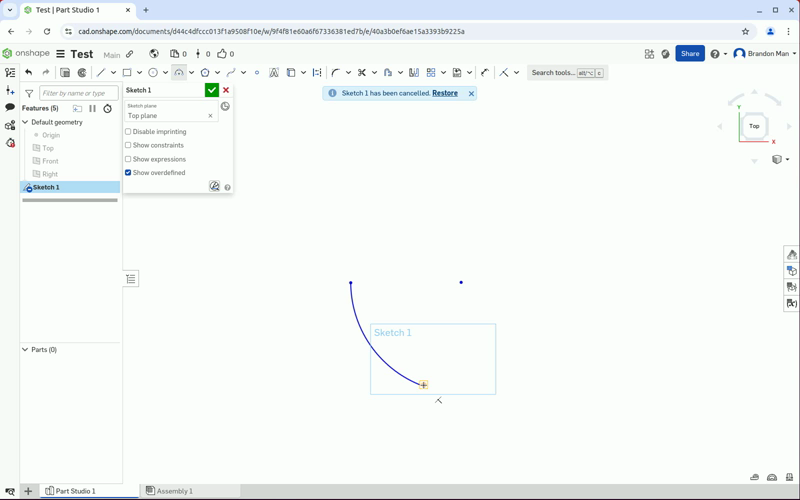
scroll(6)
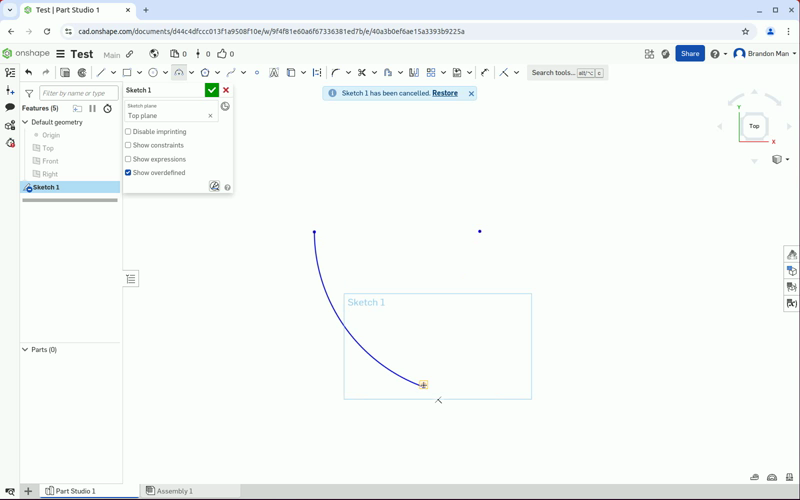
scroll(6)
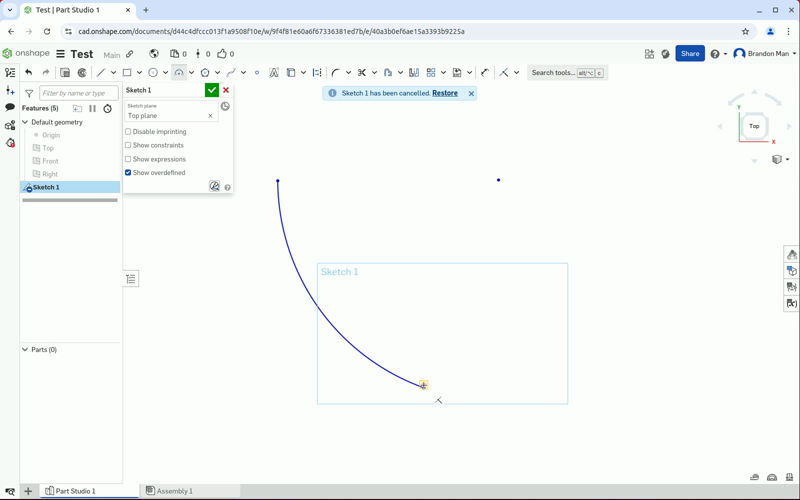
scroll(6)
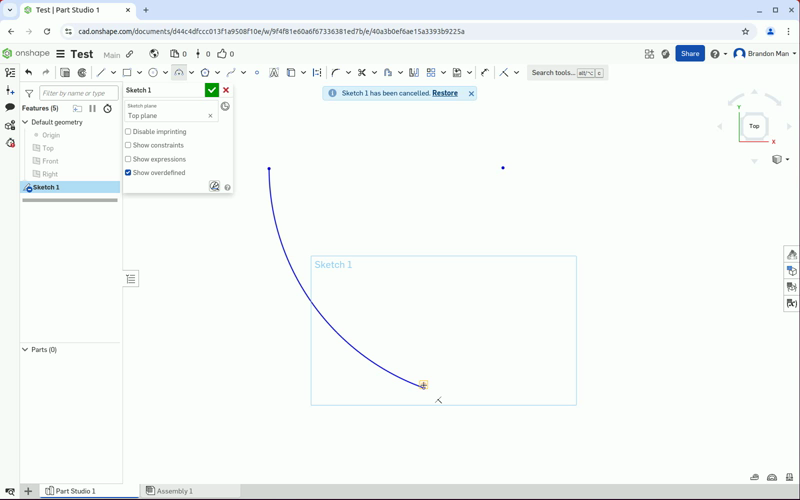
scroll(6)
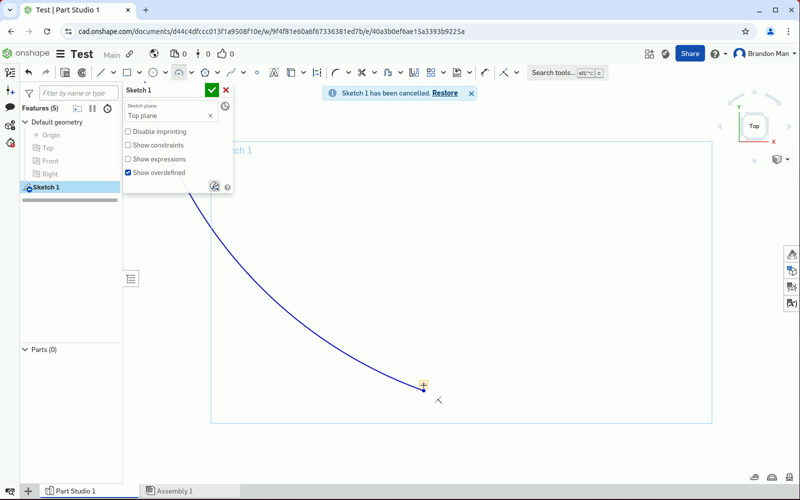
scroll(6)
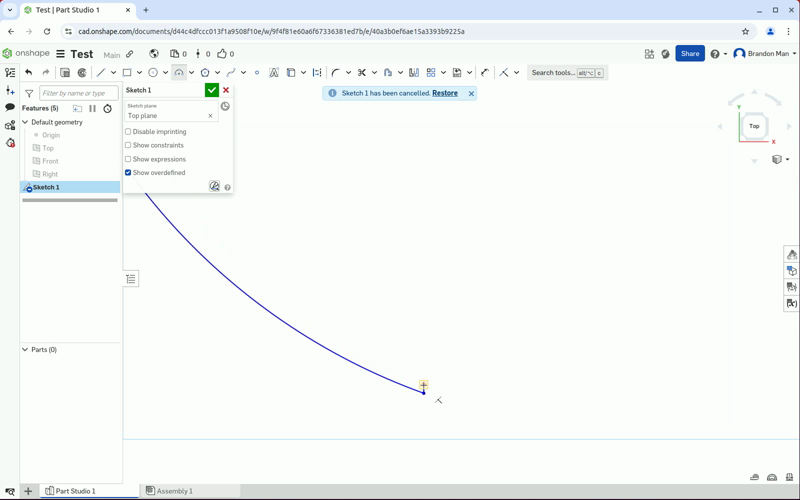
scroll(6)
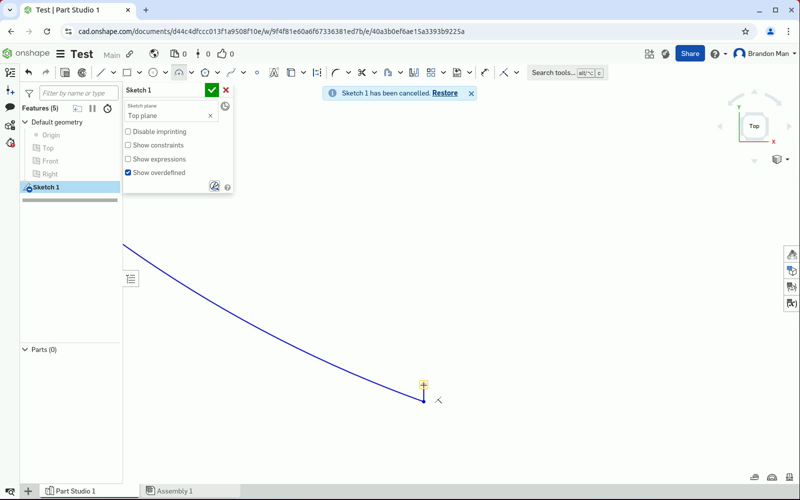
click(423, 384)
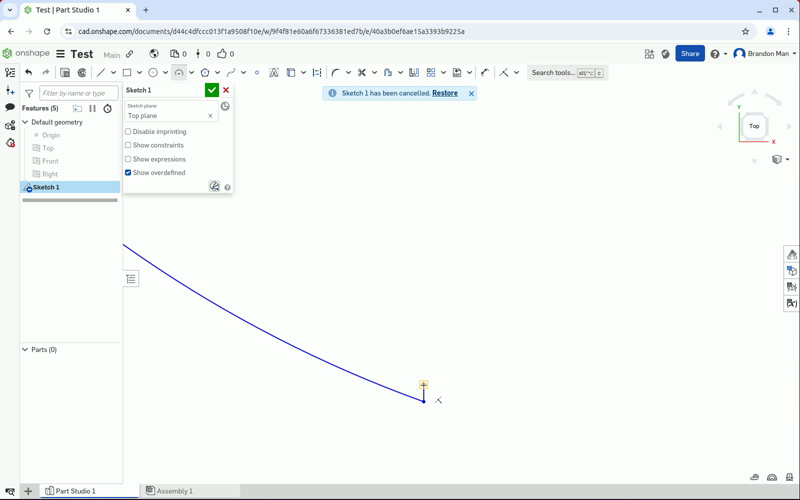
scroll(-6)
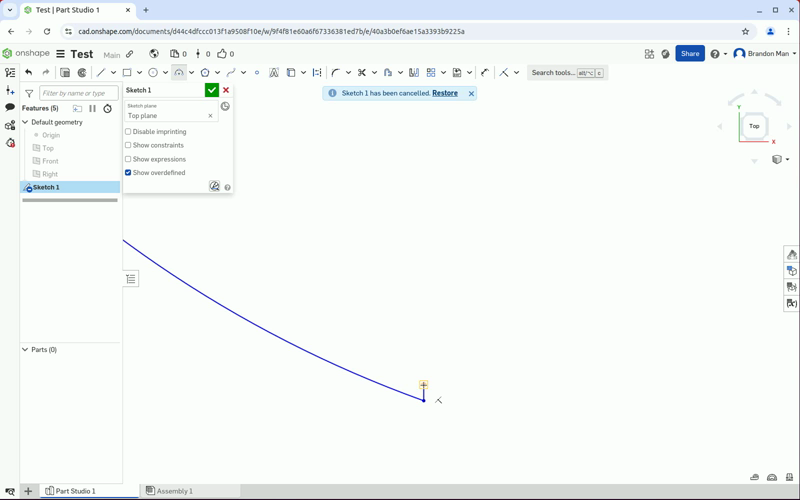
scroll(-6)
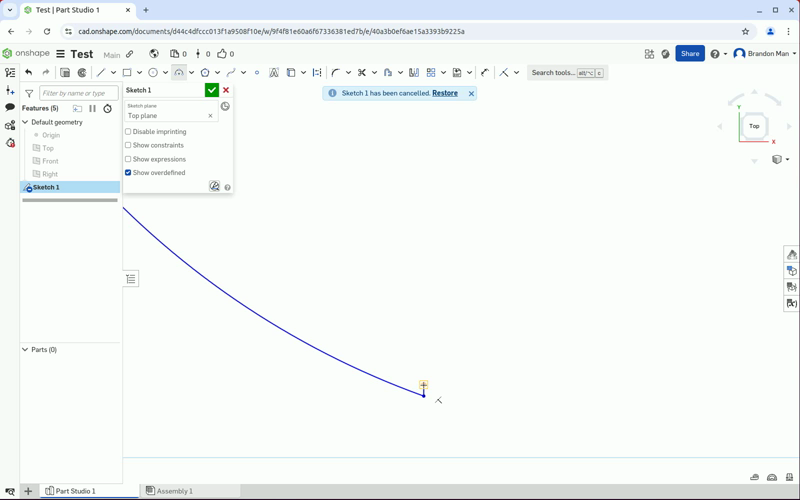
scroll(-6)
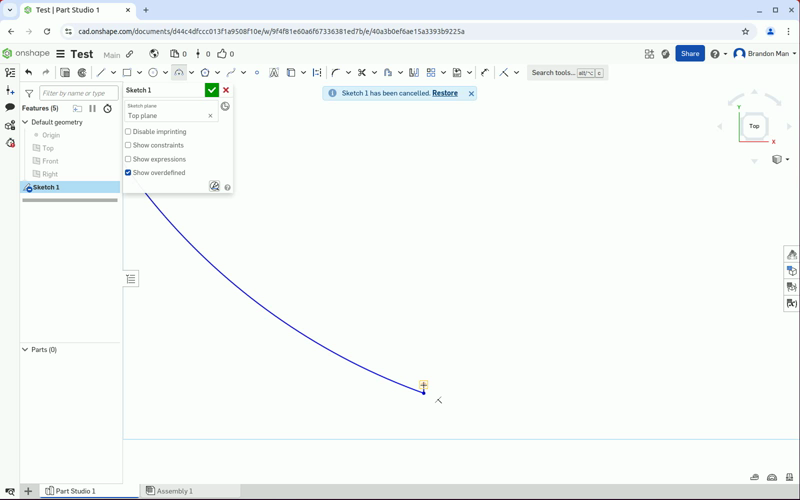
scroll(-6)
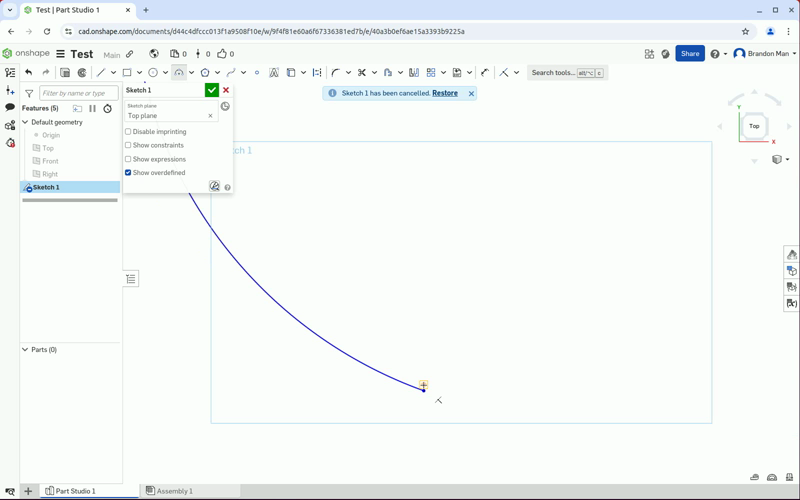
scroll(-6)
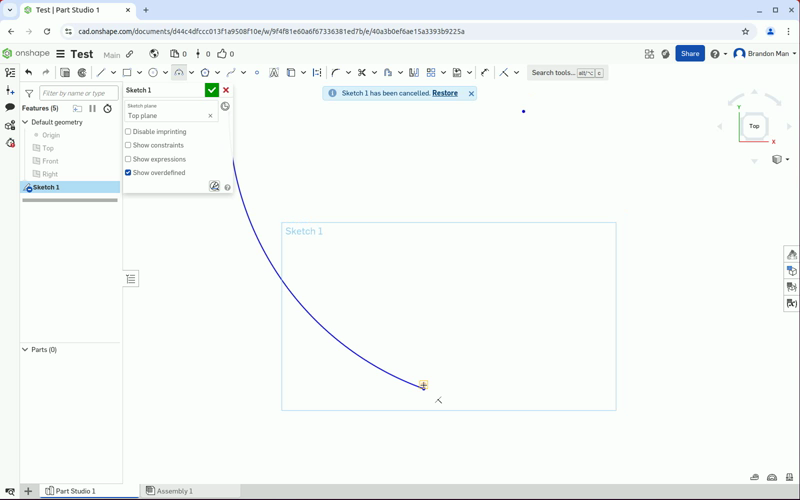
scroll(-6)
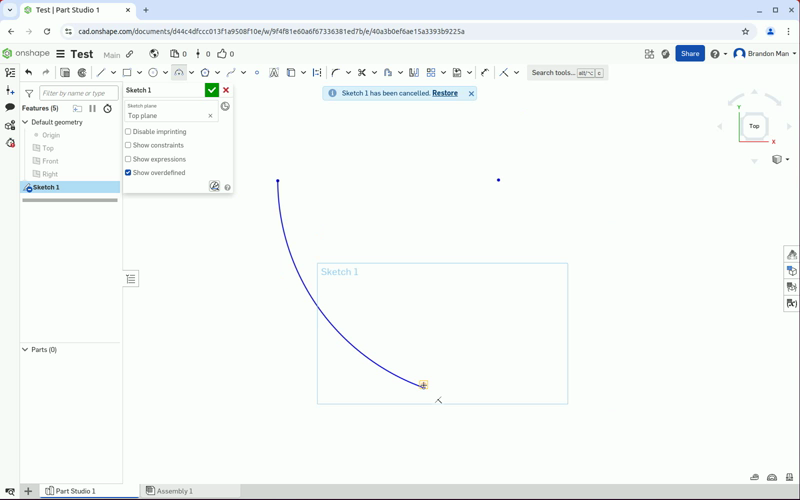
scroll(-6)
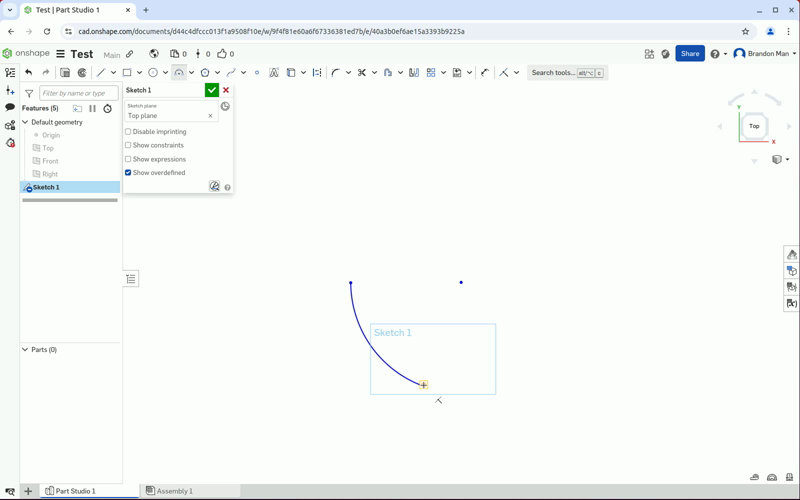
key_down(shift)
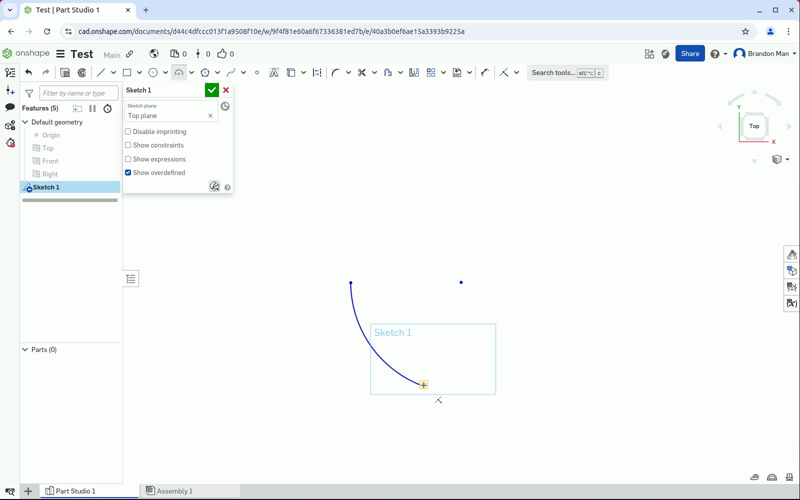
mouse_move(351, 282)
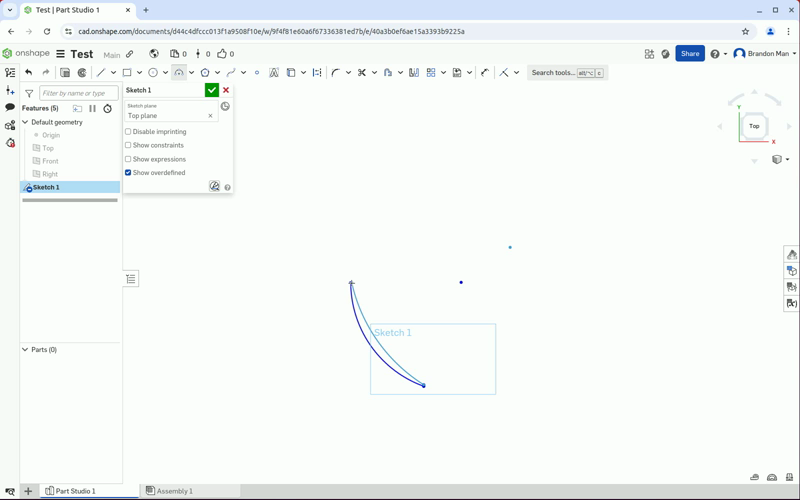
scroll(6)
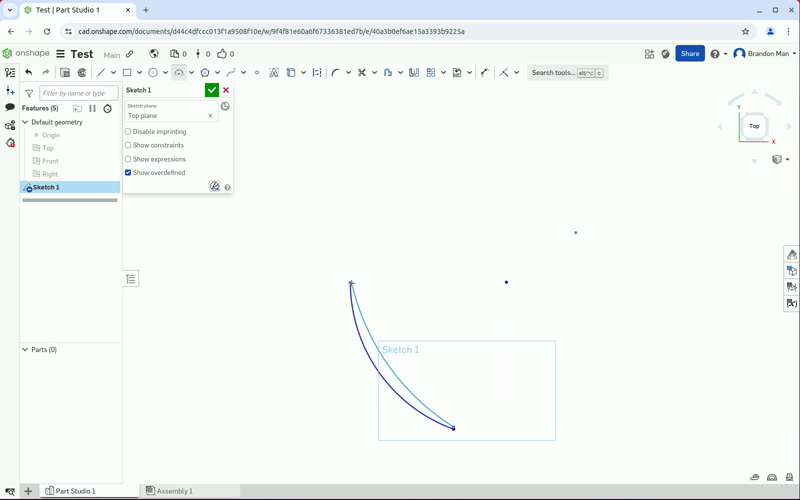
scroll(6)
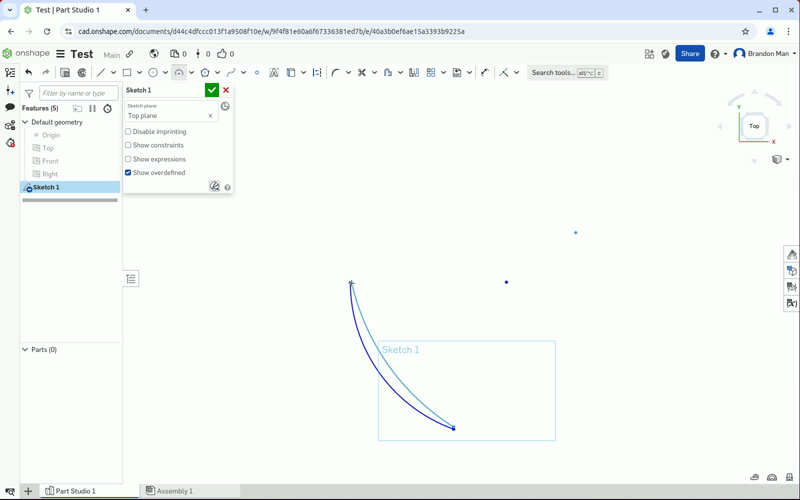
scroll(6)
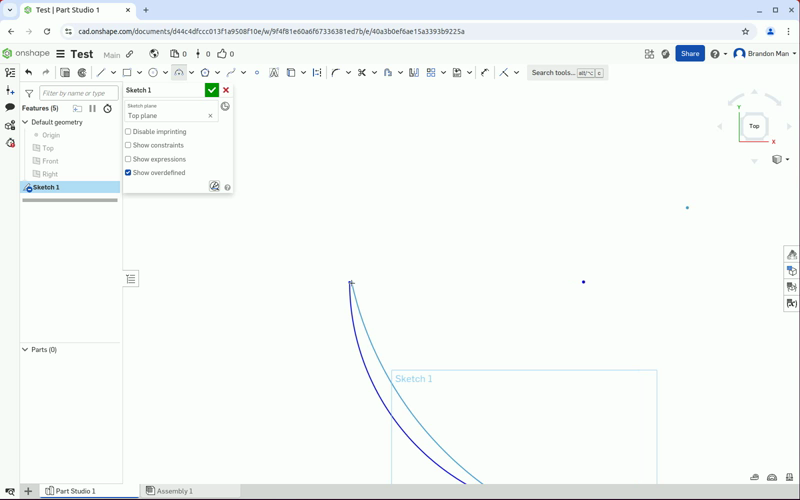
scroll(6)
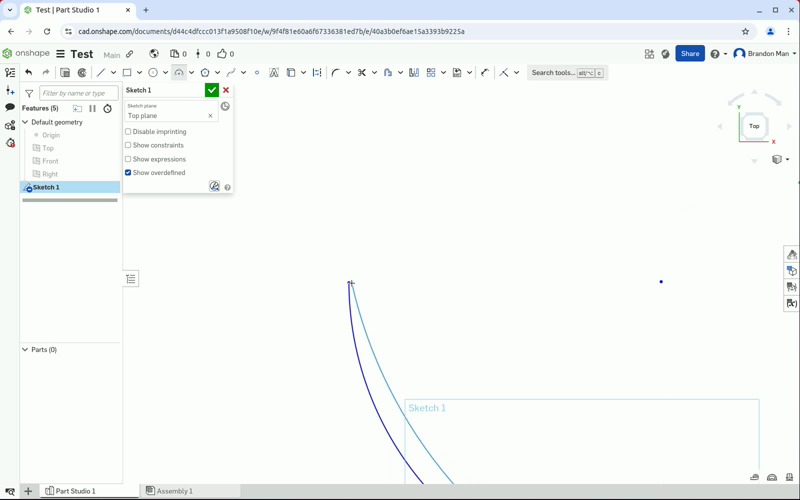
scroll(6)
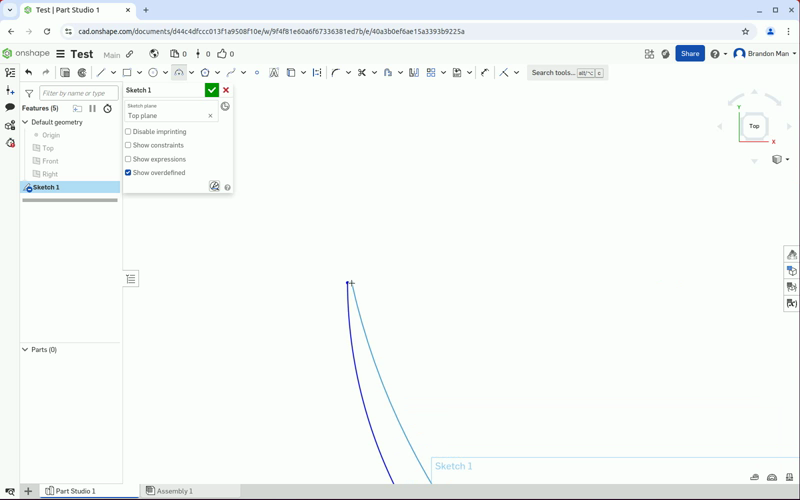
scroll(6)
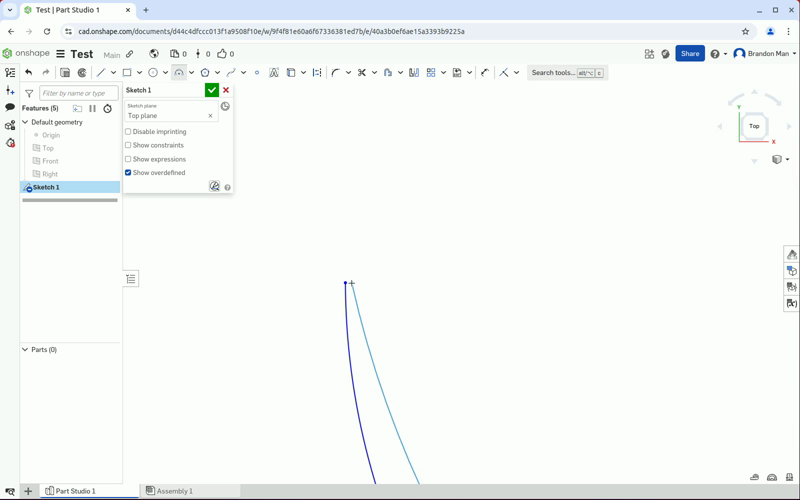
scroll(6)
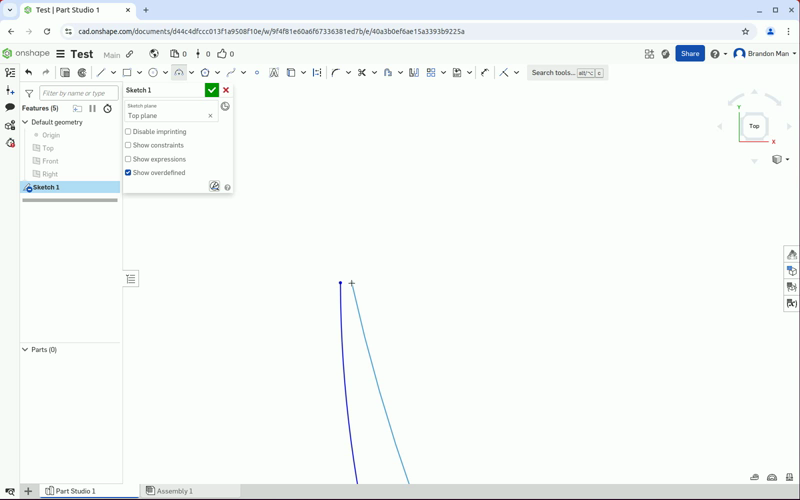
click(351, 282)
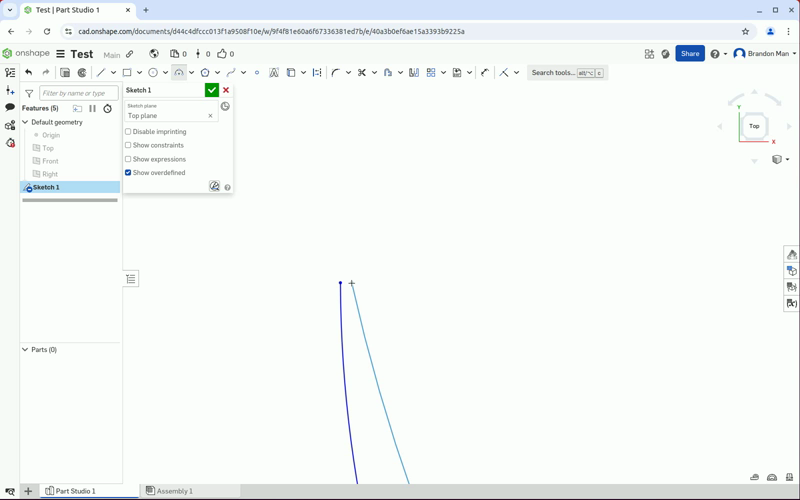
scroll(-6)
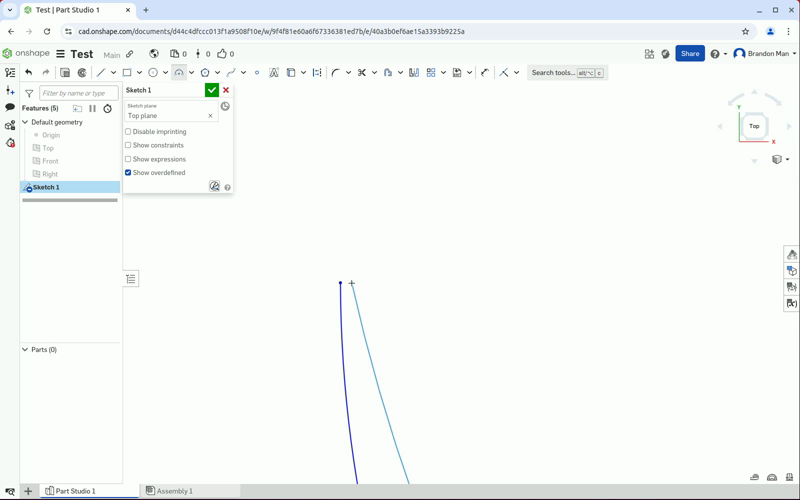
scroll(-6)
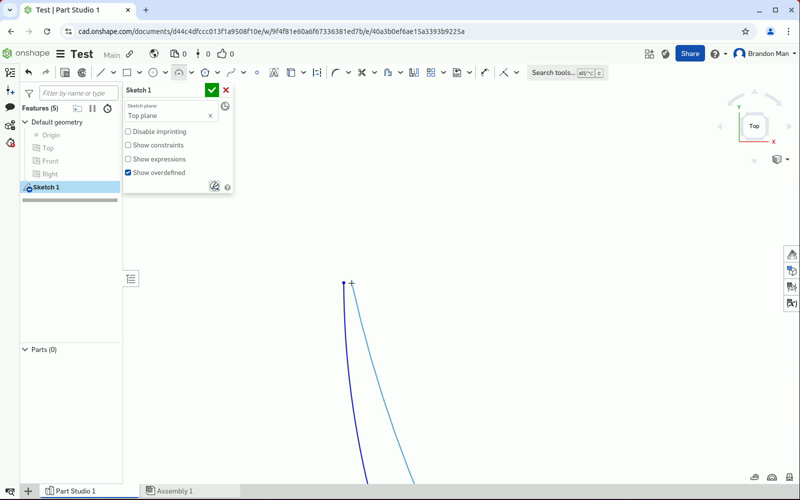
scroll(-6)
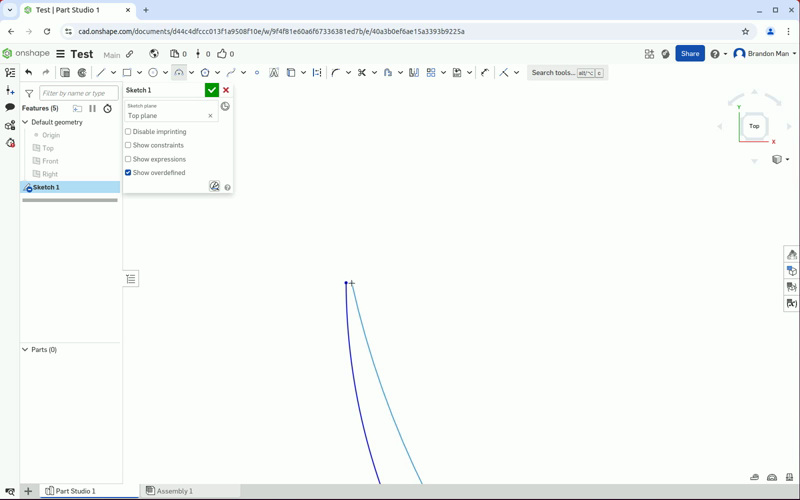
scroll(-6)
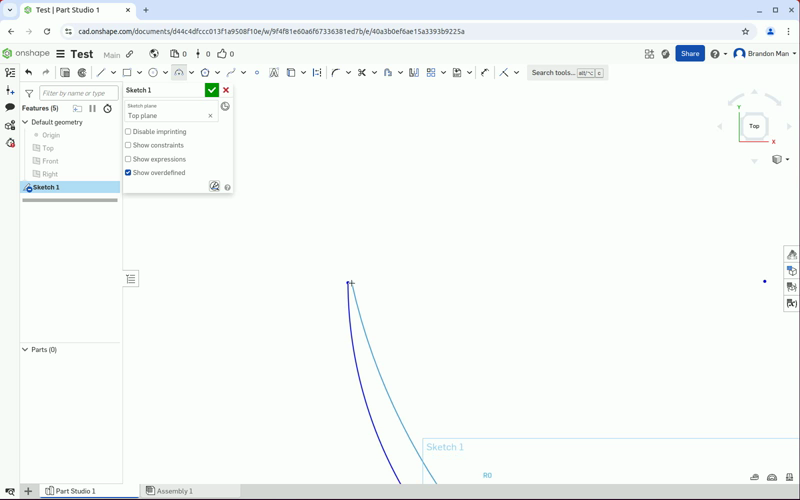
scroll(-6)
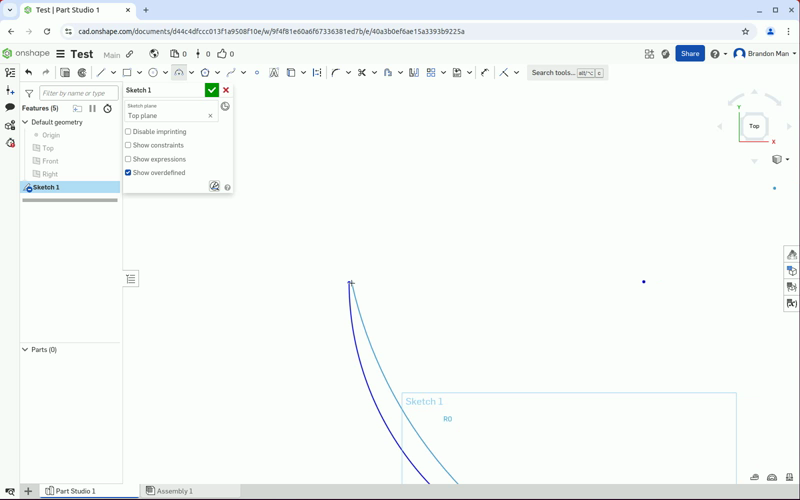
scroll(-6)
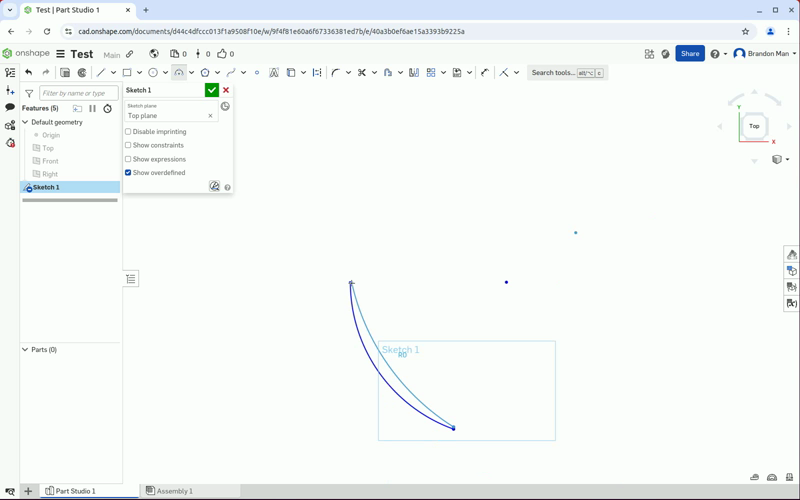
scroll(-6)
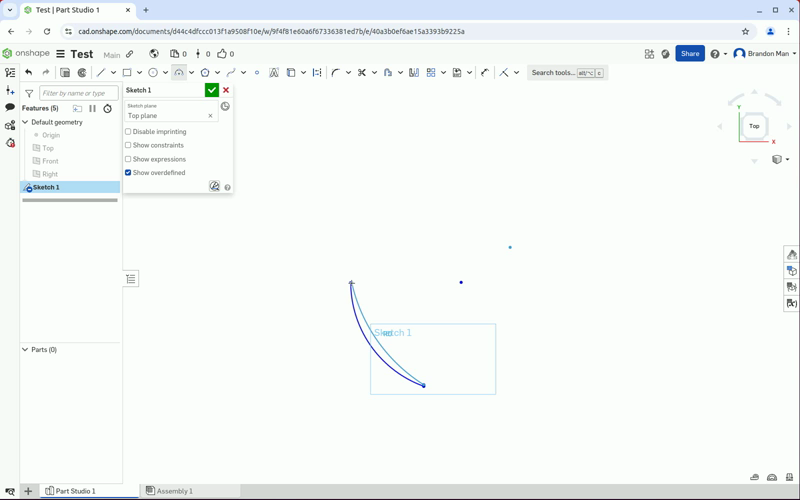
mouse_move(371, 345)
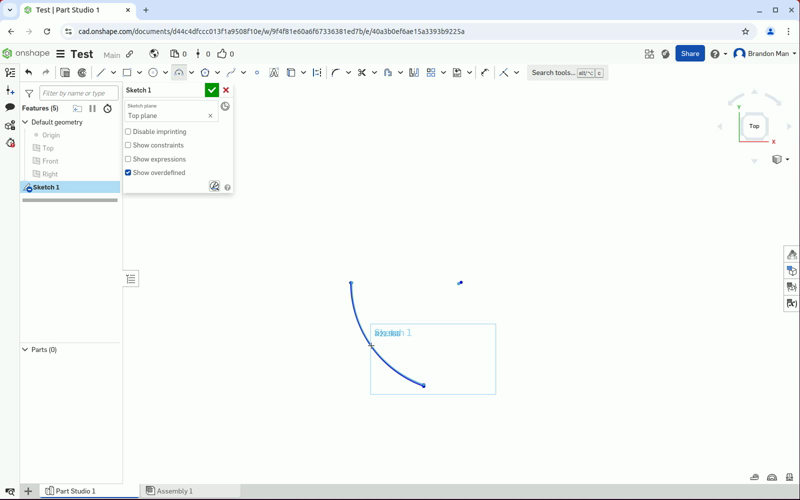
scroll(6)
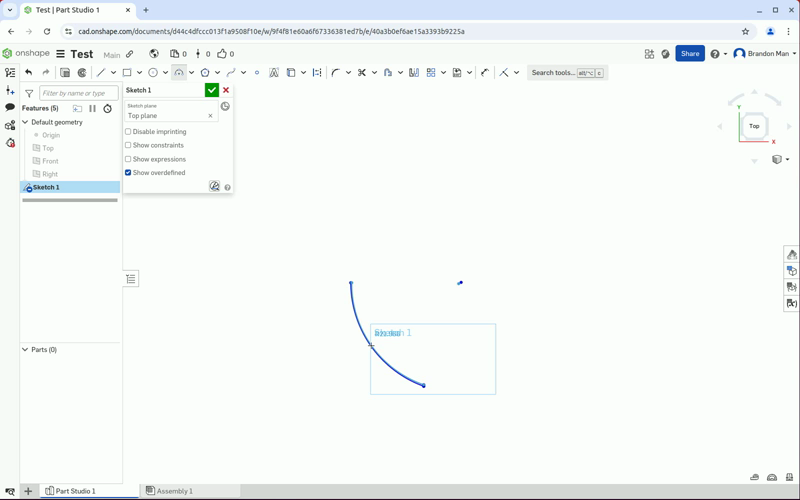
scroll(6)
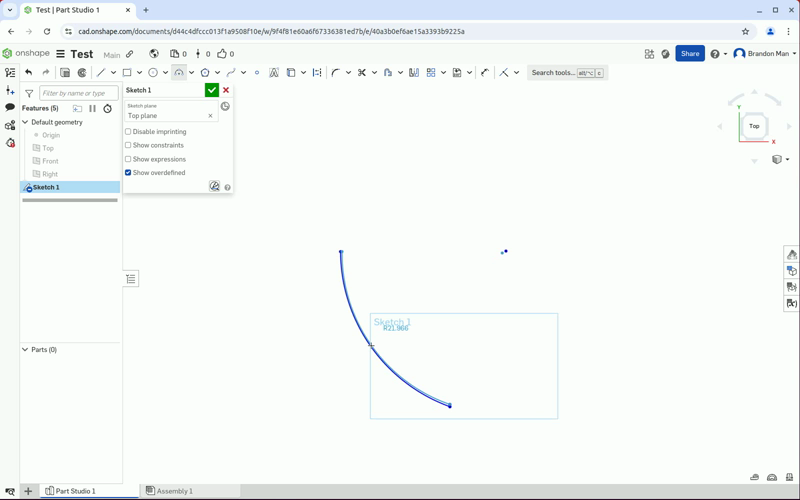
scroll(6)
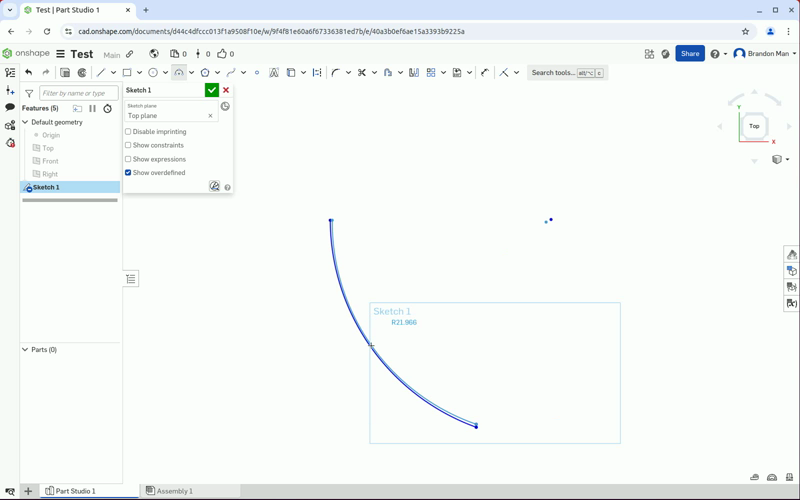
scroll(6)
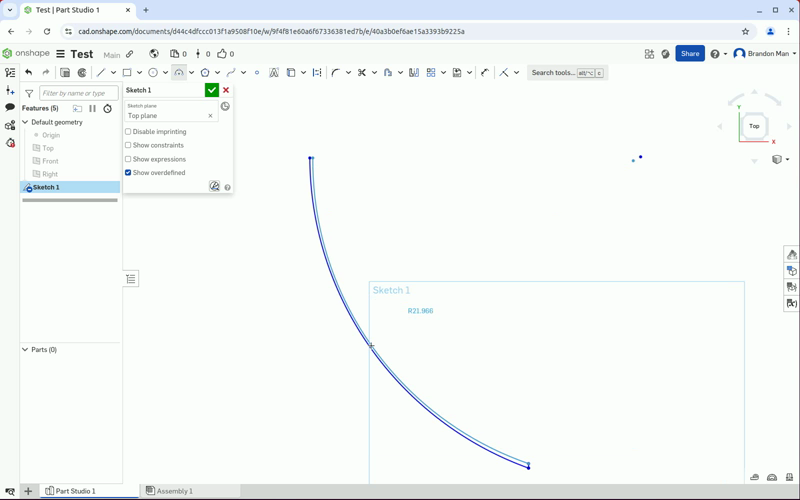
scroll(6)
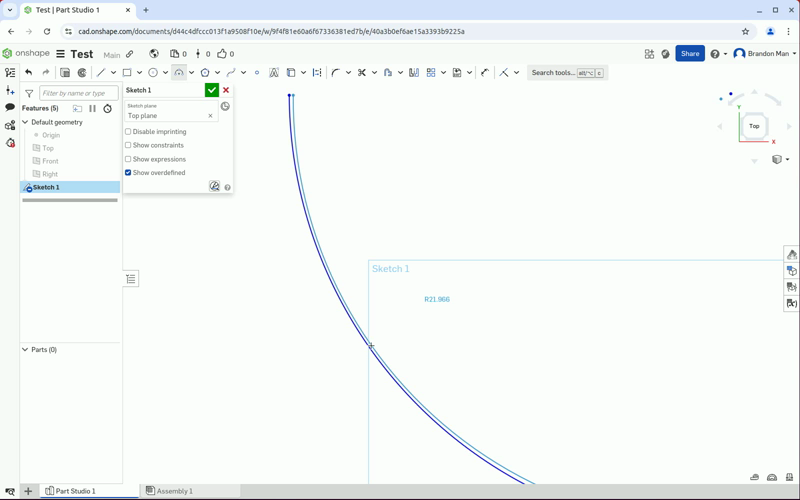
scroll(6)
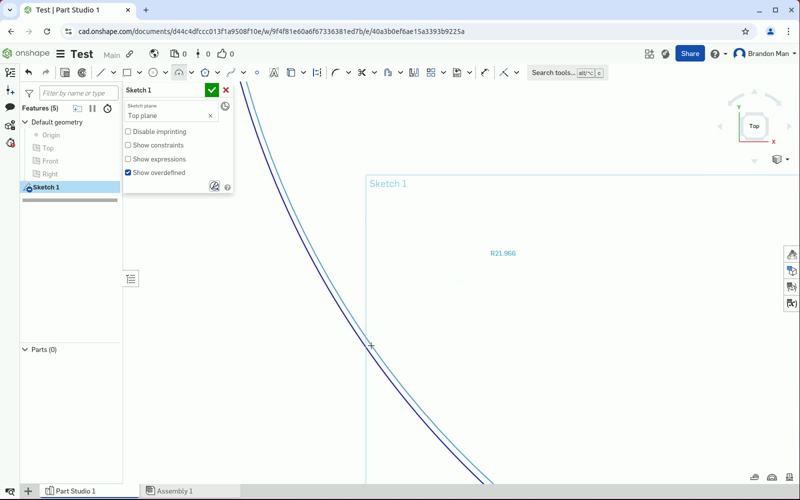
scroll(6)
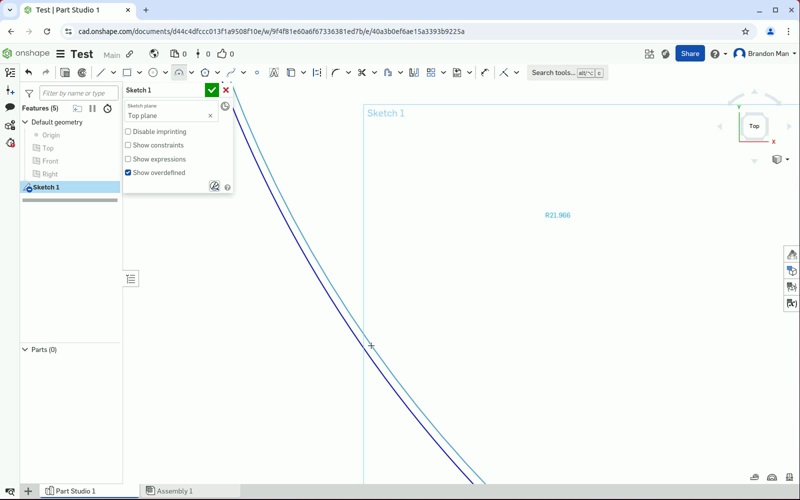
click(371, 345)
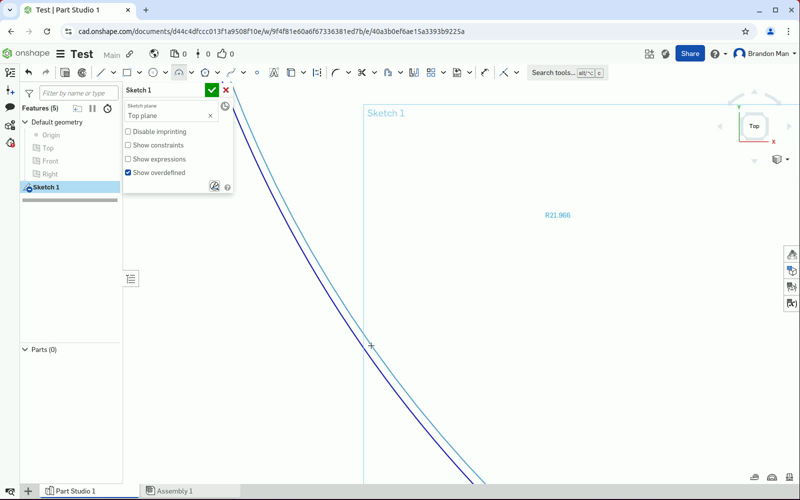
scroll(-6)
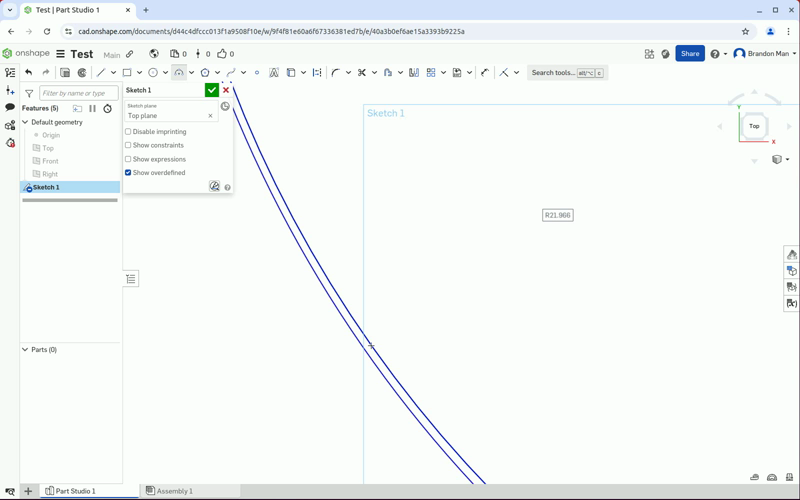
scroll(-6)
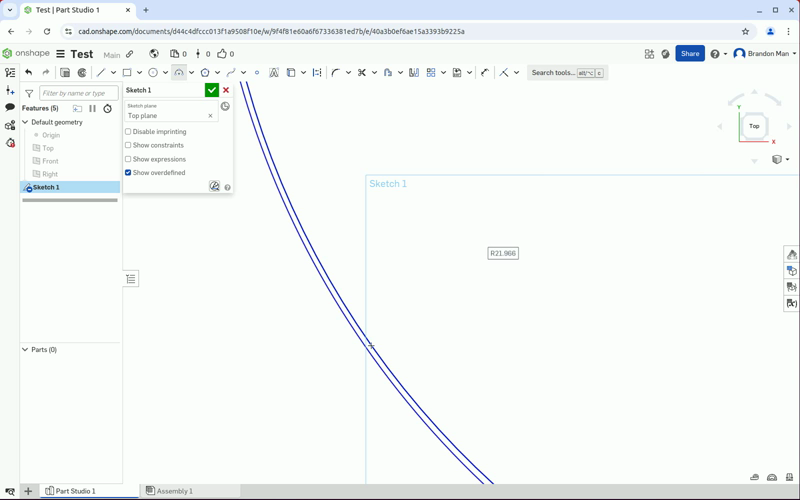
scroll(-6)
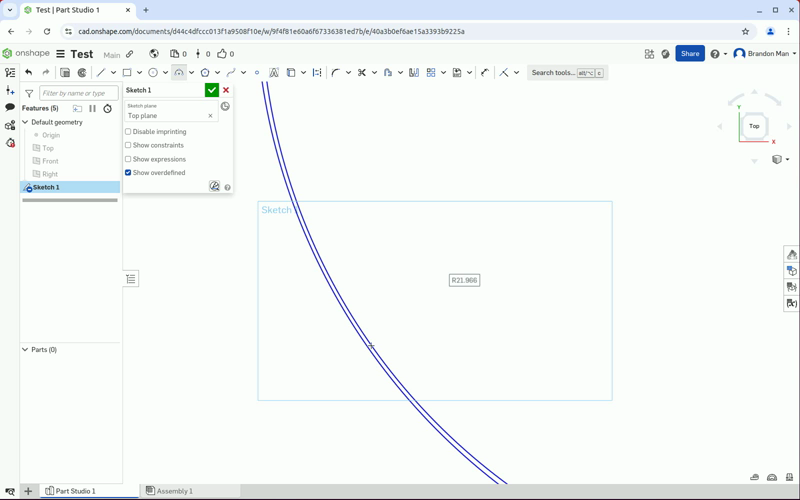
scroll(-6)
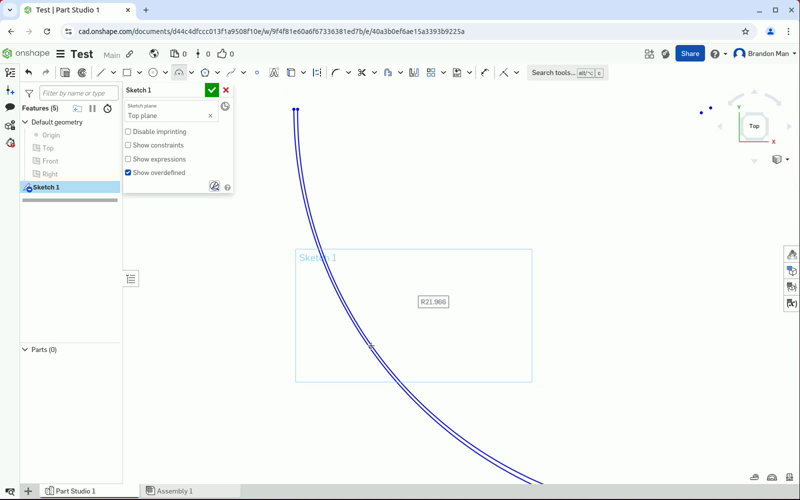
scroll(-6)
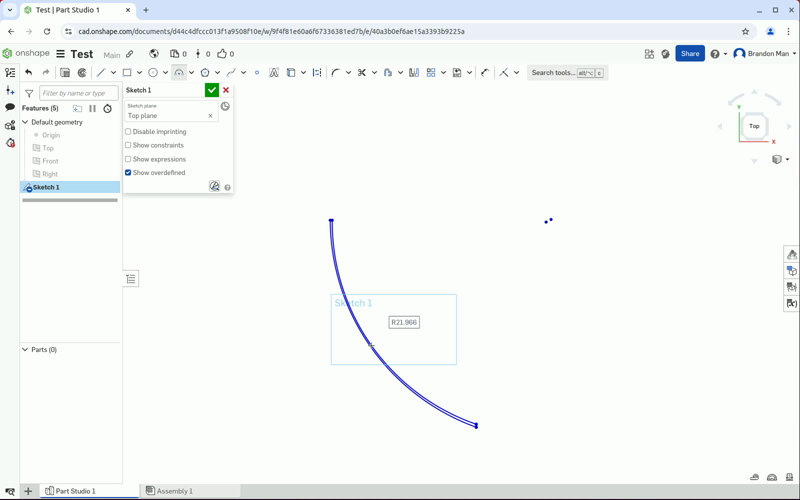
scroll(-6)
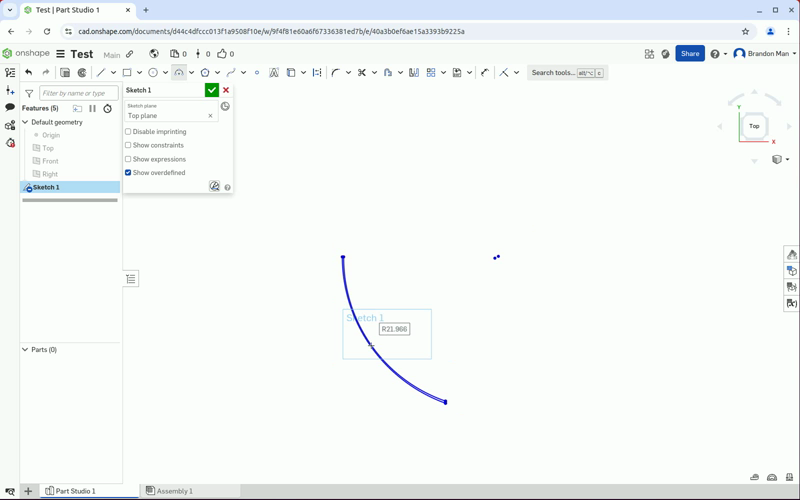
scroll(-6)
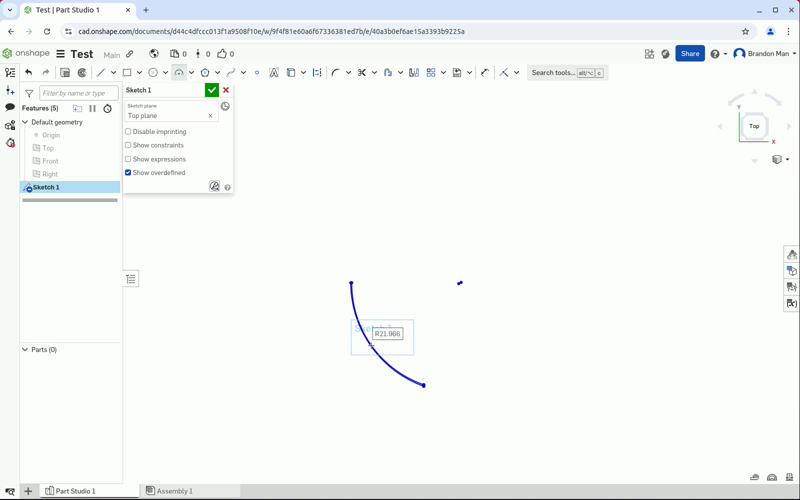
key_up(shift)
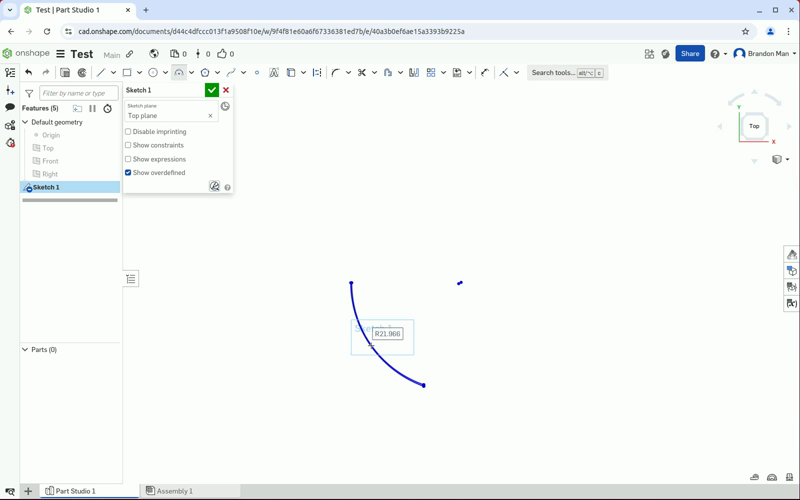
key(esc)
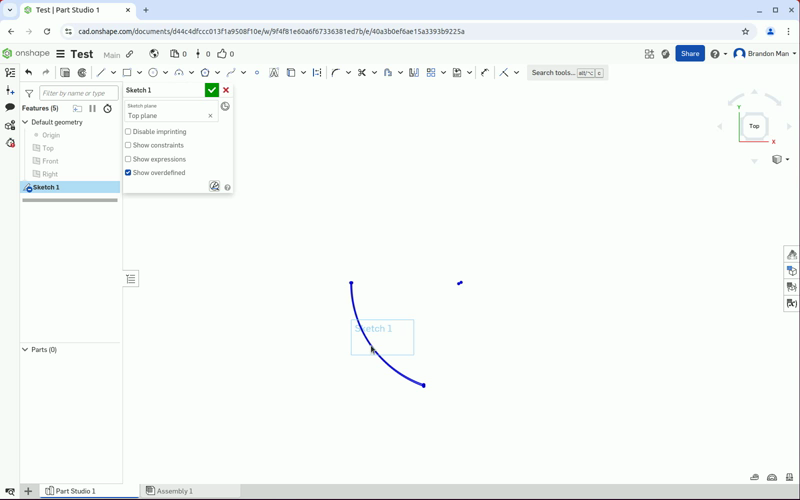
key(l)
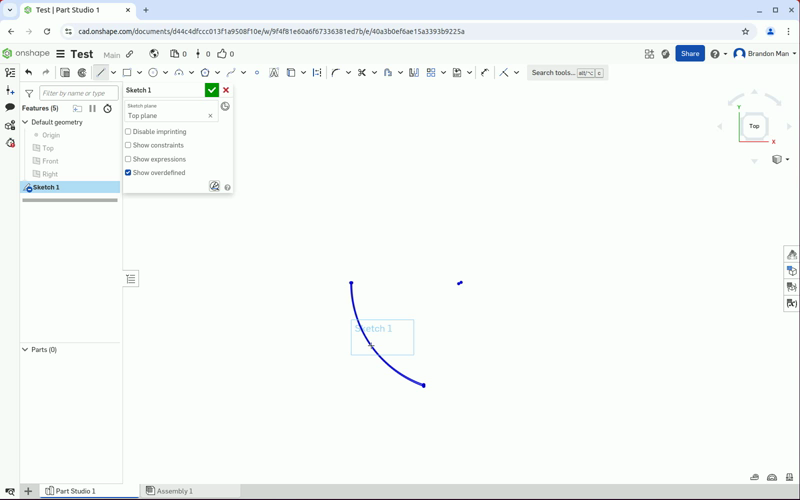
mouse_move(351, 282)
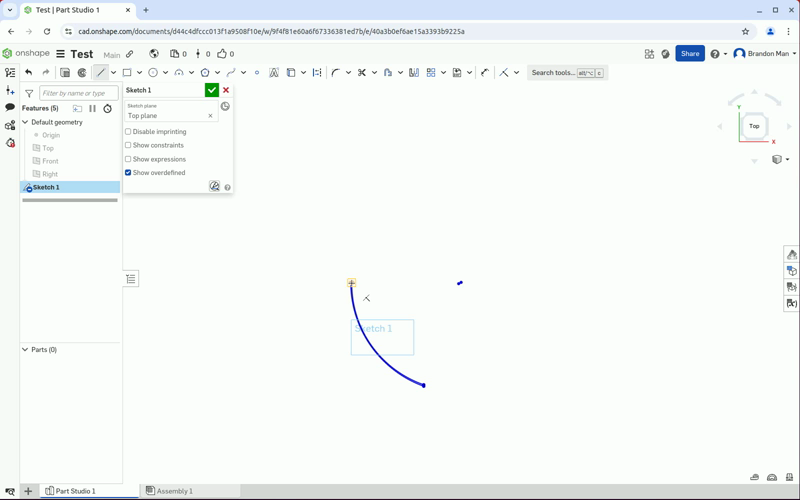
scroll(6)
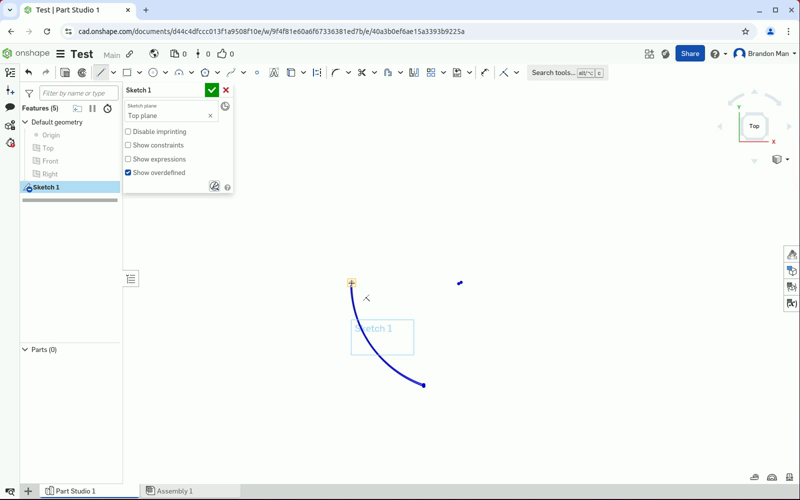
scroll(6)
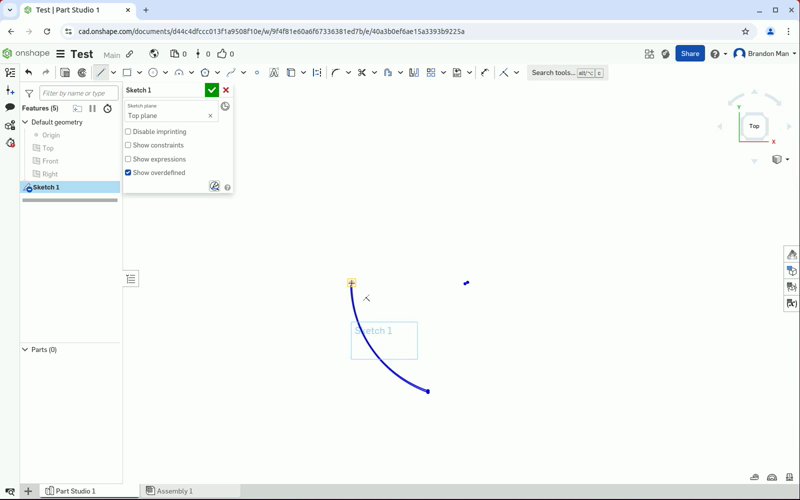
scroll(6)
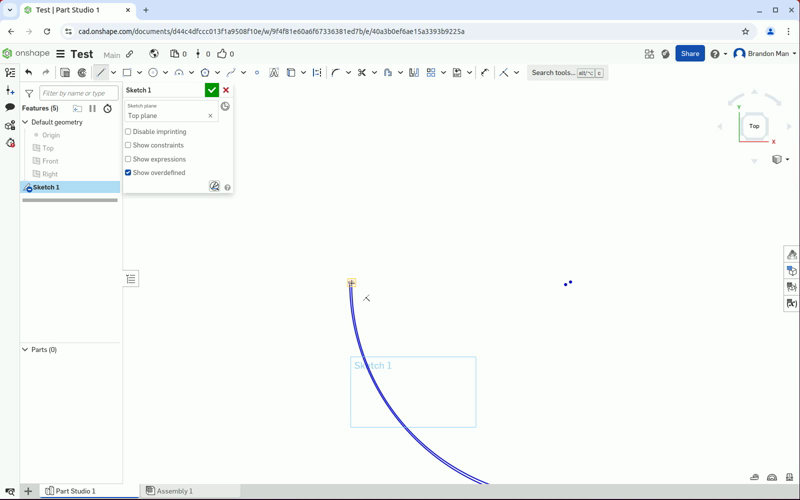
scroll(6)
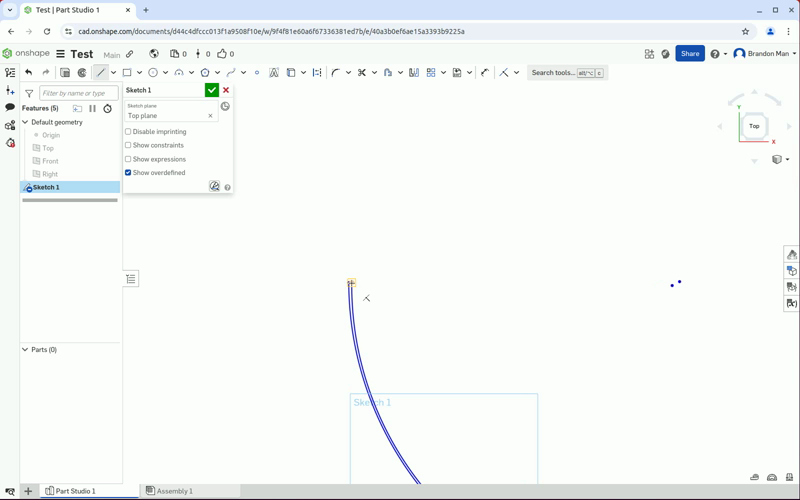
scroll(6)
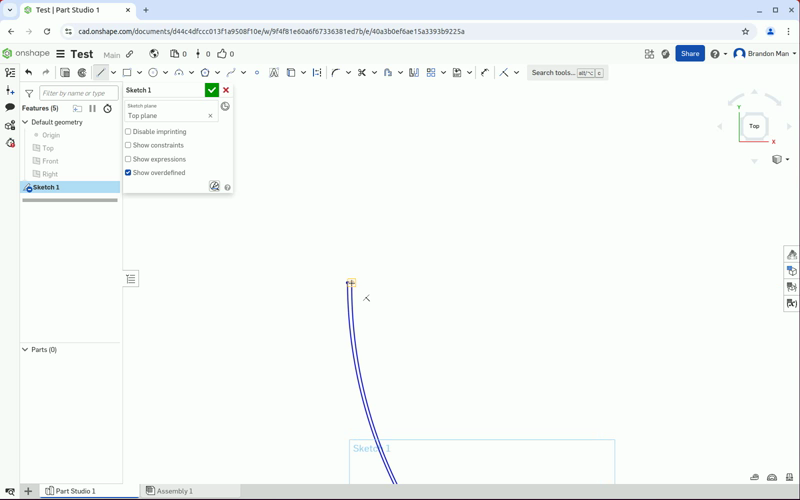
scroll(6)
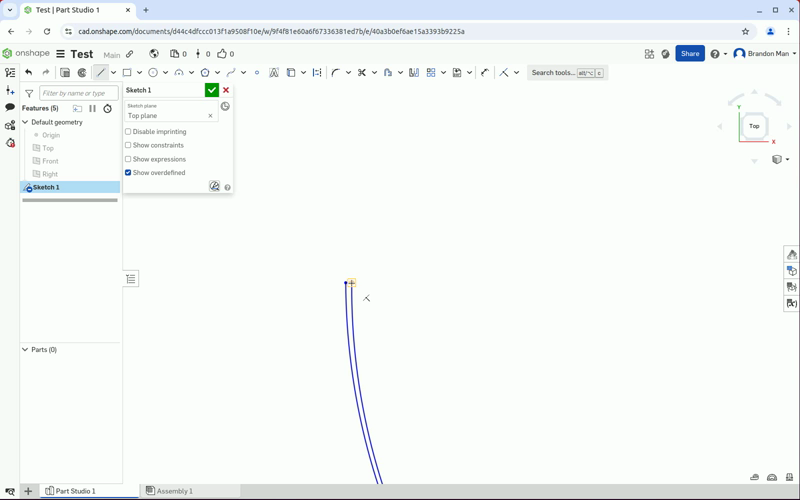
scroll(6)
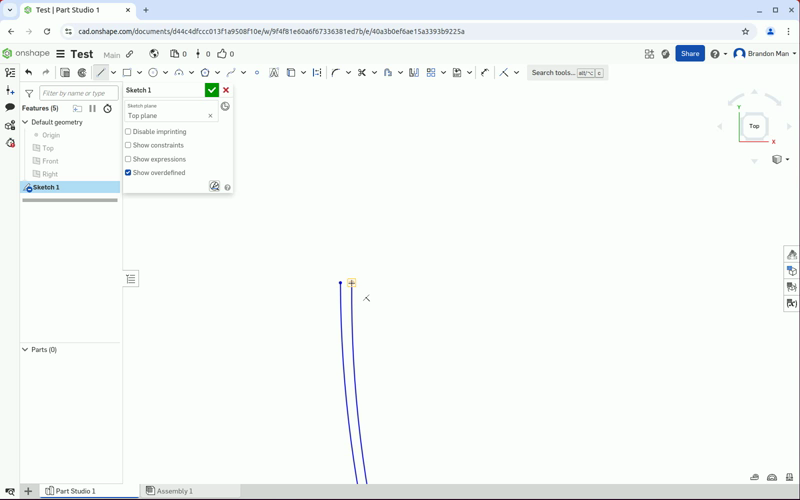
click(351, 282)
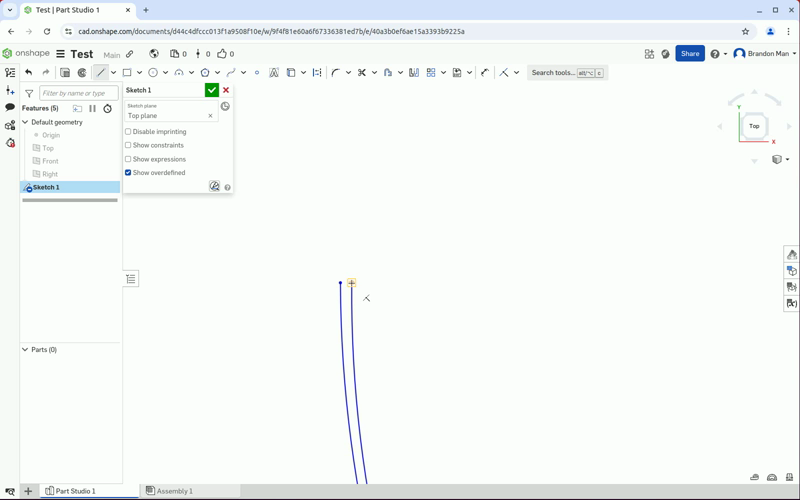
scroll(-6)
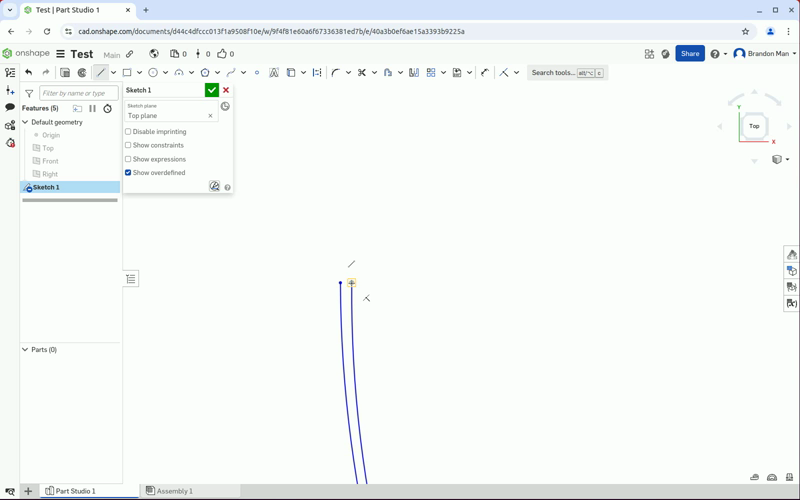
scroll(-6)
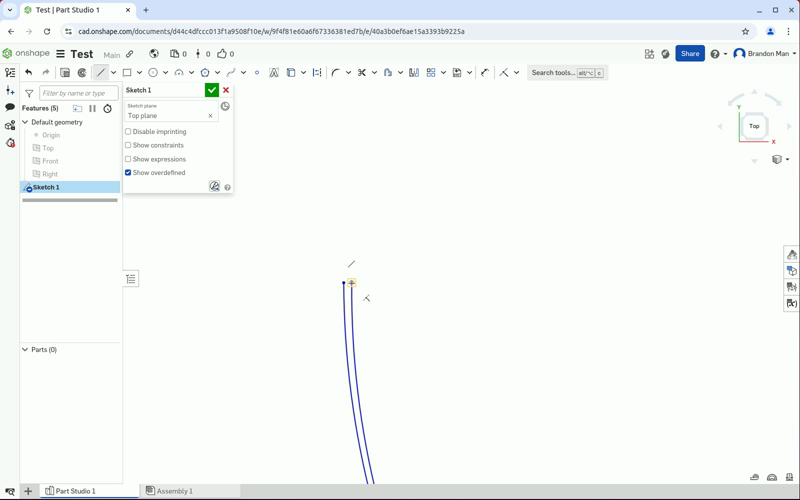
scroll(-6)
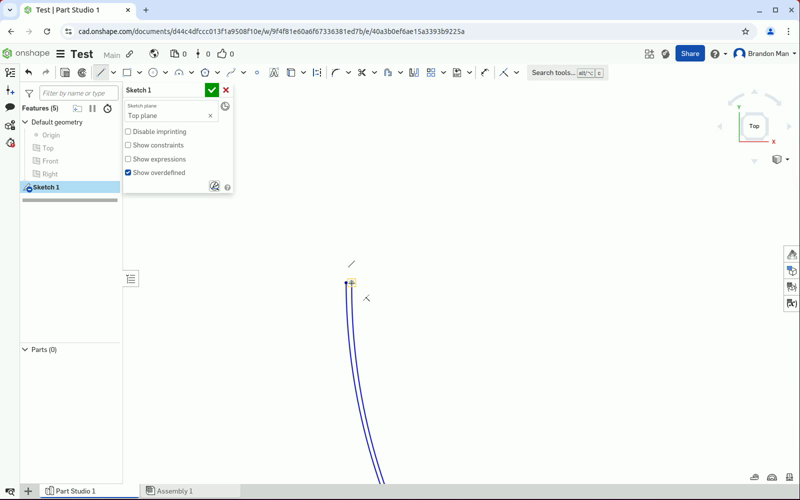
scroll(-6)
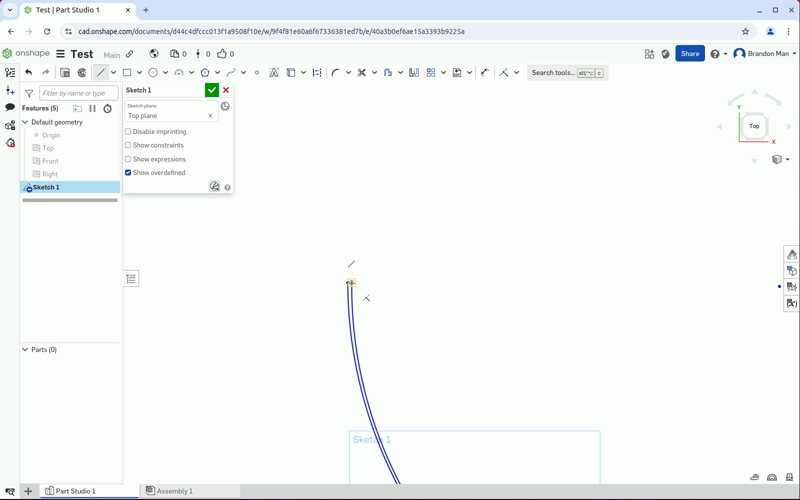
scroll(-6)
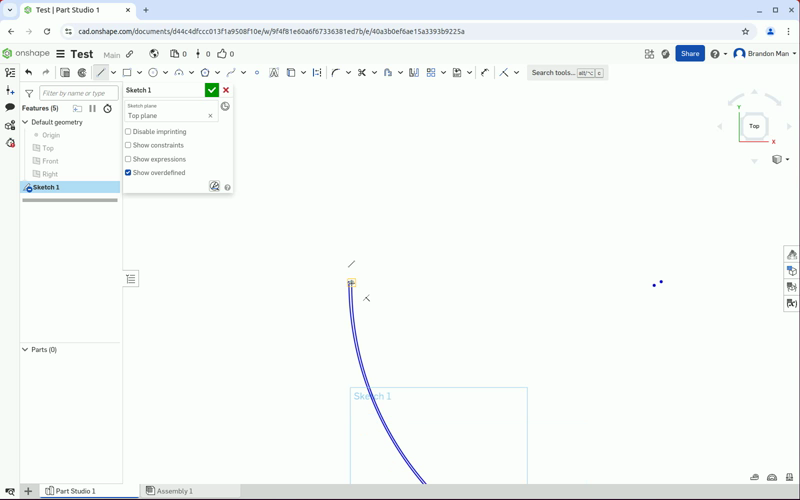
scroll(-6)
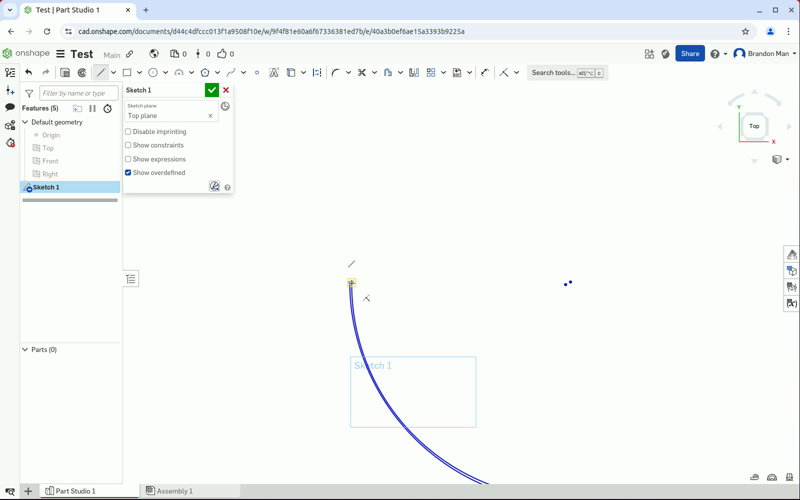
scroll(-6)
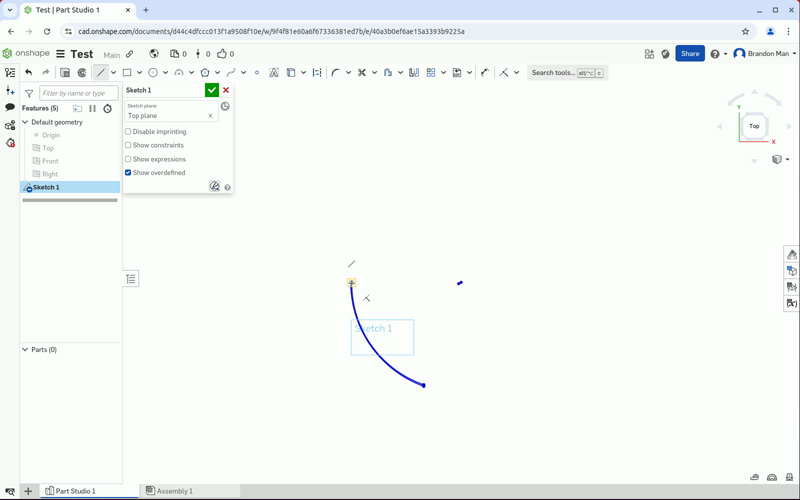
mouse_move(381, 282)
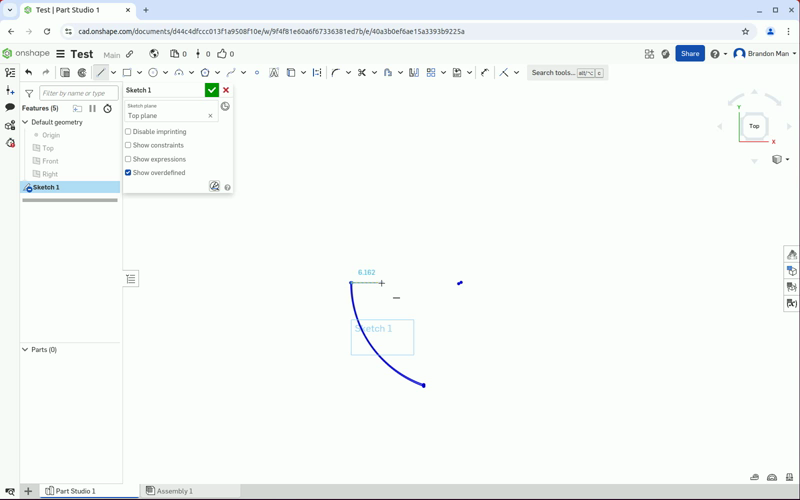
key_down(shift)
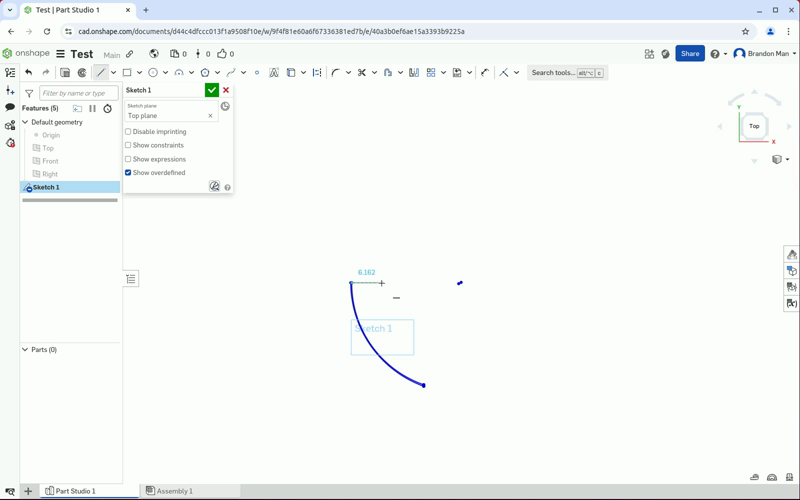
mouse_move(350, 282)
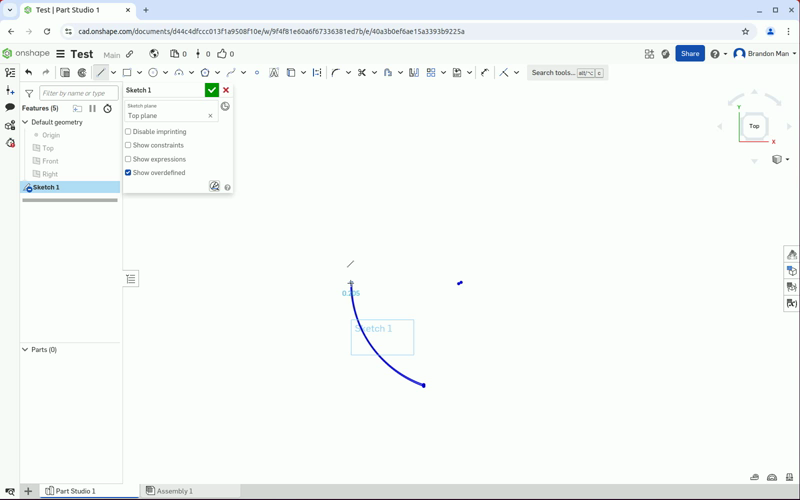
scroll(6)
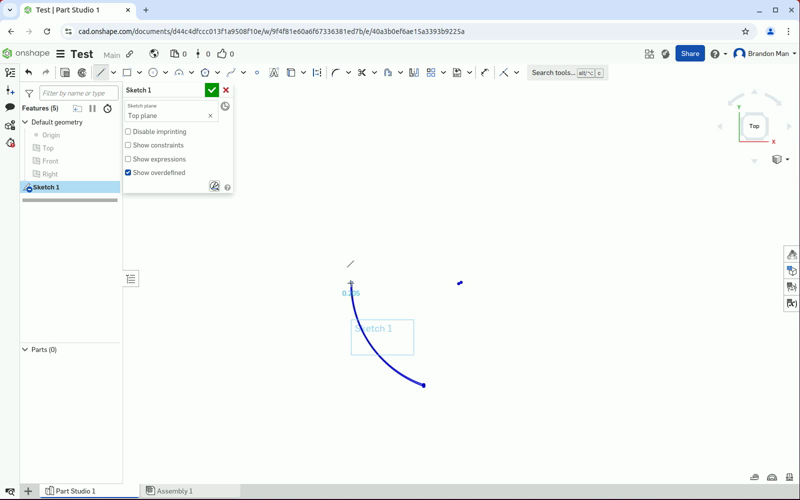
scroll(6)
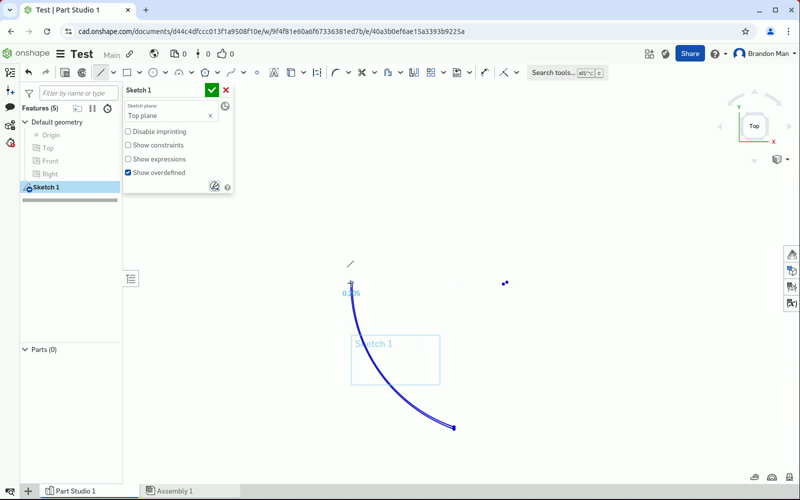
scroll(6)
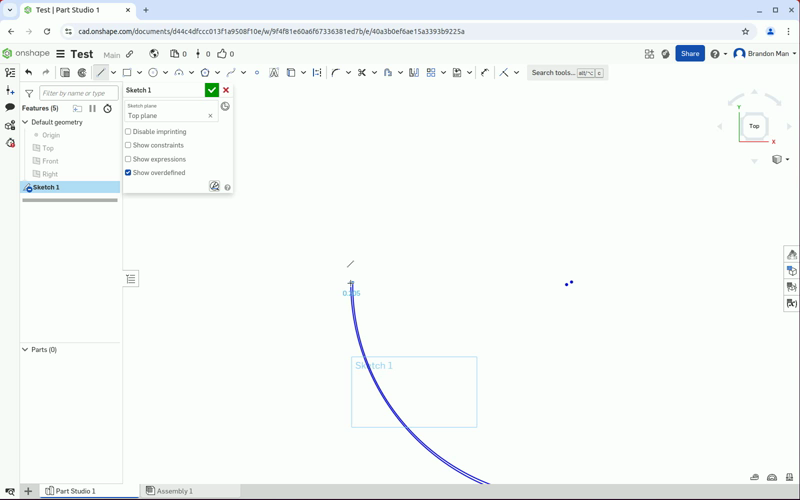
scroll(6)
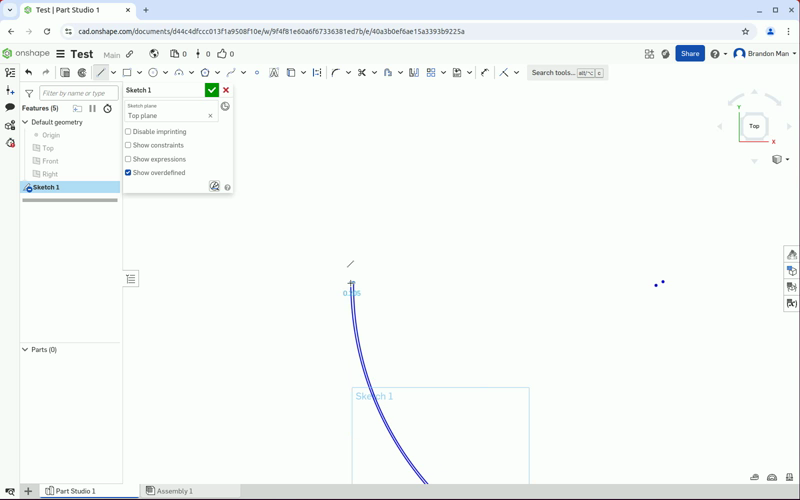
scroll(6)
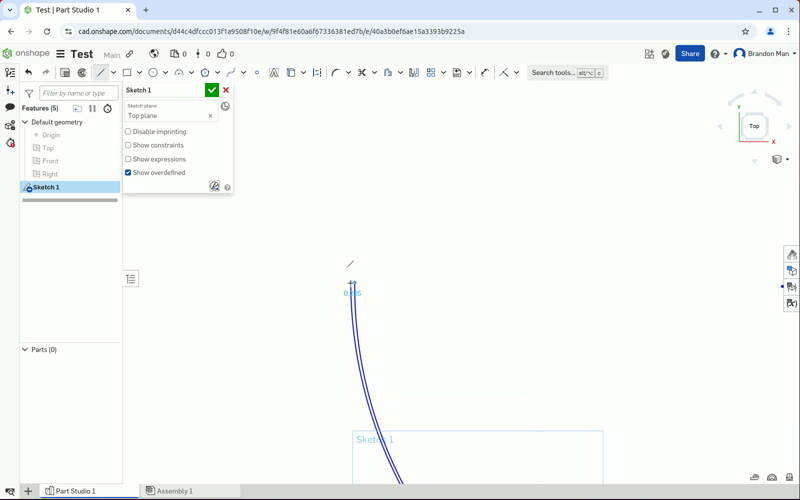
scroll(6)
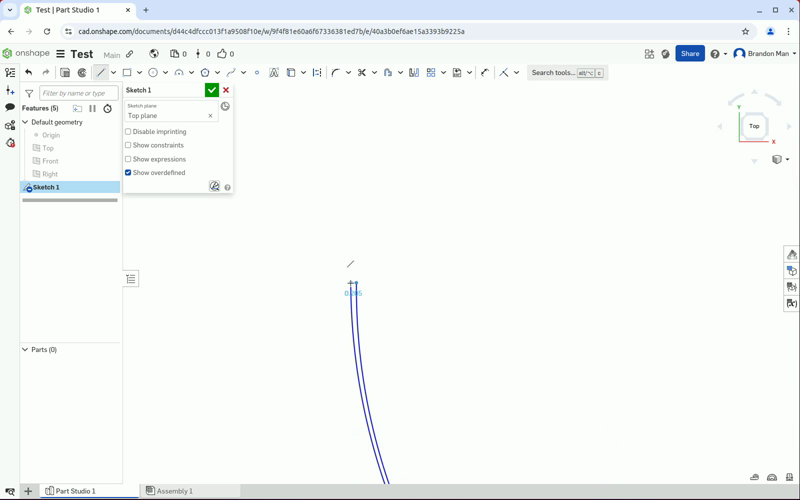
scroll(6)
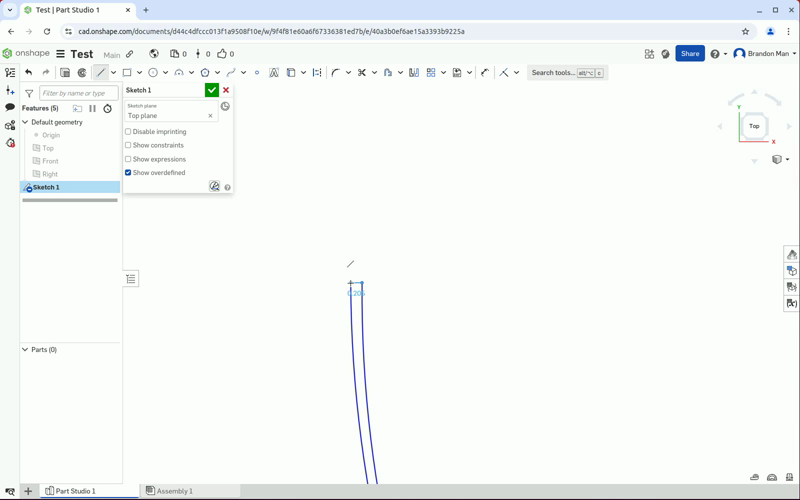
key_up(shift)
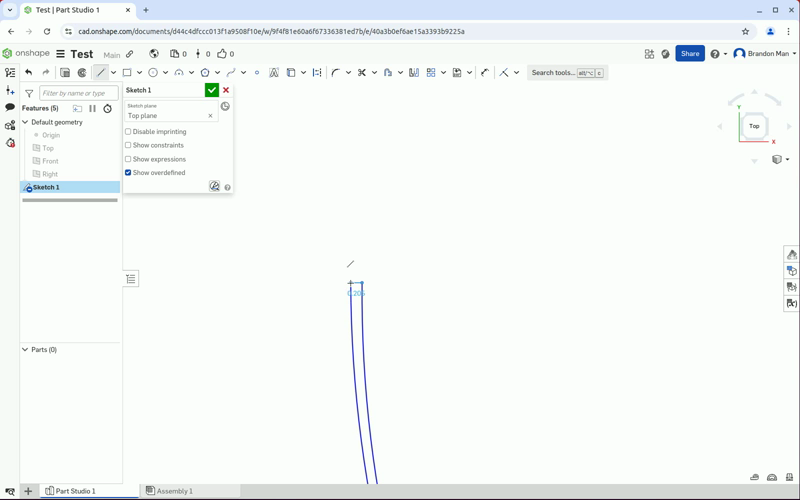
click(350, 282)
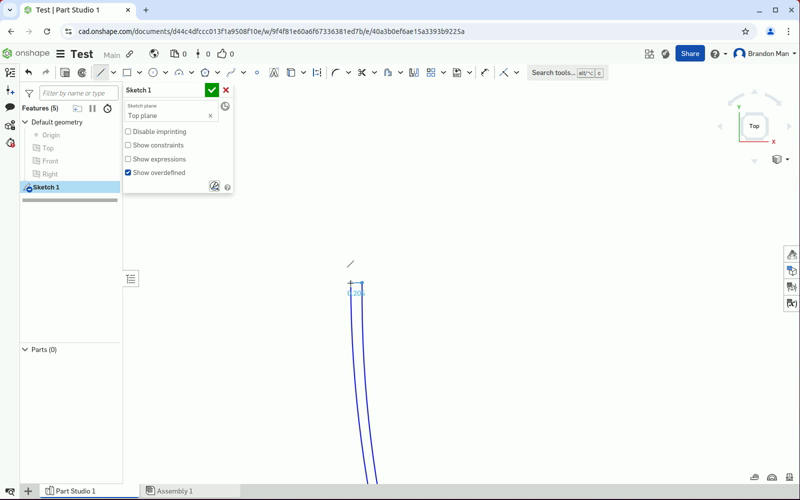
scroll(-6)
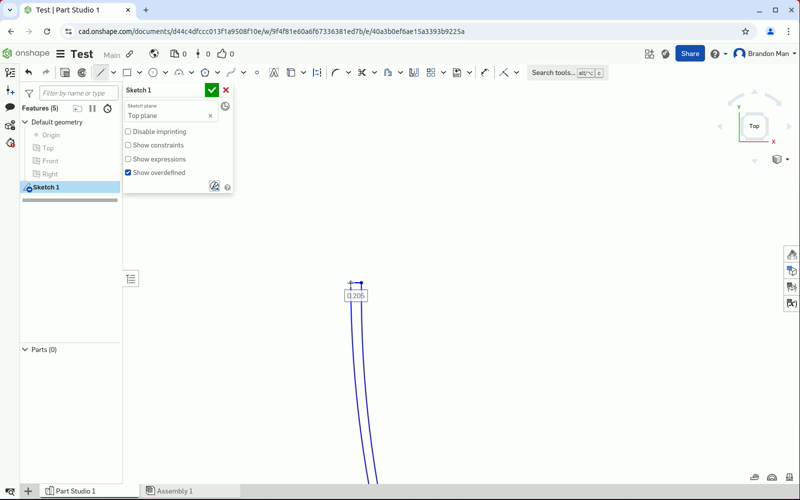
scroll(-6)
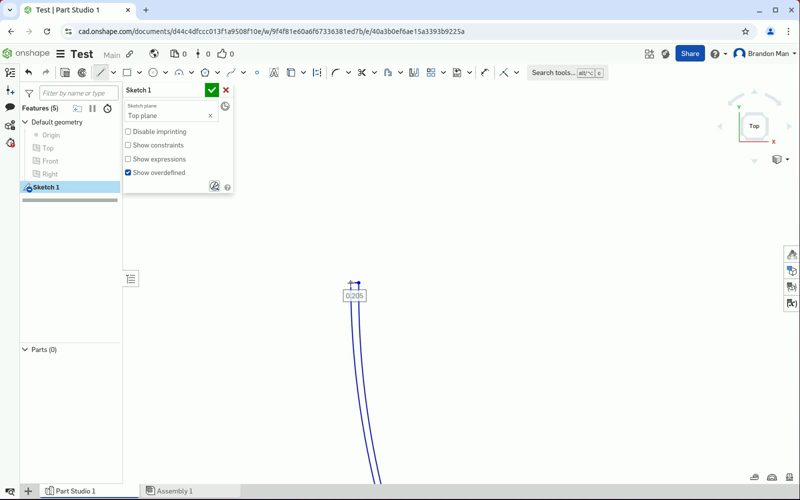
scroll(-6)
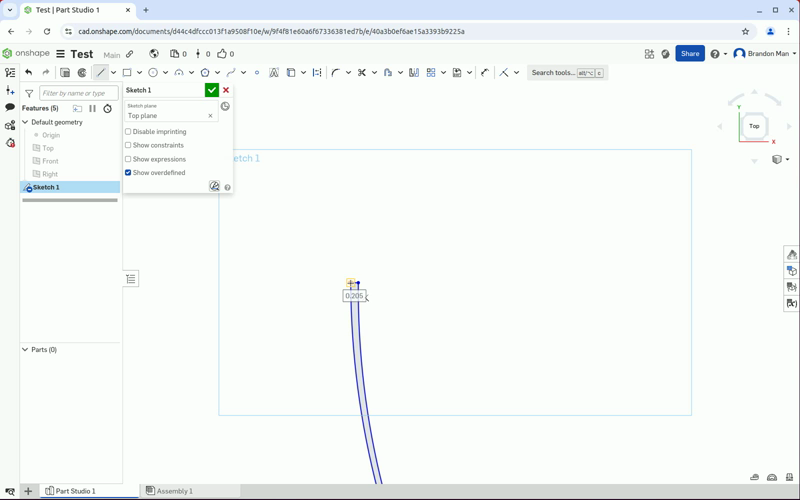
scroll(-6)
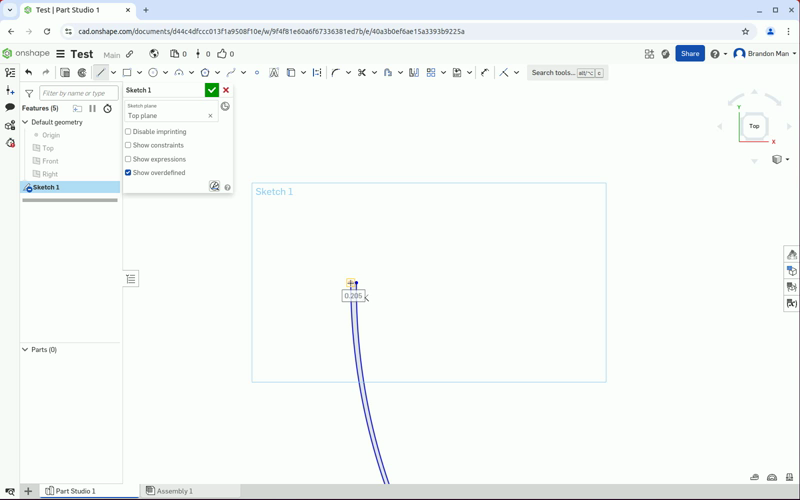
scroll(-6)
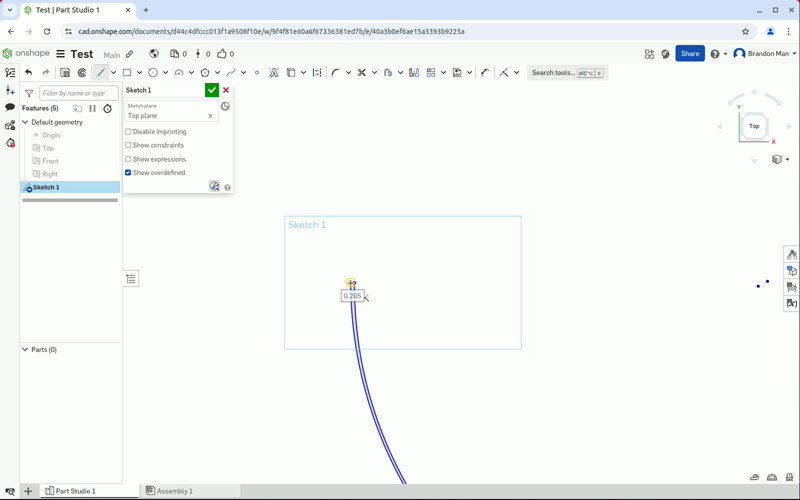
scroll(-6)
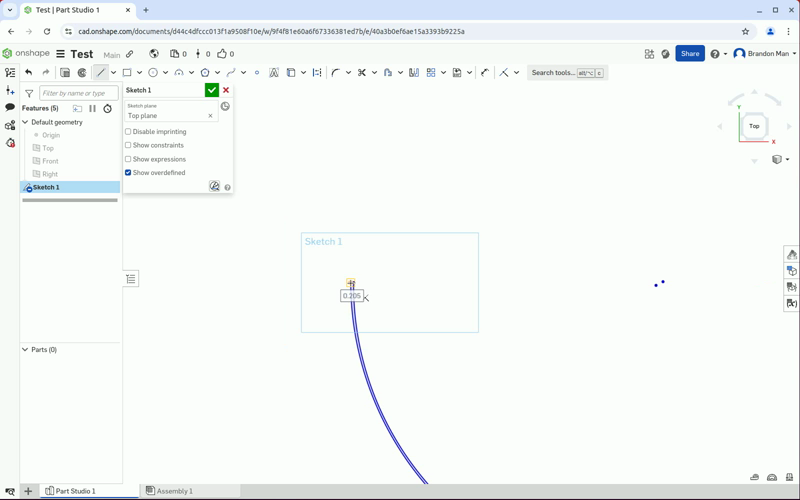
scroll(-6)
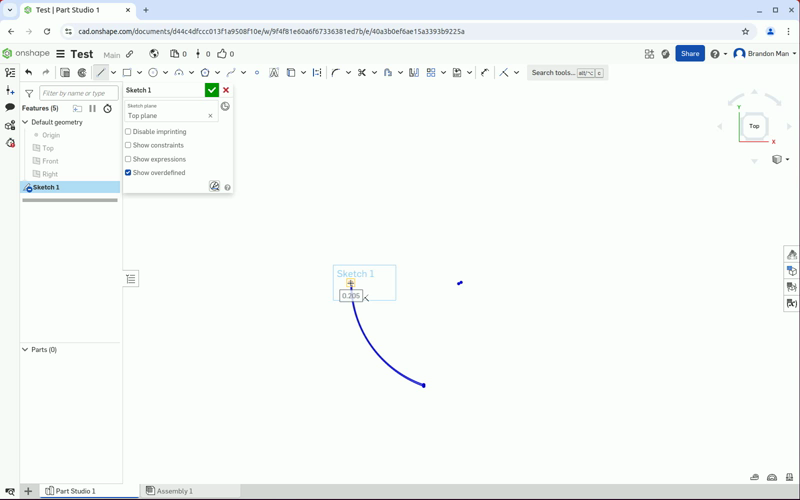
key(esc)
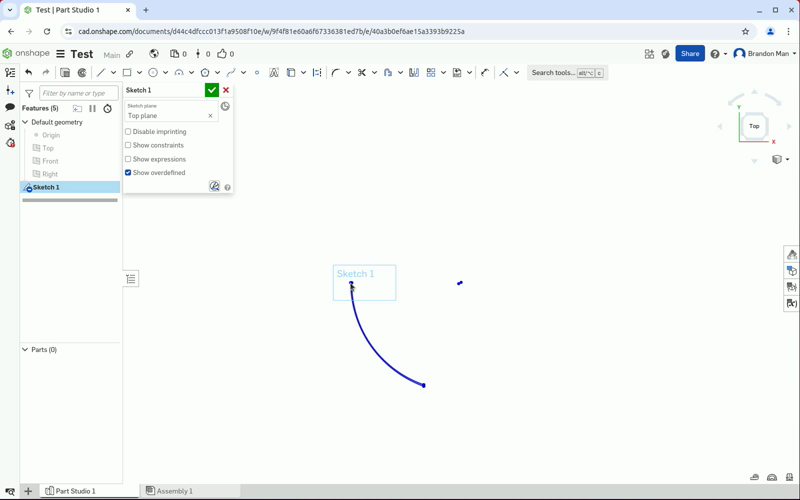
mouse_move(418, 383)
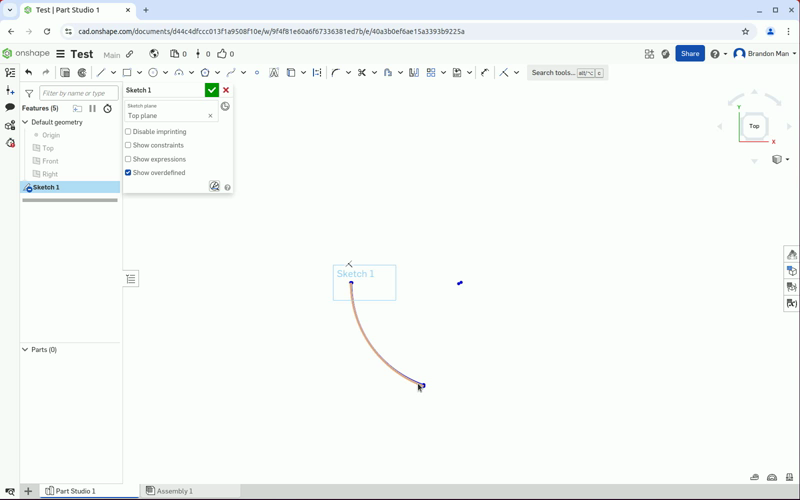
scroll(6)
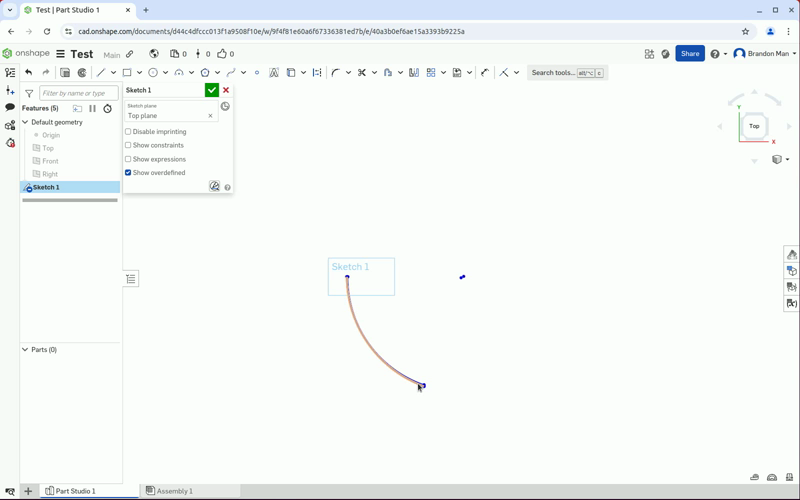
scroll(6)
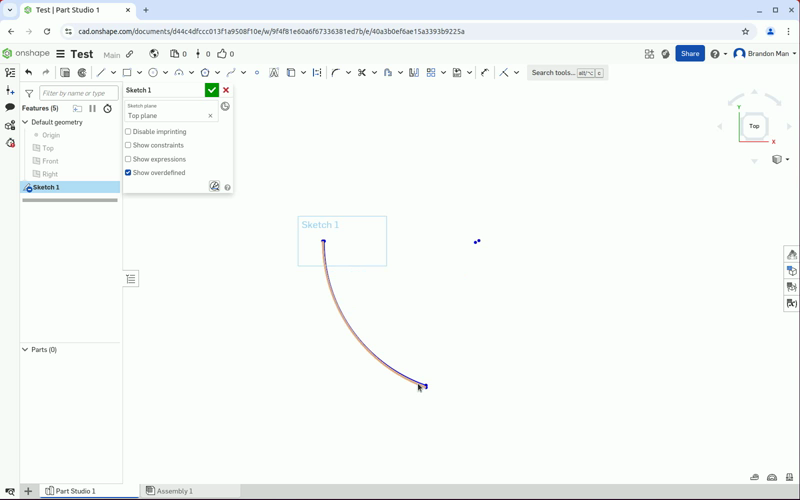
scroll(6)
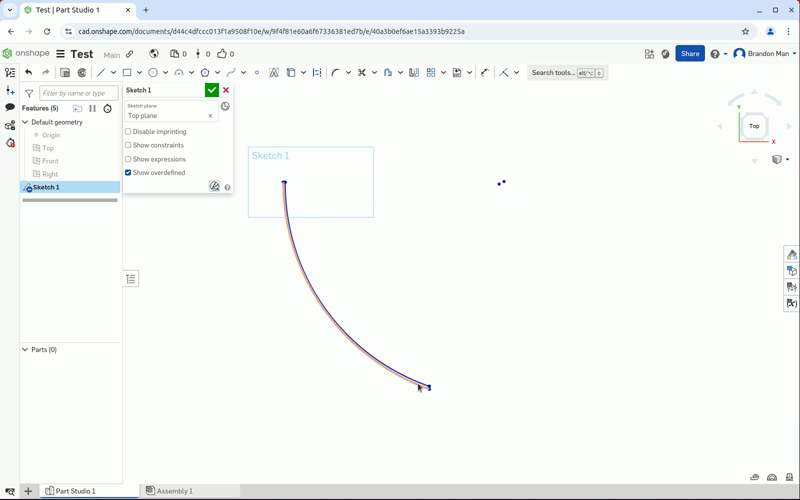
scroll(6)
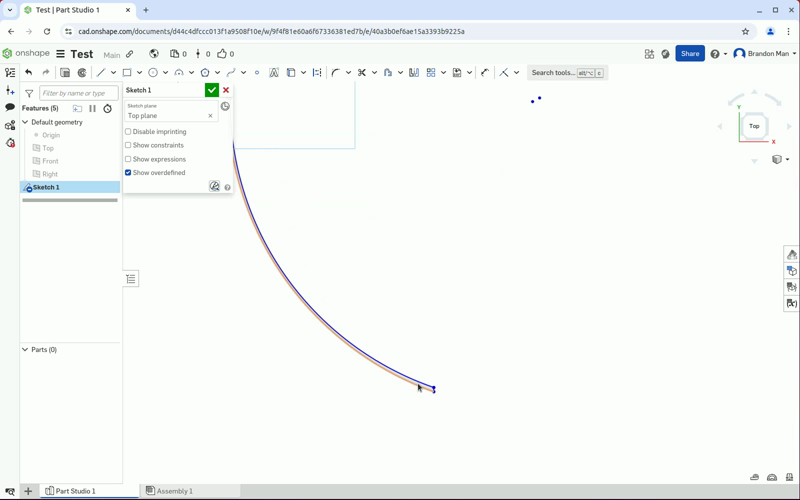
scroll(6)
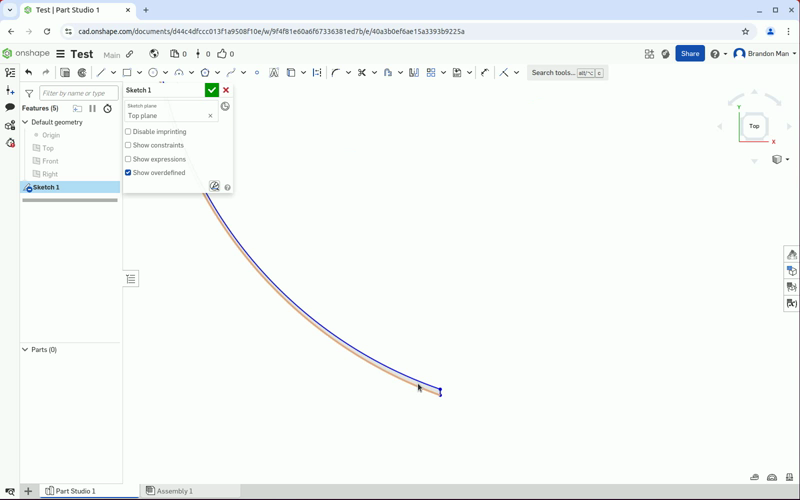
scroll(6)
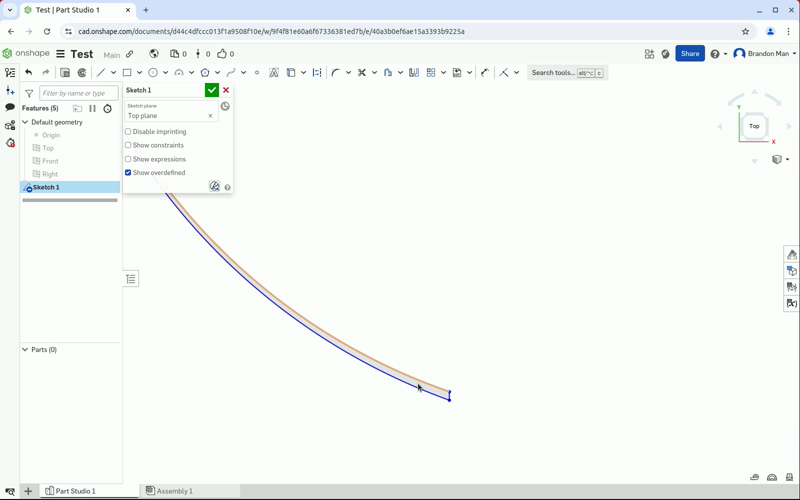
scroll(6)
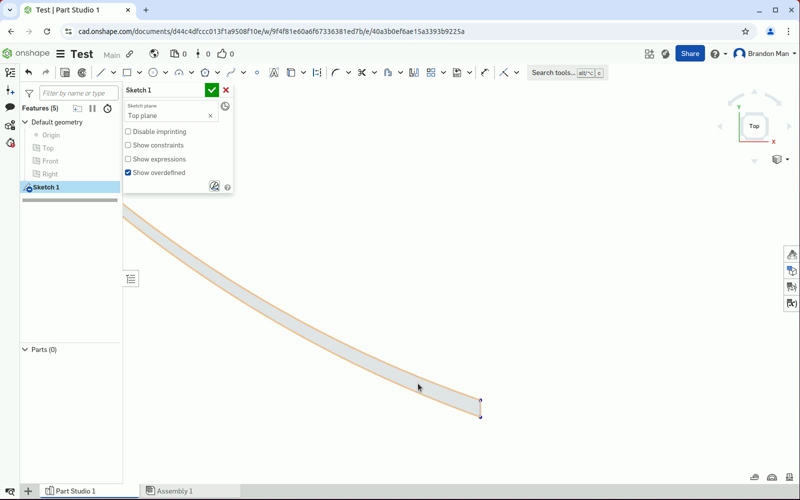
click(418, 383)
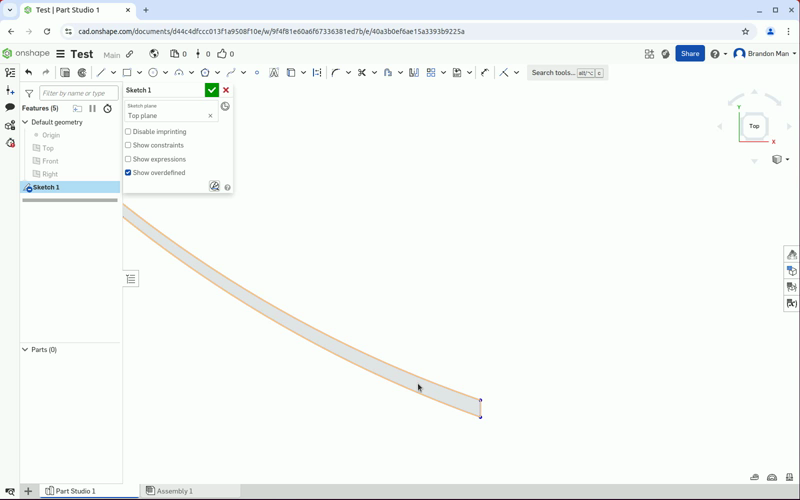
scroll(-6)
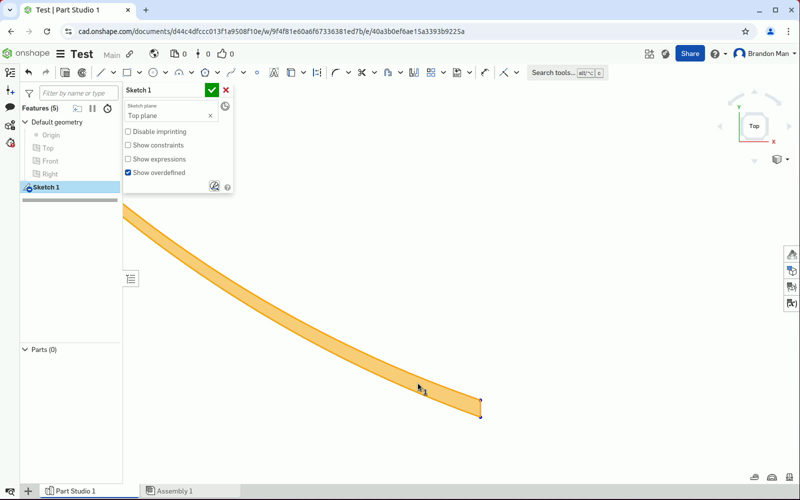
scroll(-6)
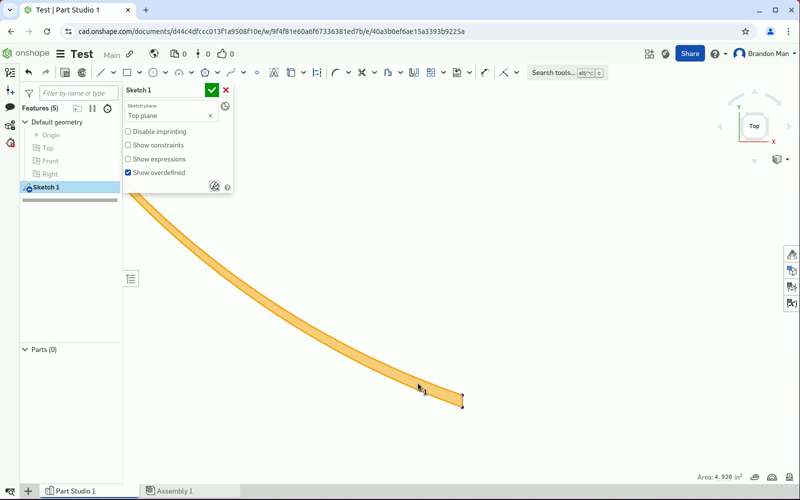
scroll(-6)
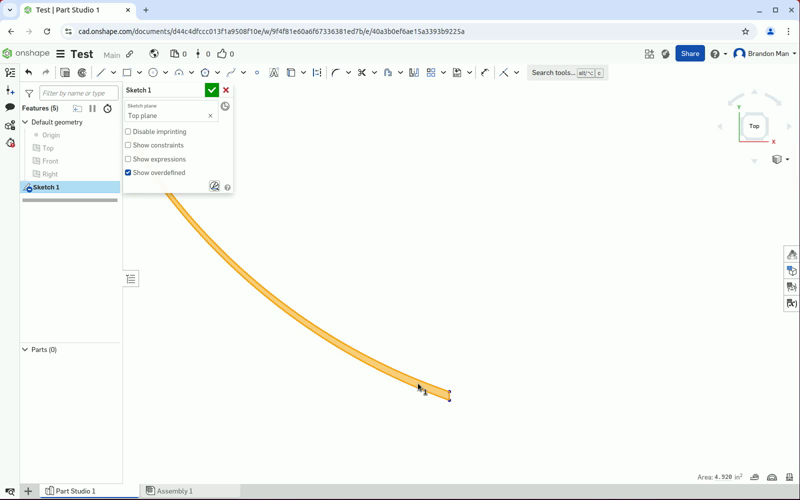
scroll(-6)
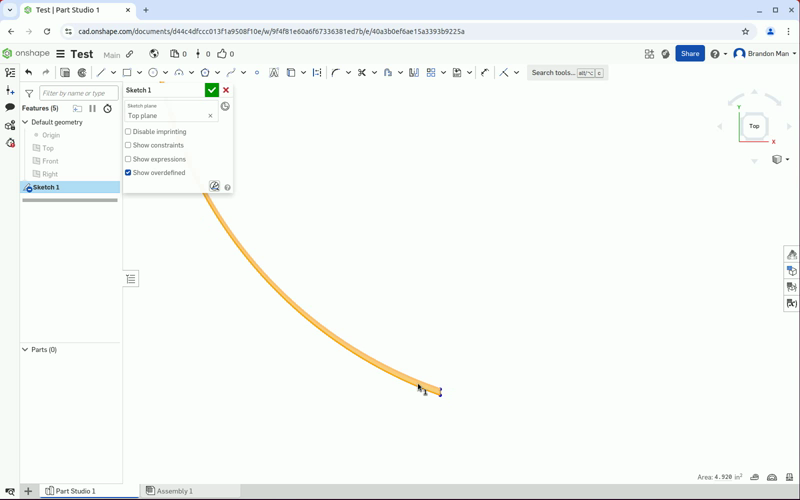
scroll(-6)
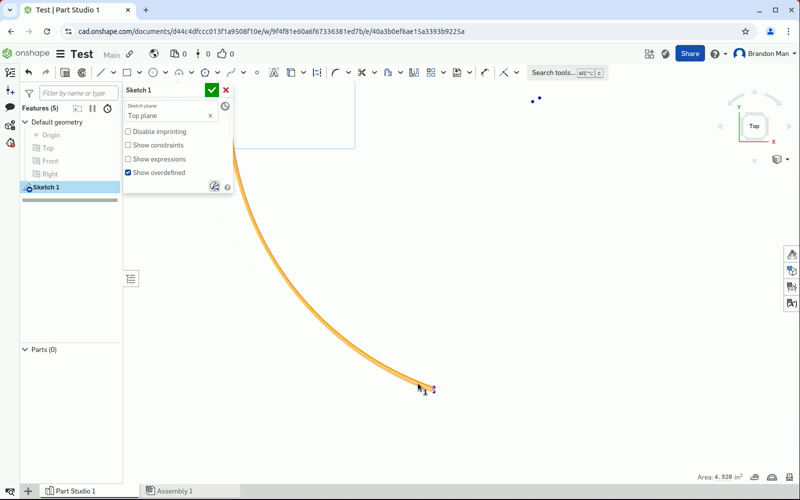
scroll(-6)
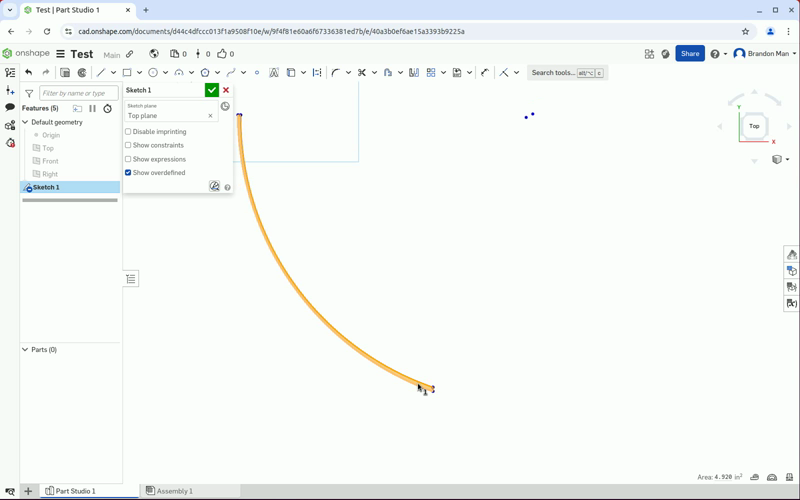
scroll(-6)
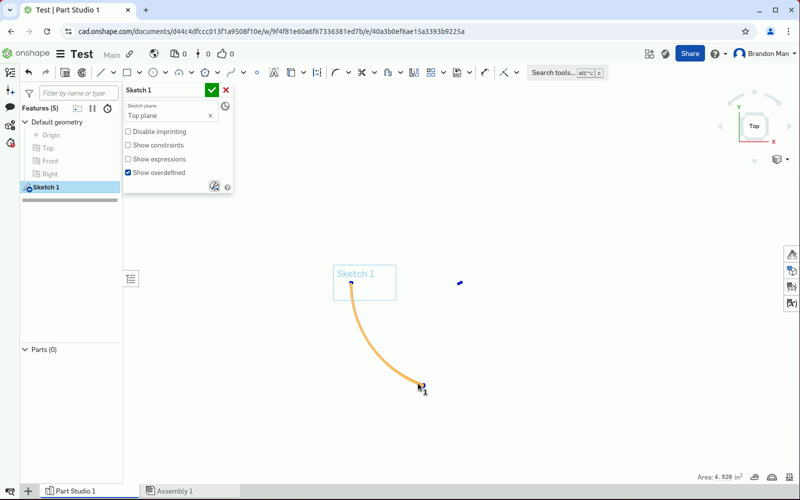
mouse_move(73, 352)
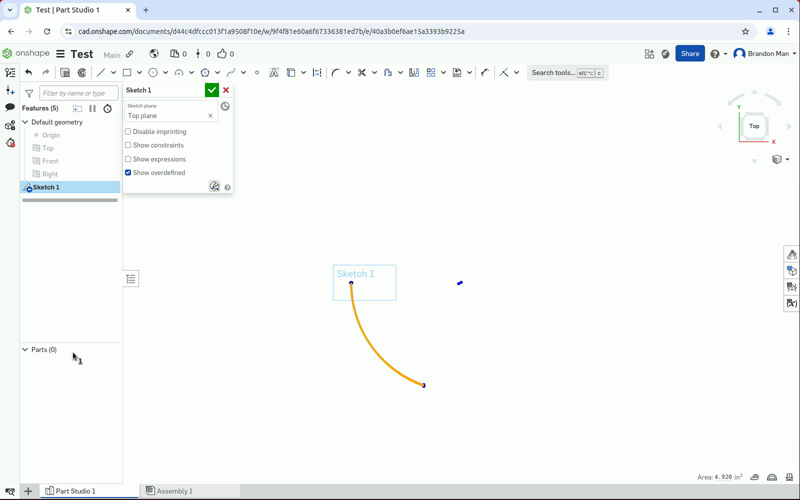
key(shift+y)
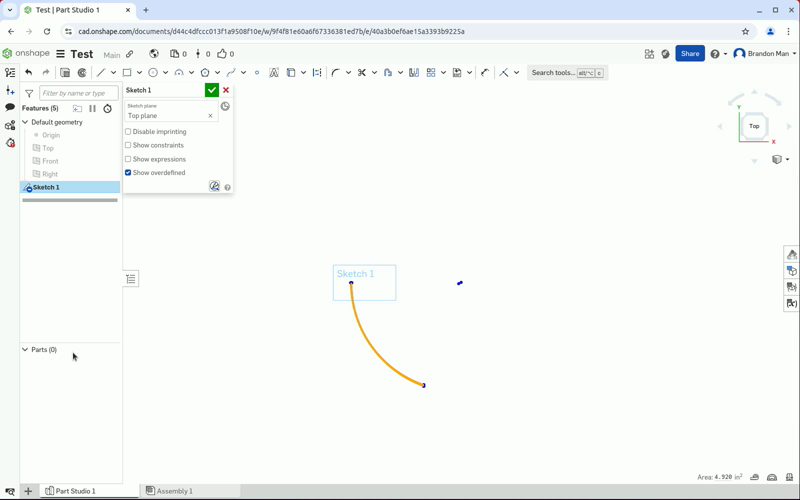
key(shift+e)
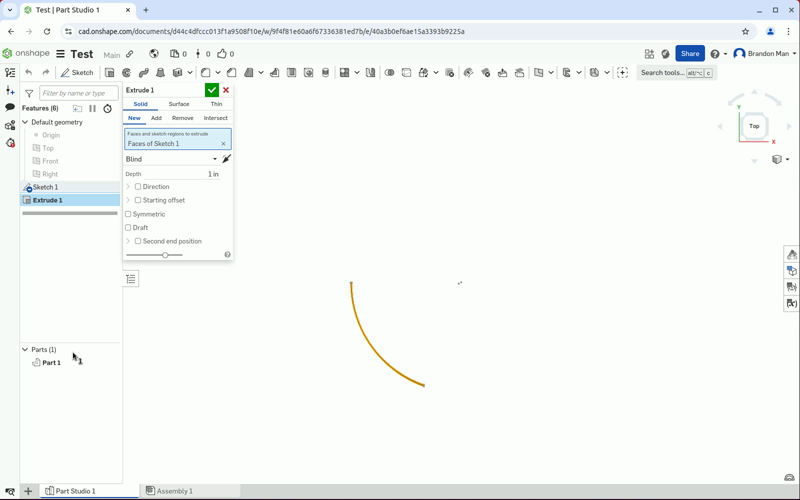
mouse_move(143, 106)
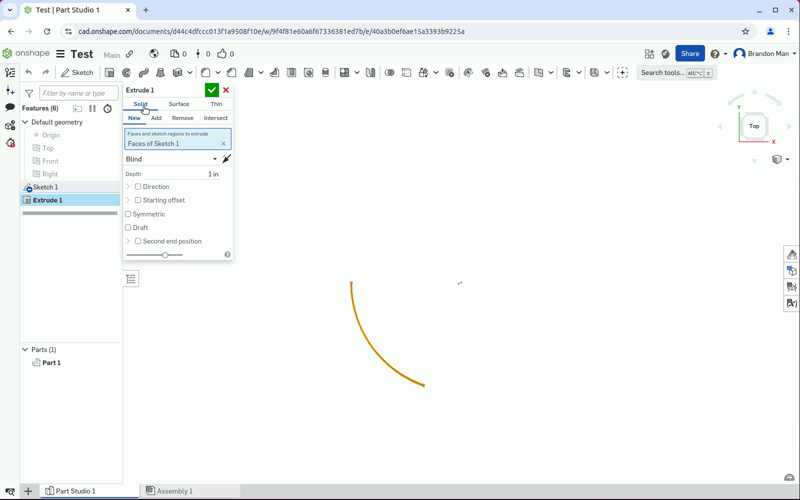
click(143, 106)
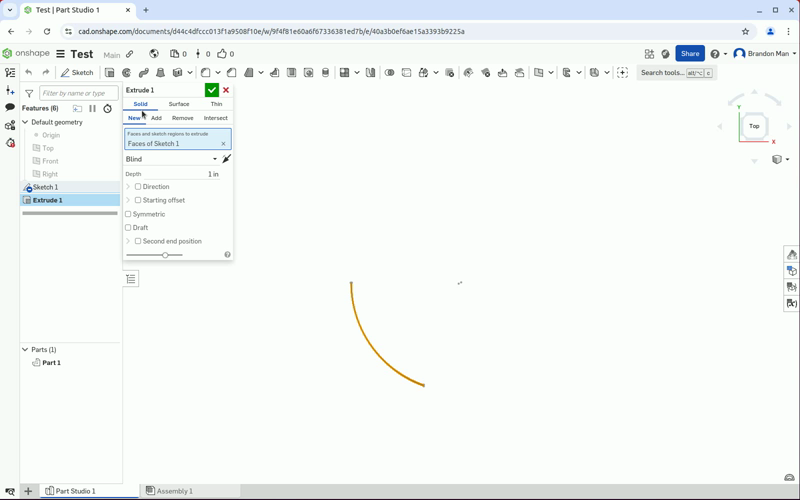
mouse_move(137, 120)
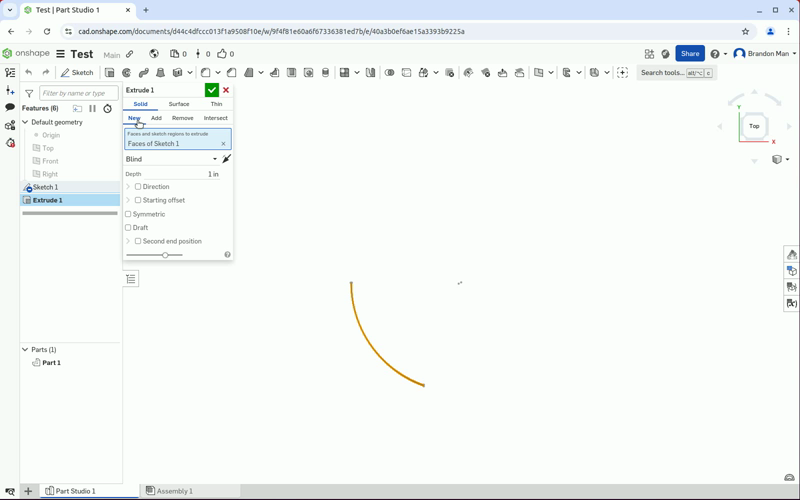
click(137, 120)
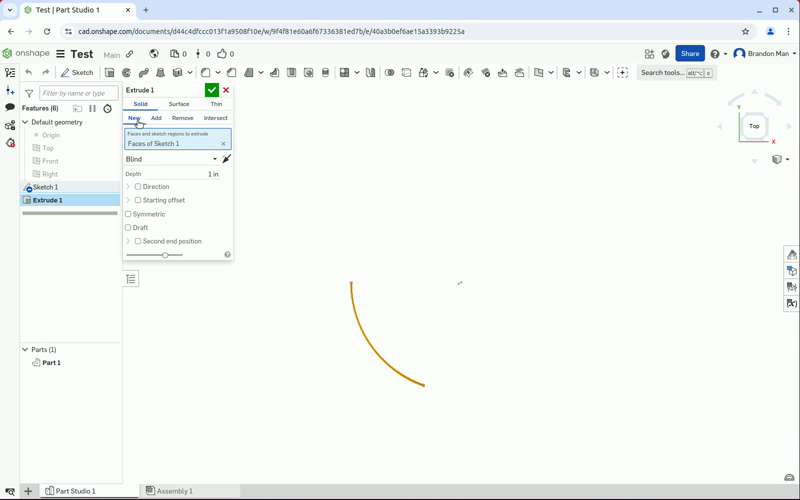
key(tab, 4)
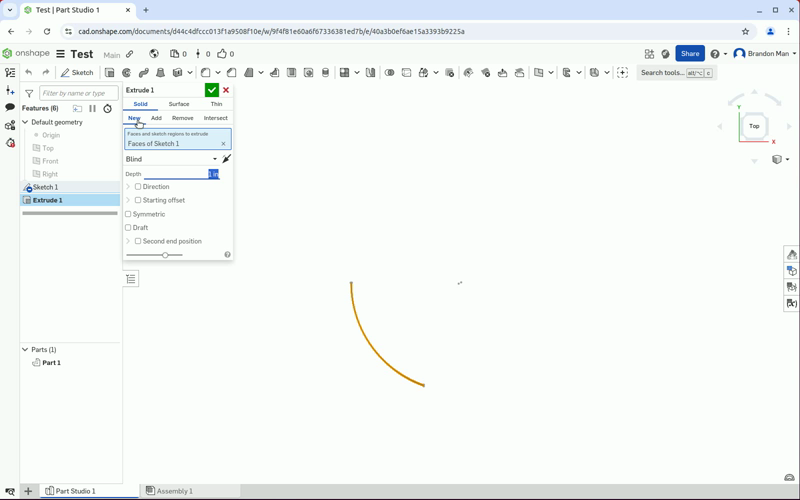
text(5.536)
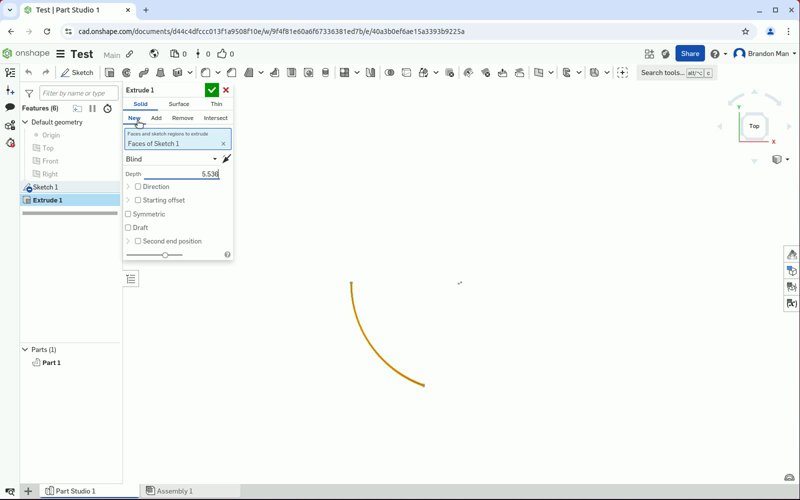
key(enter)
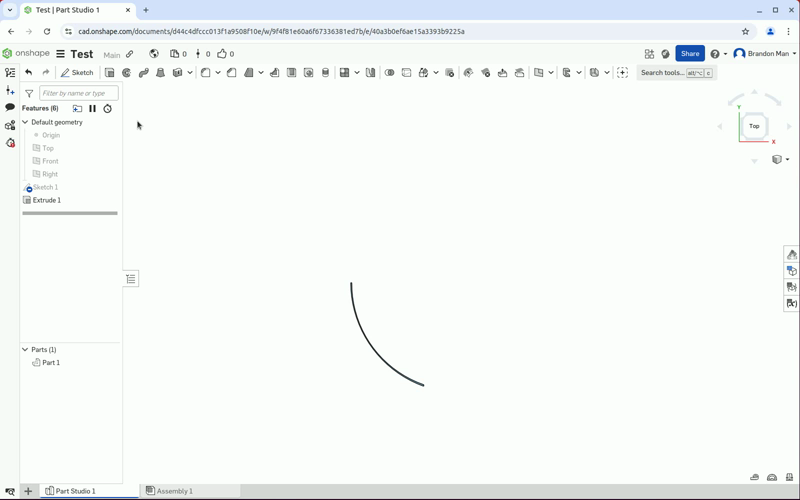
key(shift+h)
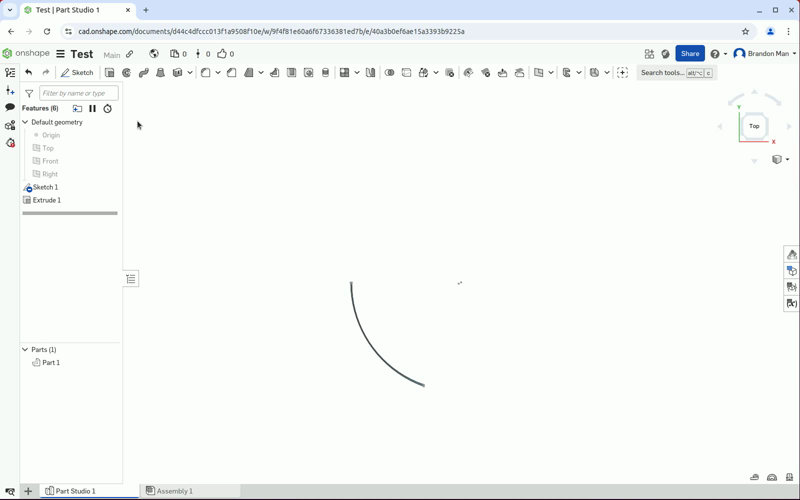
key(shift+h)
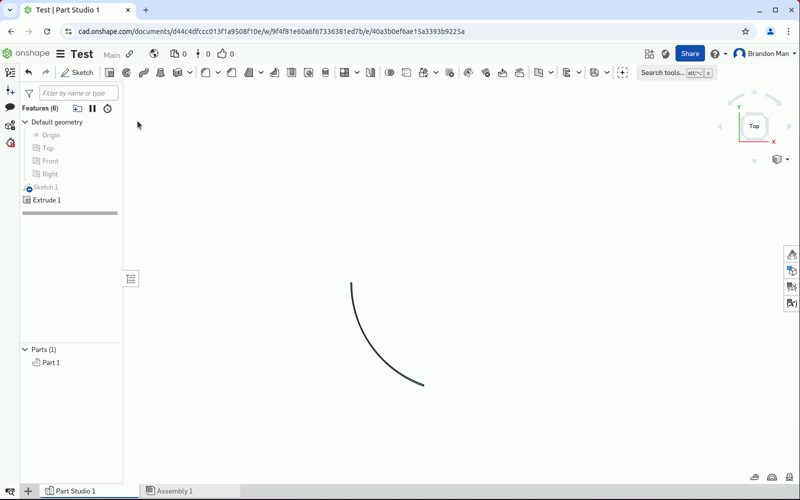
mouse_move(73, 189)
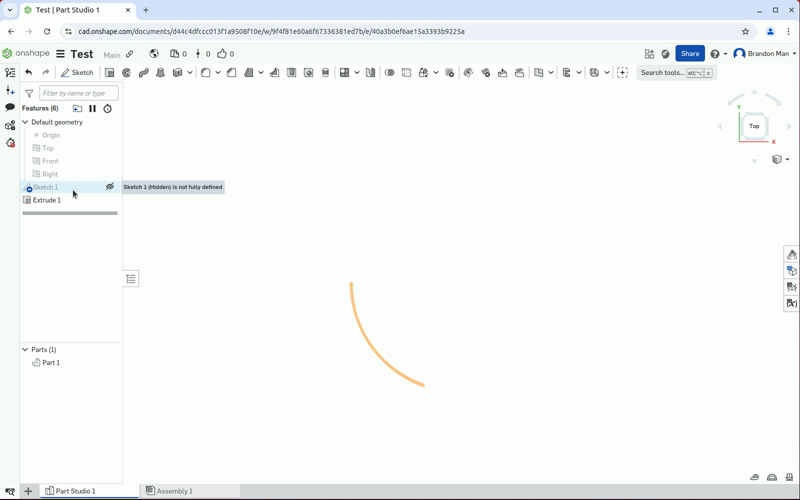
click(73, 189)
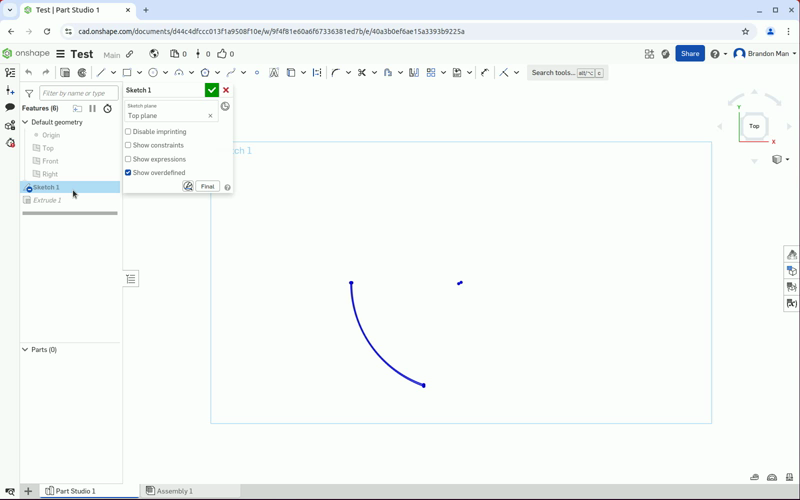
mouse_move(229, 92)
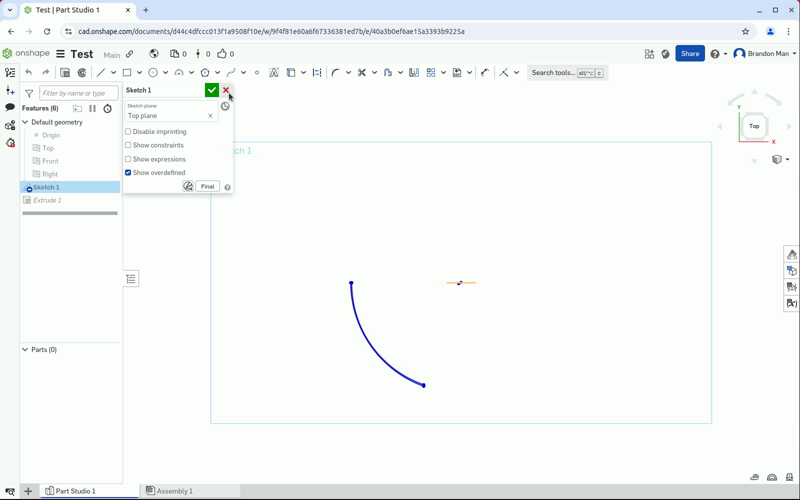
click(229, 92)
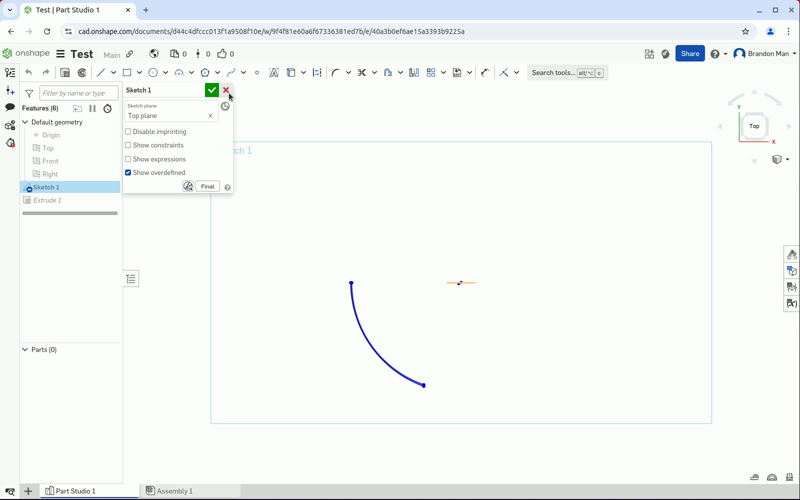
key(shift+s)
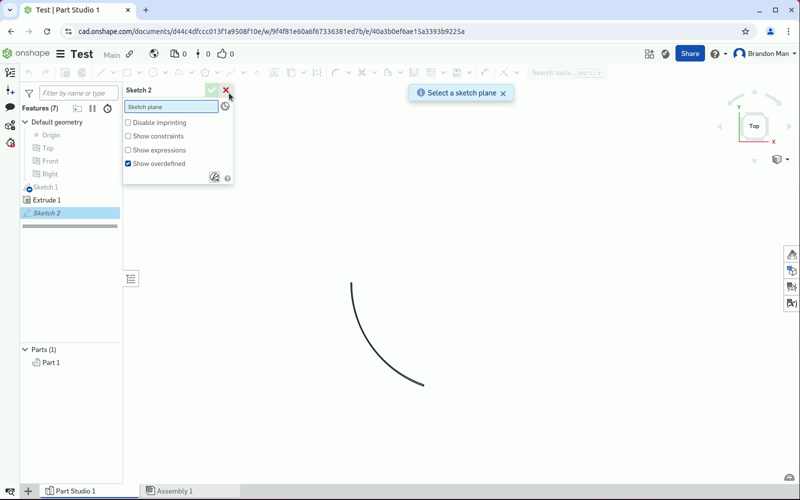
mouse_move(73, 150)
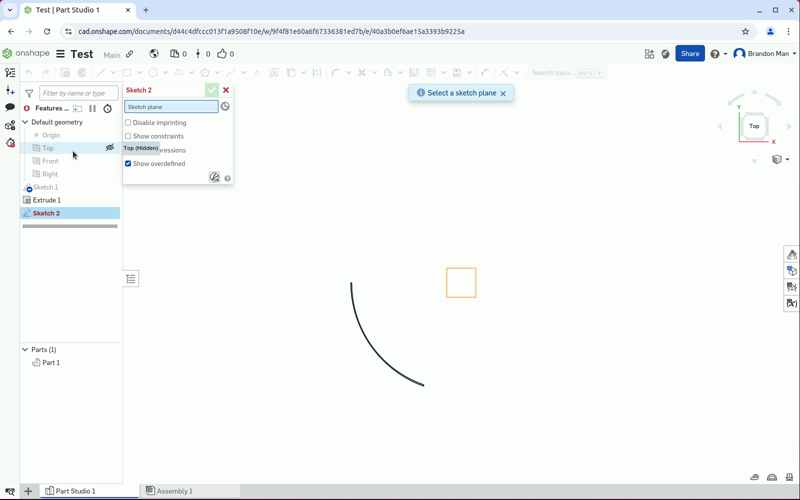
click(73, 150)
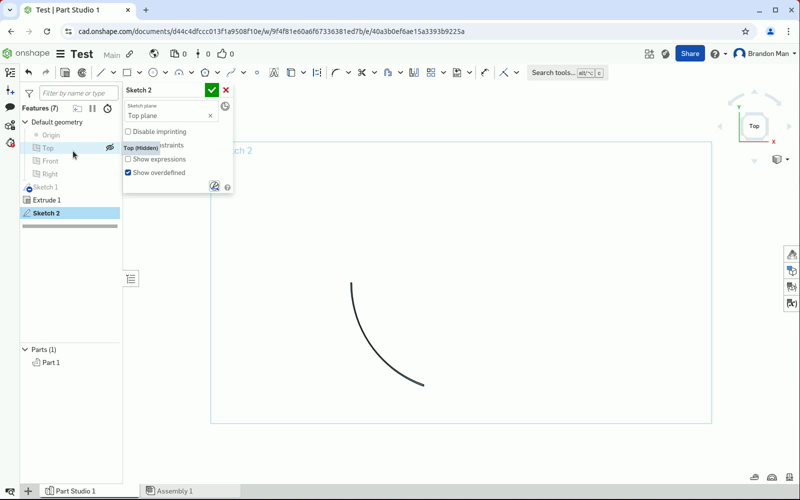
mouse_move(73, 352)
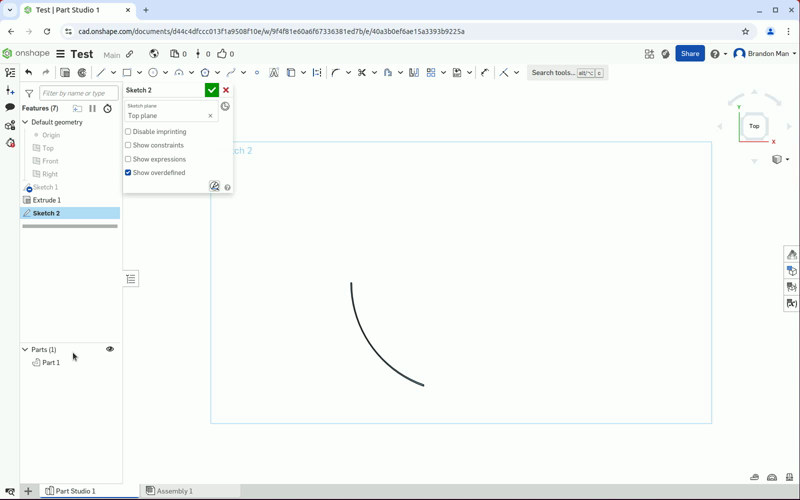
key(y)
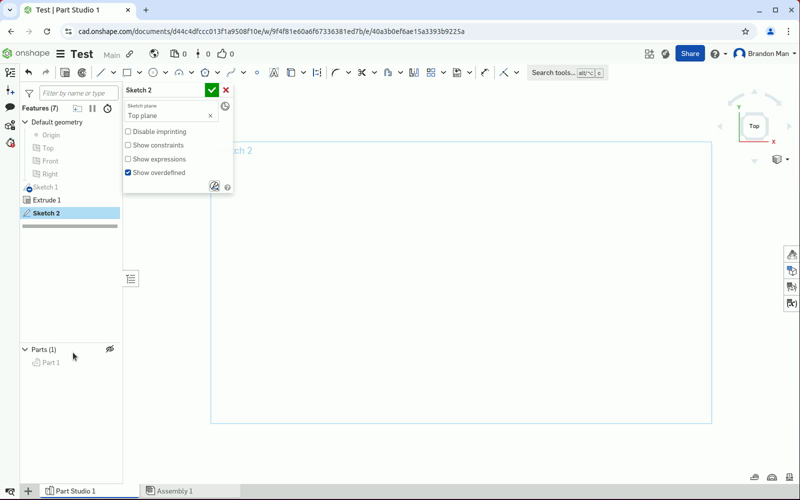
key(l)
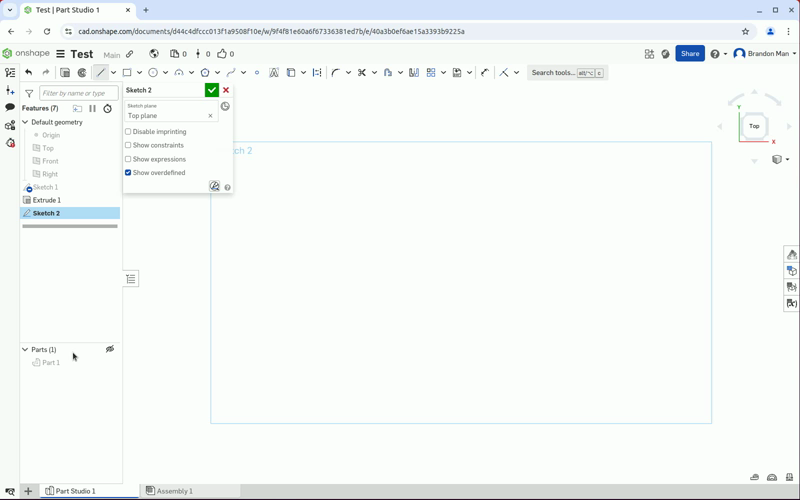
key_down(shift)
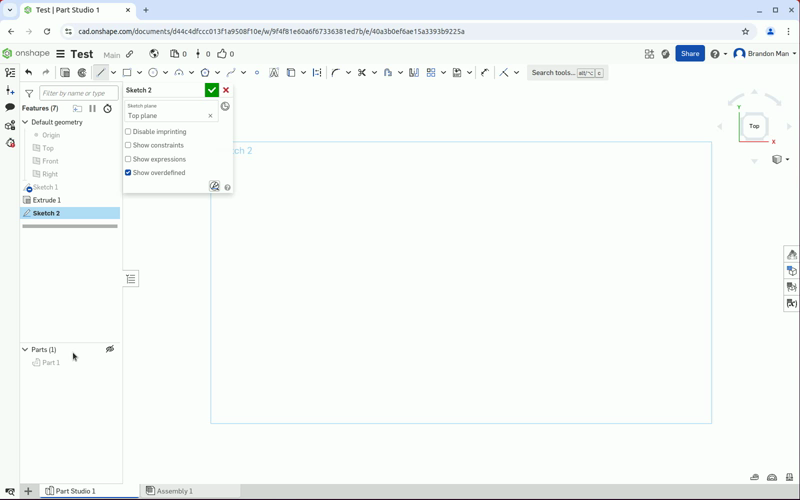
mouse_move(423, 386)
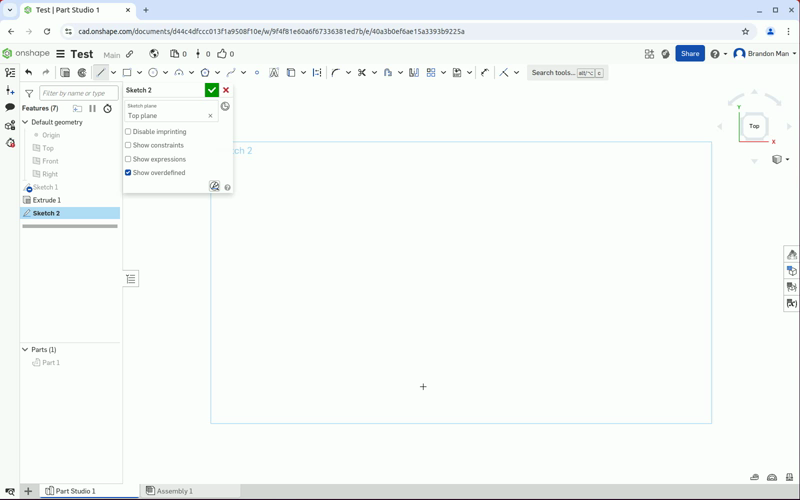
click(423, 386)
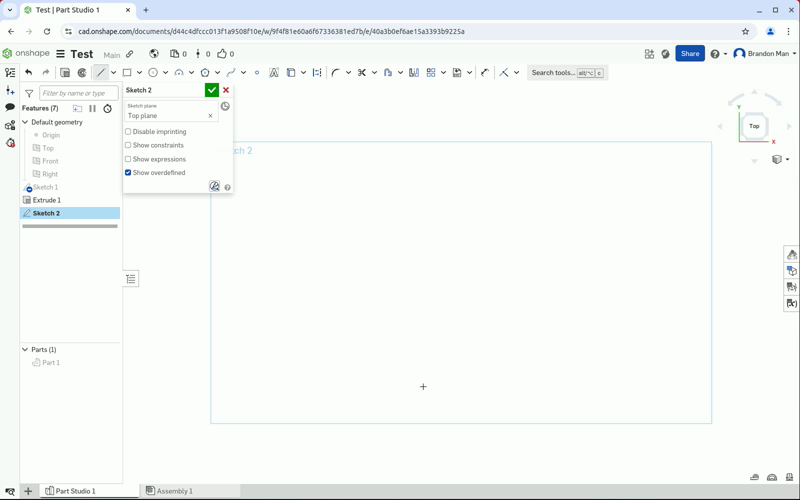
key_up(shift)
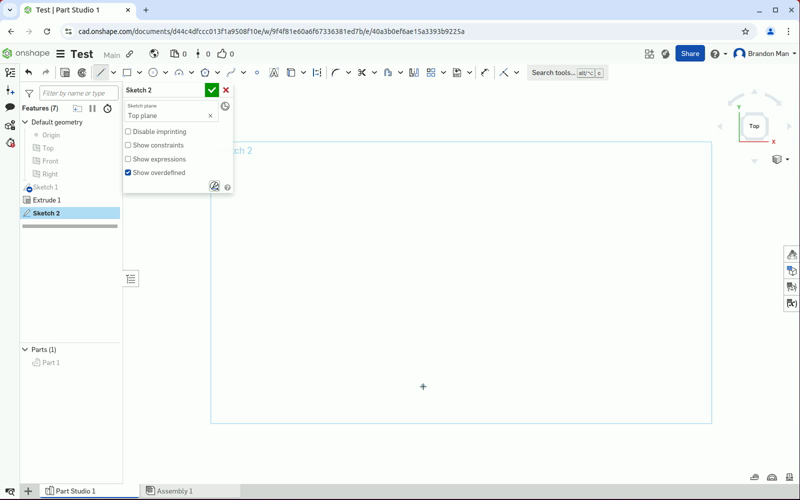
key_down(shift)
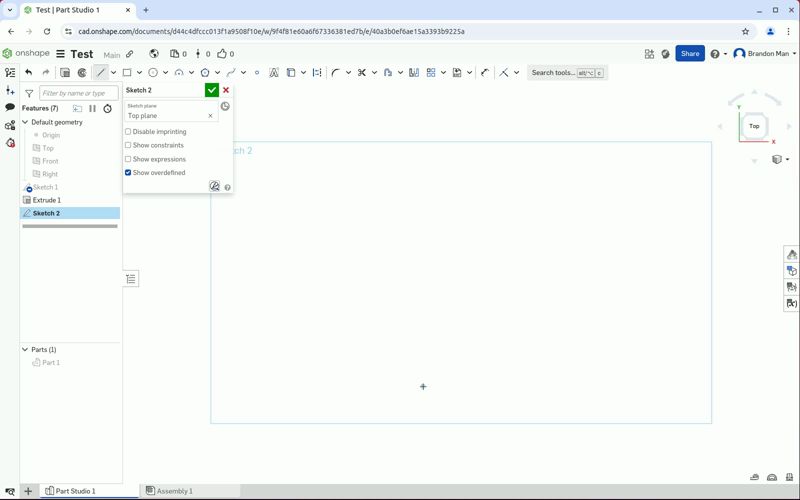
mouse_move(453, 386)
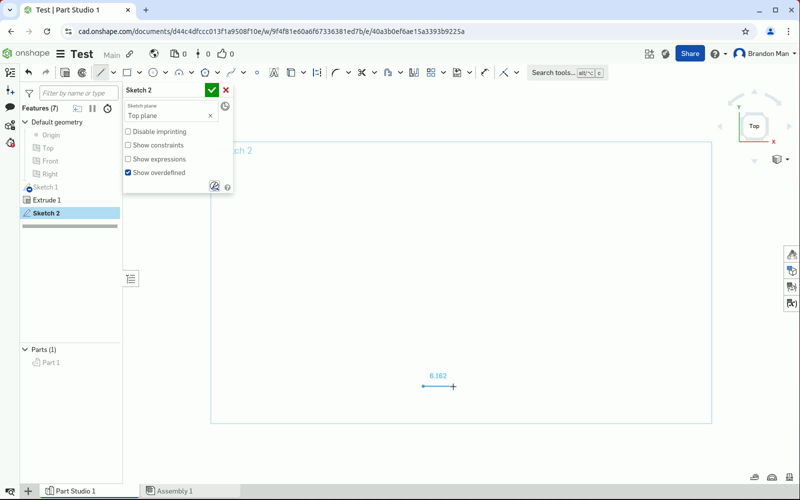
mouse_move(452, 395)
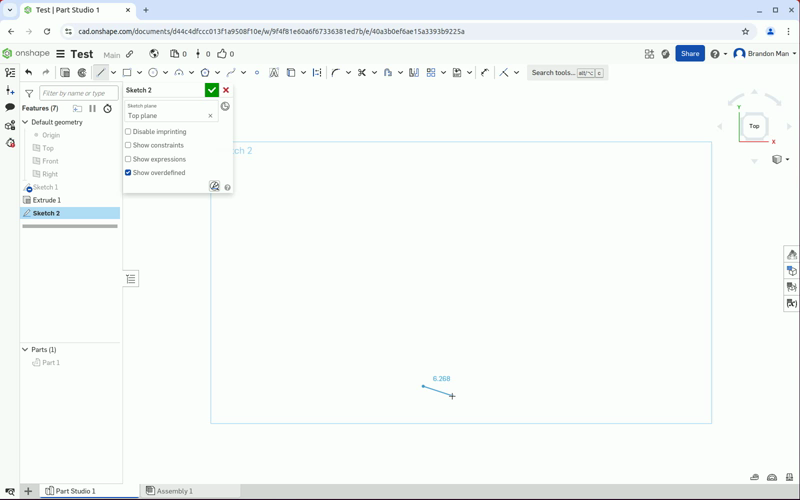
click(452, 395)
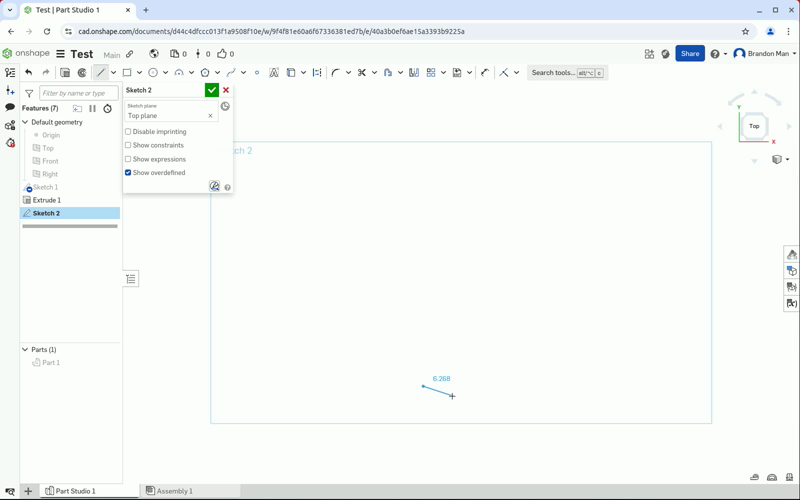
key_up(shift)
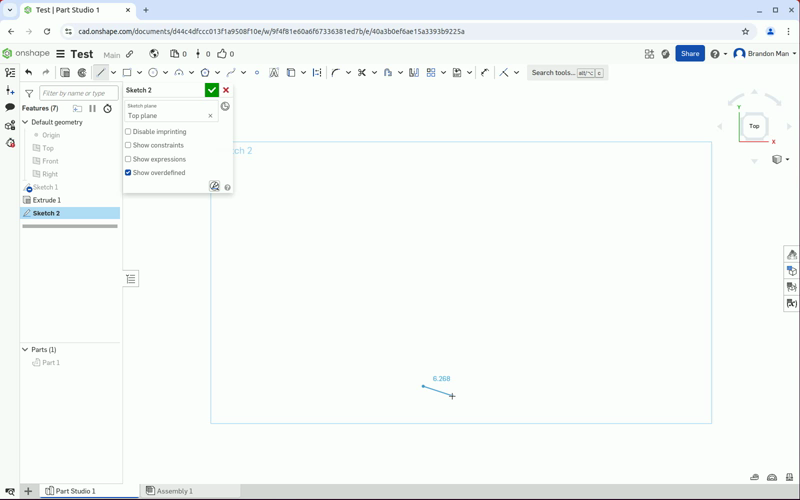
key_down(shift)
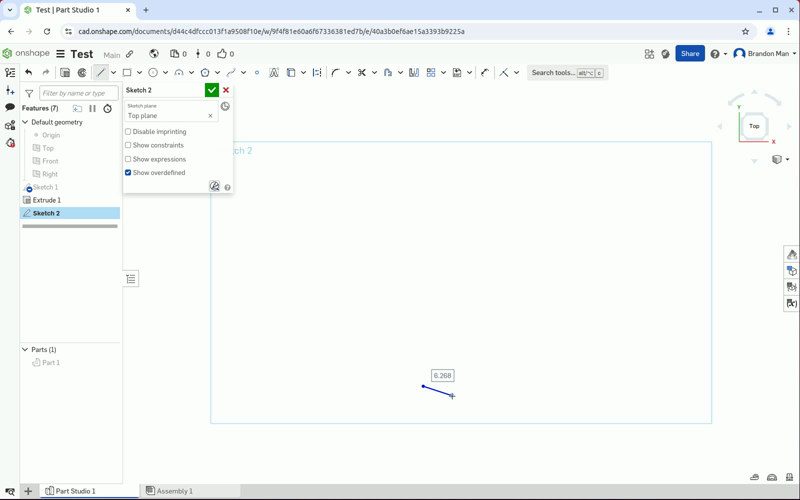
mouse_move(482, 395)
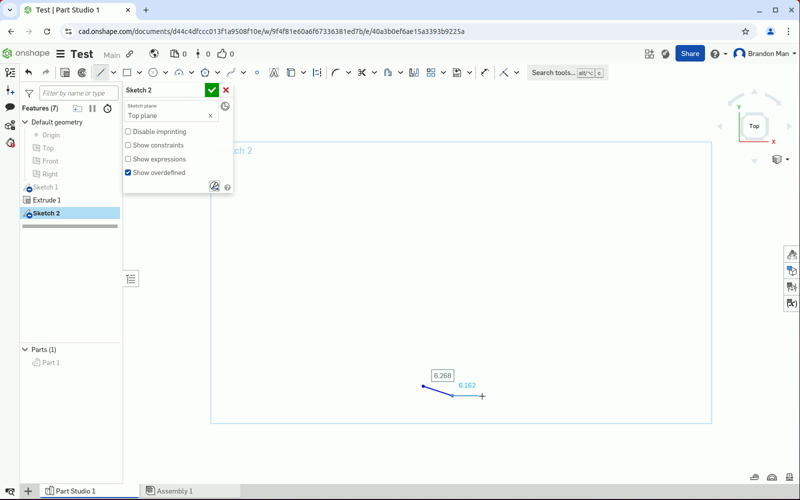
mouse_move(452, 394)
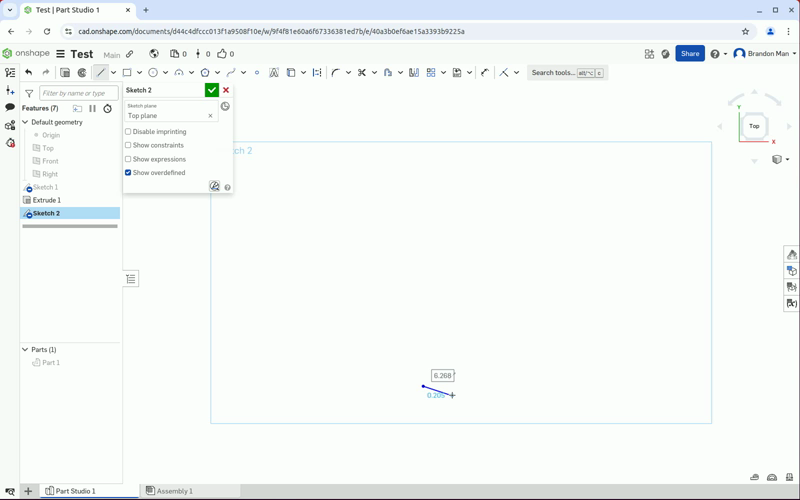
scroll(6)
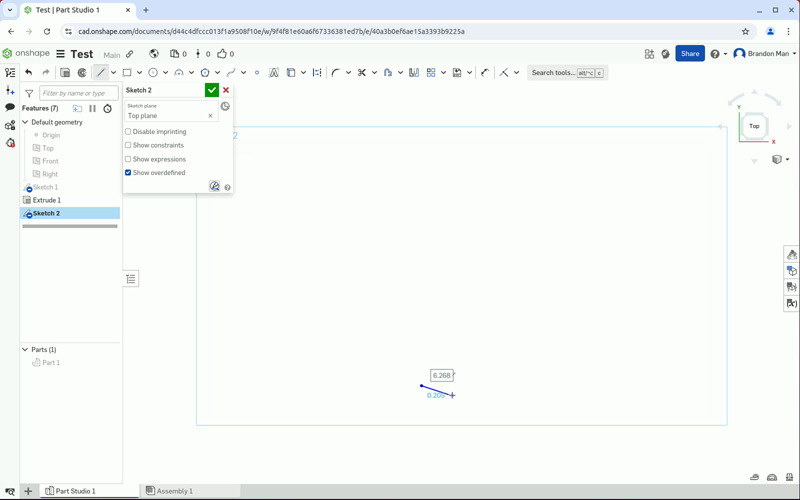
scroll(6)
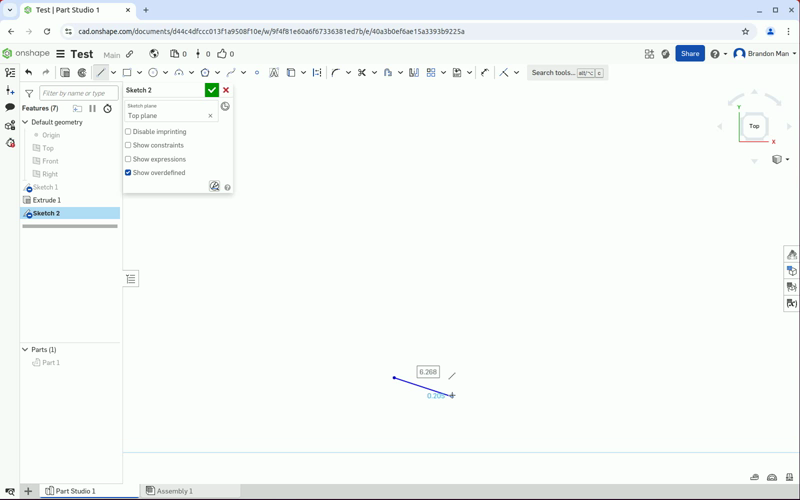
scroll(6)
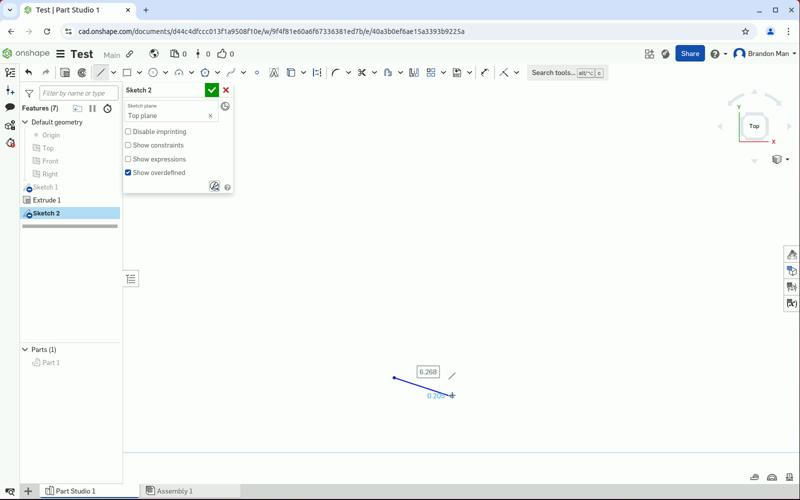
scroll(6)
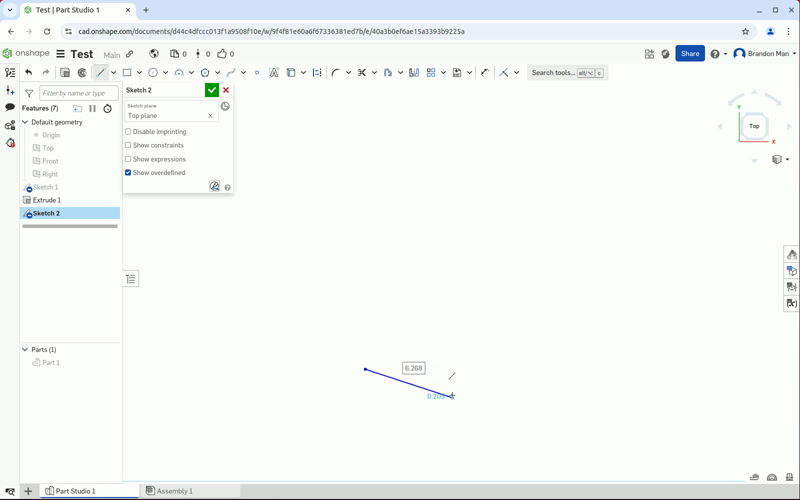
scroll(6)
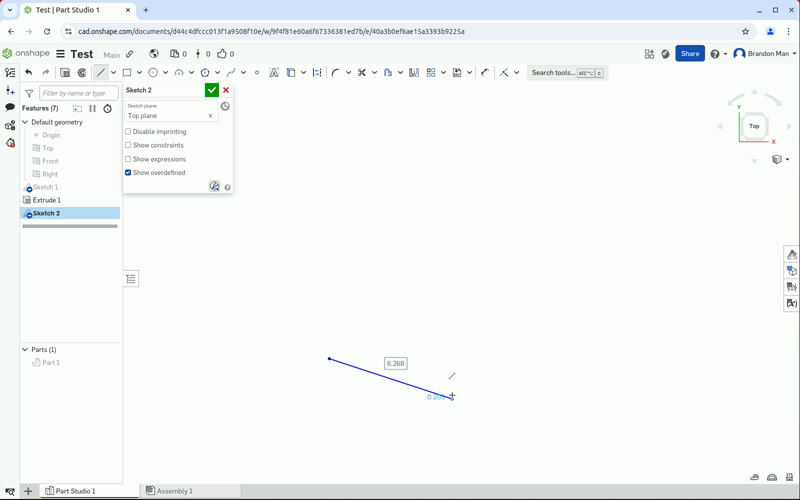
scroll(6)
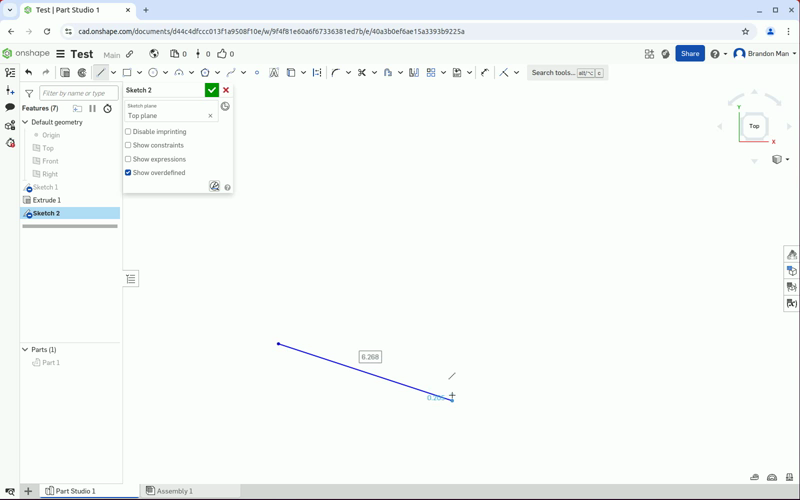
scroll(6)
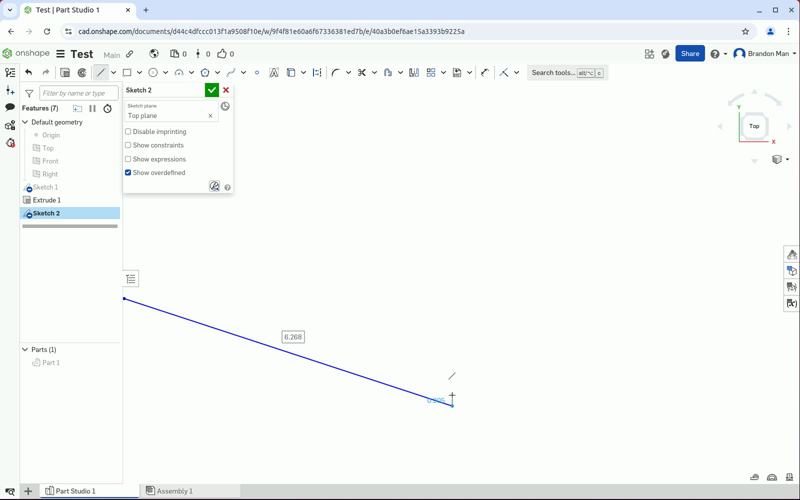
click(452, 394)
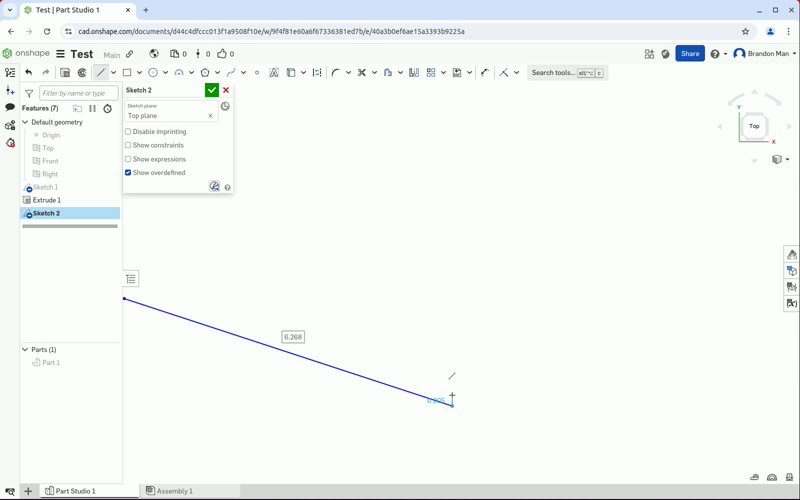
scroll(-6)
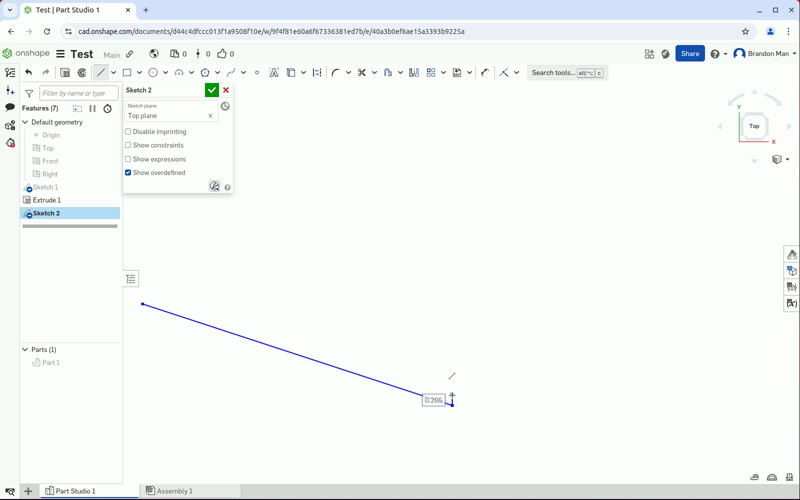
scroll(-6)
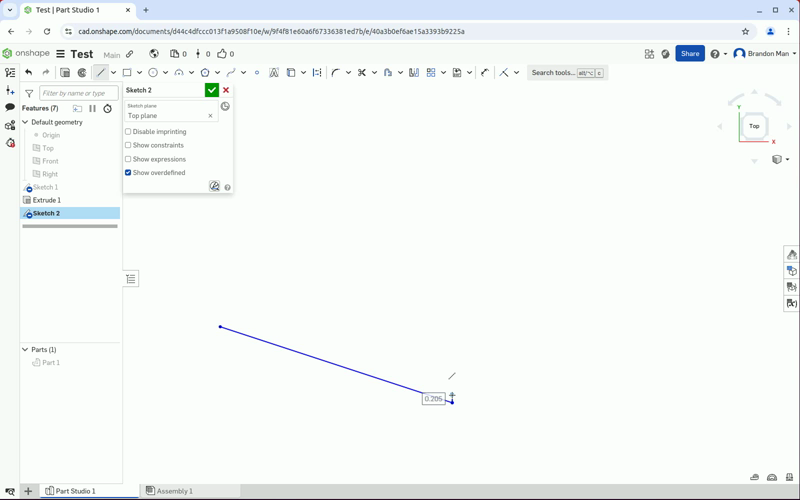
scroll(-6)
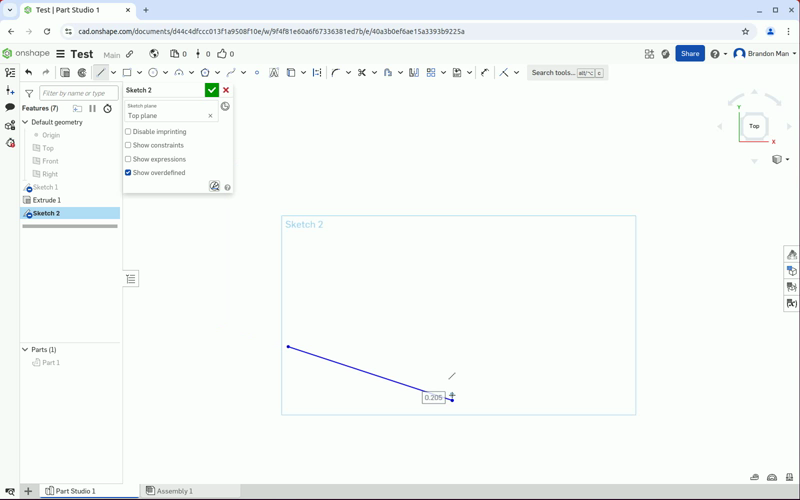
scroll(-6)
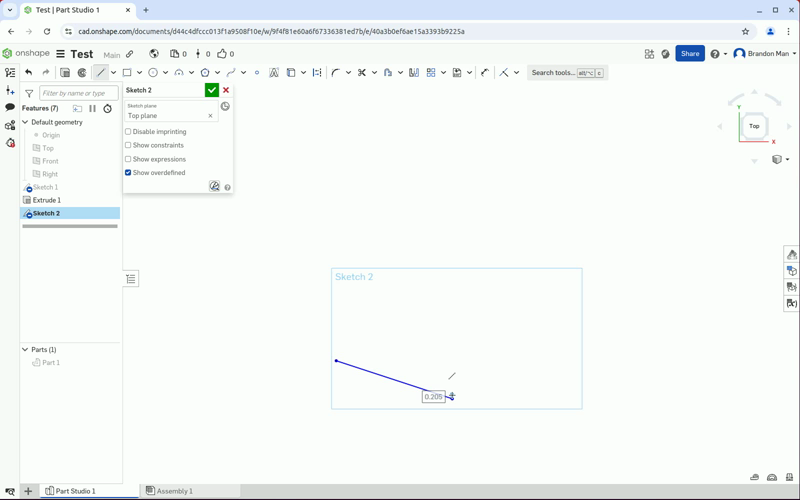
scroll(-6)
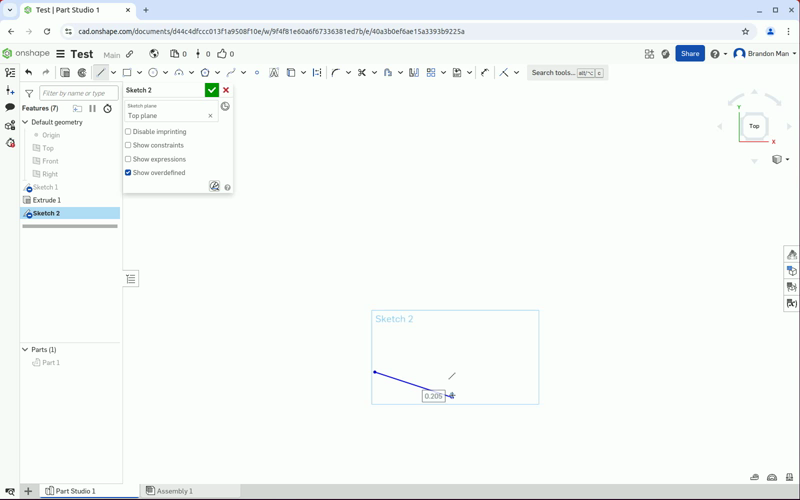
scroll(-6)
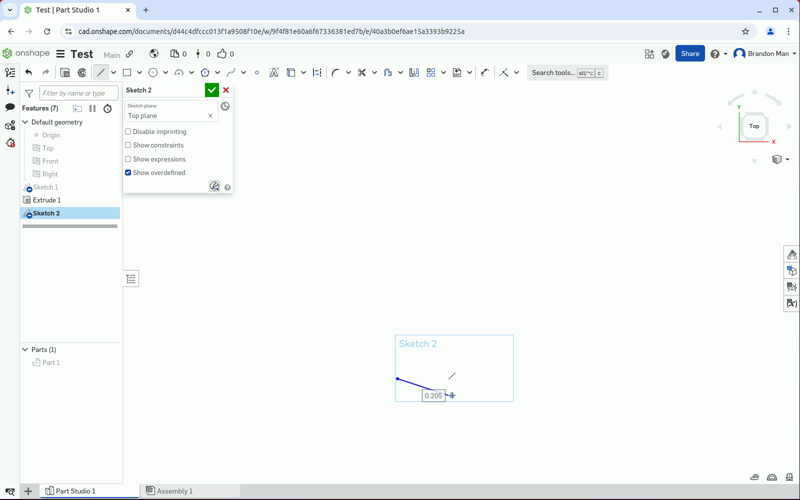
scroll(-6)
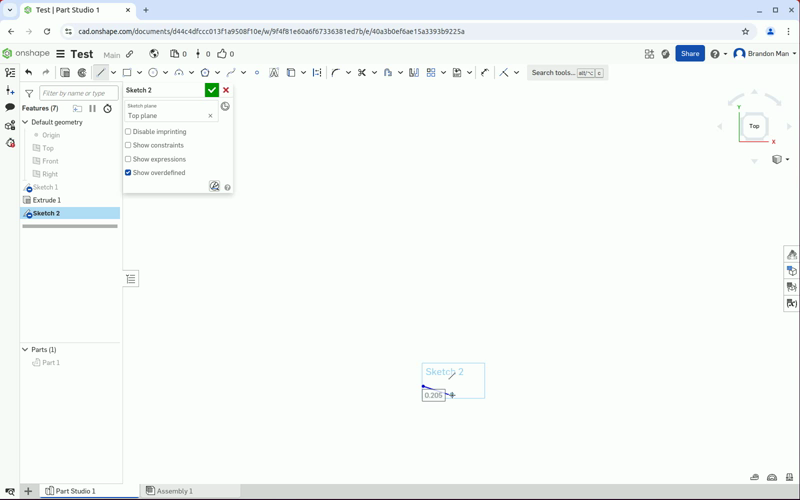
key_up(shift)
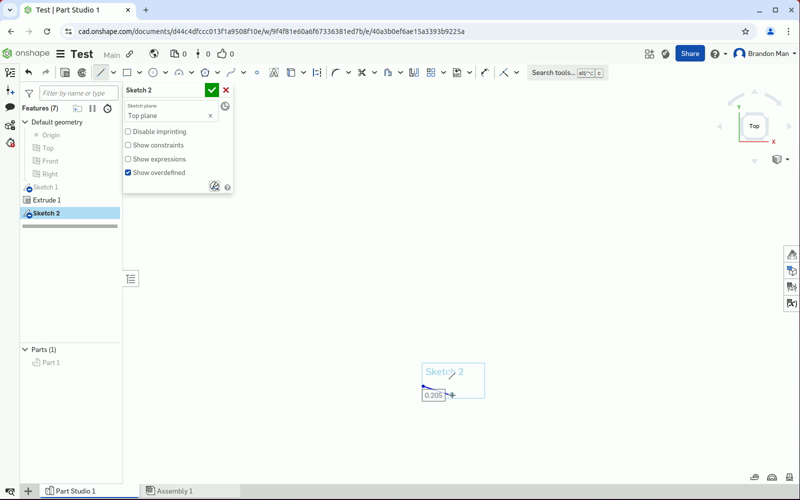
key_down(shift)
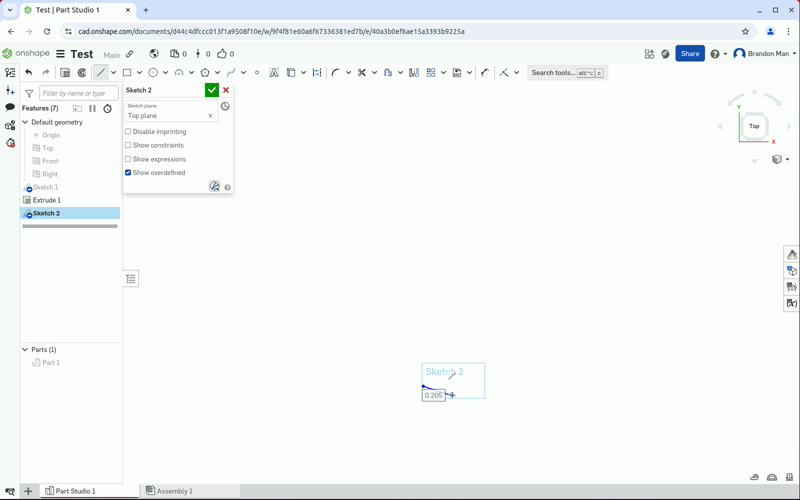
mouse_move(482, 394)
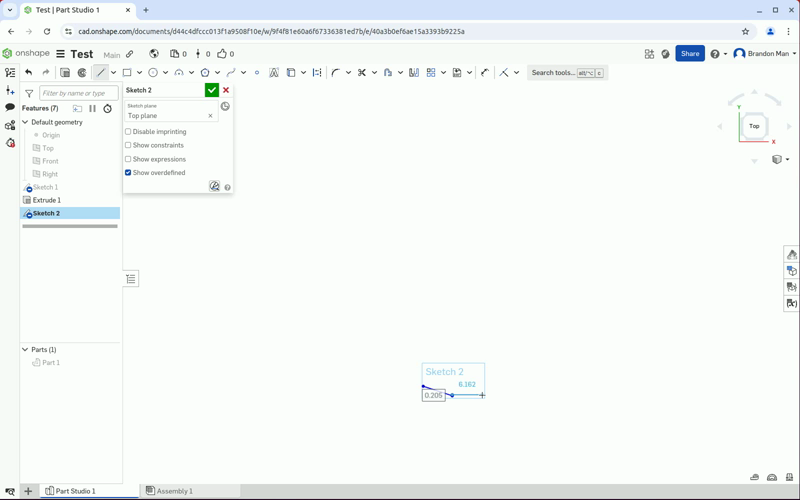
mouse_move(423, 385)
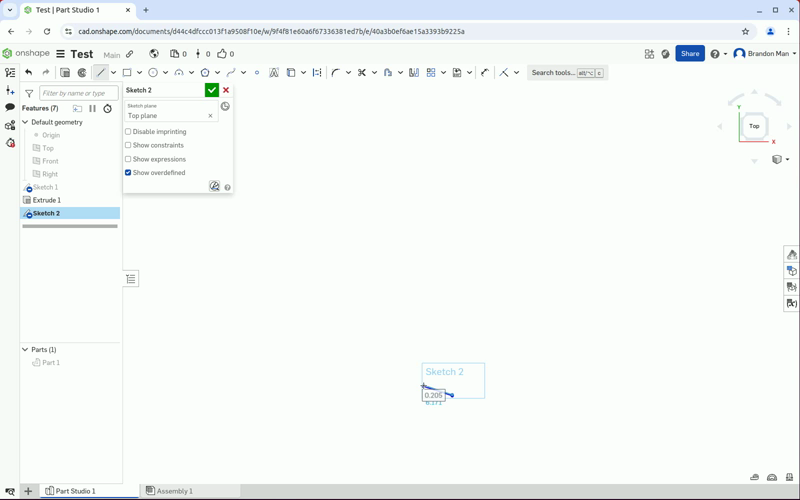
scroll(6)
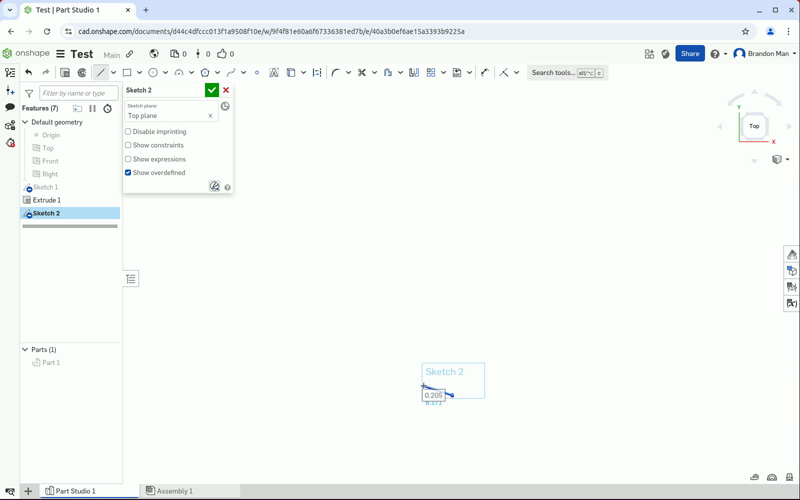
scroll(6)
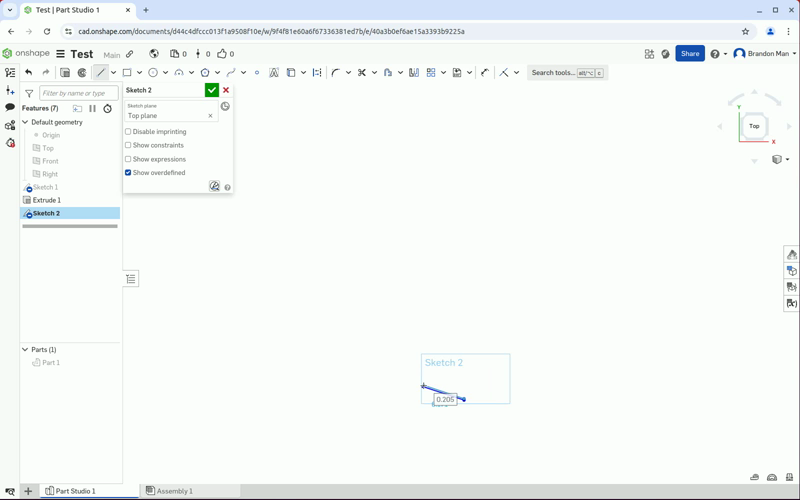
scroll(6)
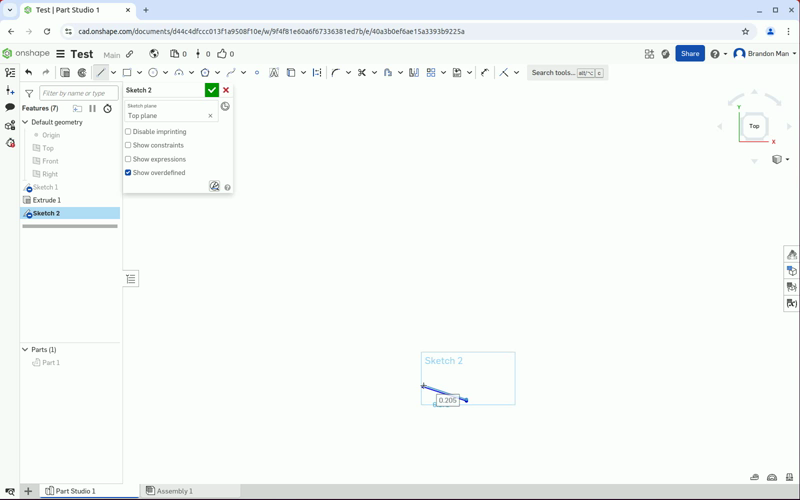
scroll(6)
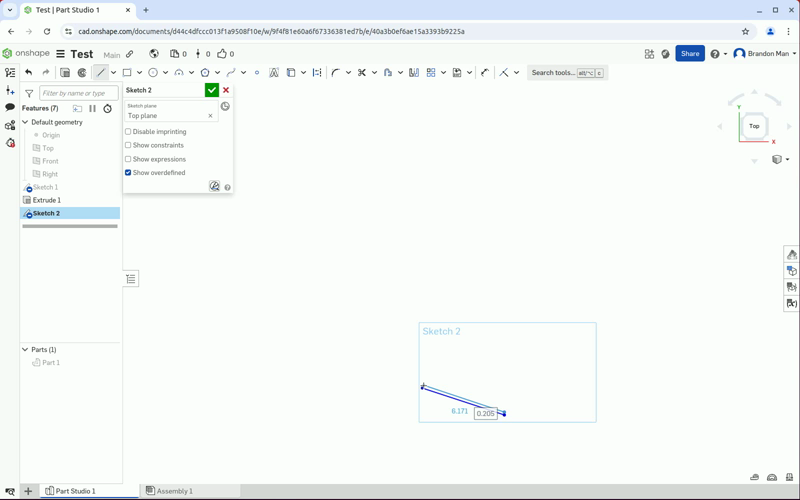
scroll(6)
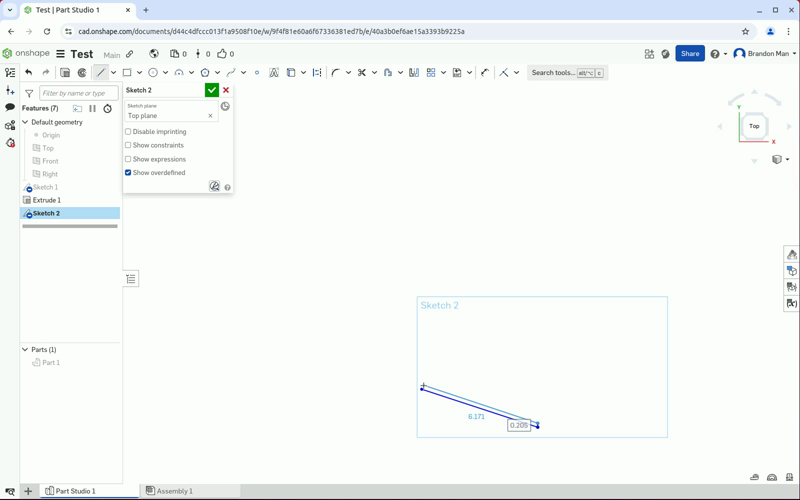
scroll(6)
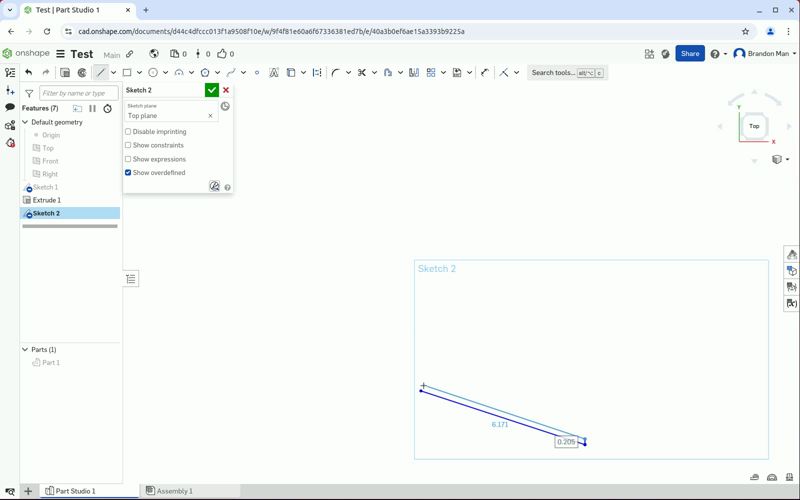
scroll(6)
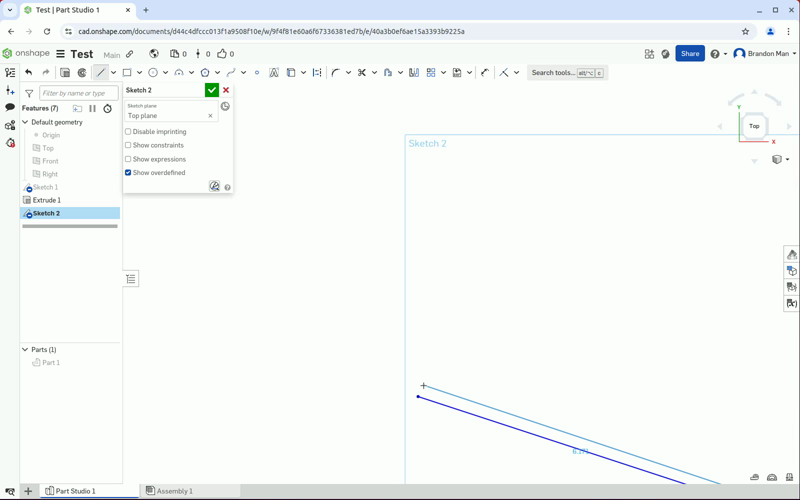
click(423, 385)
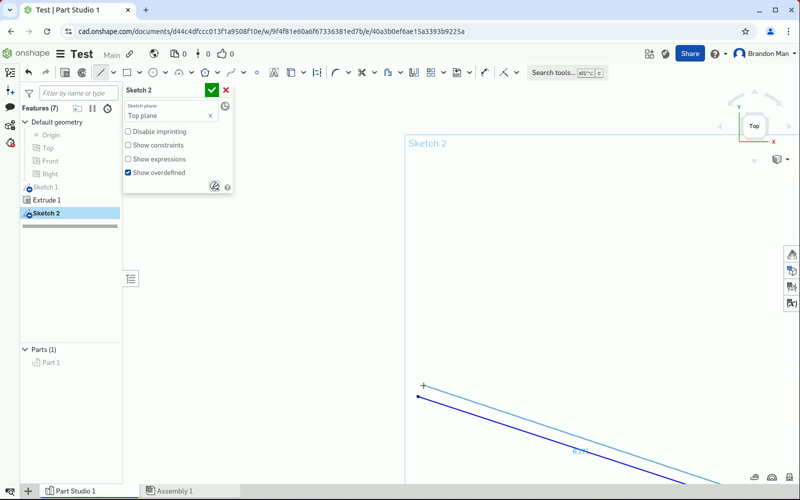
scroll(-6)
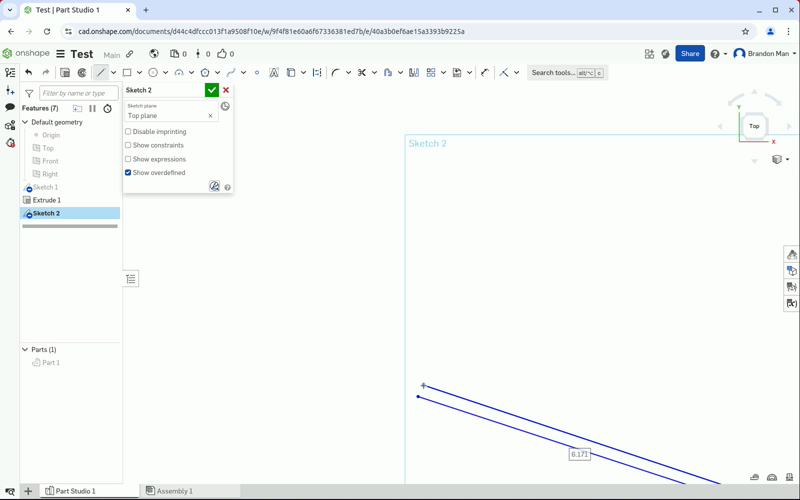
scroll(-6)
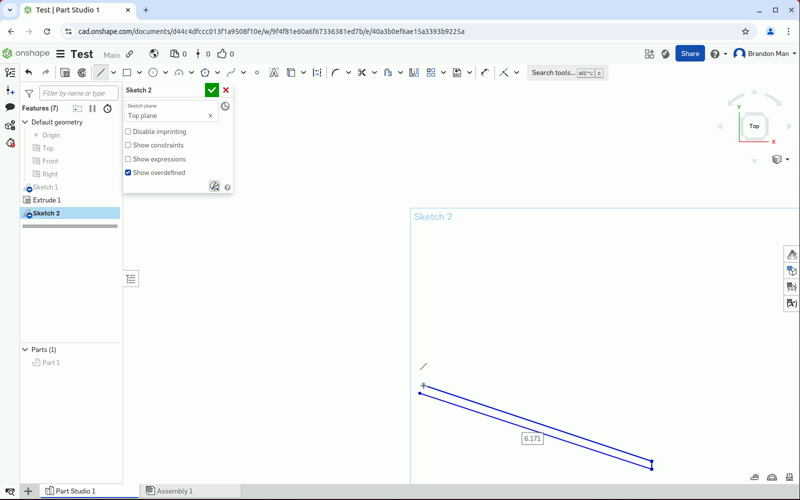
scroll(-6)
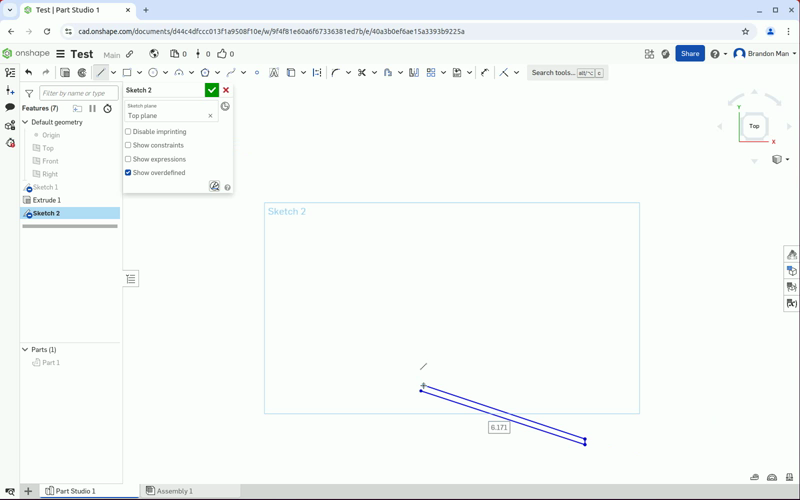
scroll(-6)
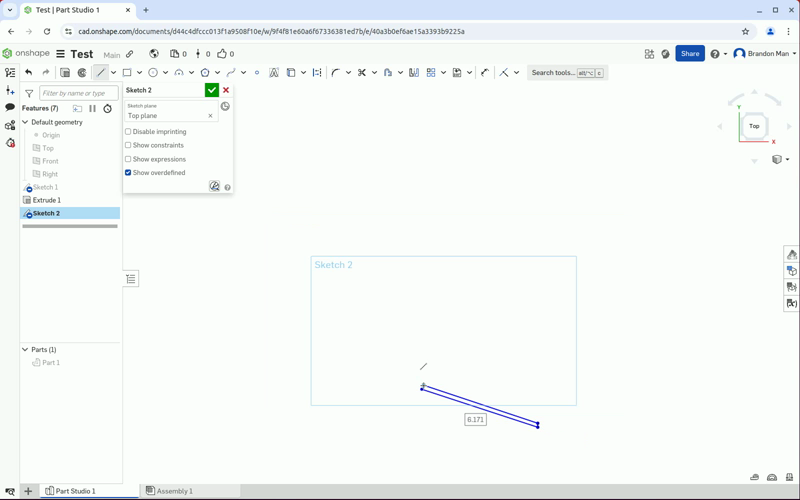
scroll(-6)
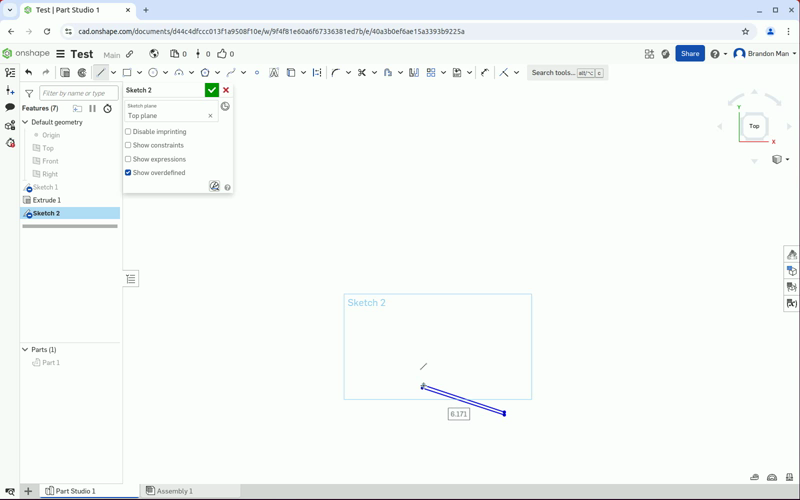
scroll(-6)
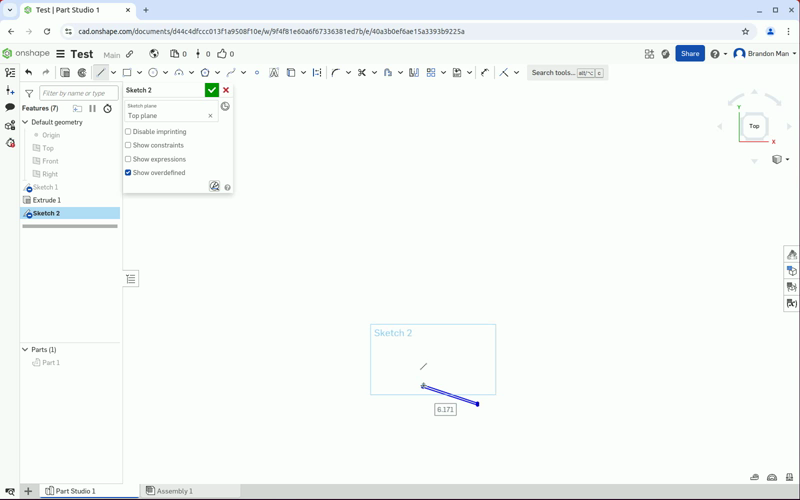
scroll(-6)
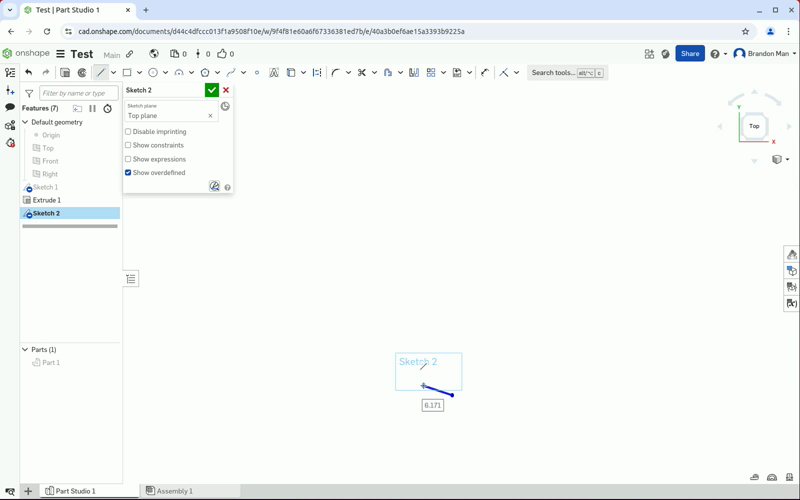
key_up(shift)
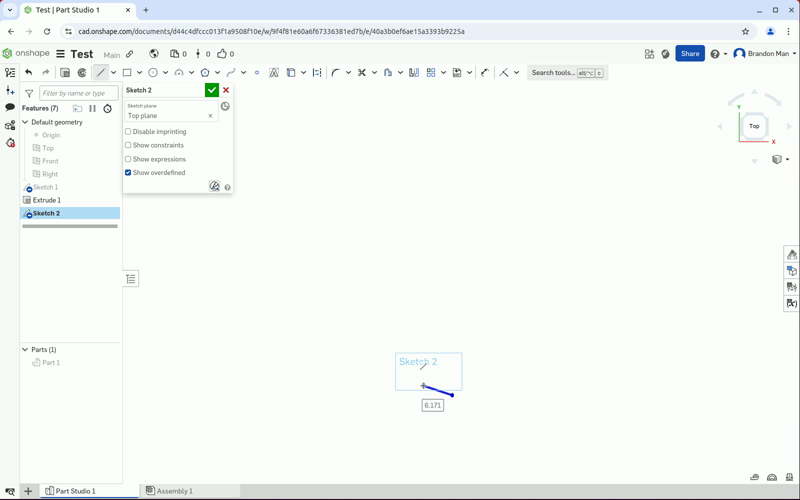
mouse_move(453, 385)
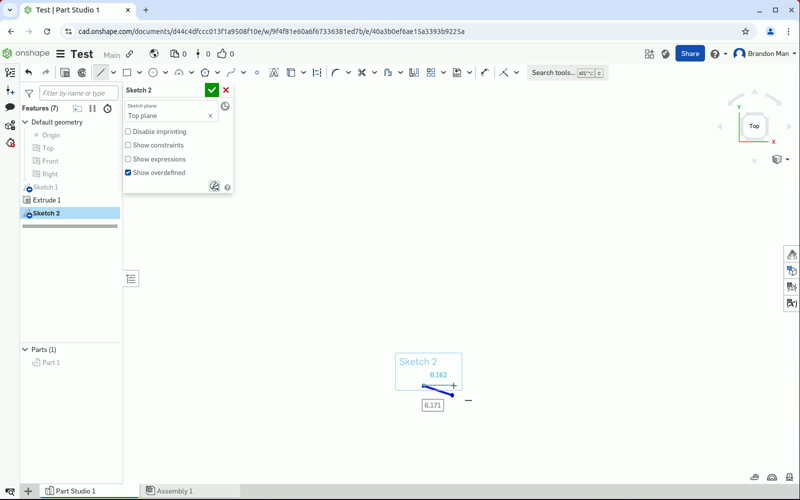
key_down(shift)
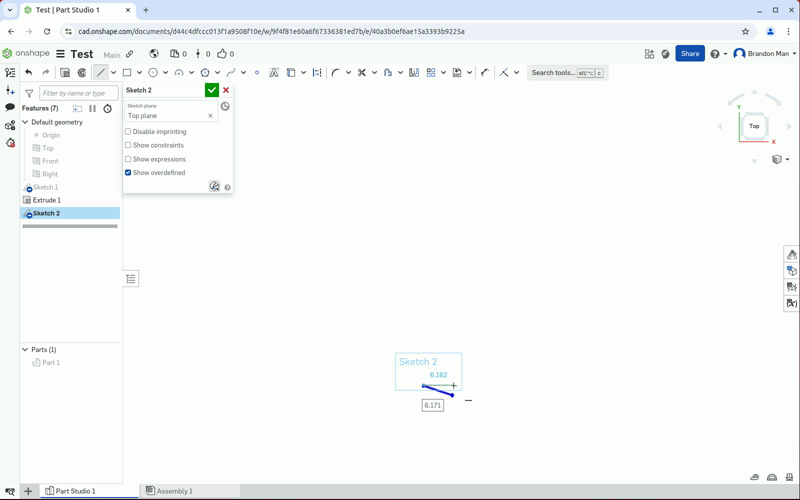
mouse_move(423, 386)
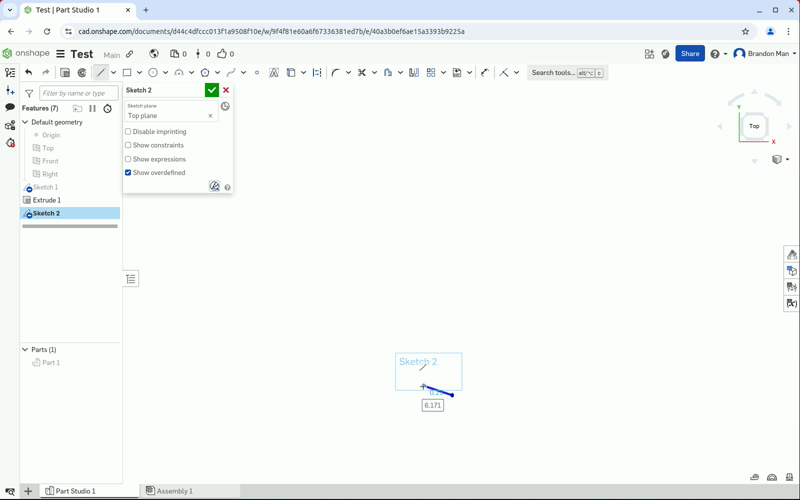
scroll(6)
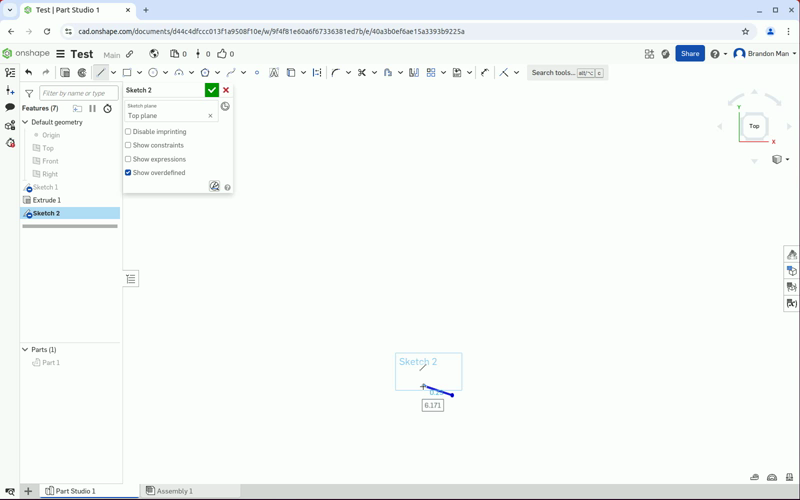
scroll(6)
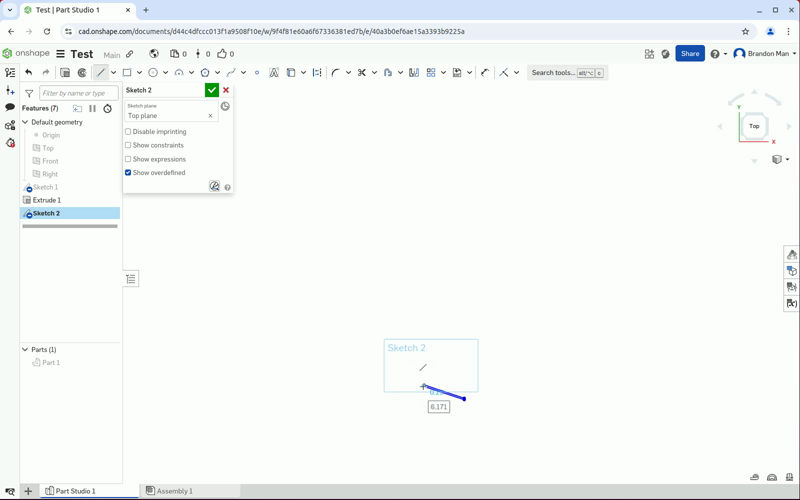
scroll(6)
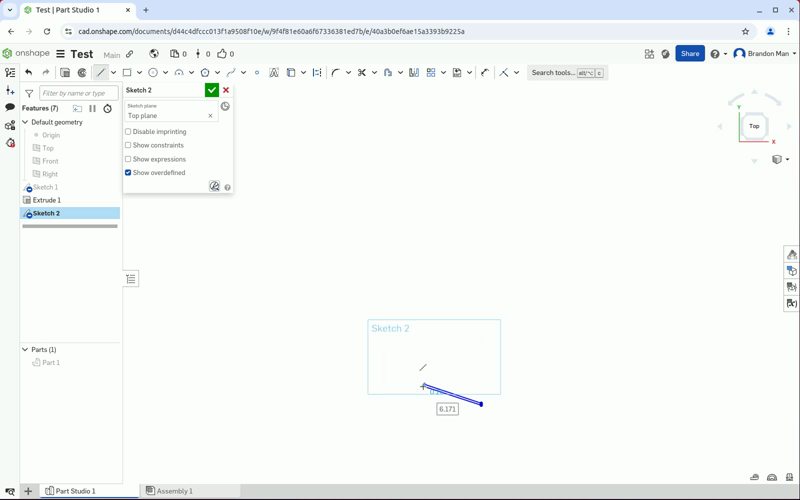
scroll(6)
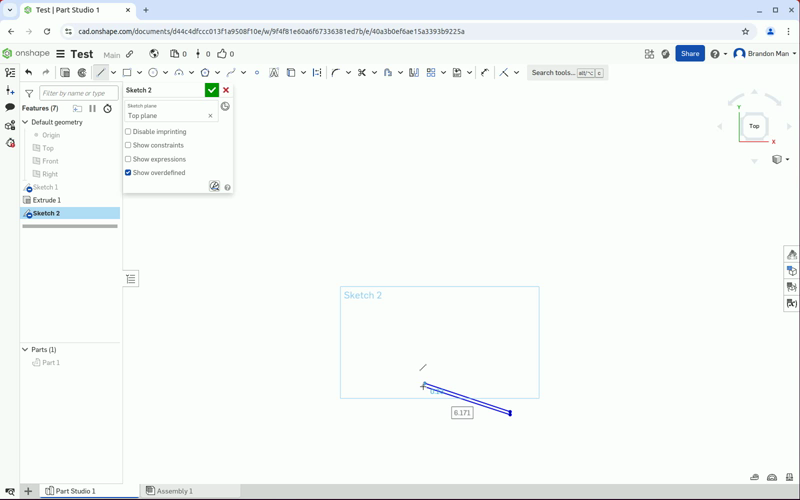
scroll(6)
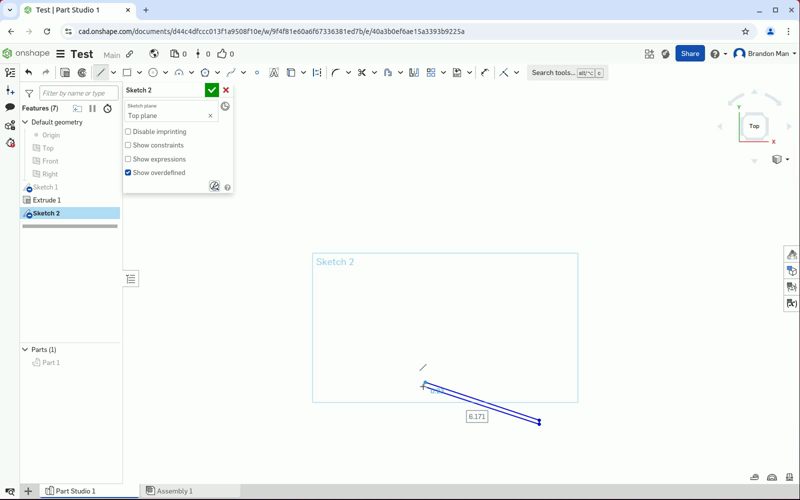
scroll(6)
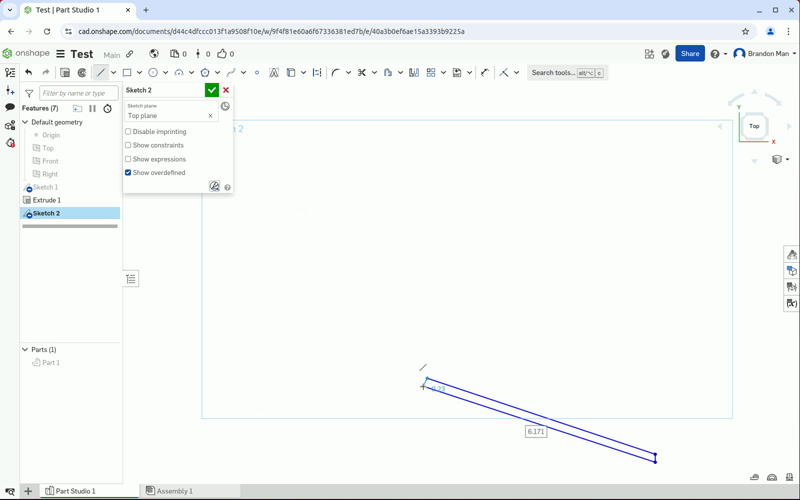
scroll(6)
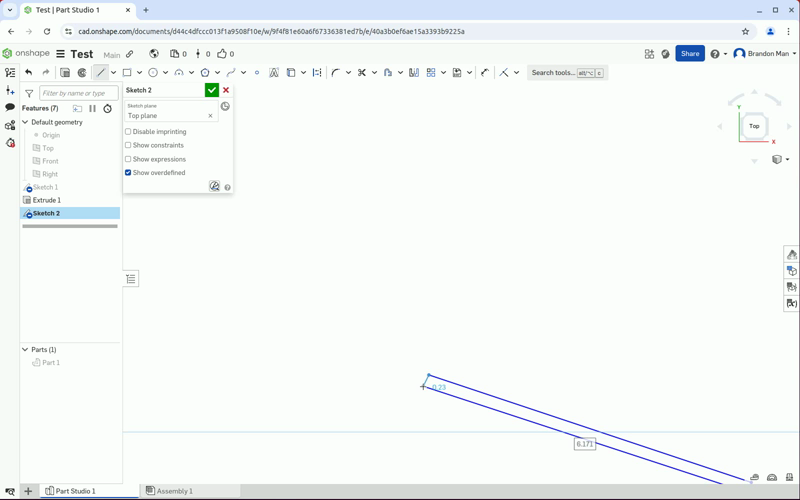
key_up(shift)
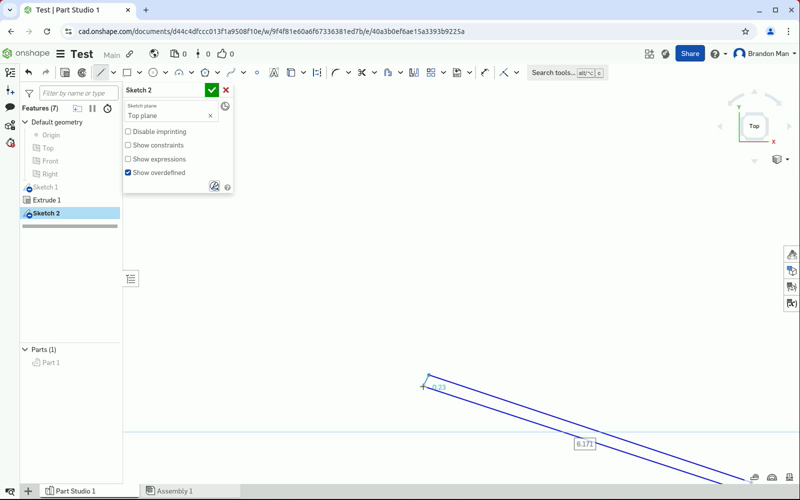
click(423, 386)
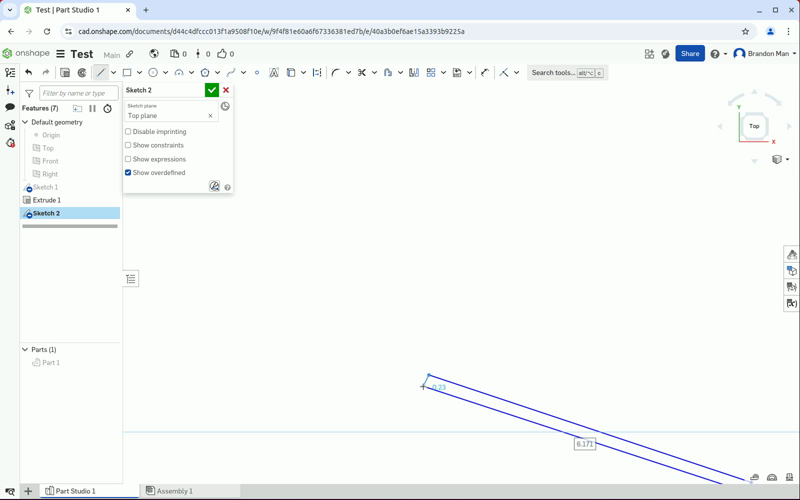
scroll(-6)
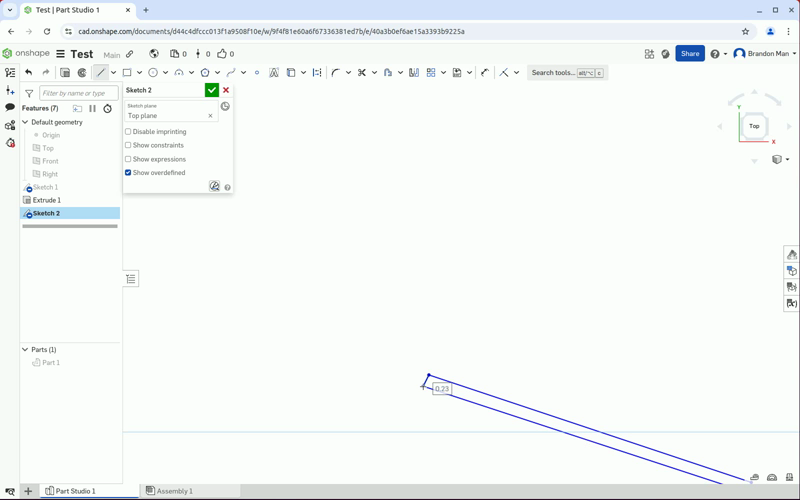
scroll(-6)
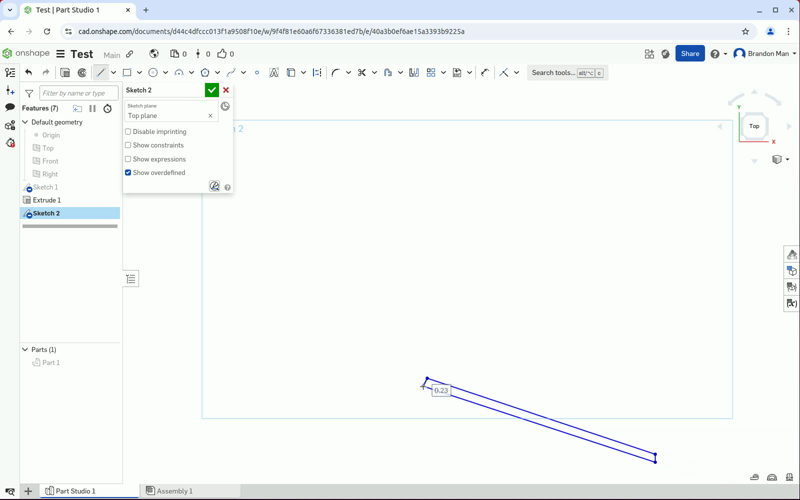
scroll(-6)
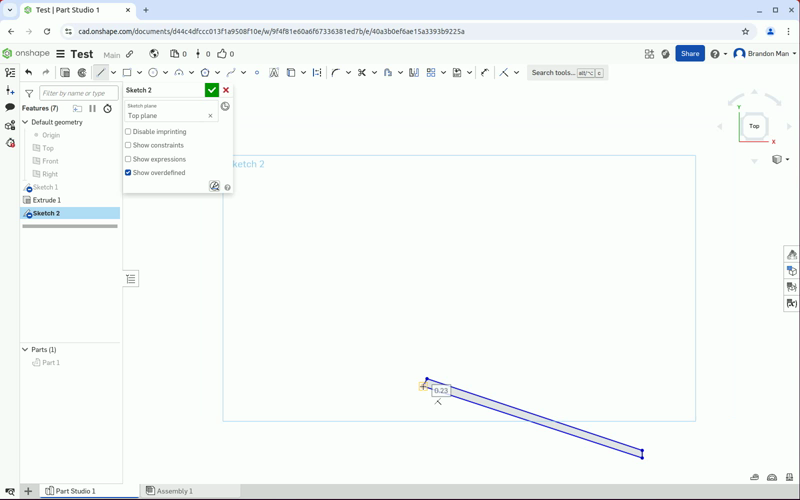
scroll(-6)
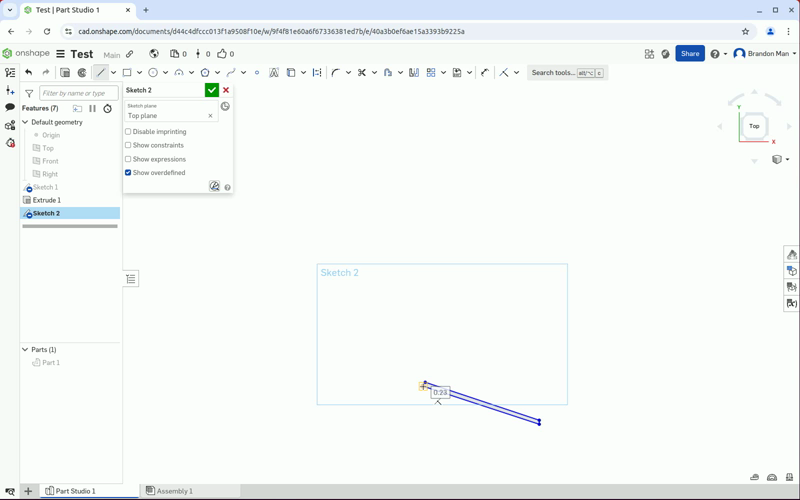
scroll(-6)
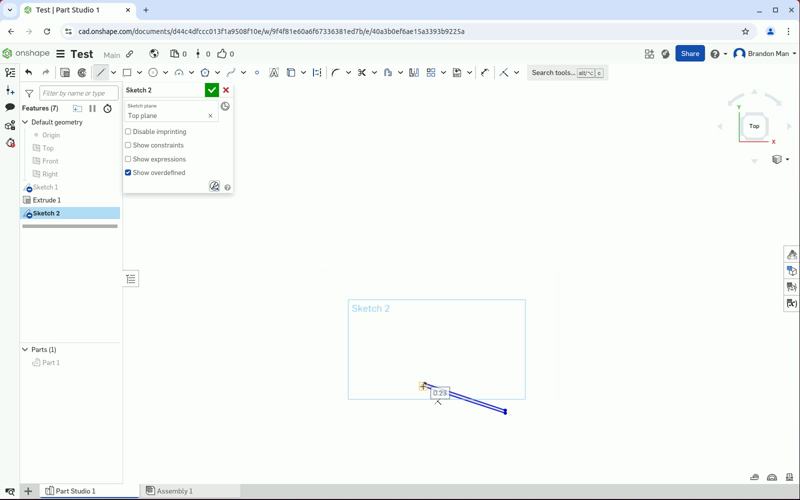
scroll(-6)
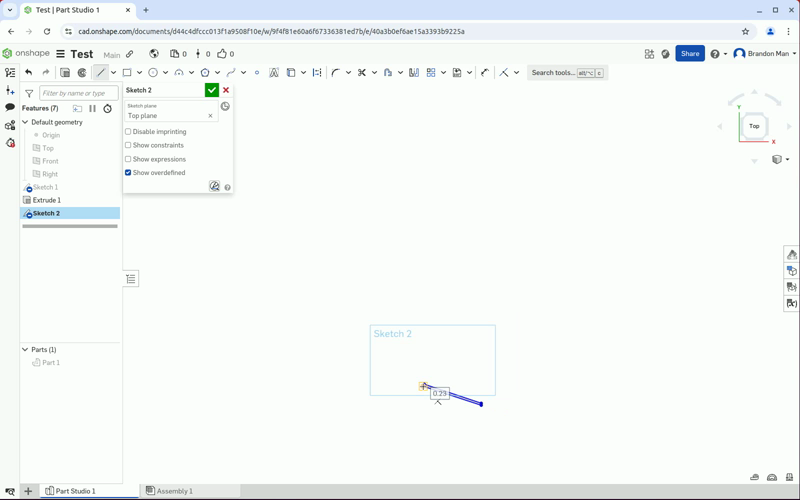
scroll(-6)
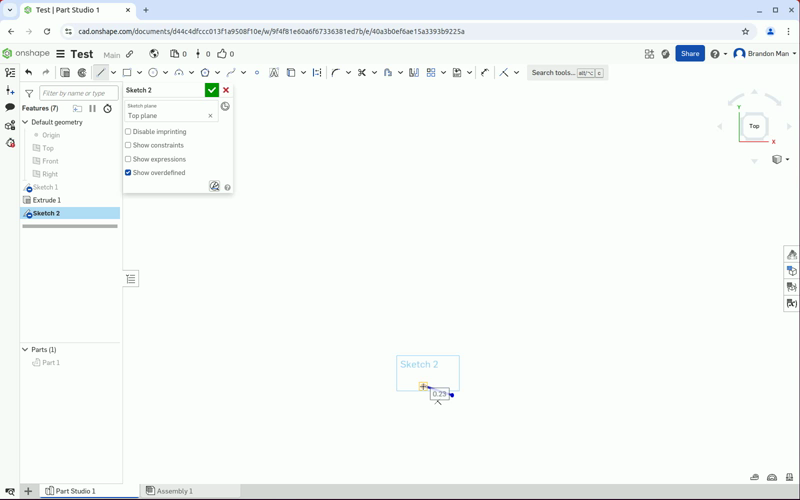
key(esc)
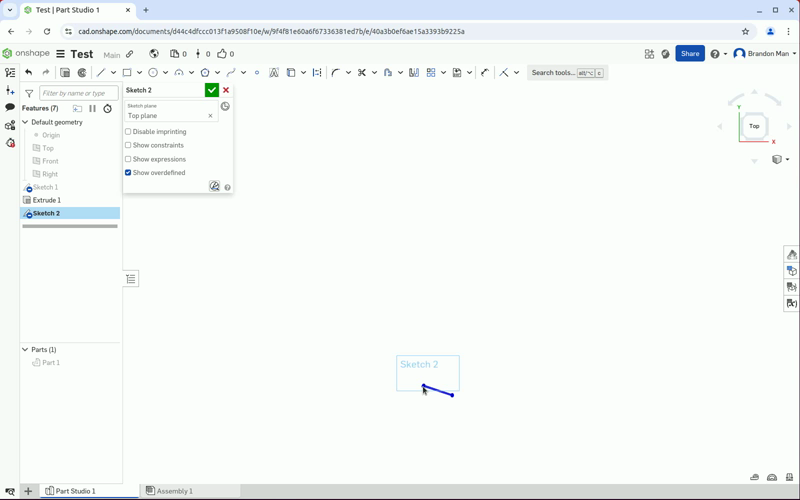
mouse_move(431, 388)
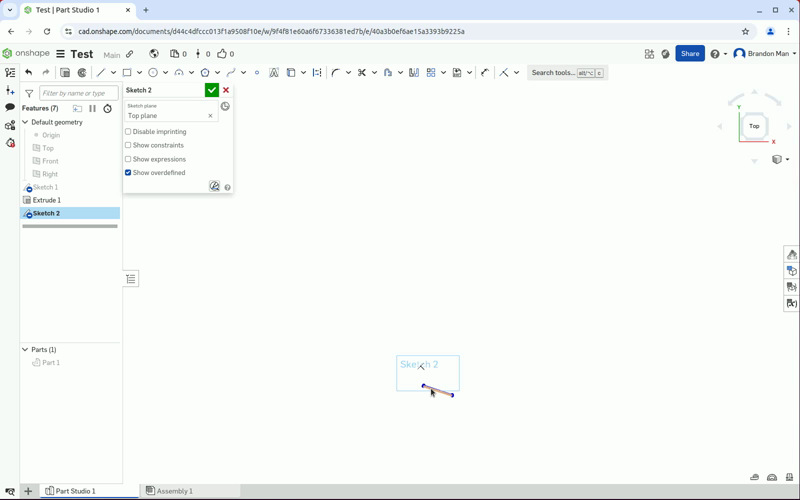
scroll(6)
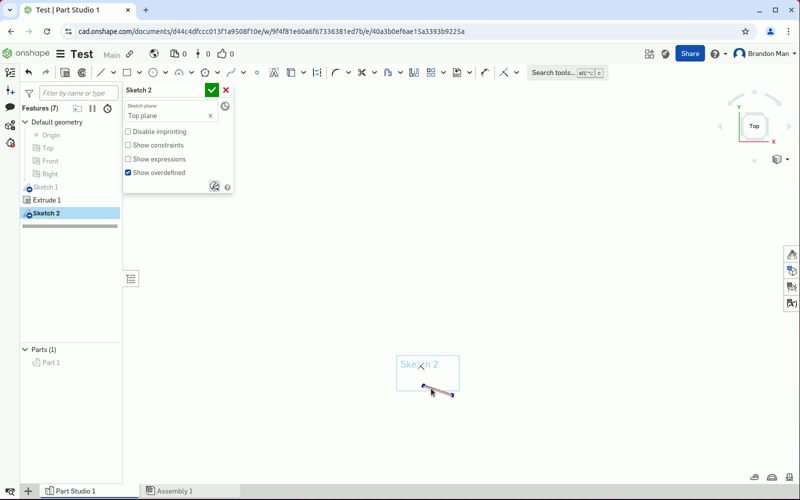
scroll(6)
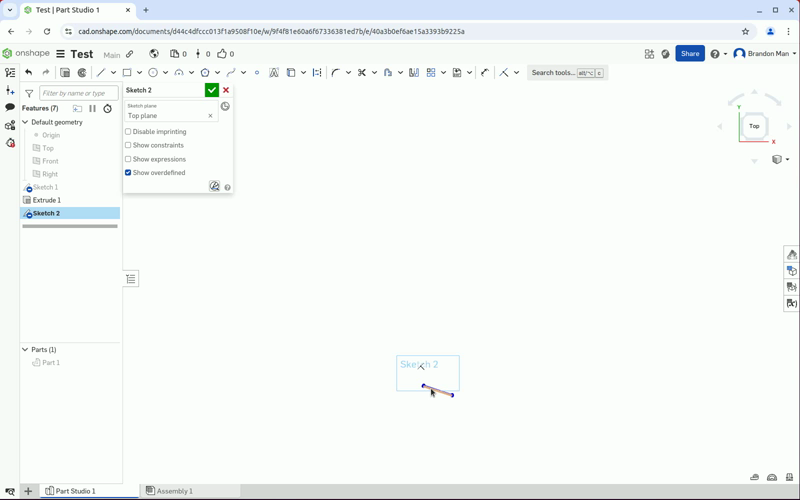
scroll(6)
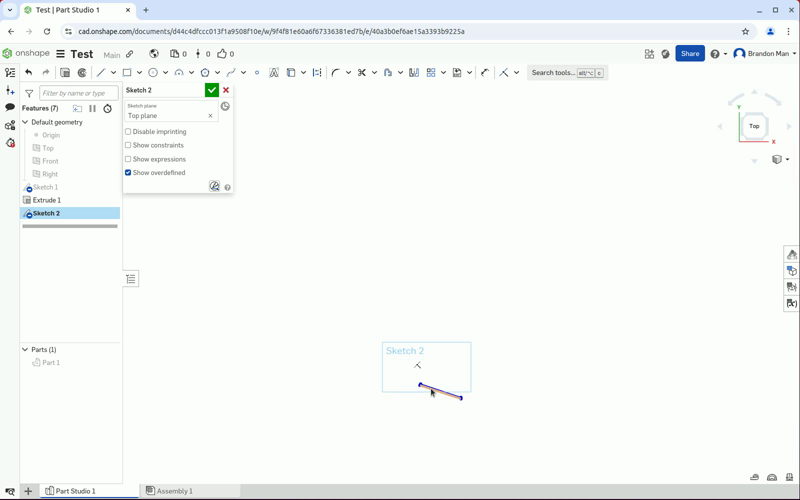
scroll(6)
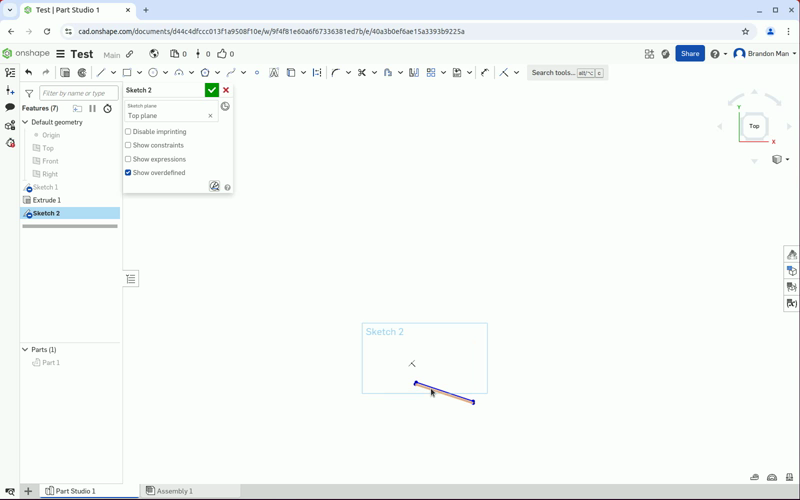
scroll(6)
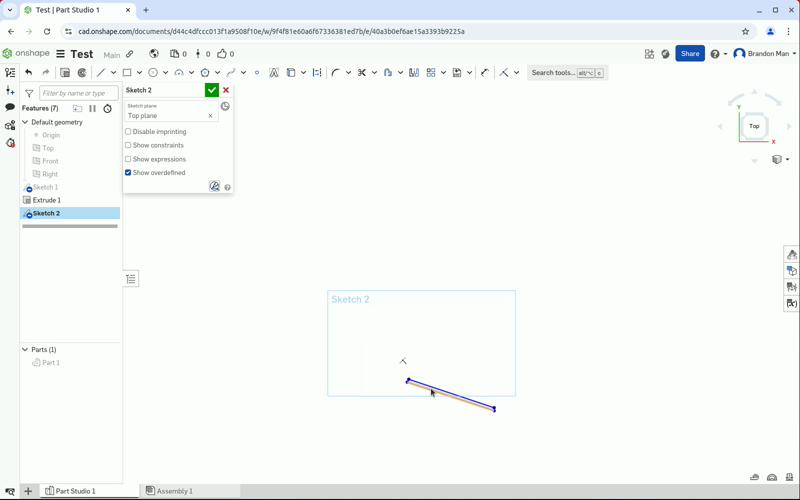
scroll(6)
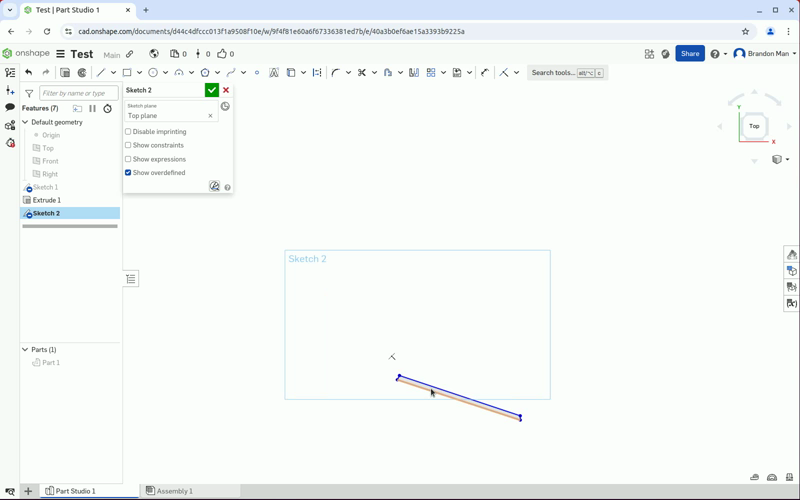
scroll(6)
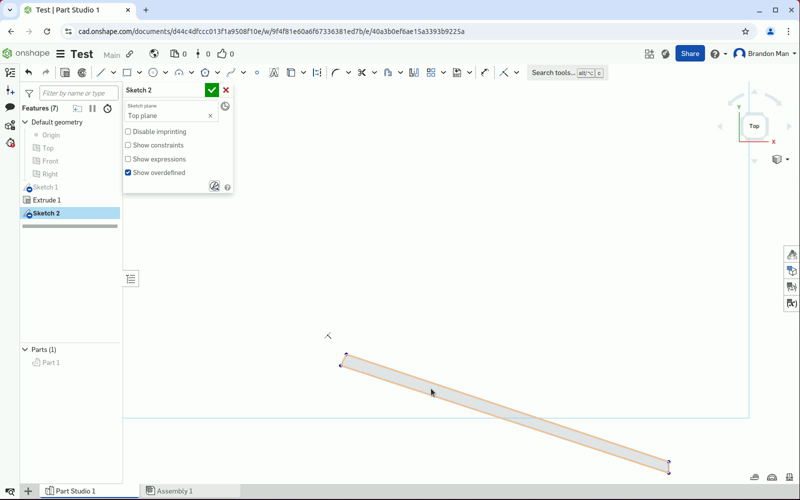
click(431, 388)
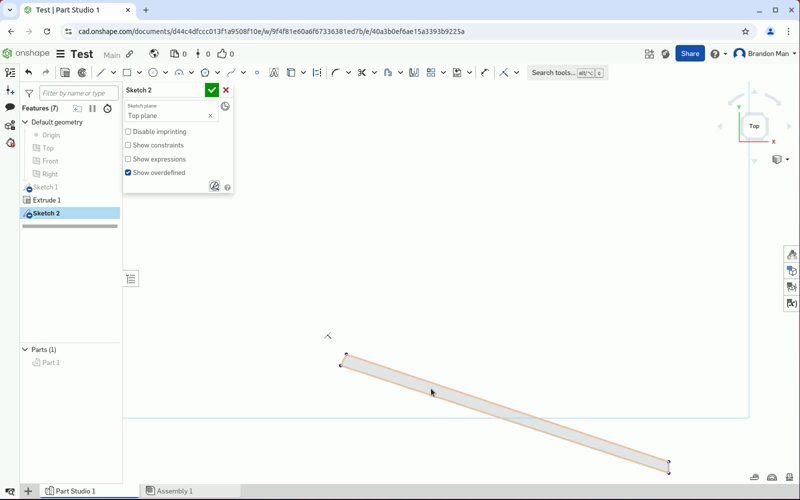
scroll(-6)
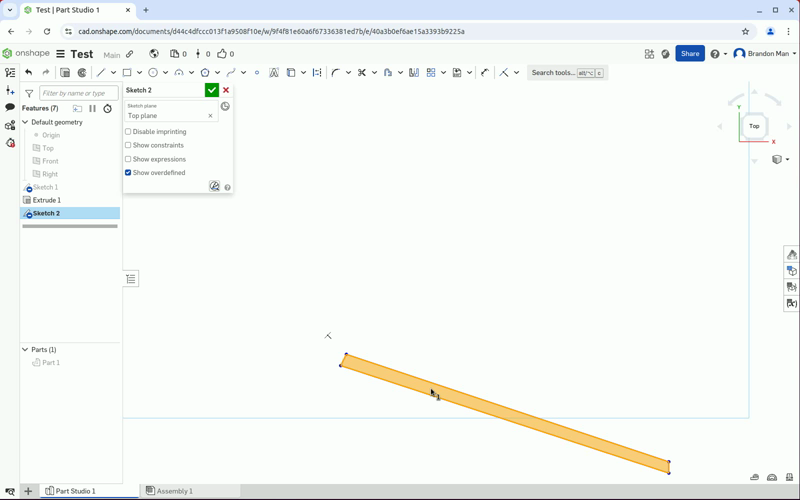
scroll(-6)
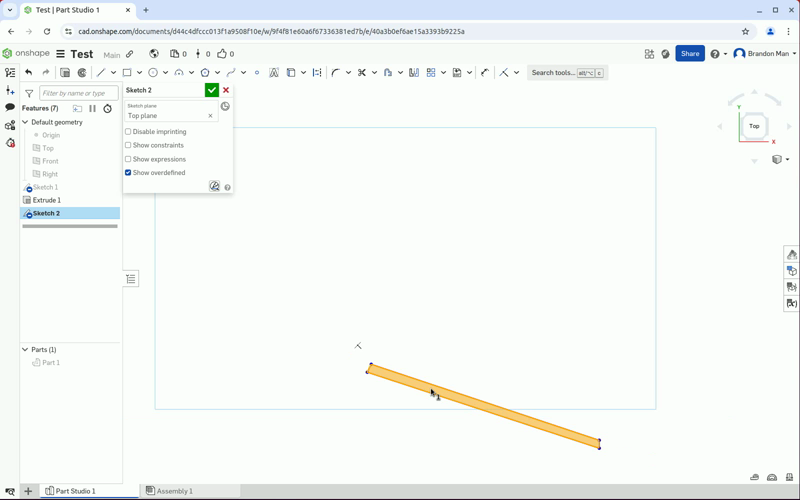
scroll(-6)
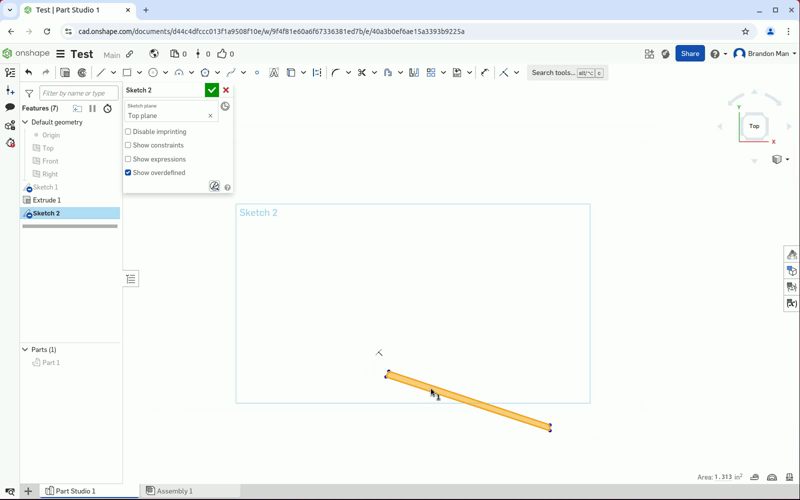
scroll(-6)
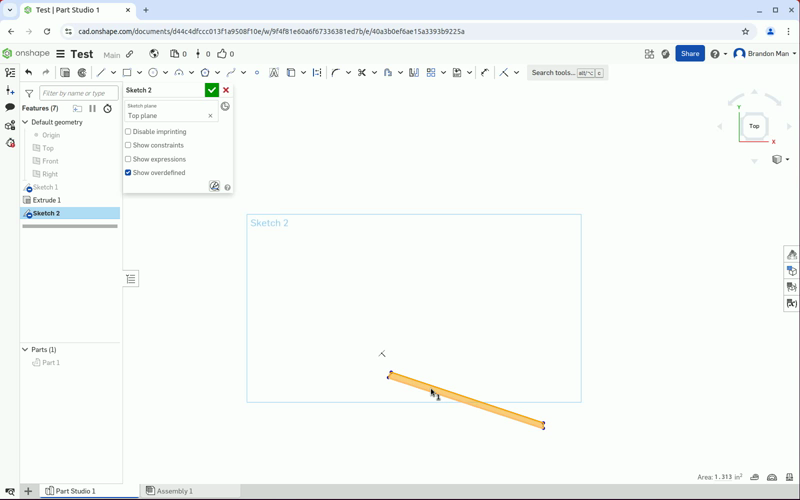
scroll(-6)
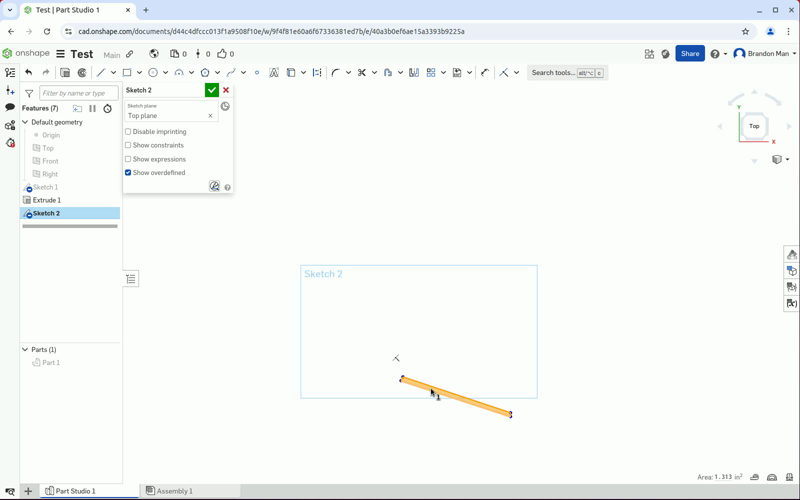
scroll(-6)
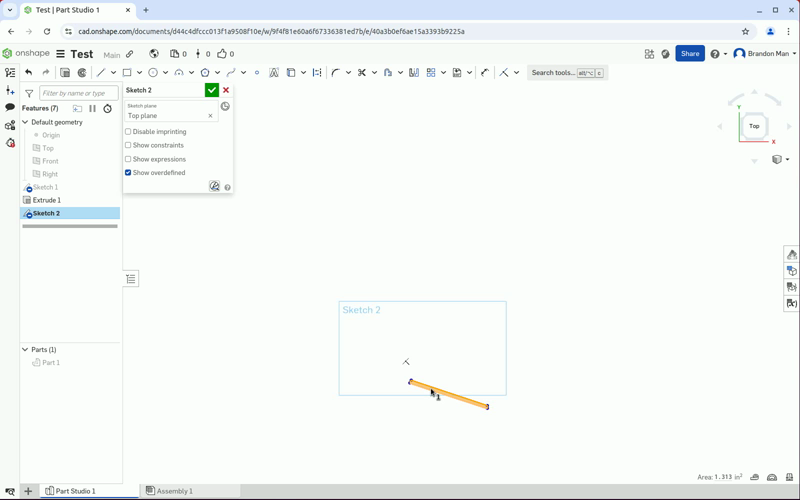
scroll(-6)
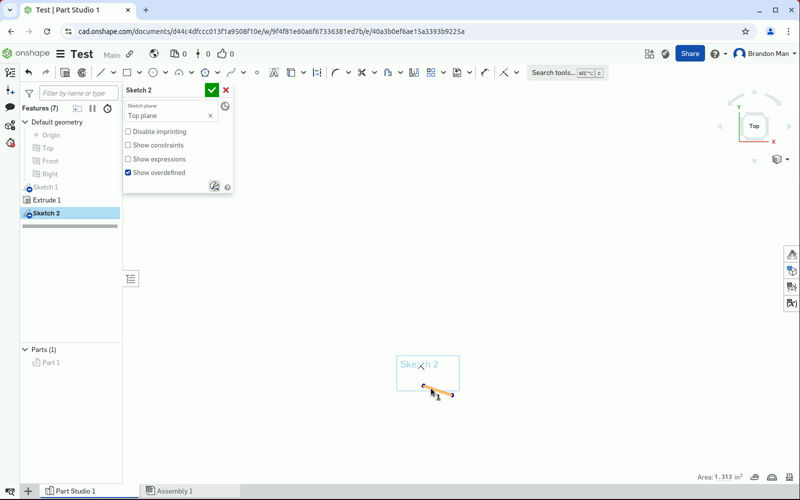
mouse_move(73, 352)
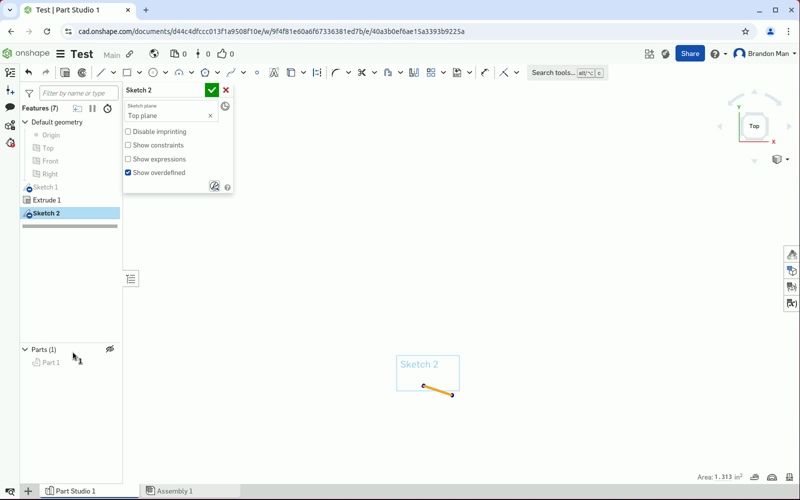
key(shift+y)
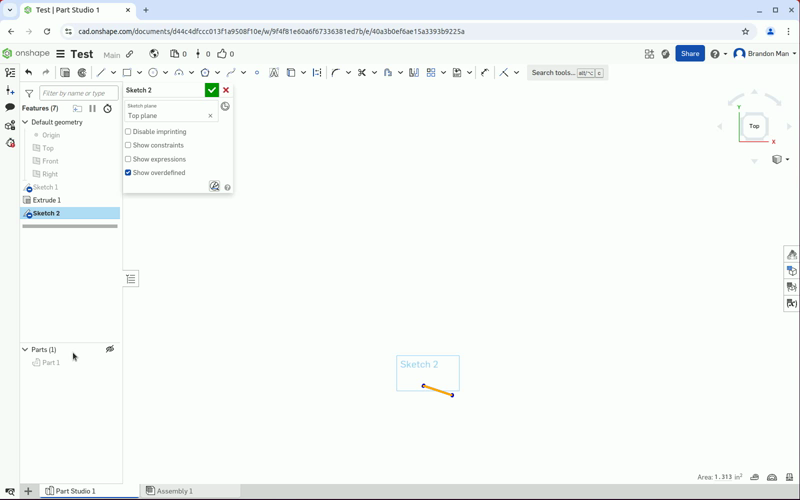
key(shift+e)
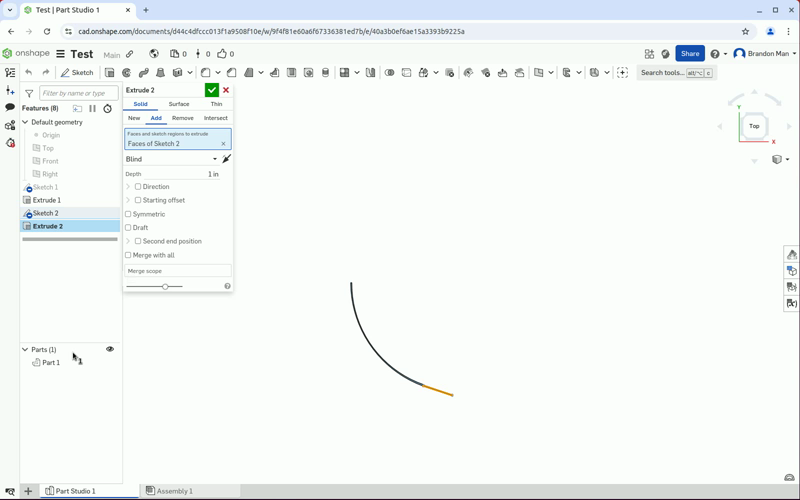
mouse_move(143, 106)
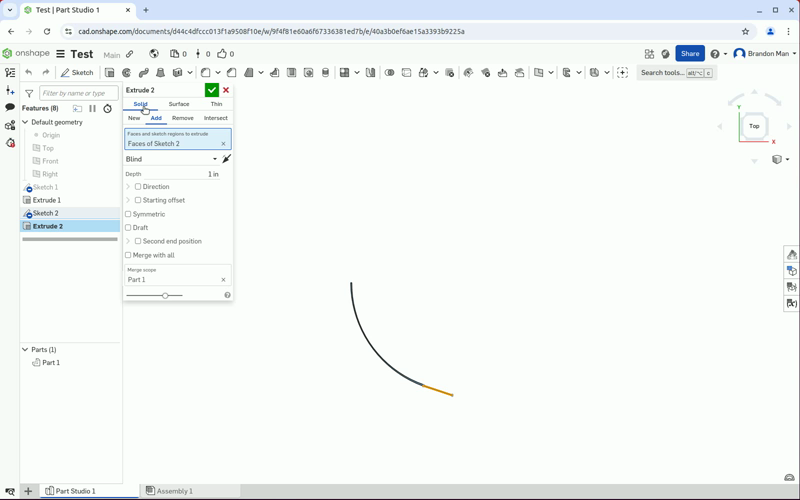
click(143, 106)
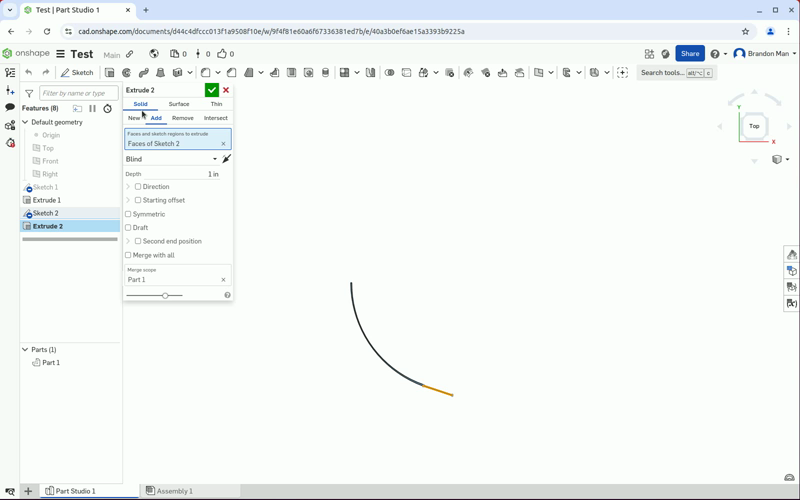
mouse_move(137, 120)
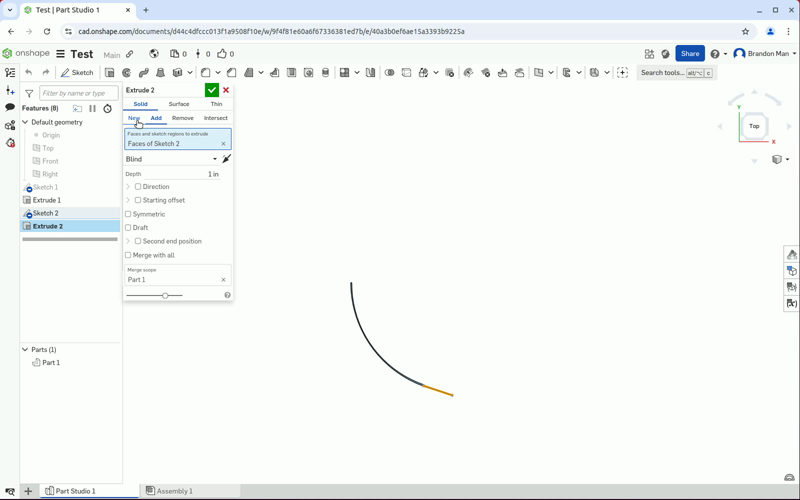
click(137, 120)
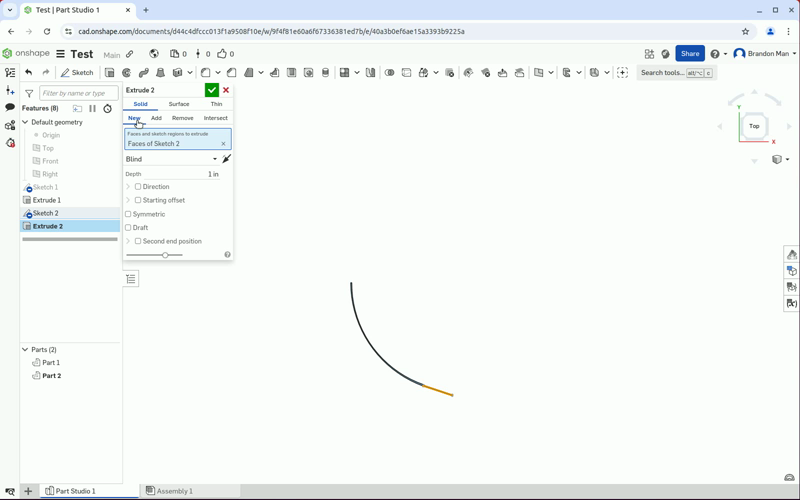
key(tab, 4)
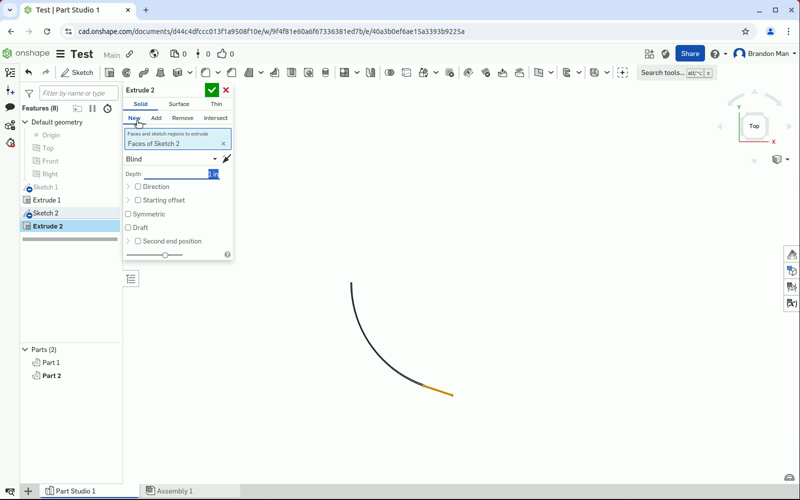
text(5.536)
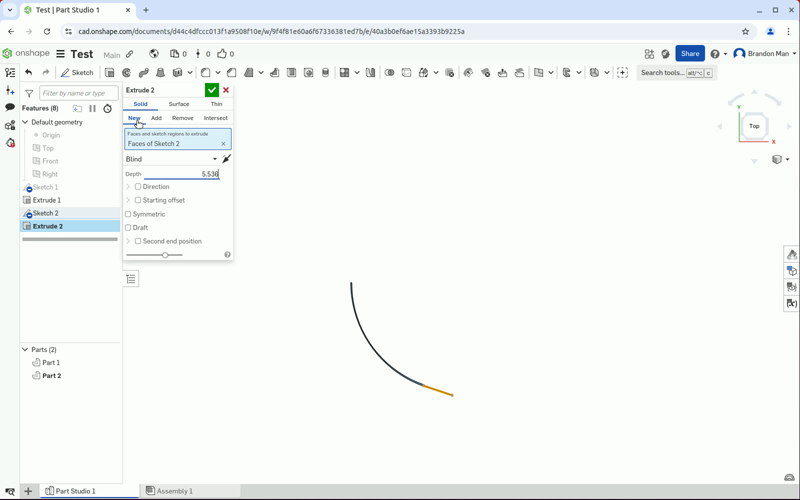
key(enter)
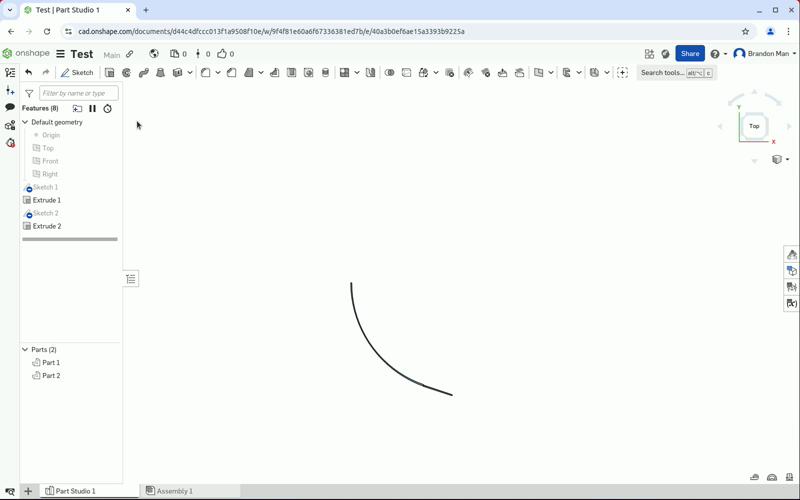
key(shift+h)
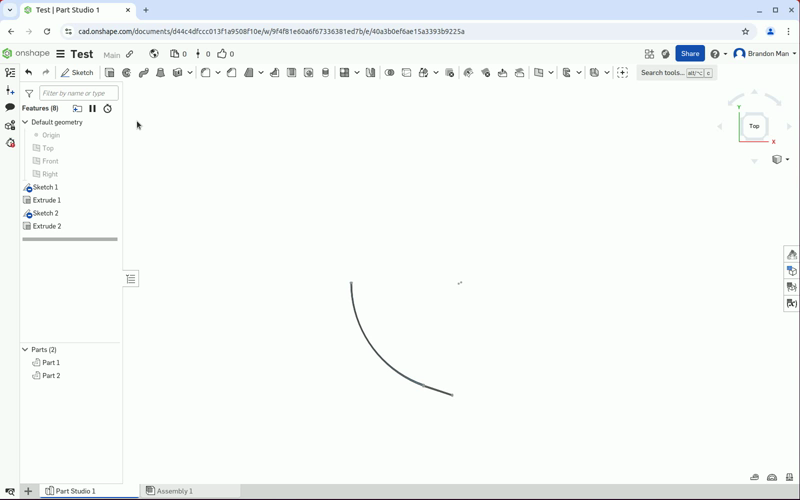
key(shift+h)
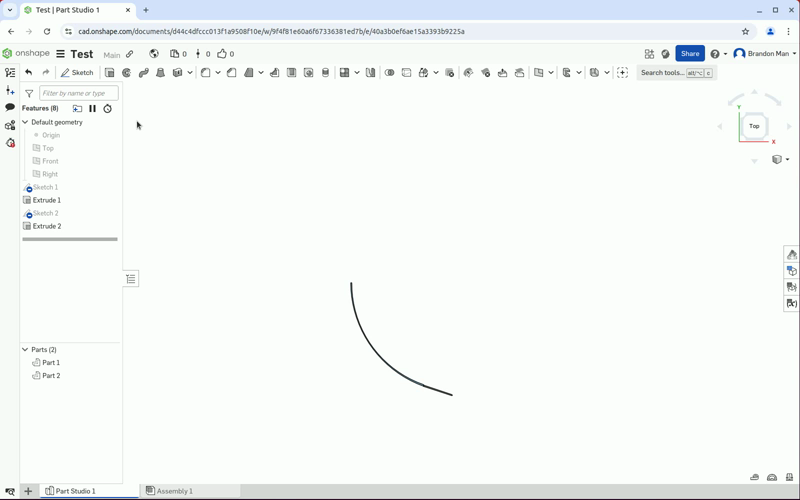
mouse_move(73, 189)
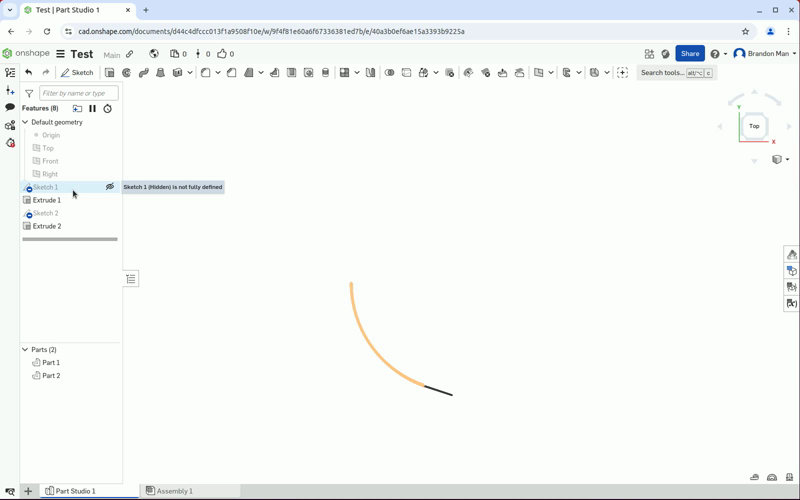
click(73, 189)
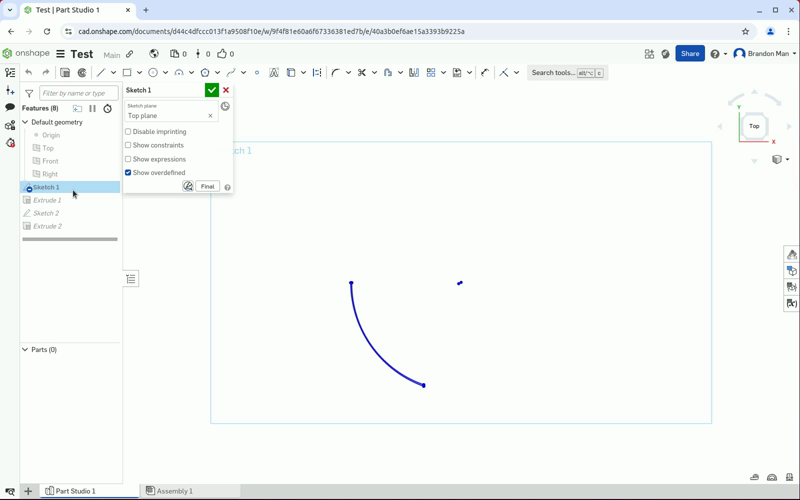
mouse_move(229, 92)
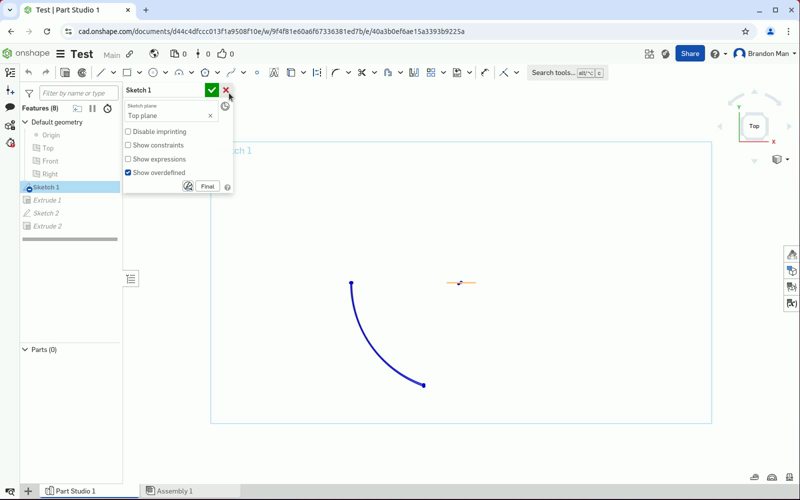
click(229, 92)
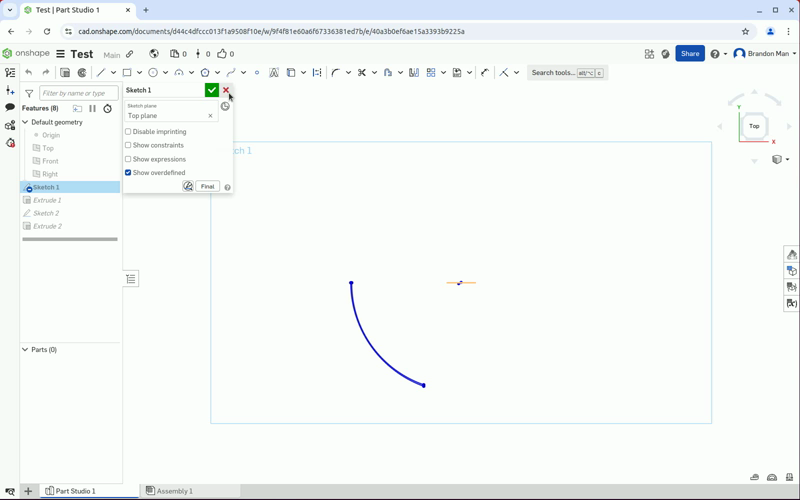
key(shift+s)
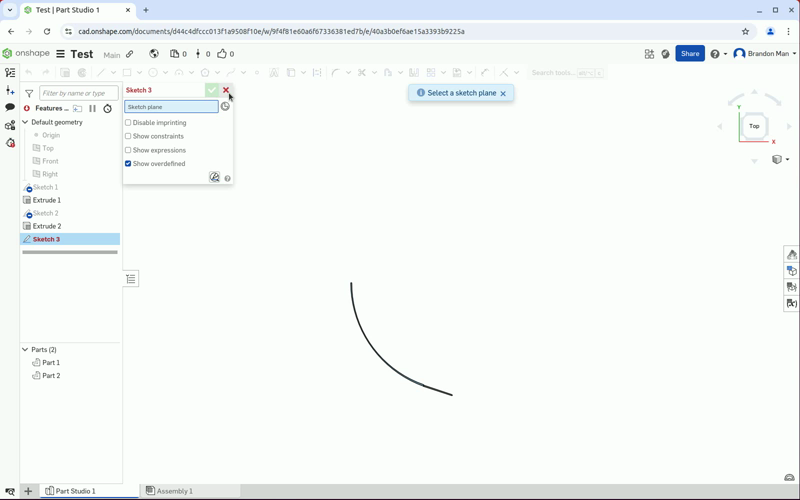
mouse_move(73, 150)
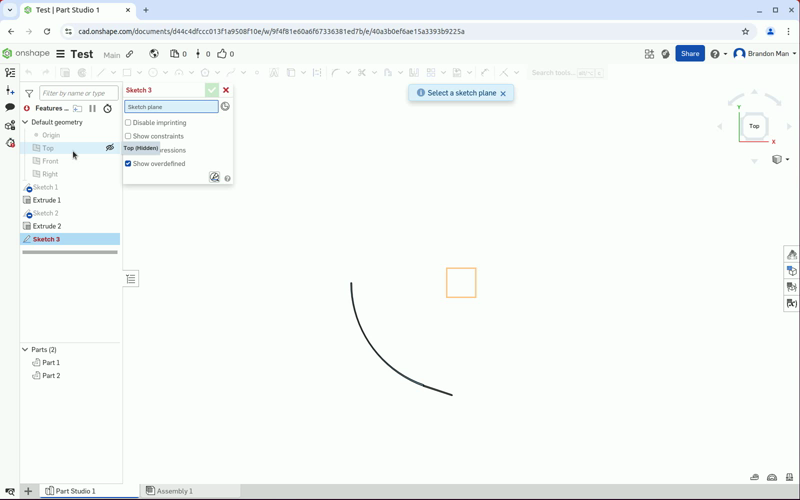
click(73, 150)
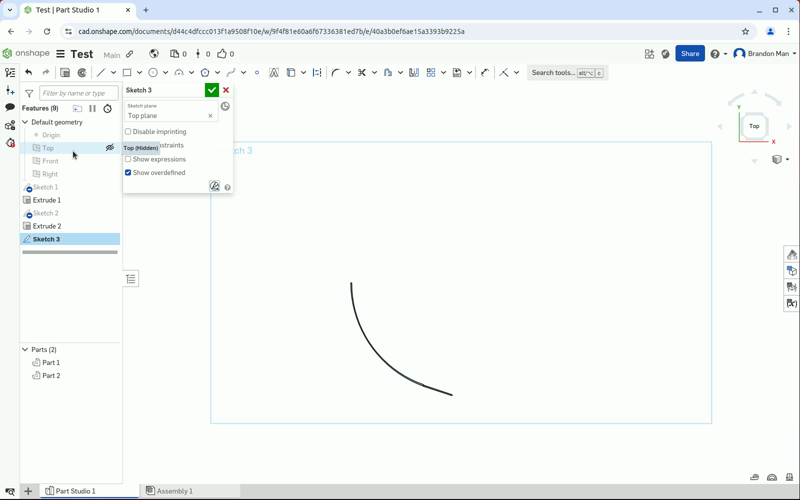
mouse_move(73, 352)
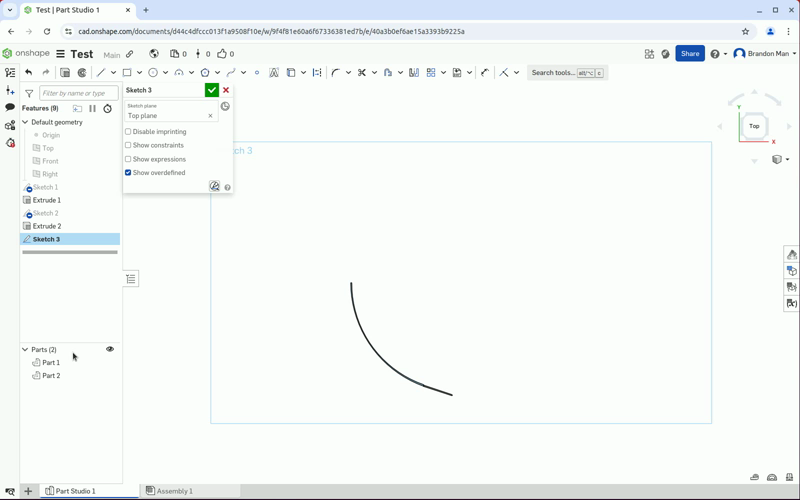
key(y)
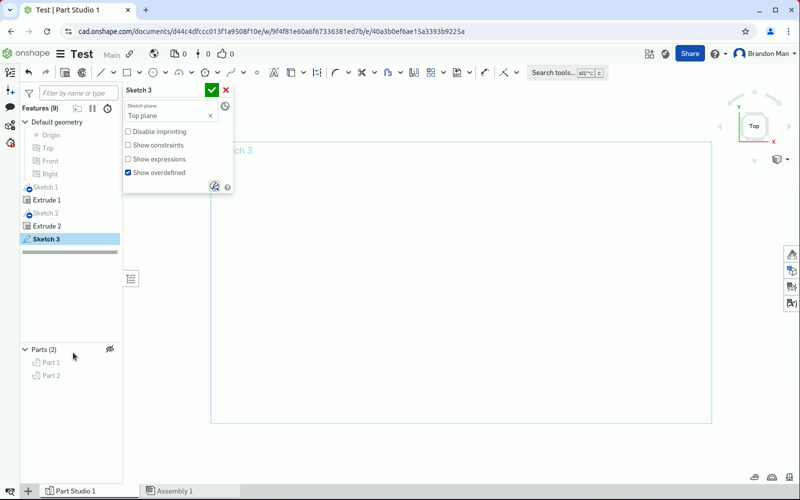
key(l)
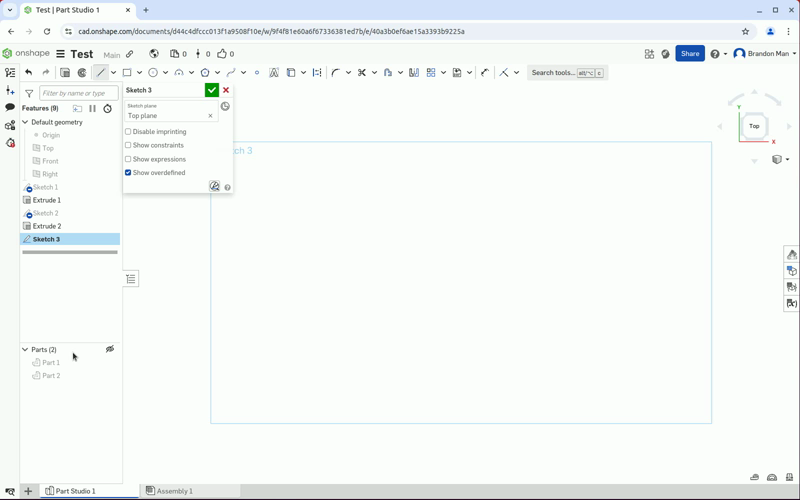
key_down(shift)
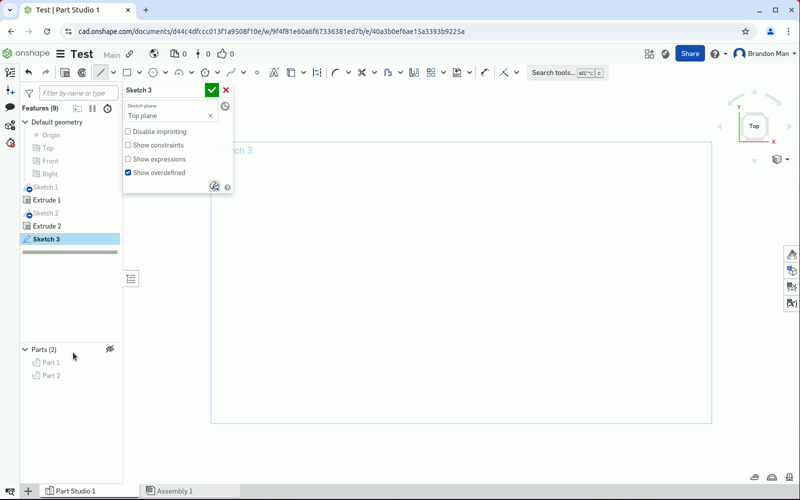
mouse_move(451, 395)
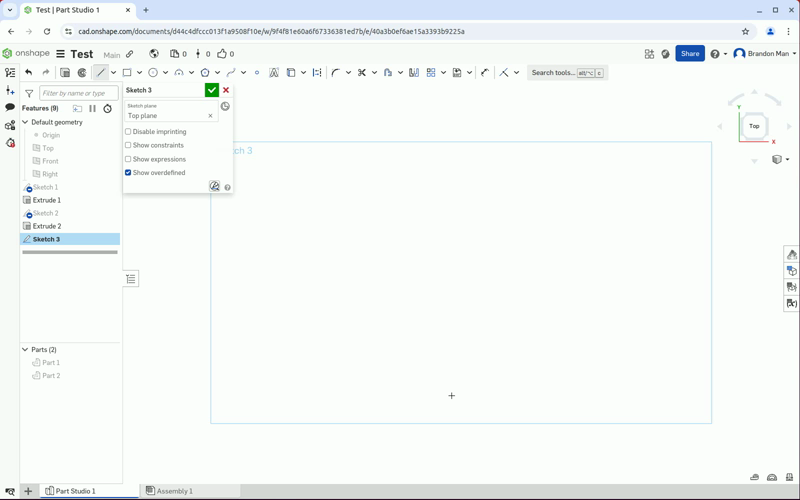
click(451, 395)
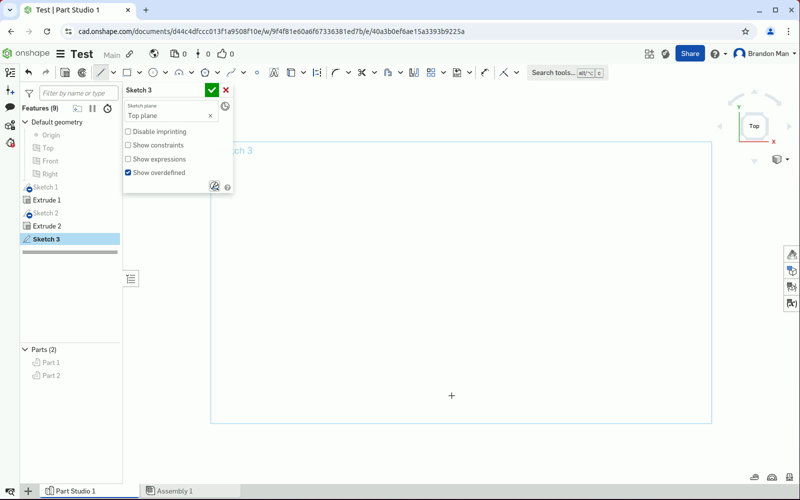
key_up(shift)
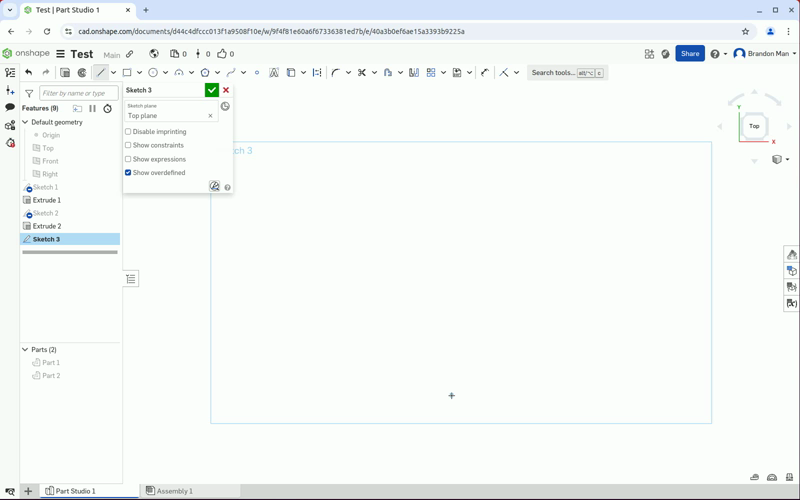
key_down(shift)
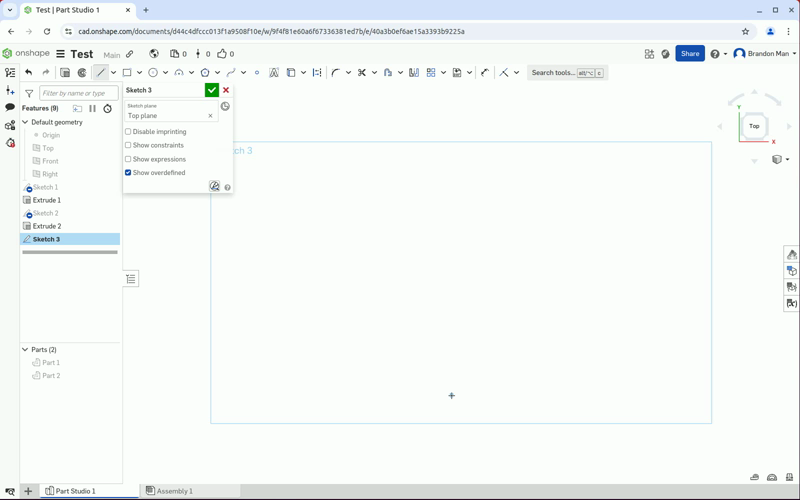
mouse_move(481, 395)
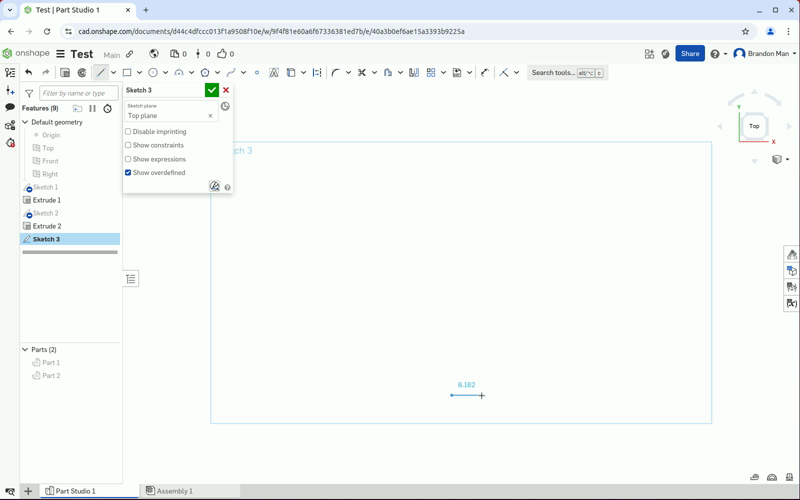
mouse_move(461, 395)
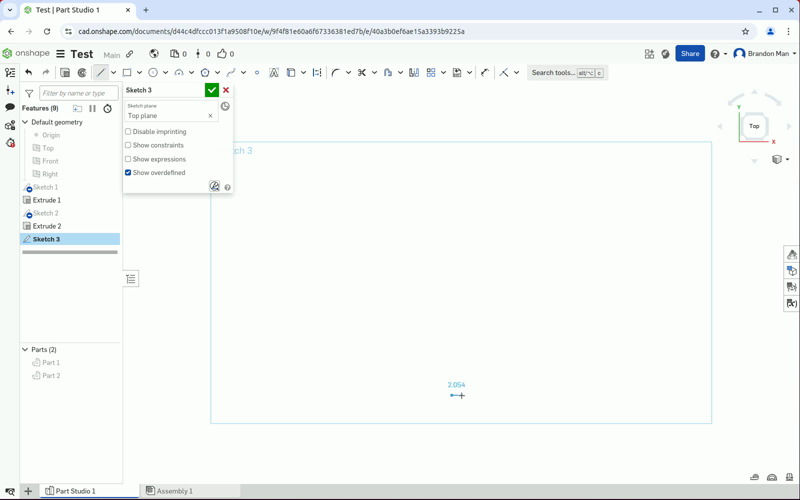
click(461, 395)
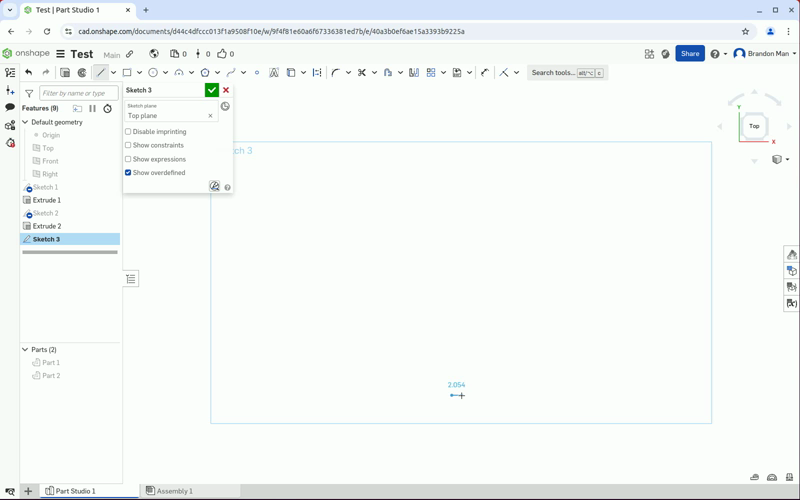
key_up(shift)
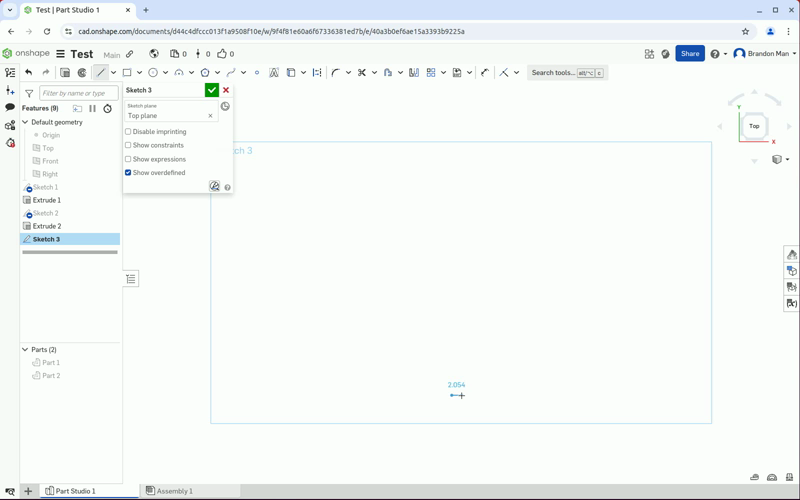
key_down(shift)
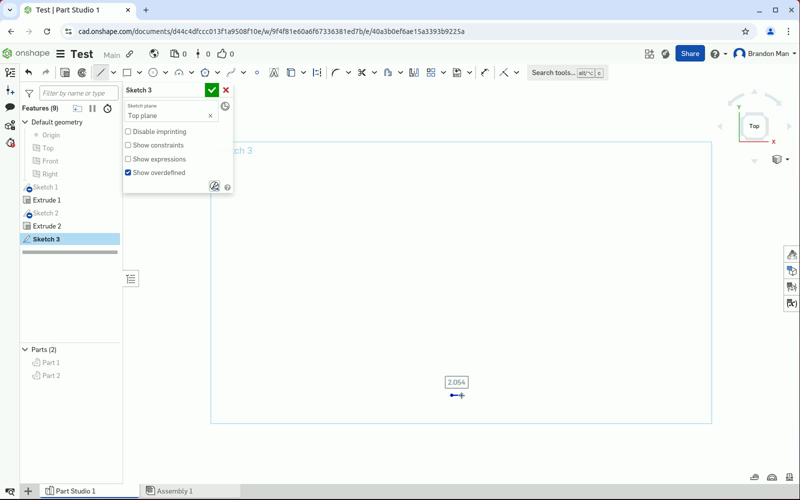
mouse_move(492, 395)
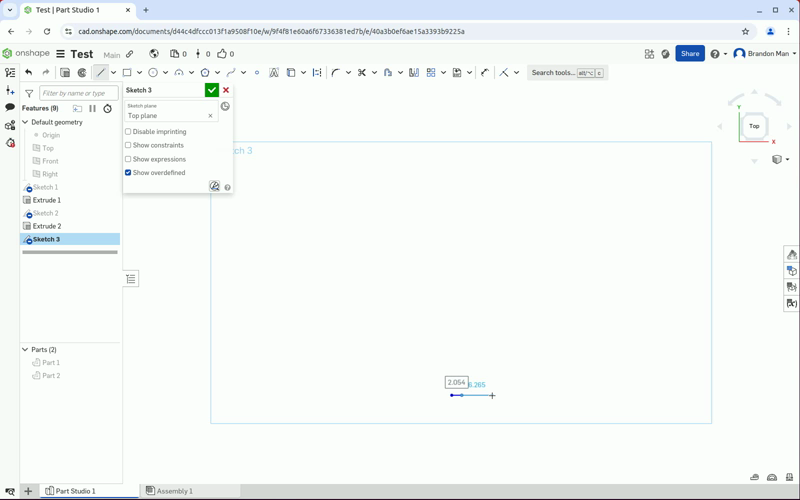
mouse_move(461, 394)
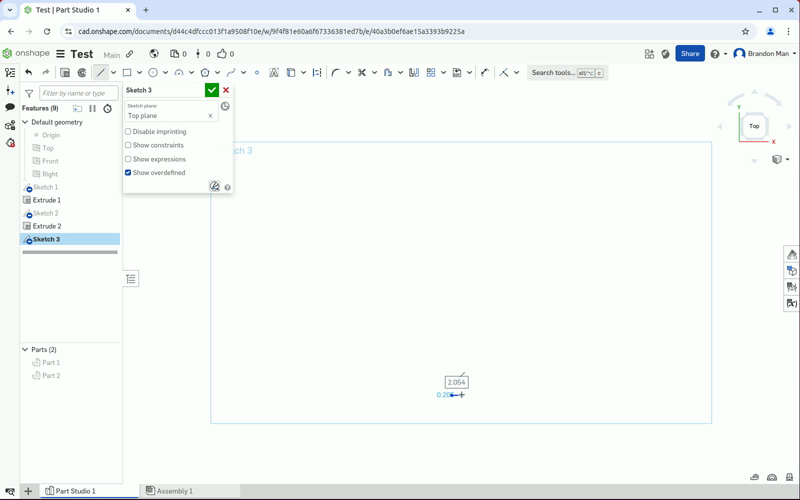
scroll(6)
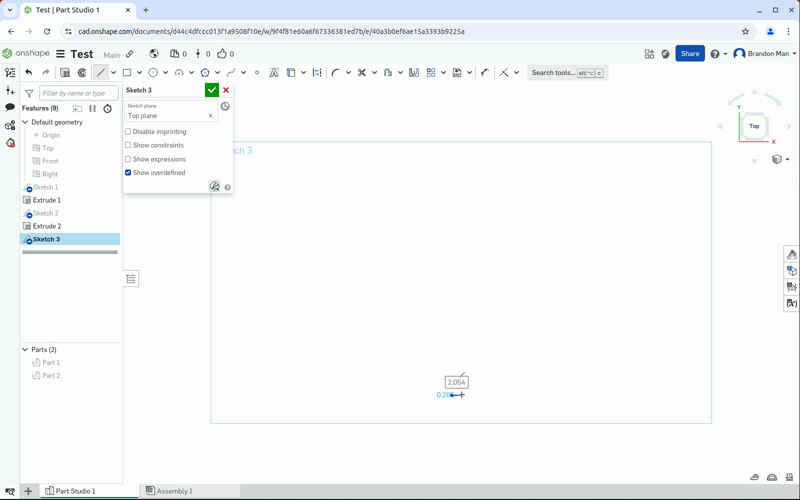
scroll(6)
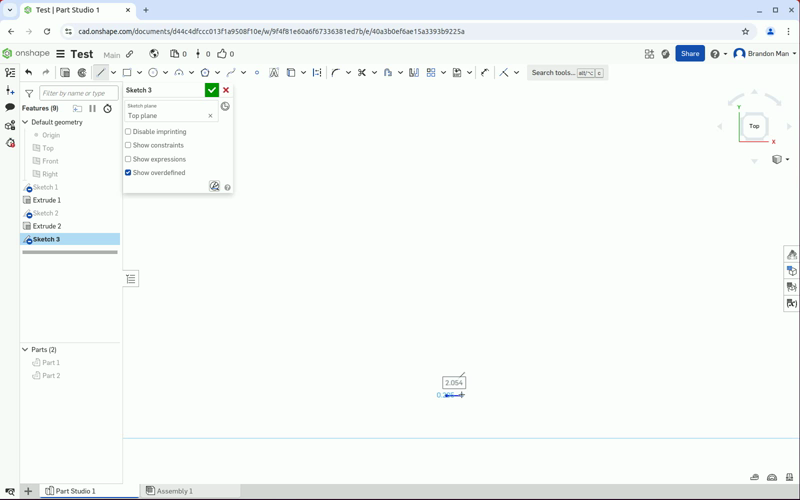
scroll(6)
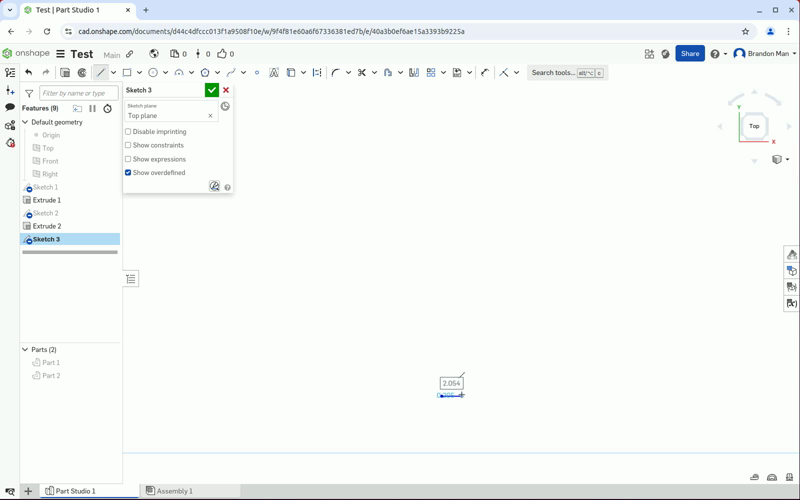
scroll(6)
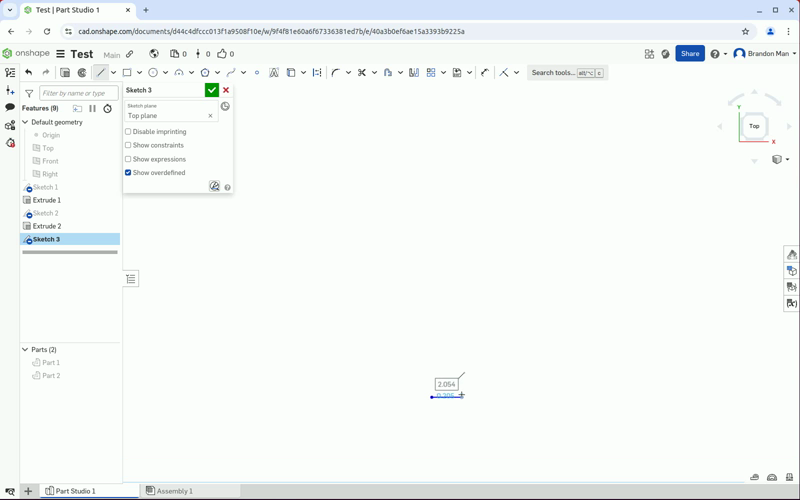
scroll(6)
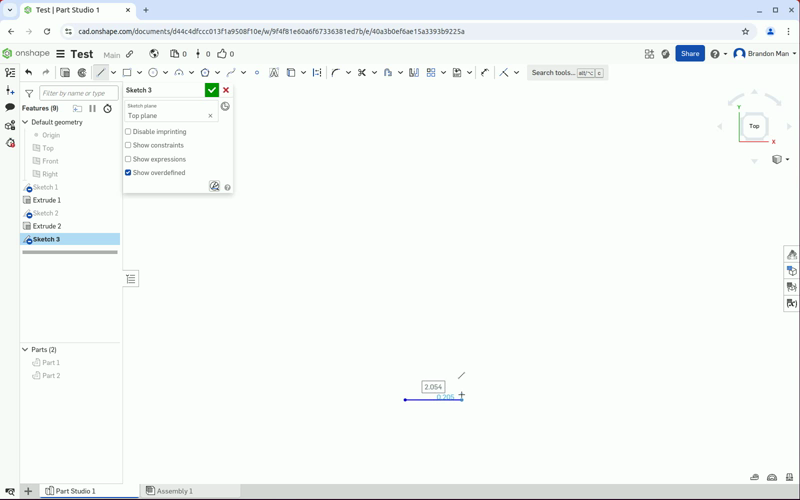
scroll(6)
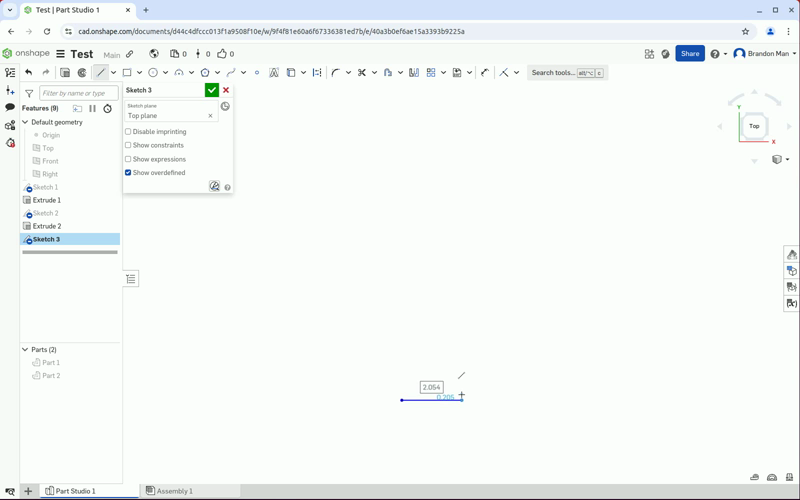
scroll(6)
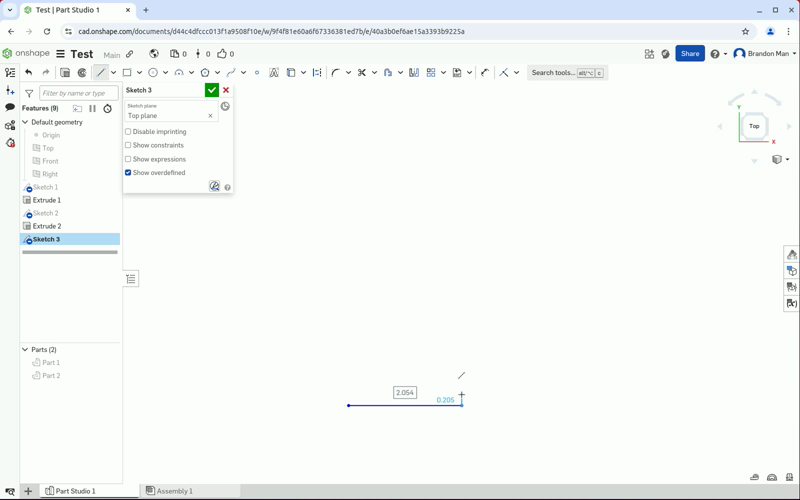
click(461, 394)
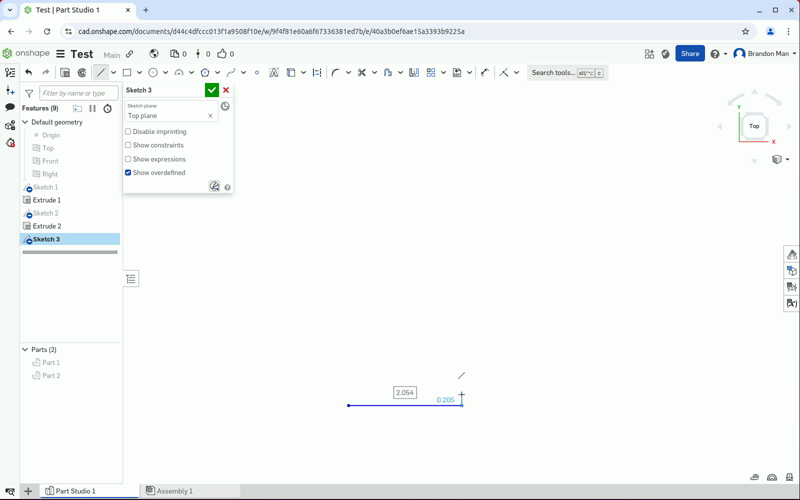
scroll(-6)
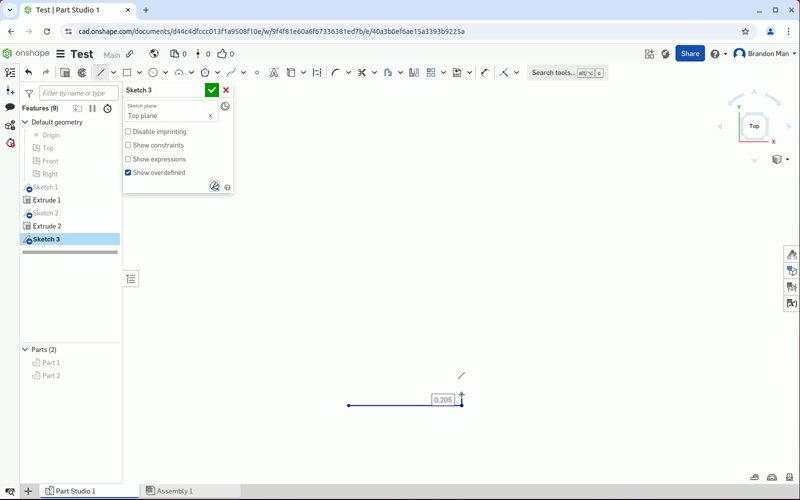
scroll(-6)
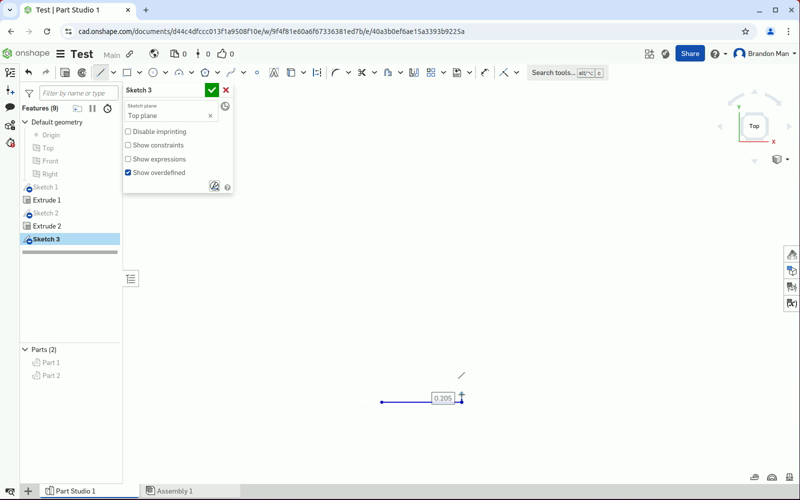
scroll(-6)
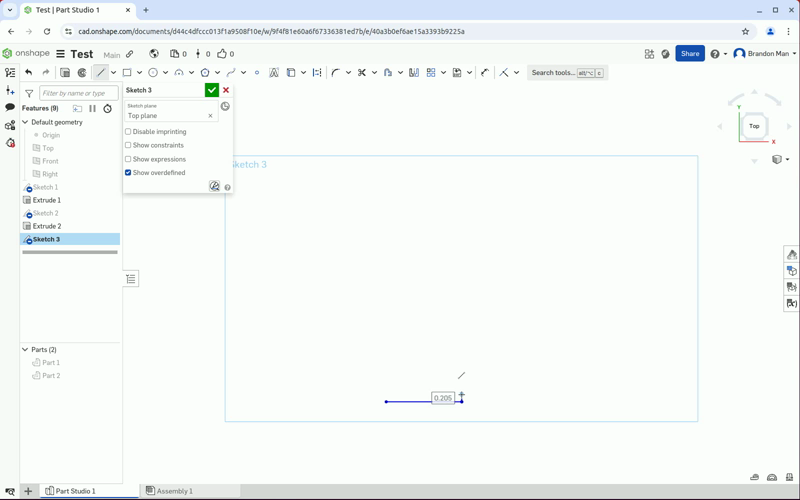
scroll(-6)
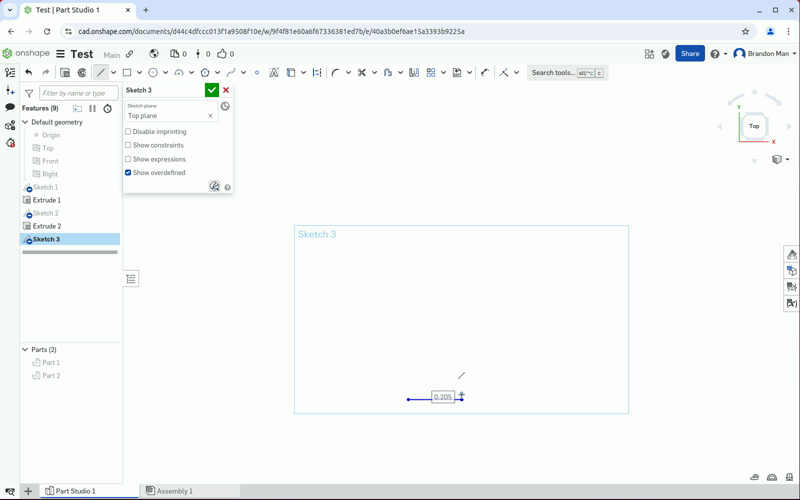
scroll(-6)
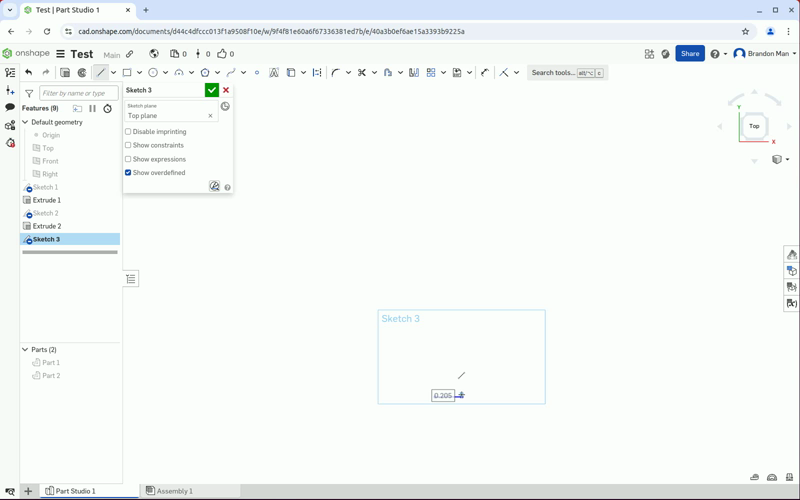
scroll(-6)
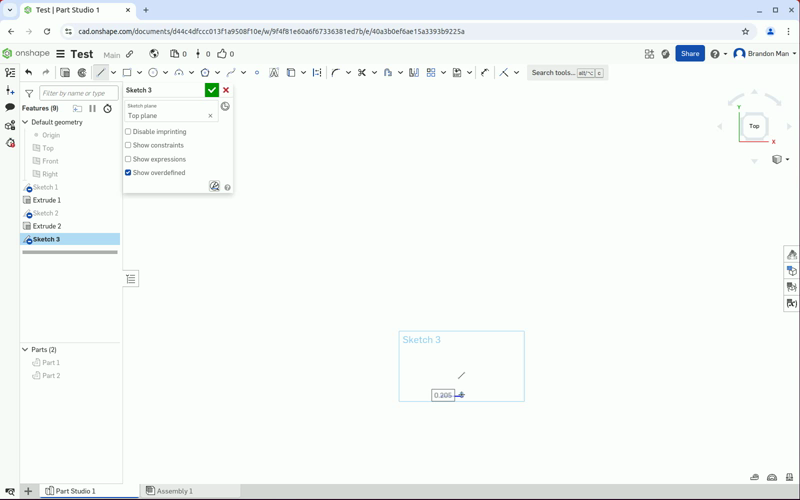
scroll(-6)
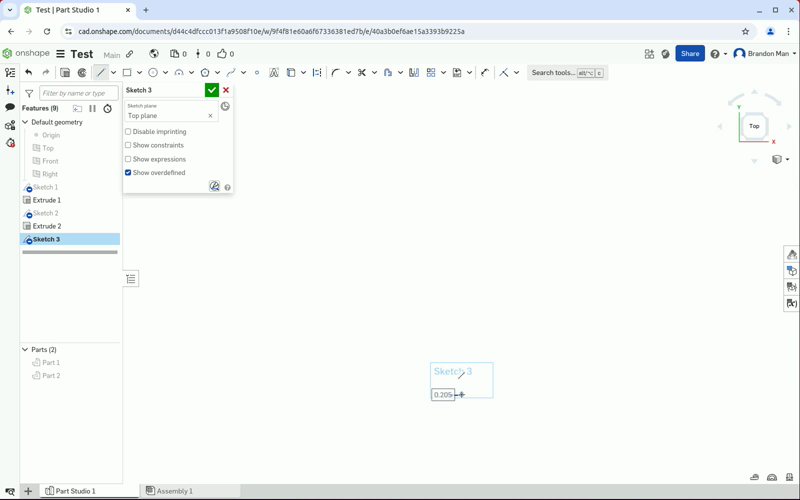
key_up(shift)
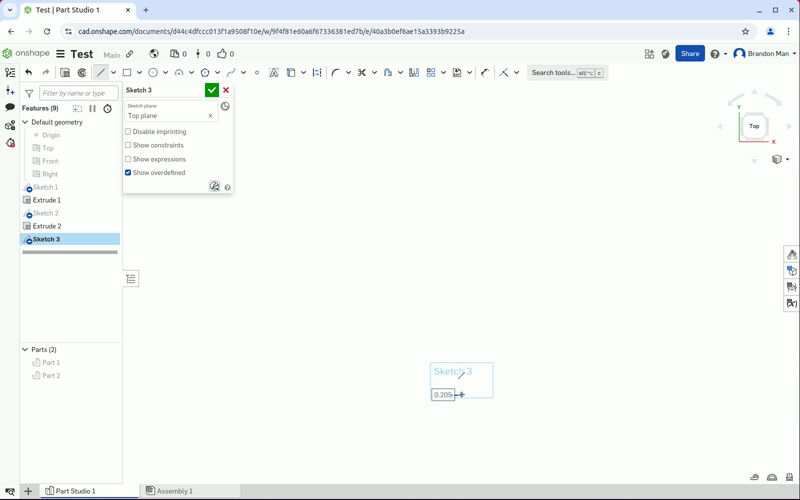
key_down(shift)
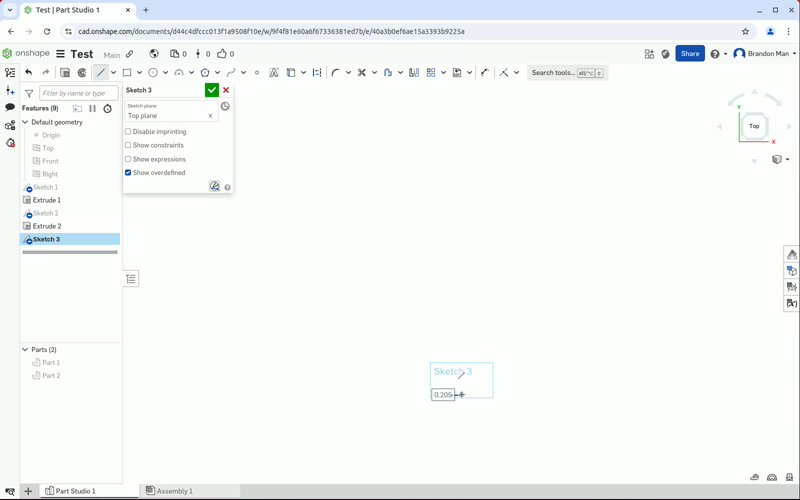
mouse_move(492, 394)
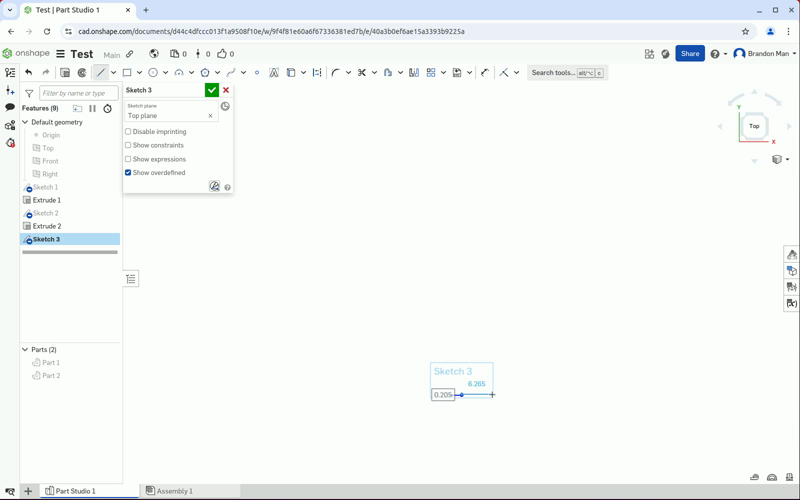
mouse_move(451, 394)
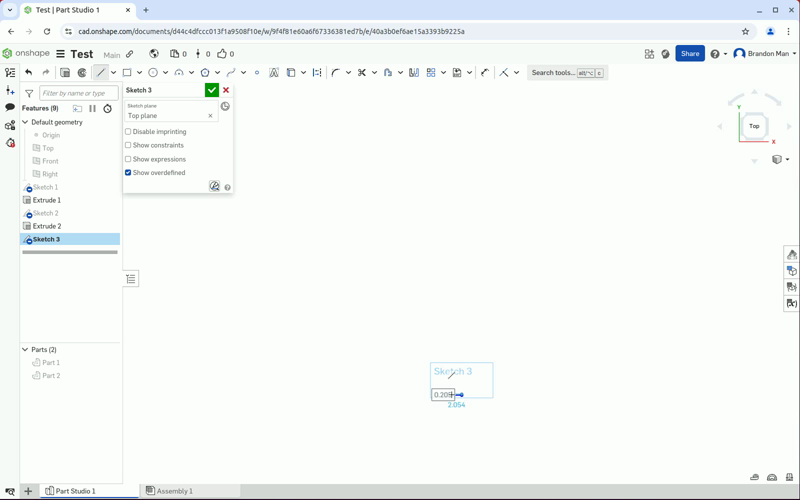
scroll(6)
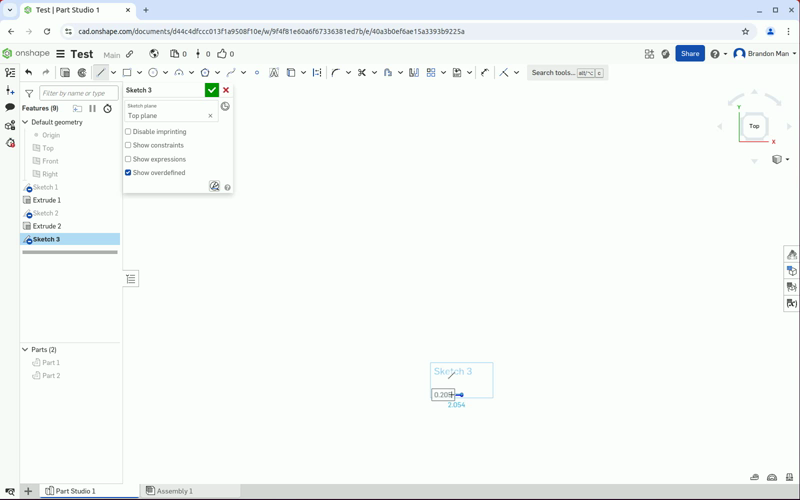
scroll(6)
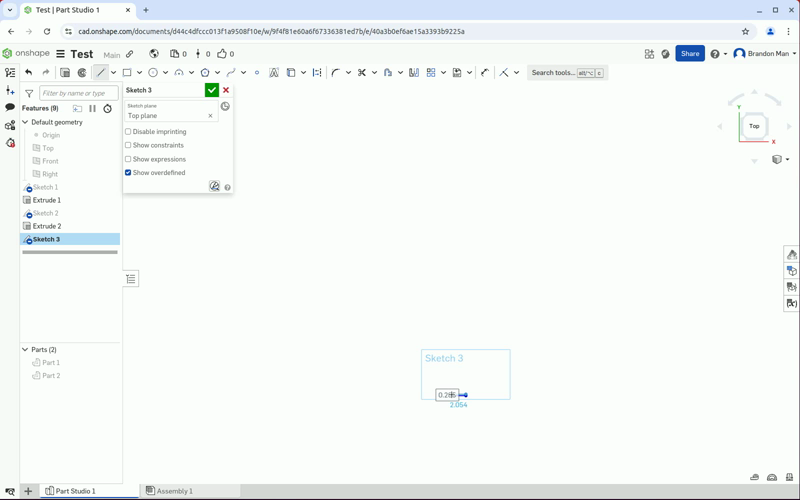
scroll(6)
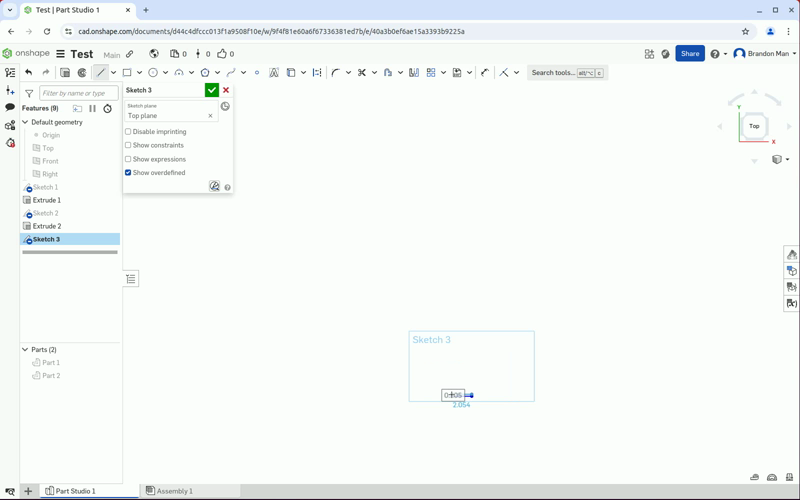
scroll(6)
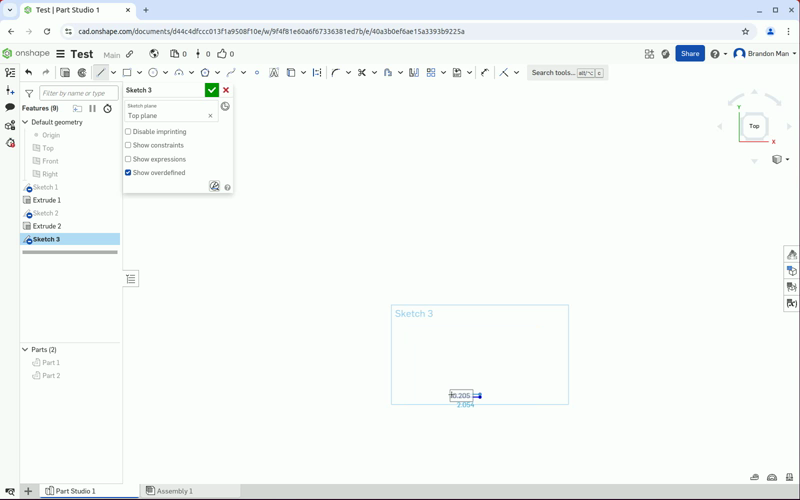
scroll(6)
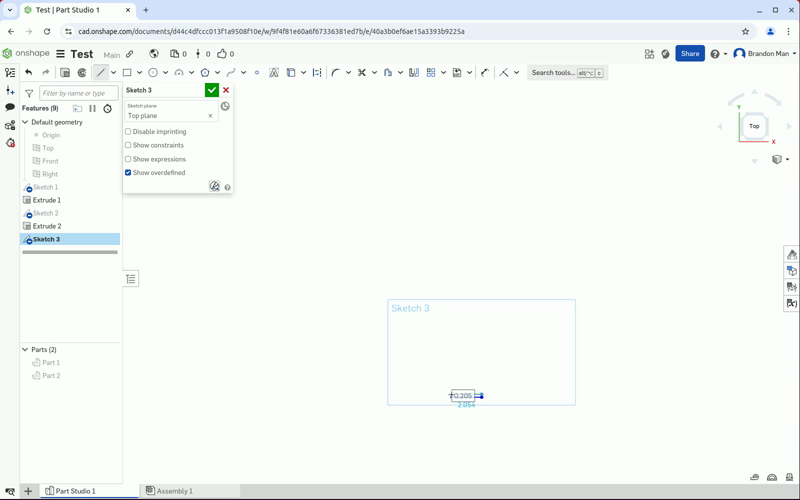
scroll(6)
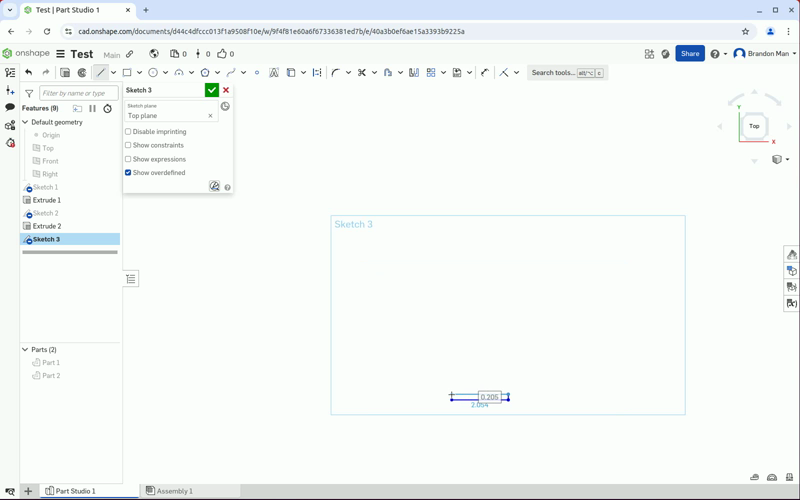
scroll(6)
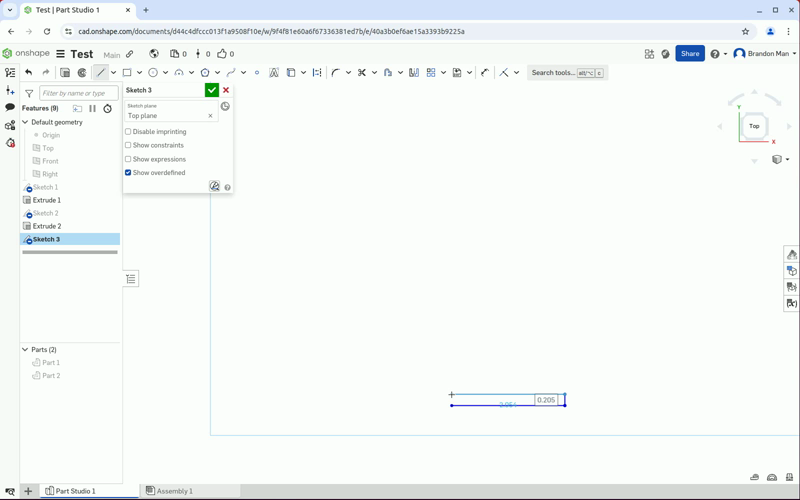
click(451, 394)
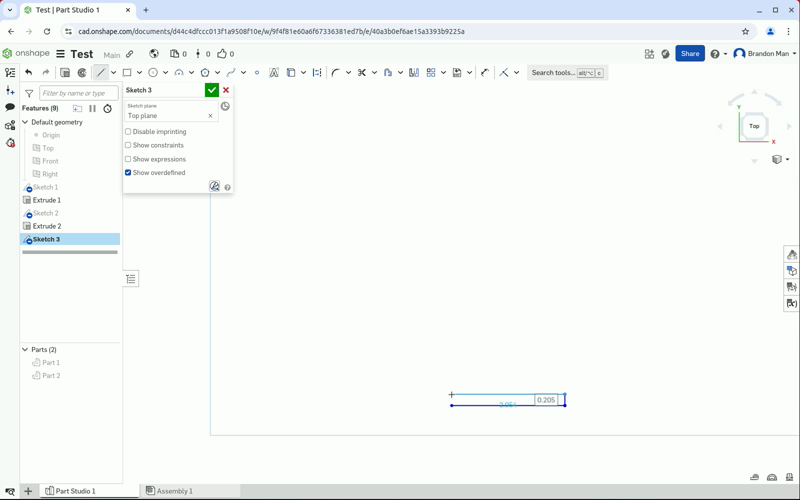
scroll(-6)
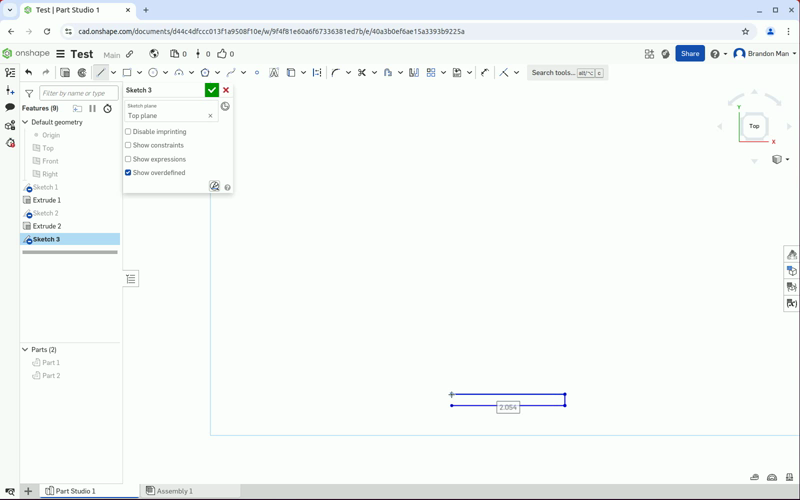
scroll(-6)
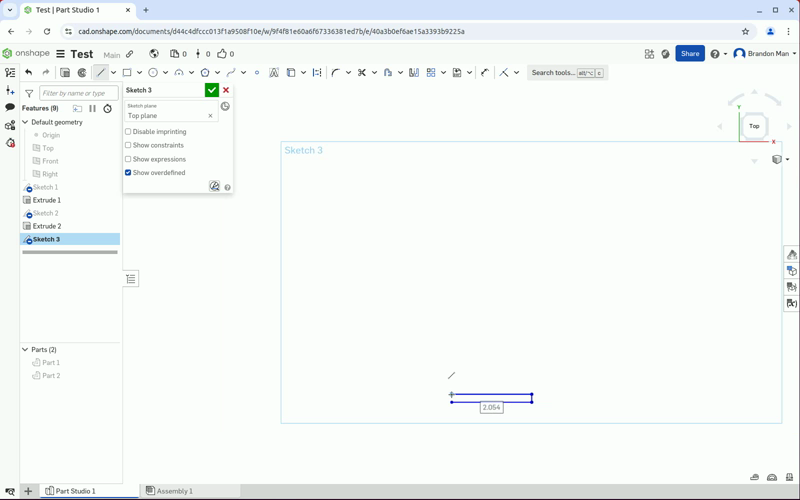
scroll(-6)
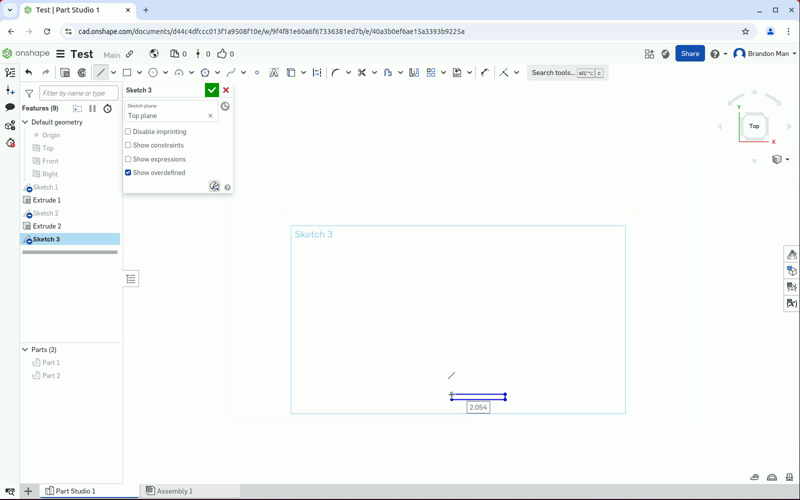
scroll(-6)
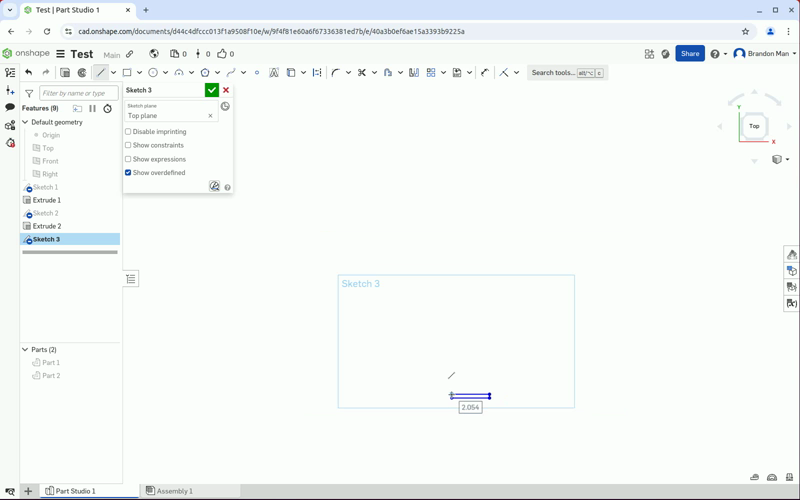
scroll(-6)
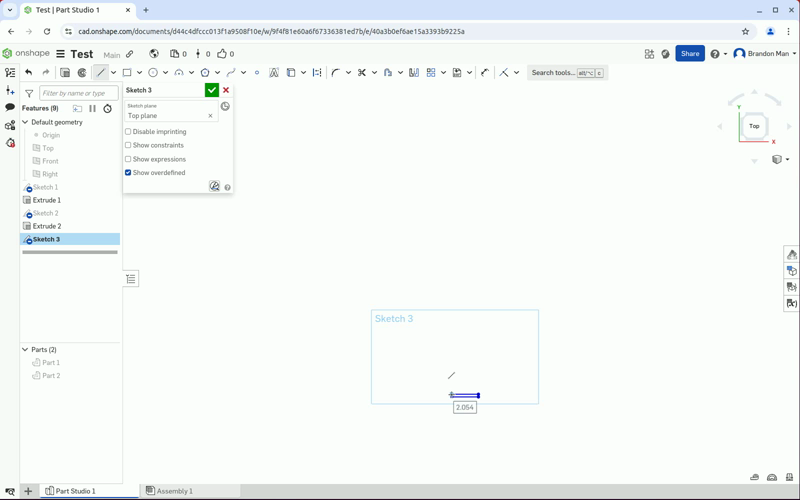
scroll(-6)
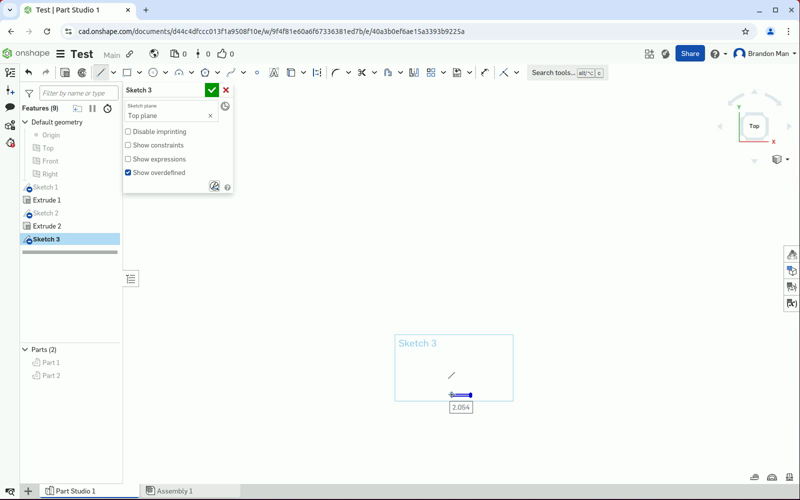
scroll(-6)
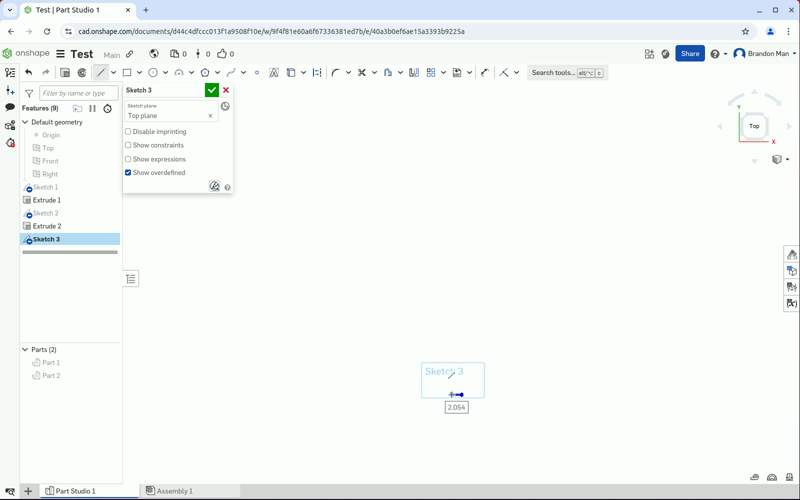
key_up(shift)
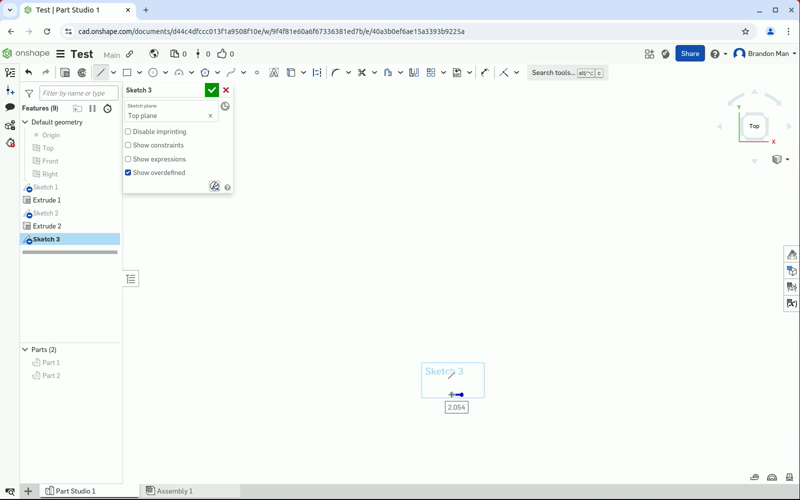
mouse_move(481, 394)
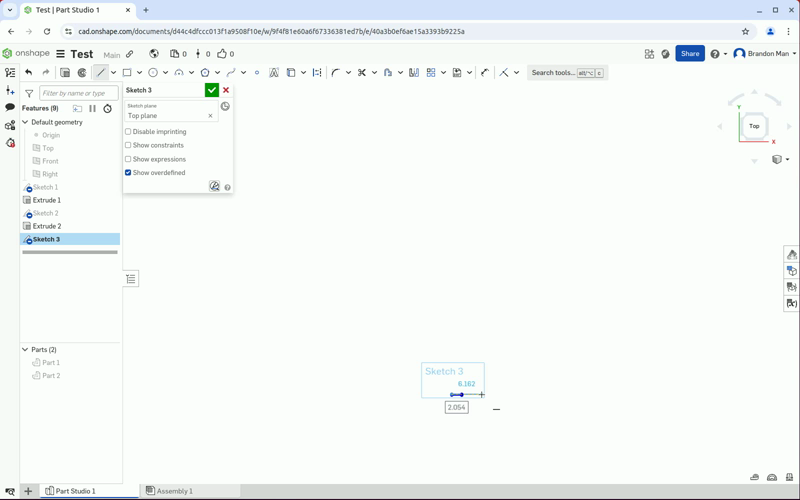
key_down(shift)
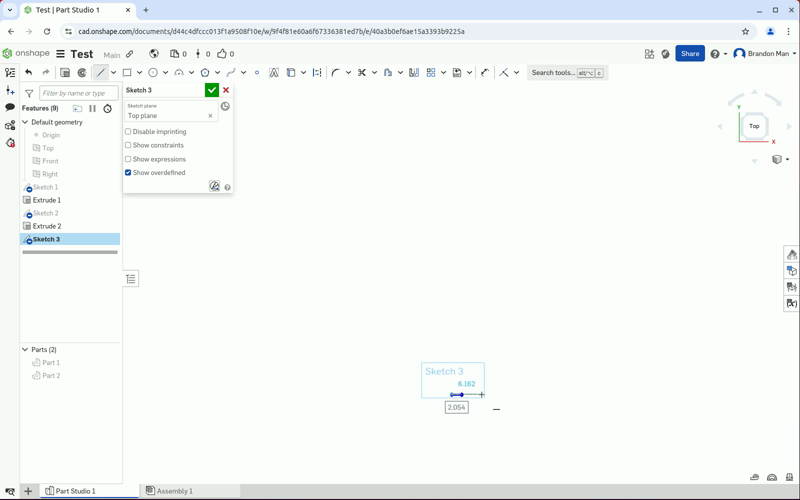
mouse_move(451, 395)
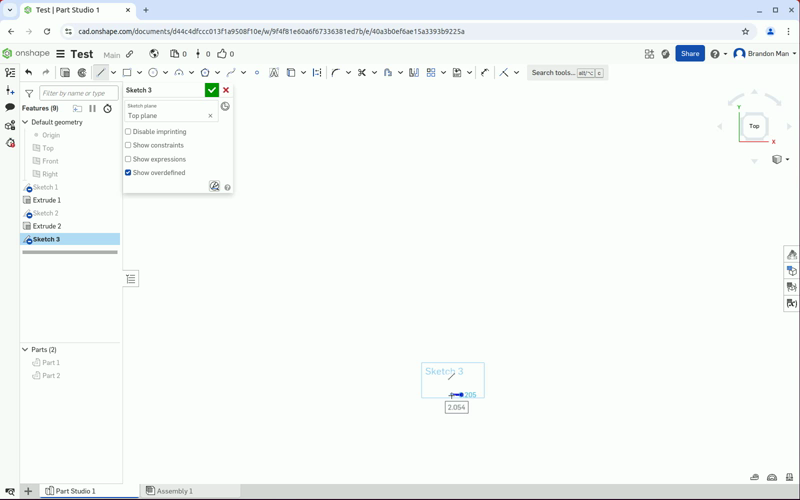
scroll(6)
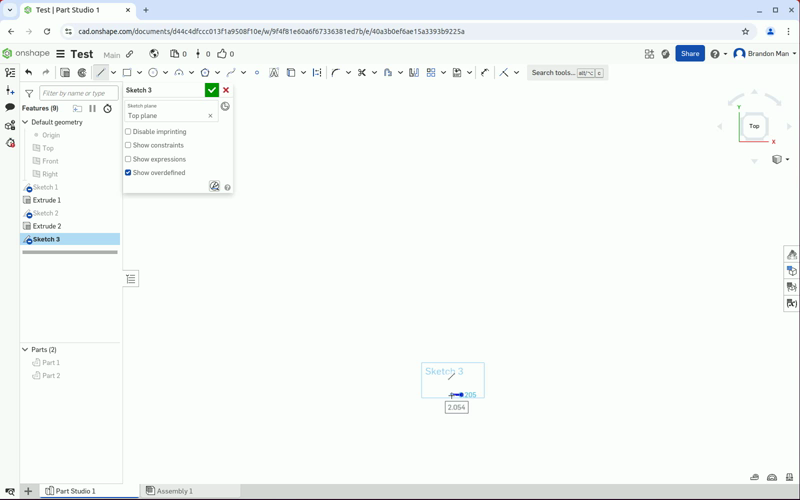
scroll(6)
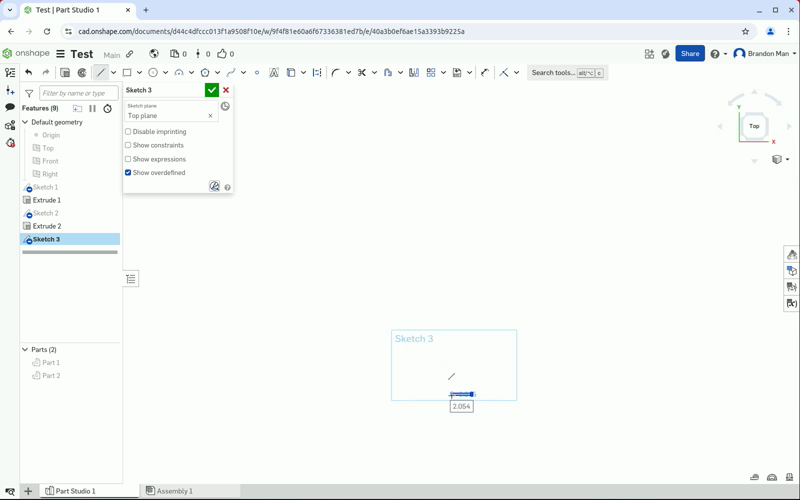
scroll(6)
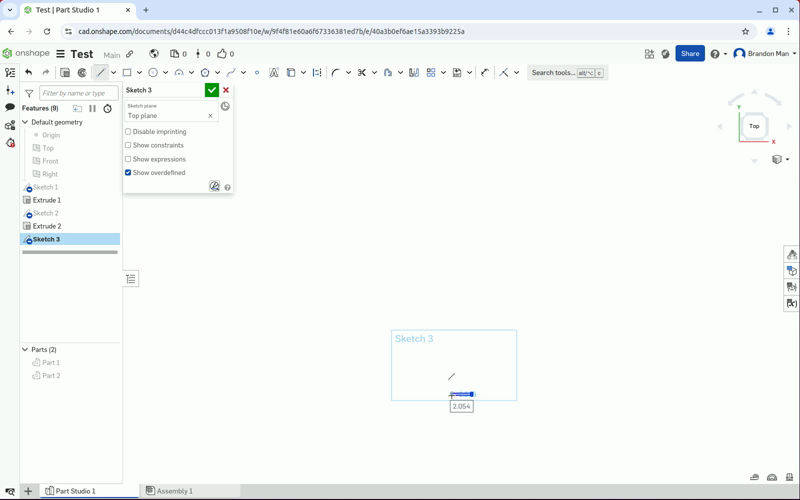
scroll(6)
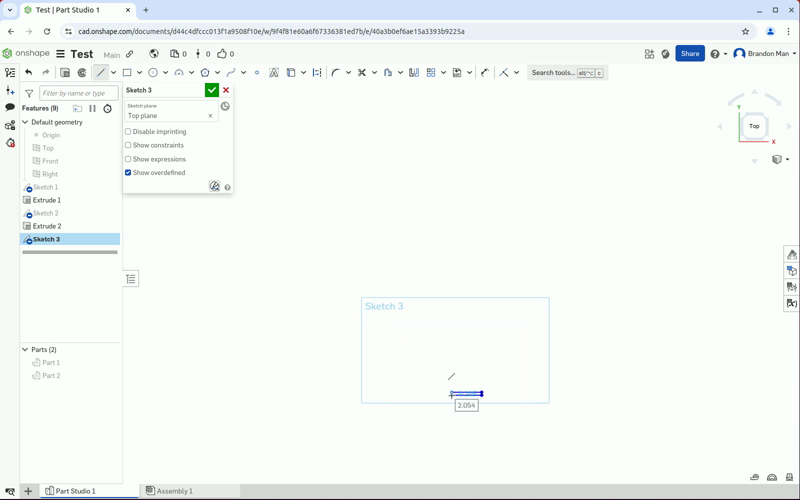
scroll(6)
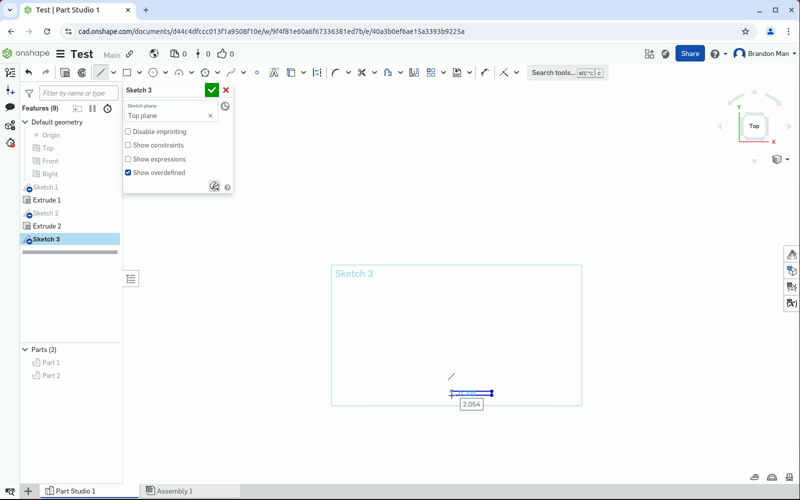
scroll(6)
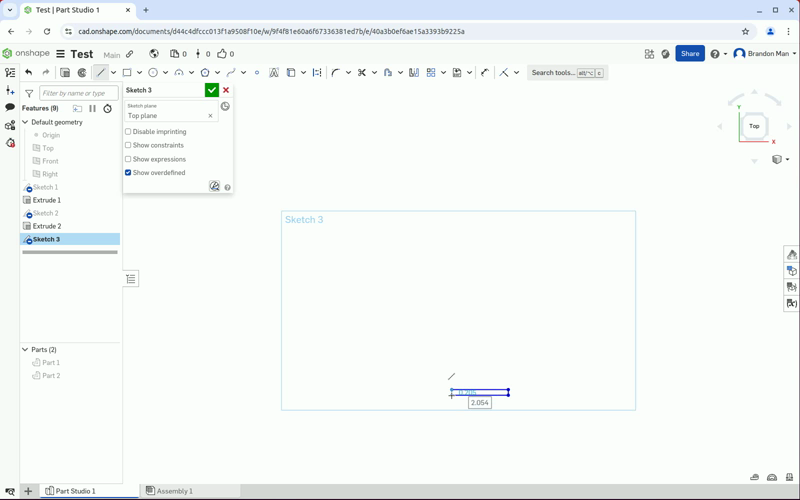
scroll(6)
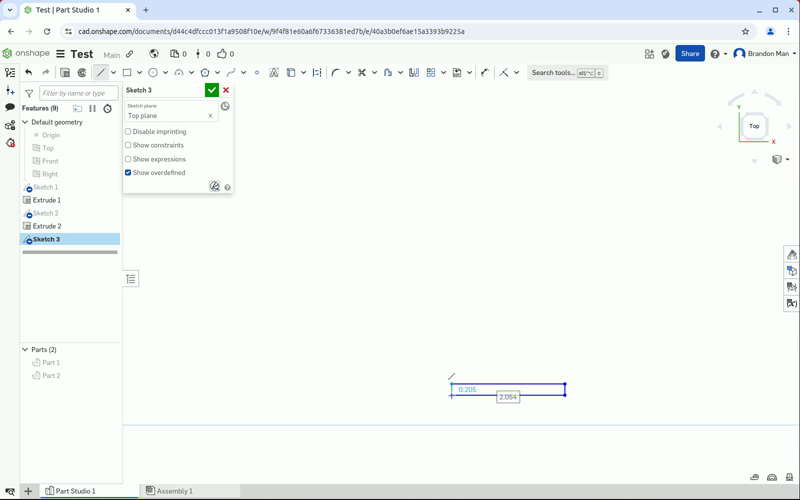
key_up(shift)
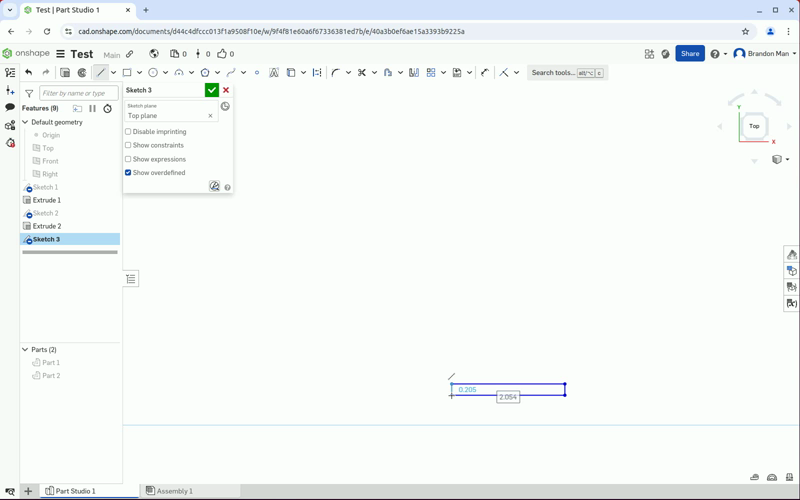
click(451, 395)
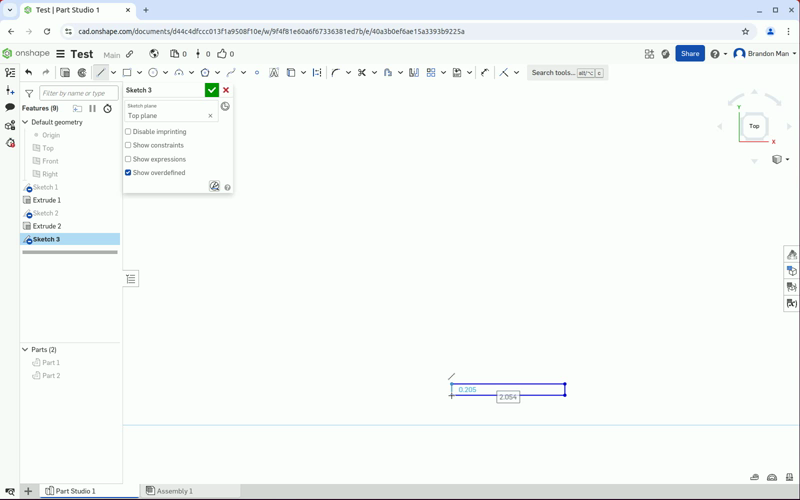
scroll(-6)
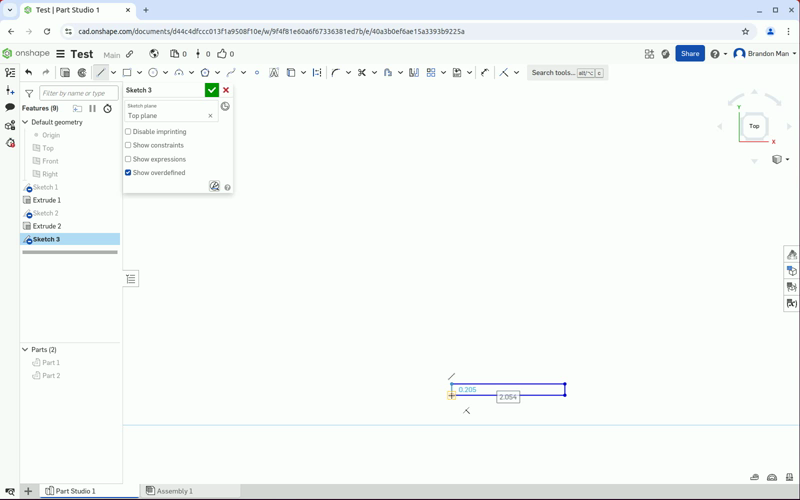
scroll(-6)
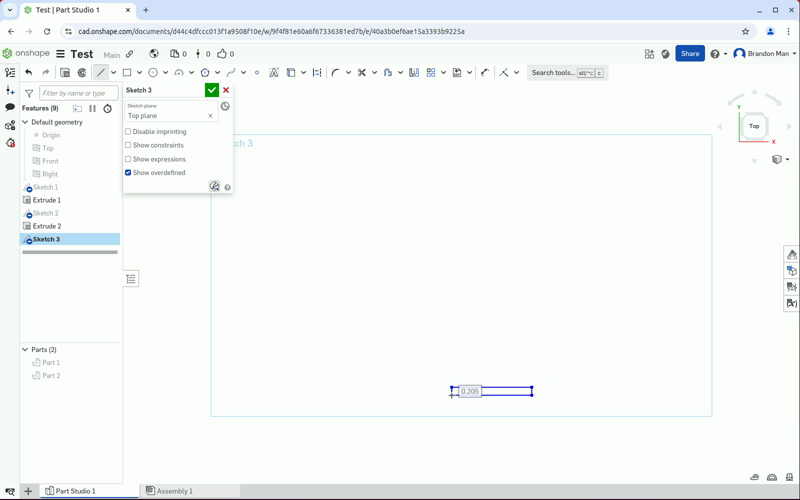
scroll(-6)
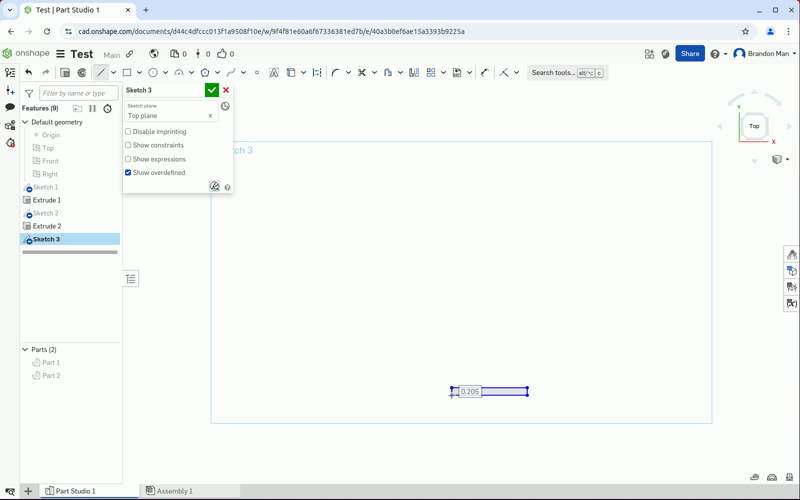
scroll(-6)
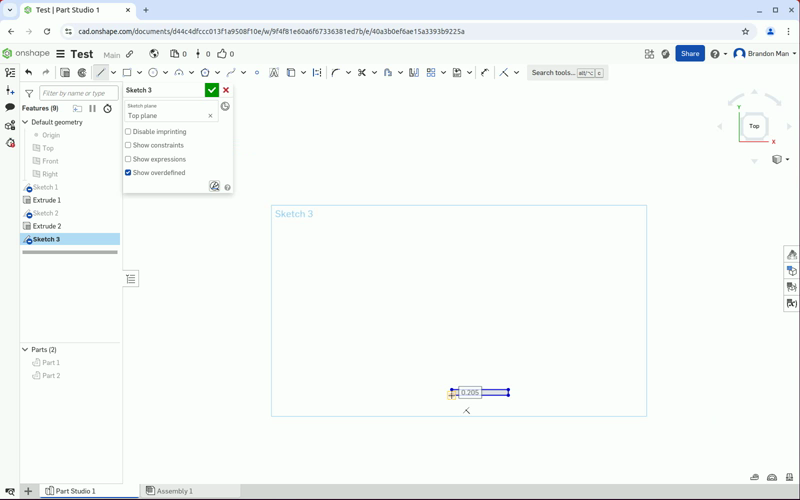
scroll(-6)
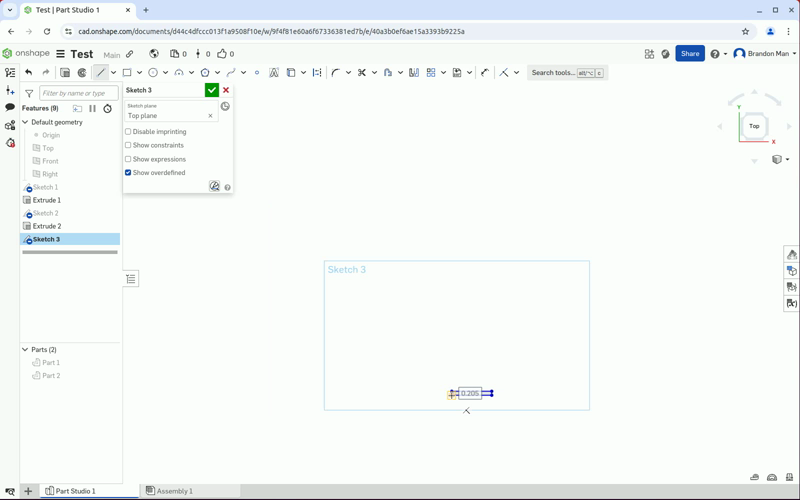
scroll(-6)
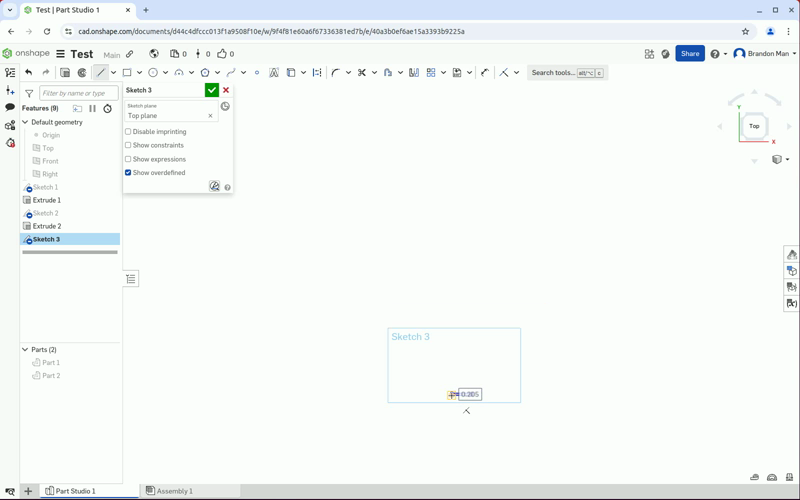
scroll(-6)
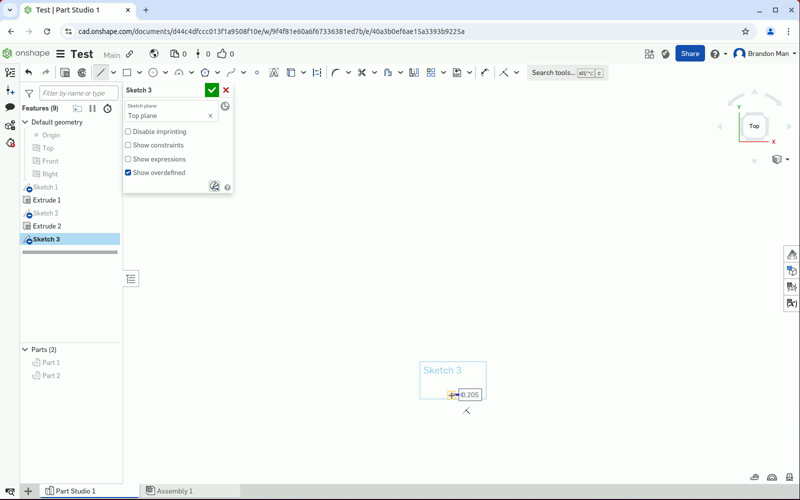
key(esc)
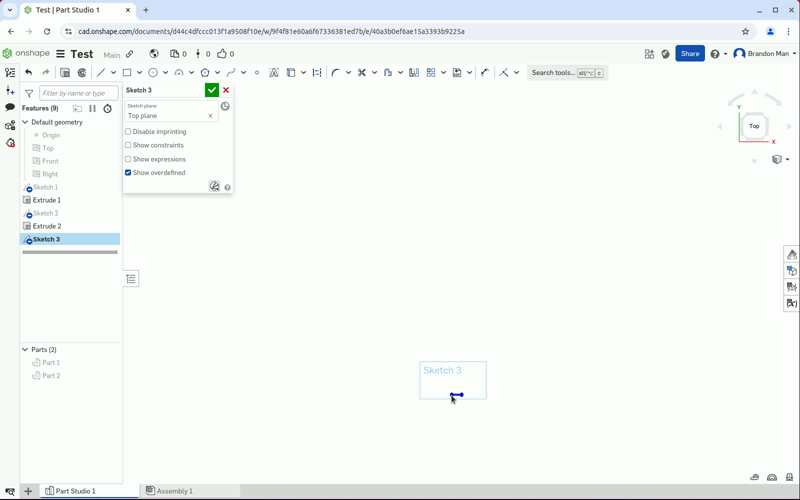
mouse_move(455, 394)
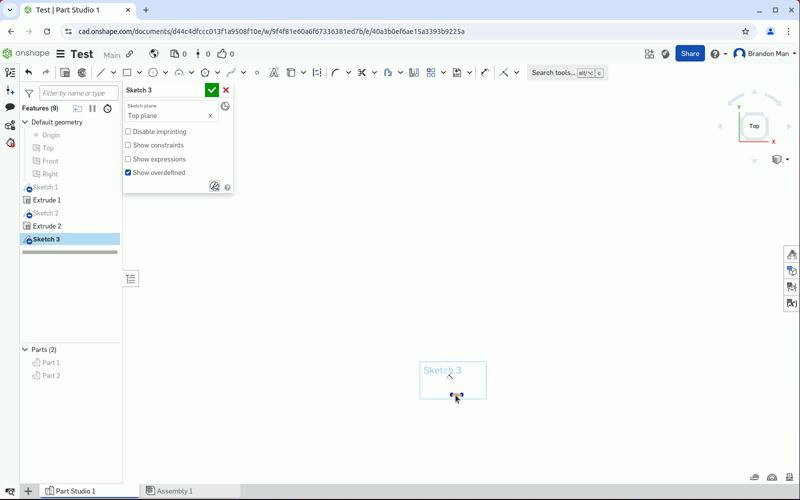
scroll(6)
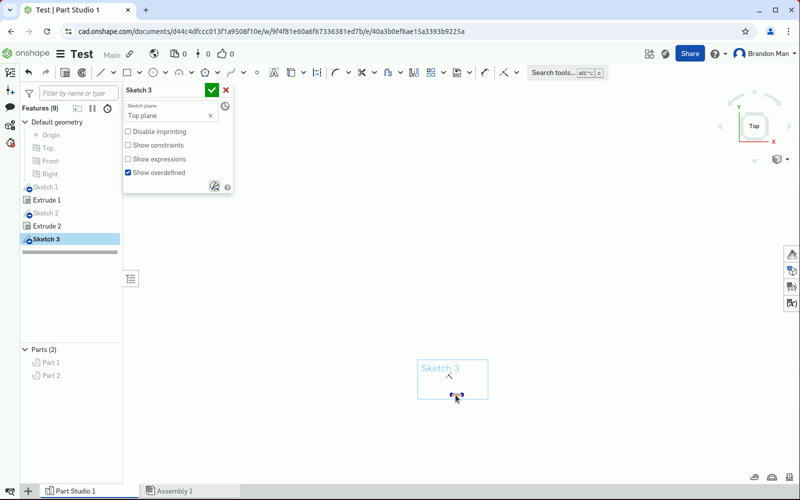
scroll(6)
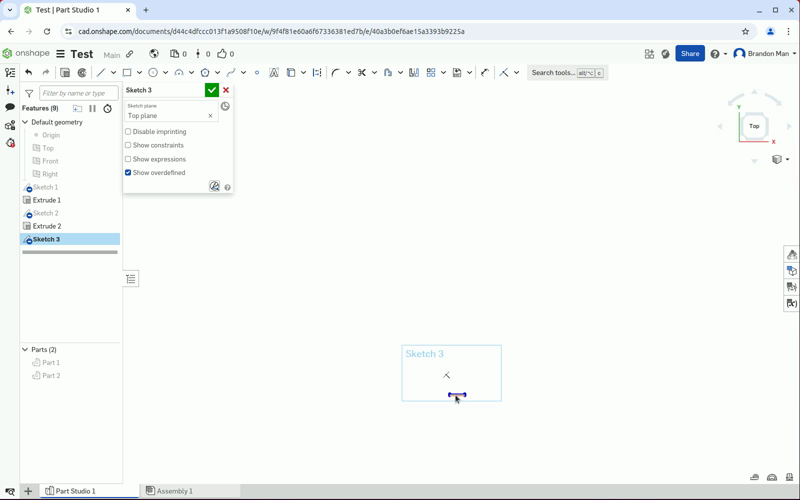
scroll(6)
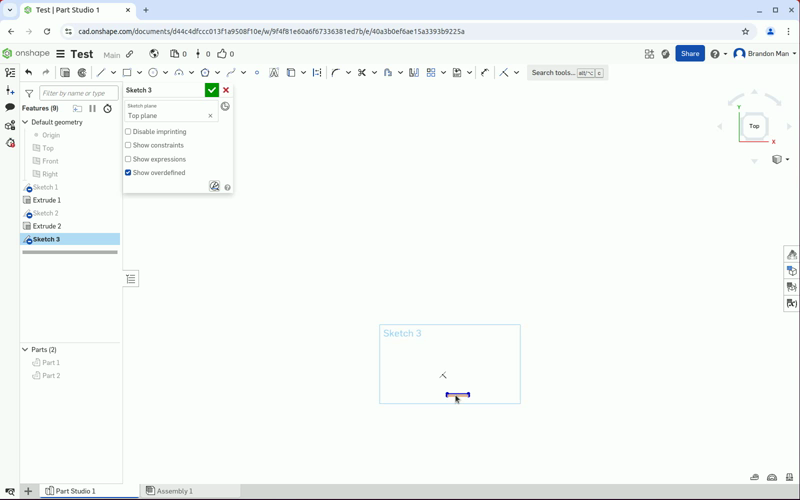
scroll(6)
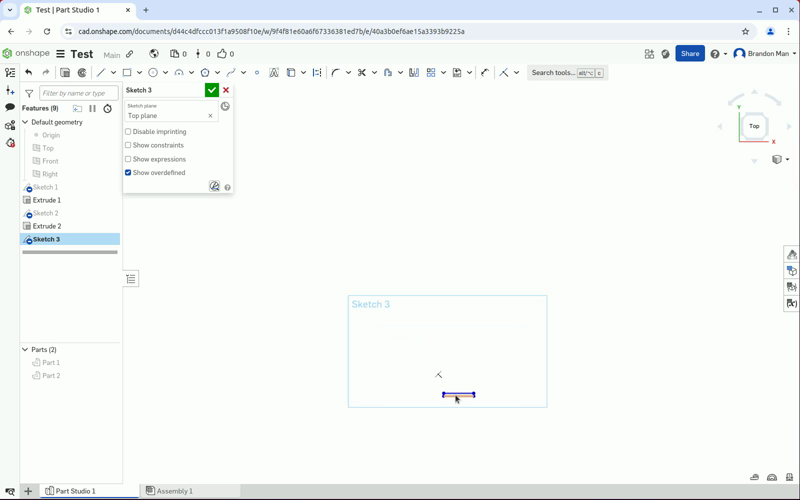
scroll(6)
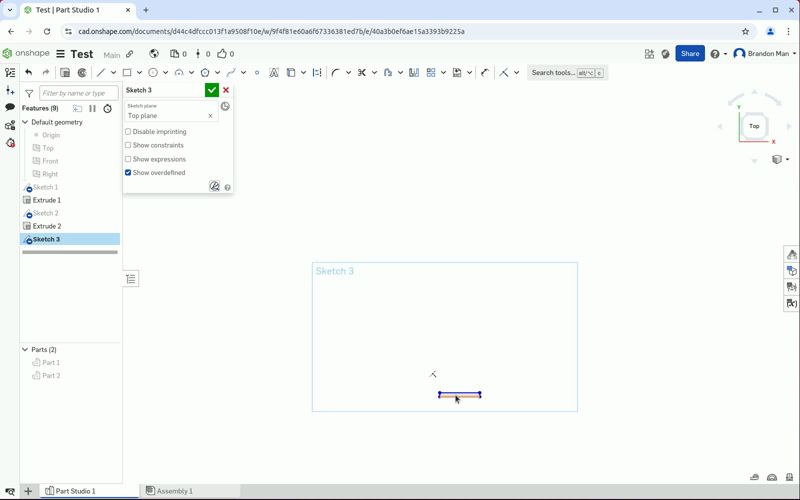
scroll(6)
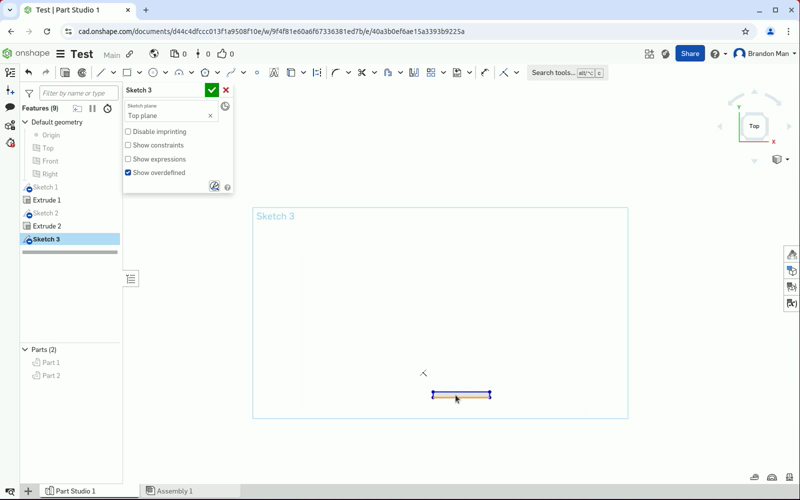
scroll(6)
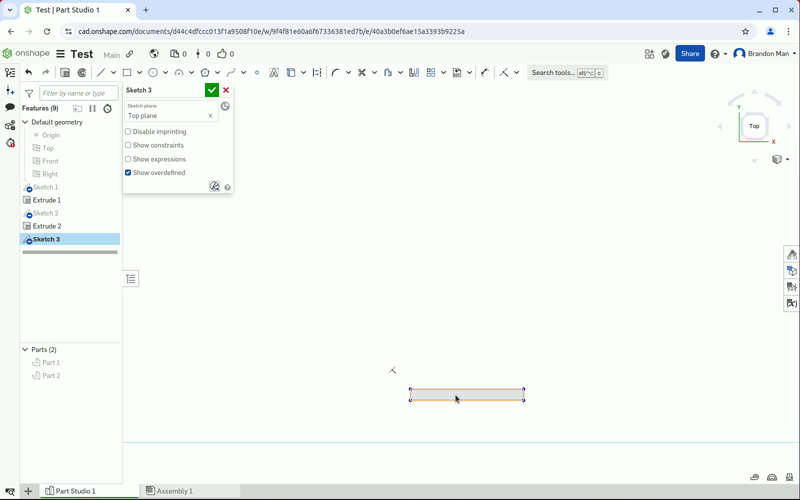
click(455, 394)
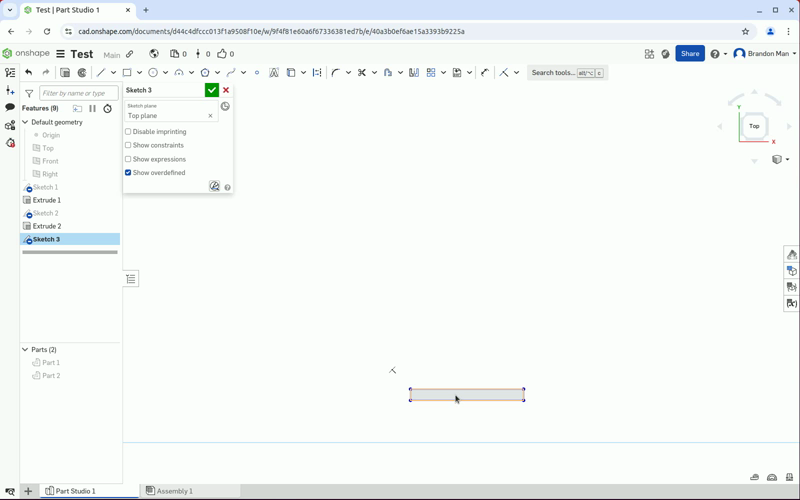
scroll(-6)
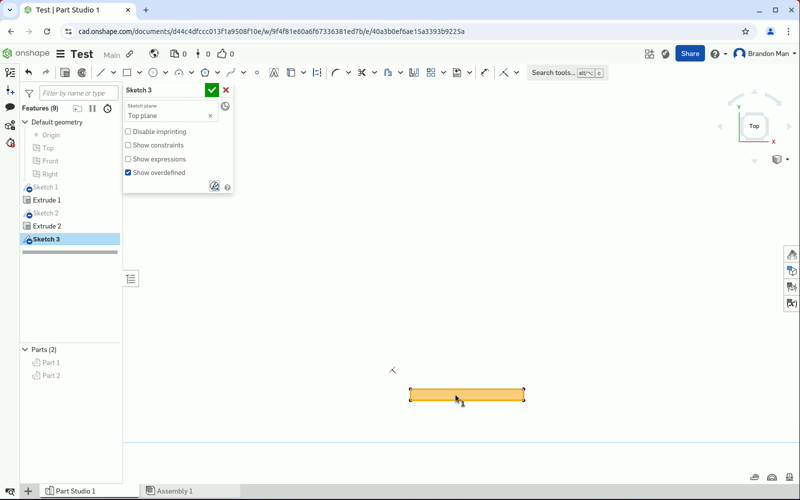
scroll(-6)
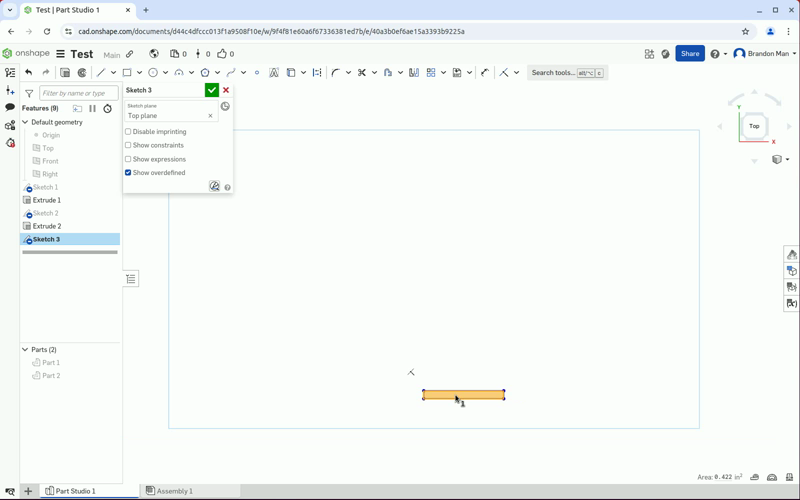
scroll(-6)
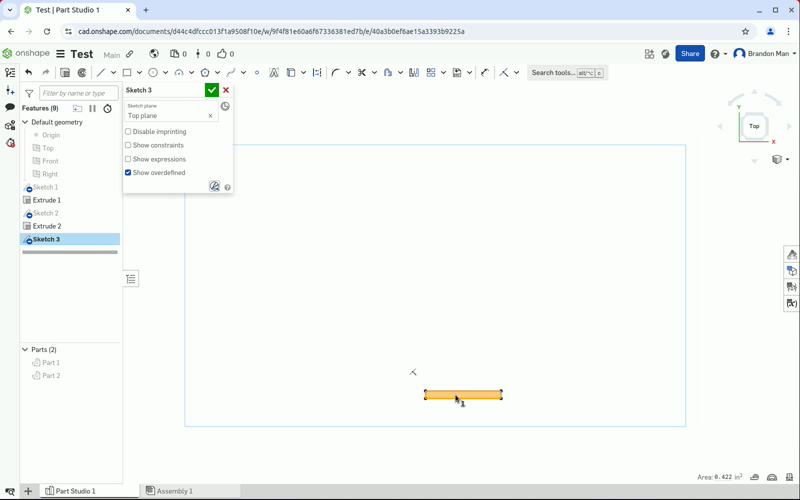
scroll(-6)
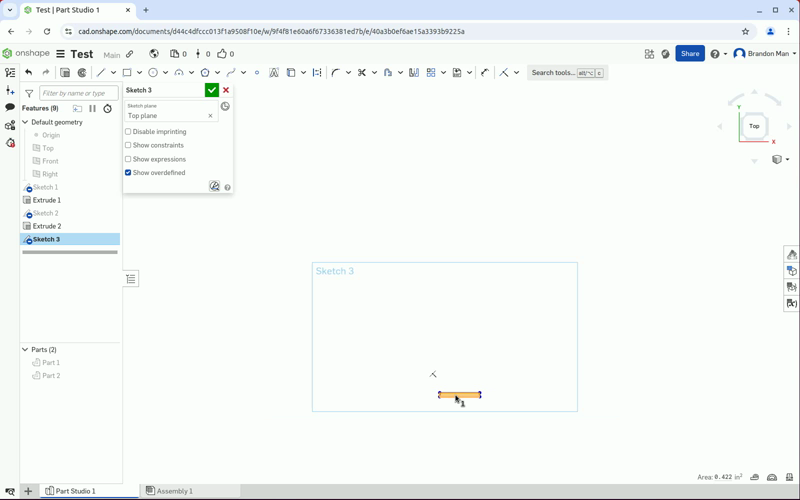
scroll(-6)
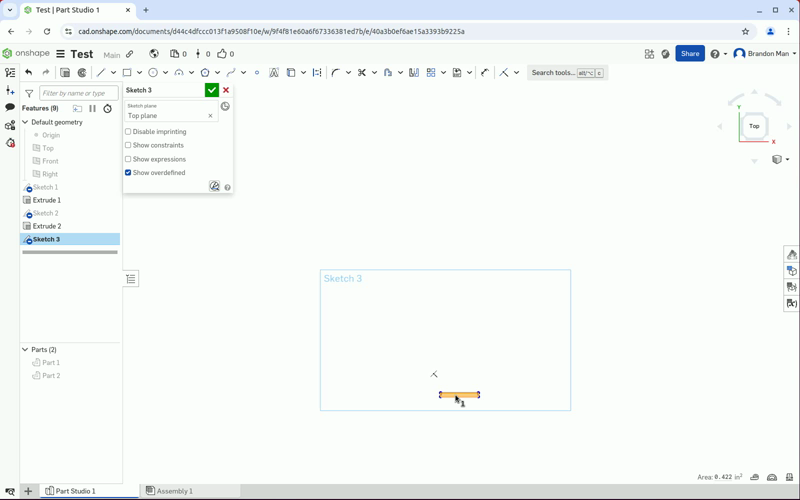
scroll(-6)
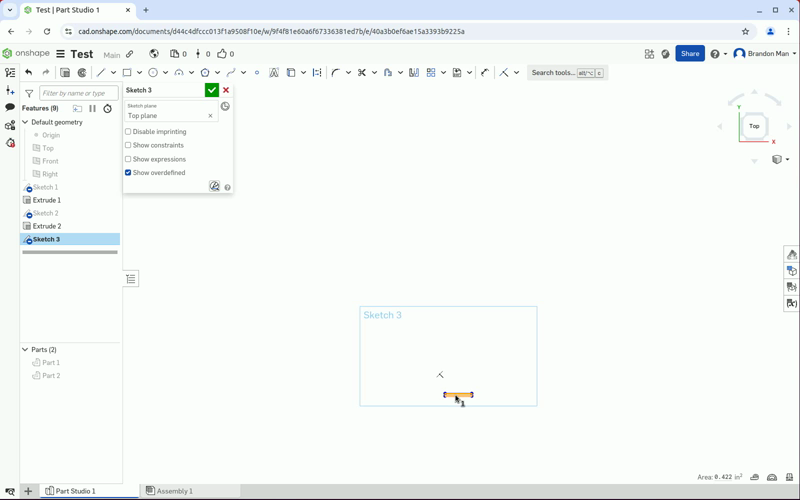
scroll(-6)
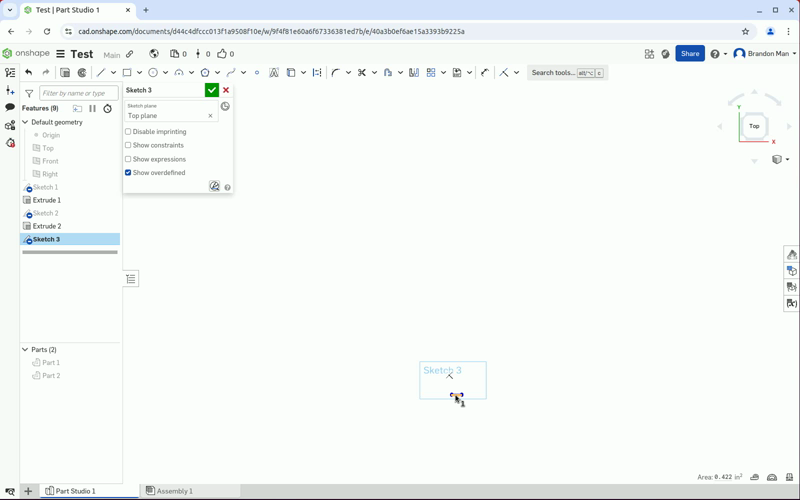
mouse_move(73, 352)
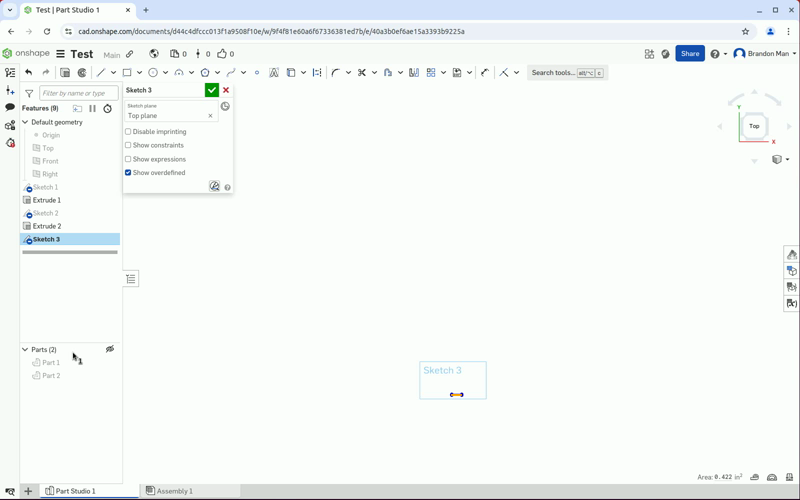
key(shift+y)
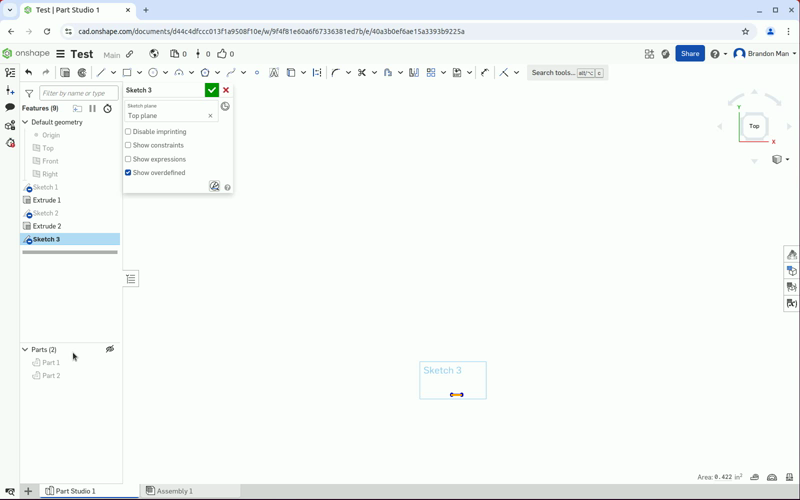
key(shift+e)
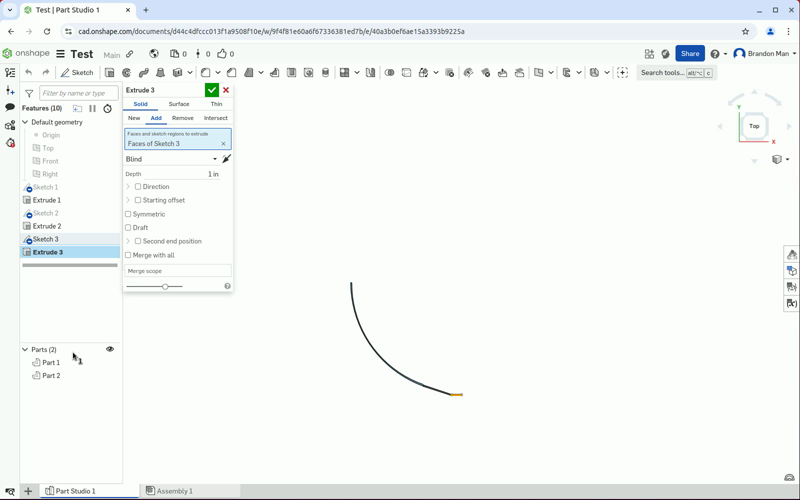
mouse_move(143, 106)
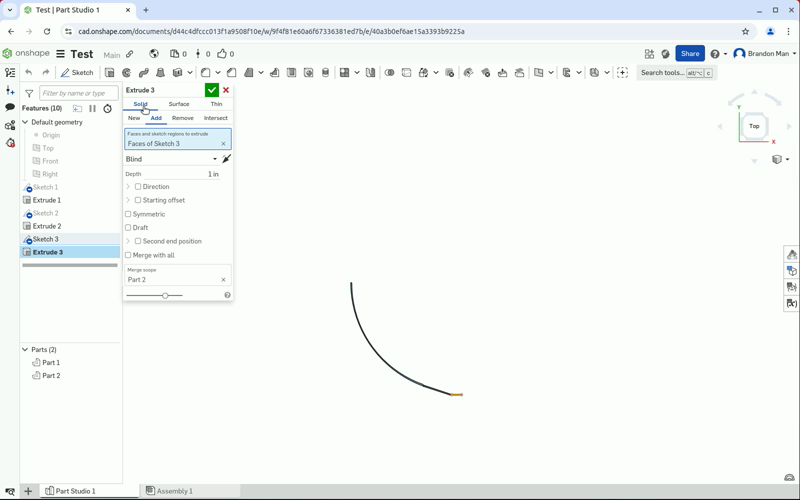
click(143, 106)
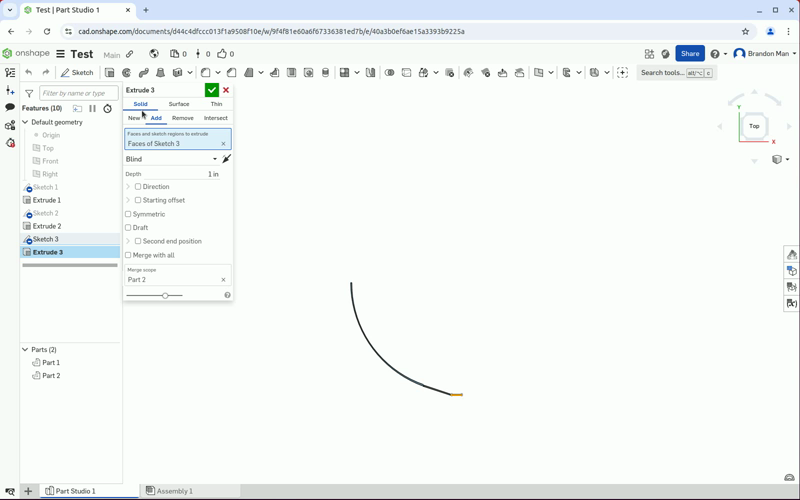
mouse_move(137, 120)
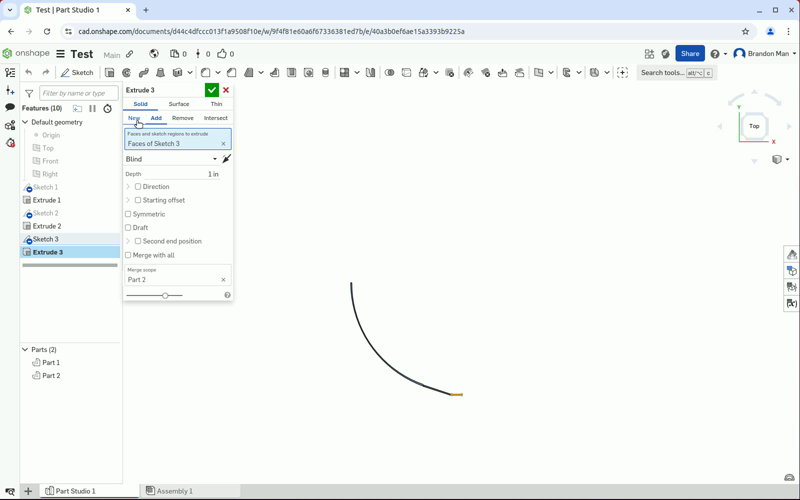
click(137, 120)
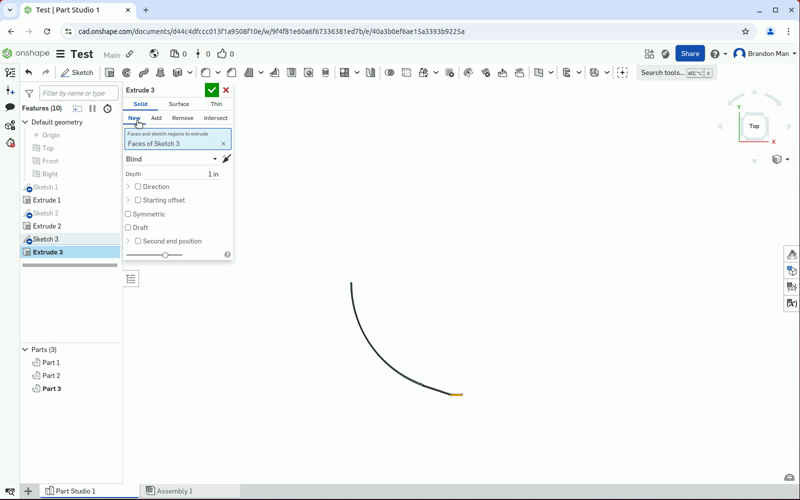
key(tab, 4)
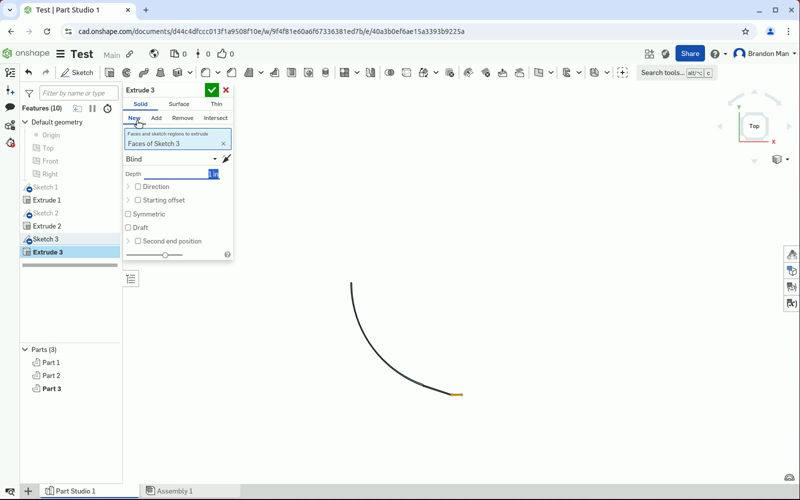
text(5.536)
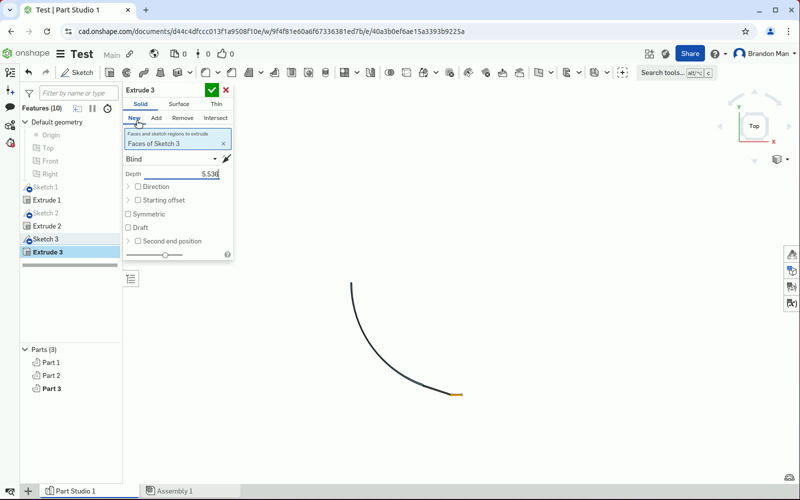
key(enter)
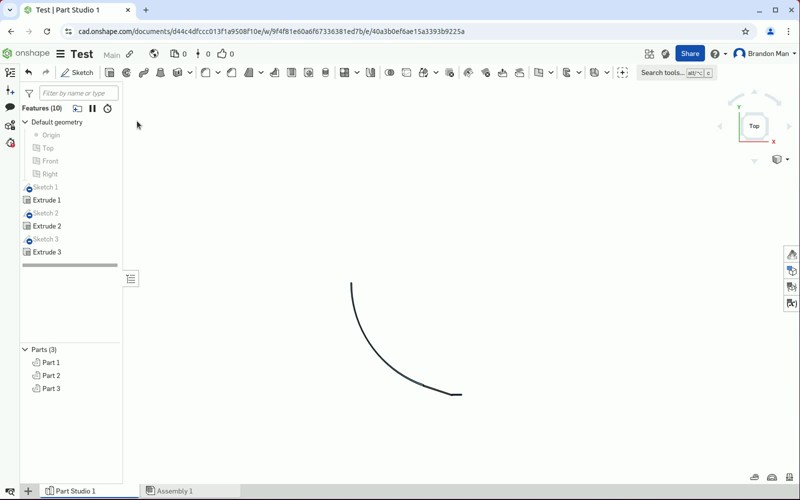
key(shift+h)
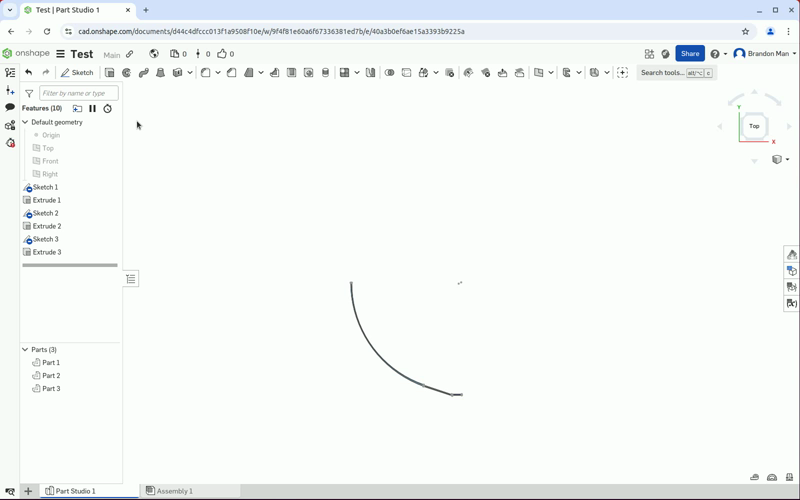
key(shift+h)
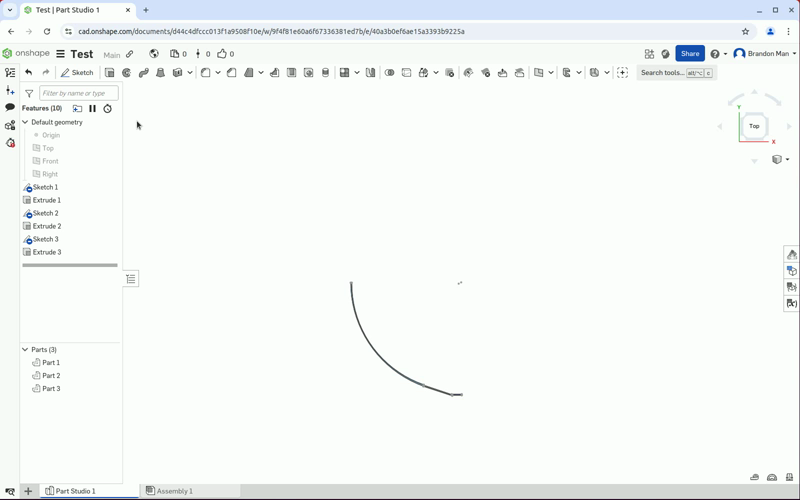
key(shift+7)
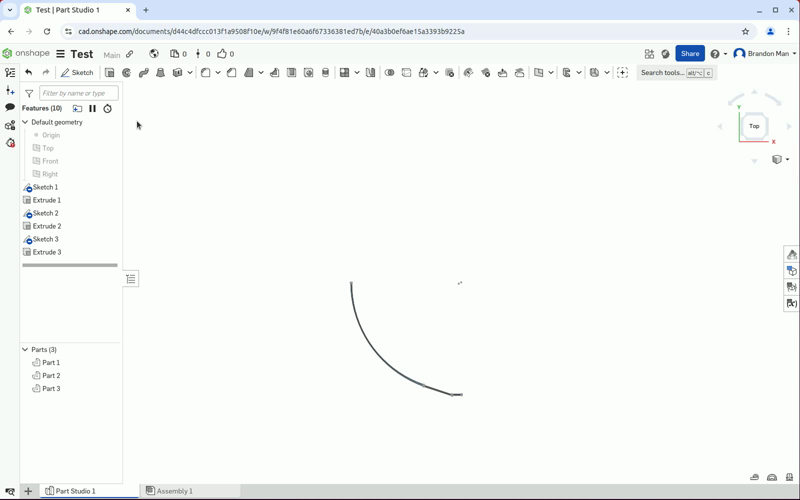
key(up, 3)
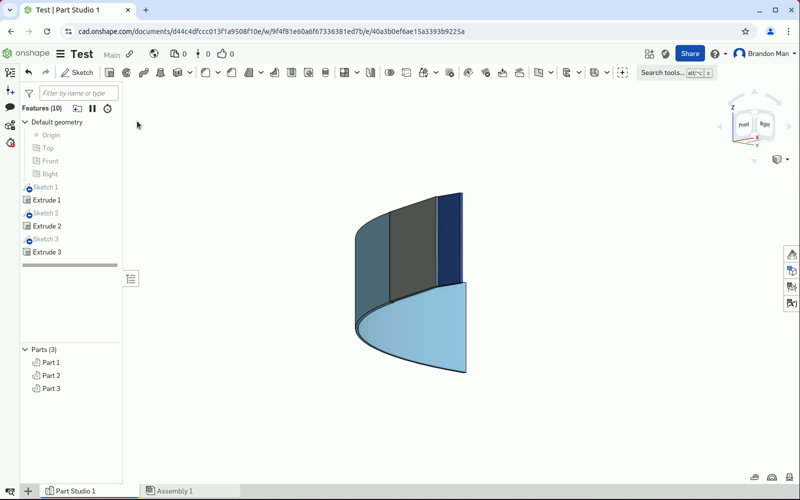
key(left, 3)
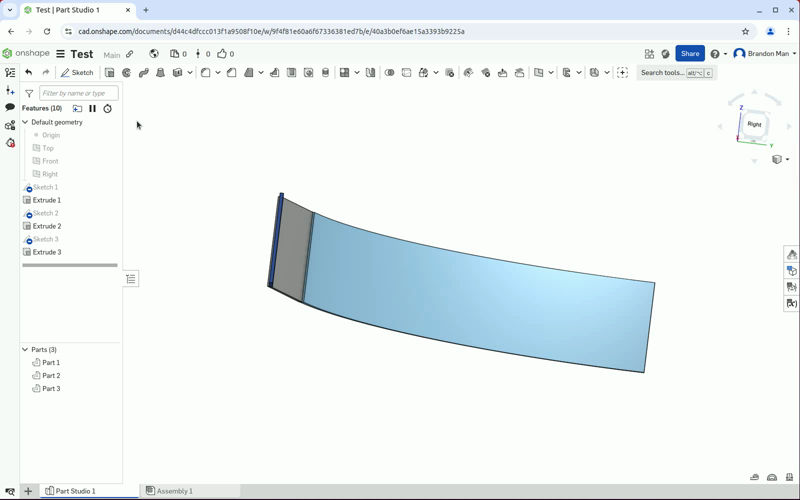
key(right, 3)
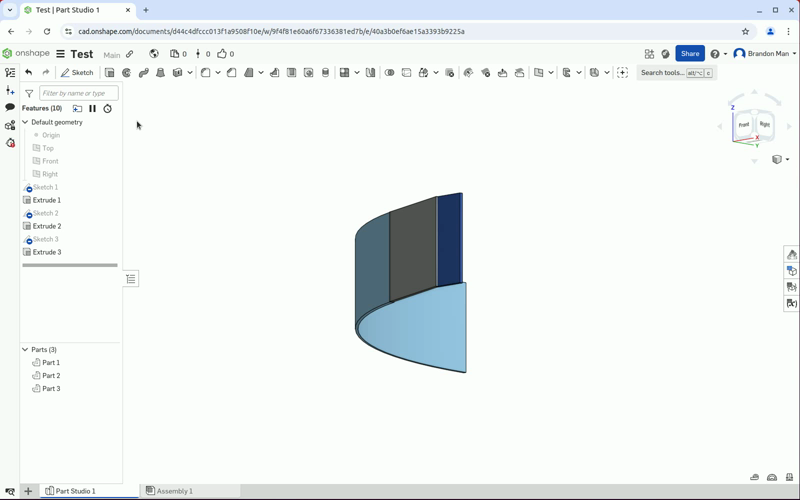
key(down, 3)
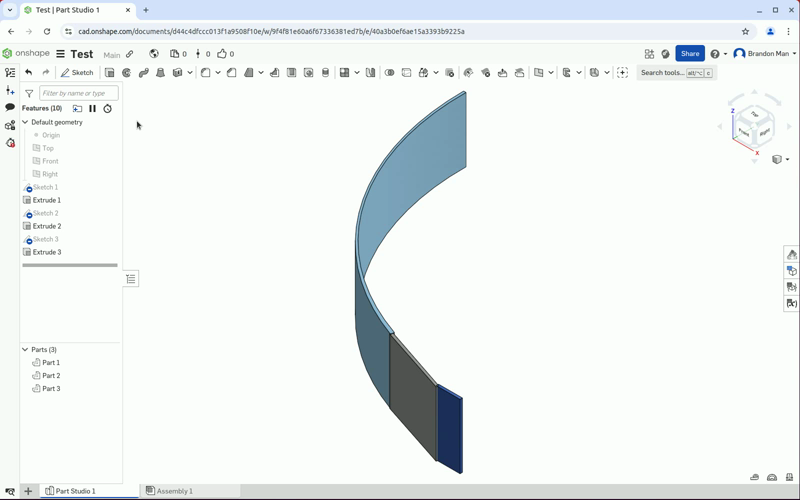
mouse_move(73, 189)
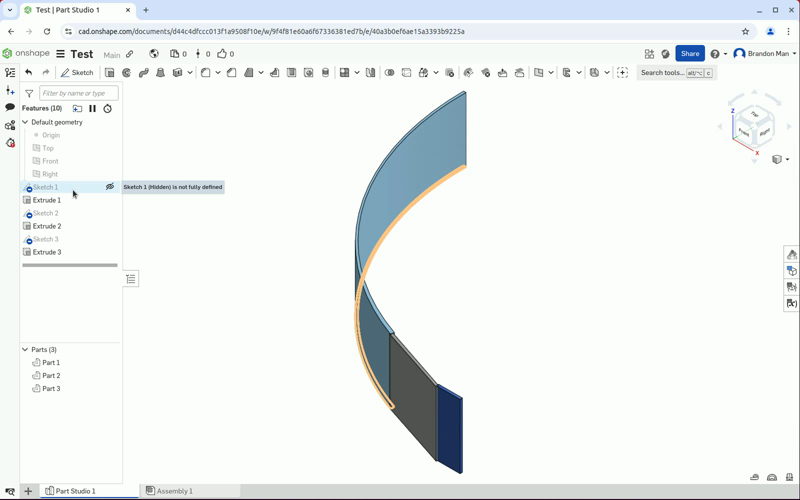
click(73, 189)